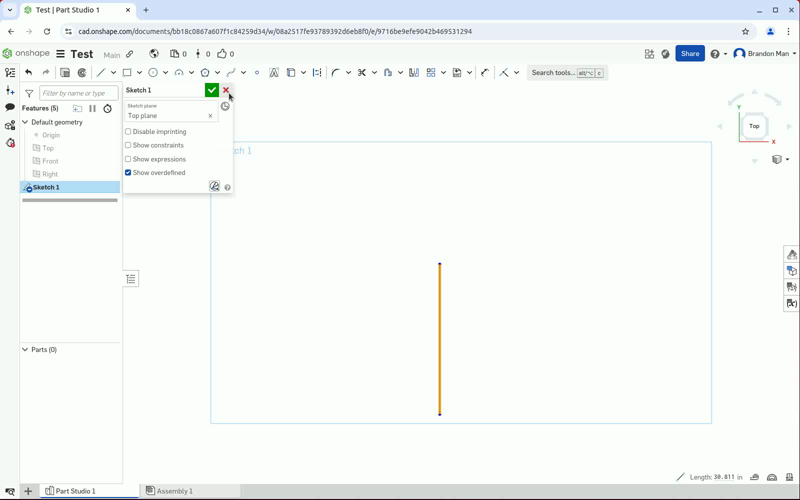
key(shift+h)
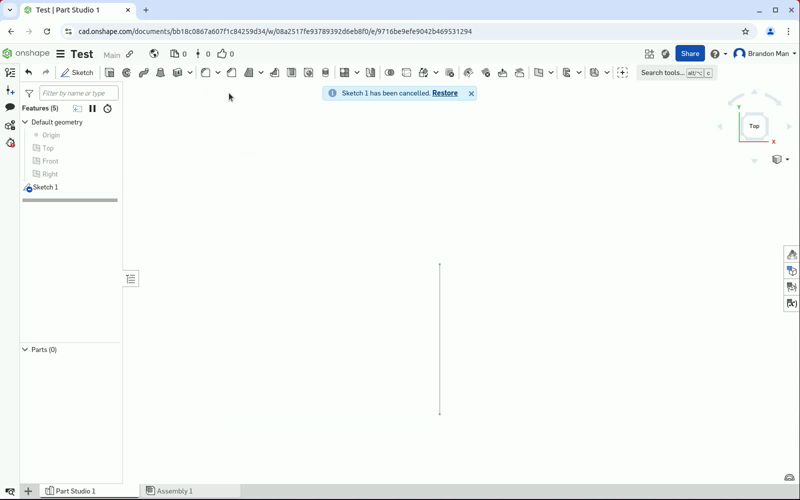
key(shift+s)
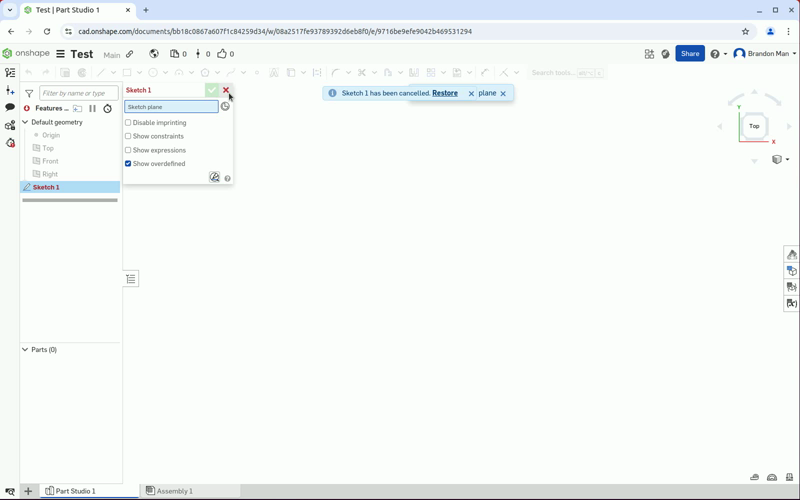
mouse_move(73, 150)
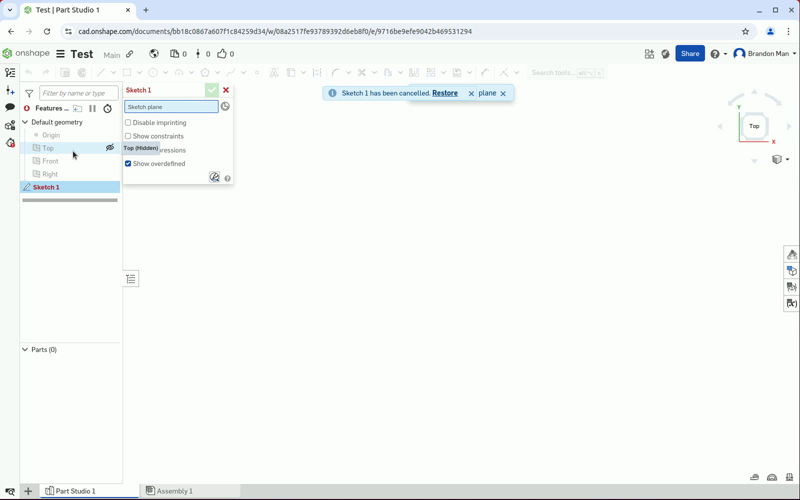
click(73, 150)
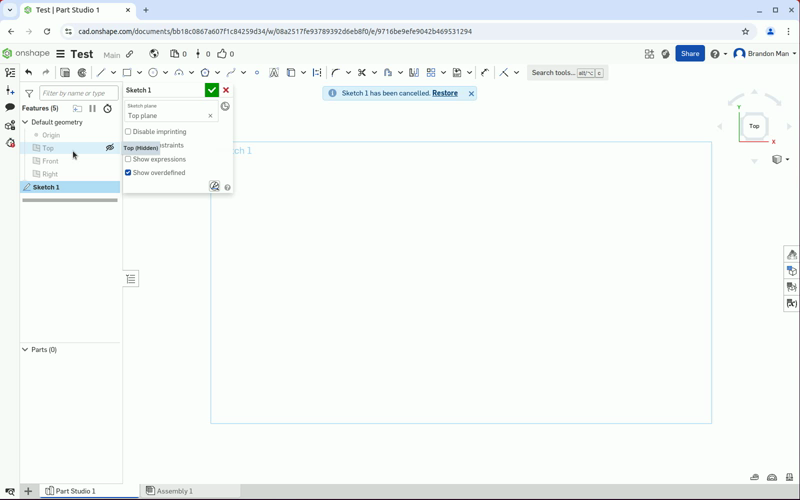
mouse_move(73, 352)
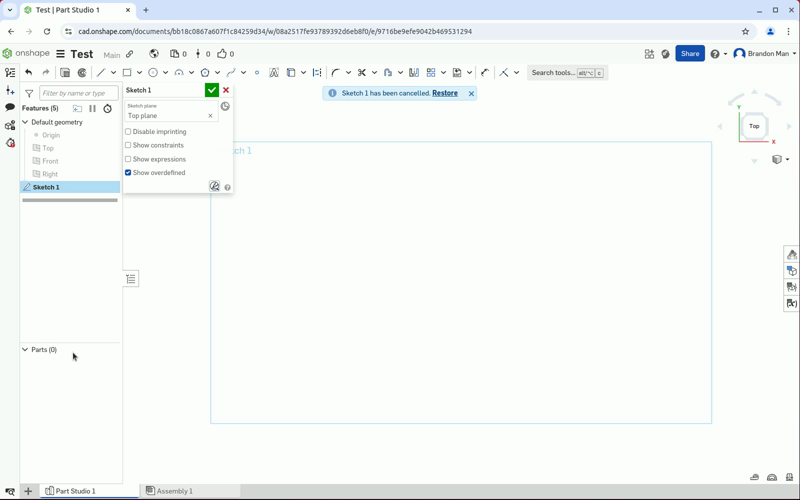
key(y)
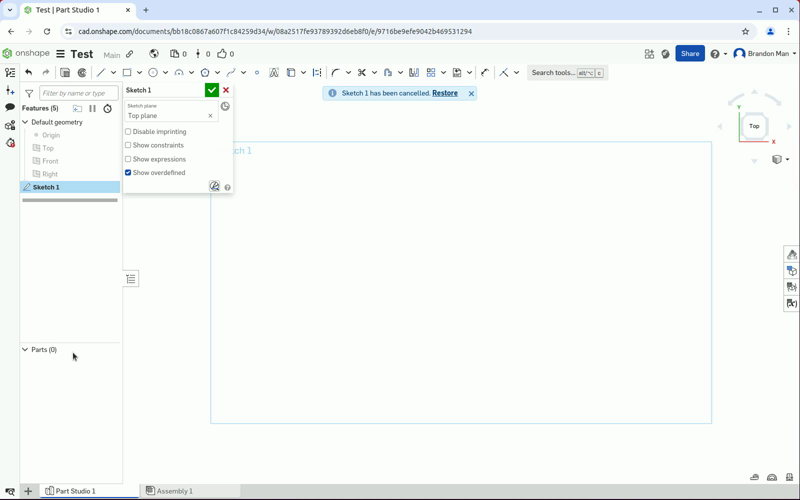
key(l)
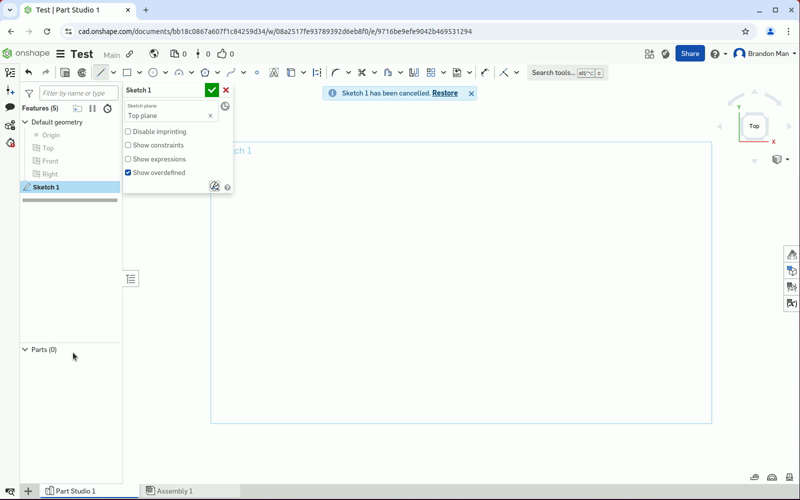
key_down(shift)
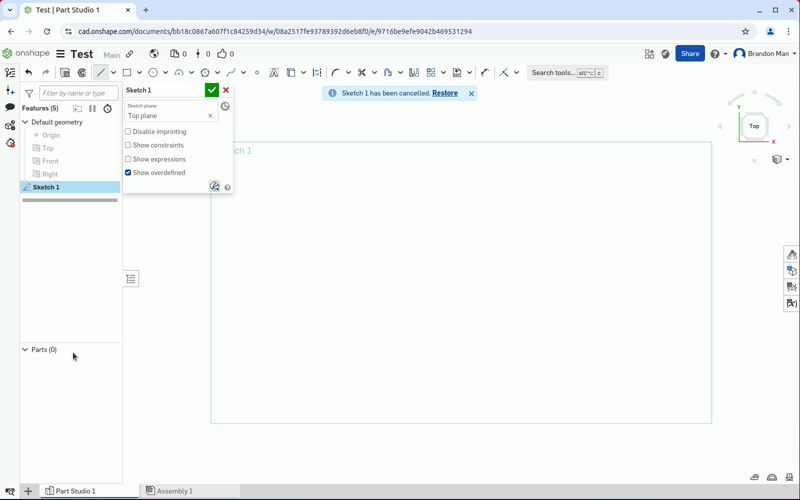
mouse_move(460, 282)
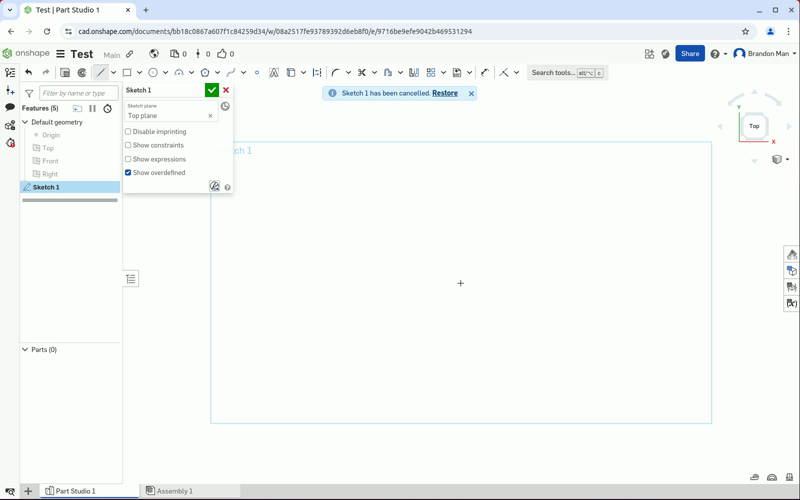
click(460, 282)
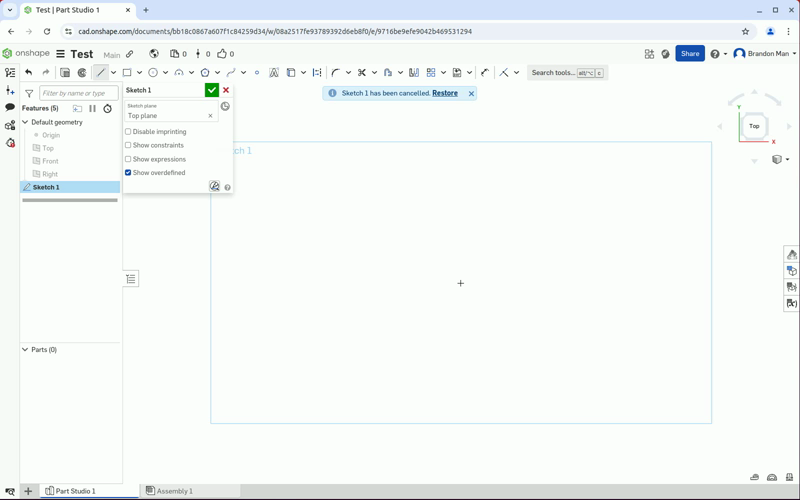
key_up(shift)
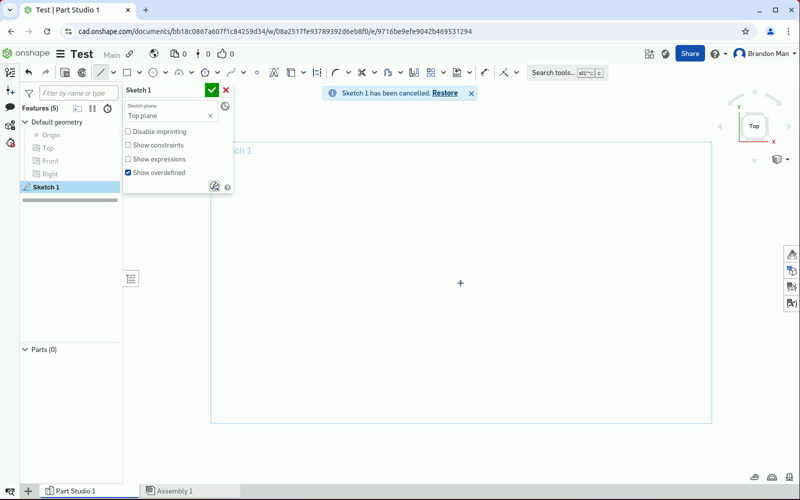
key_down(shift)
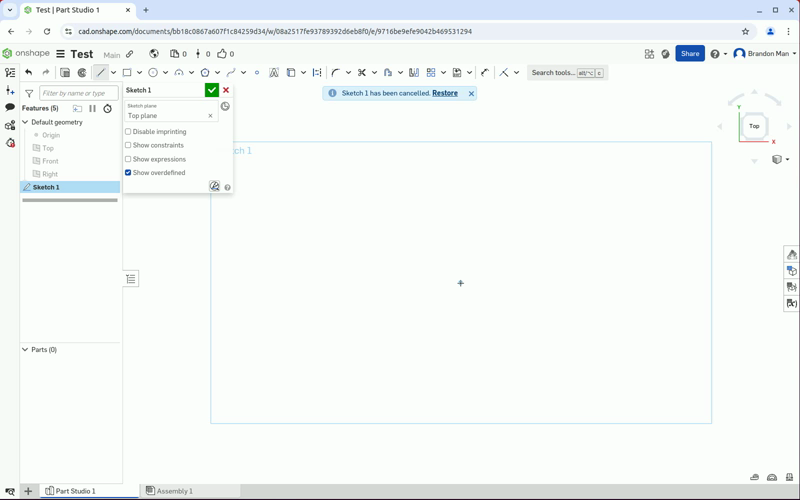
mouse_move(490, 282)
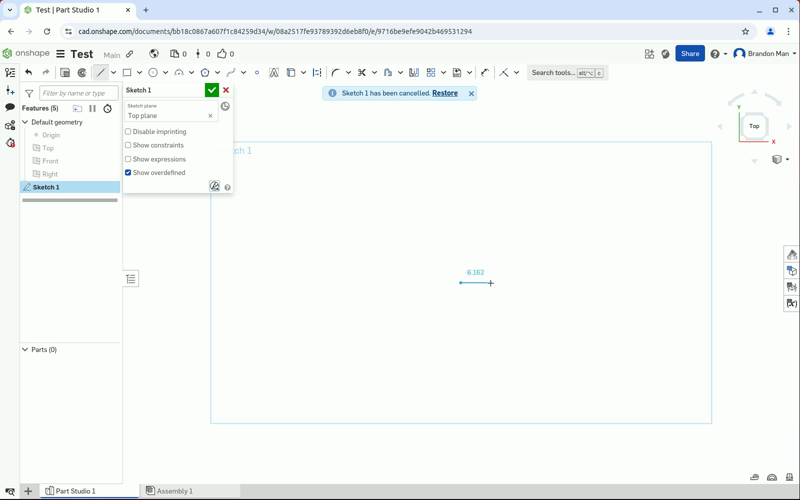
mouse_move(518, 282)
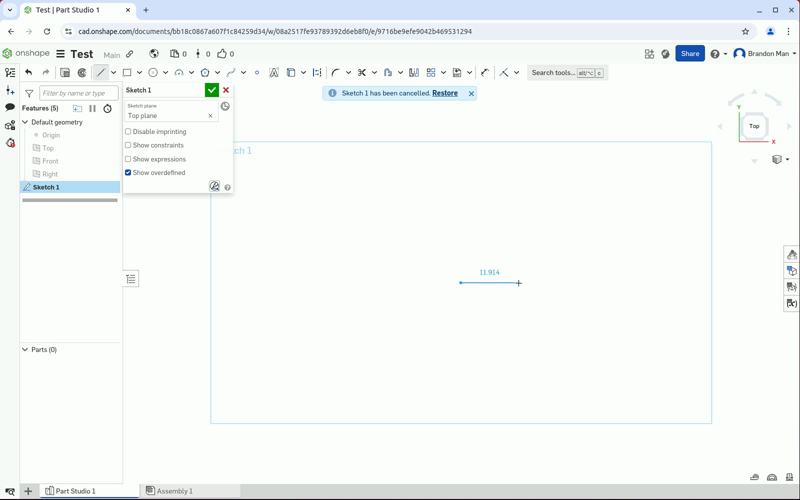
click(518, 282)
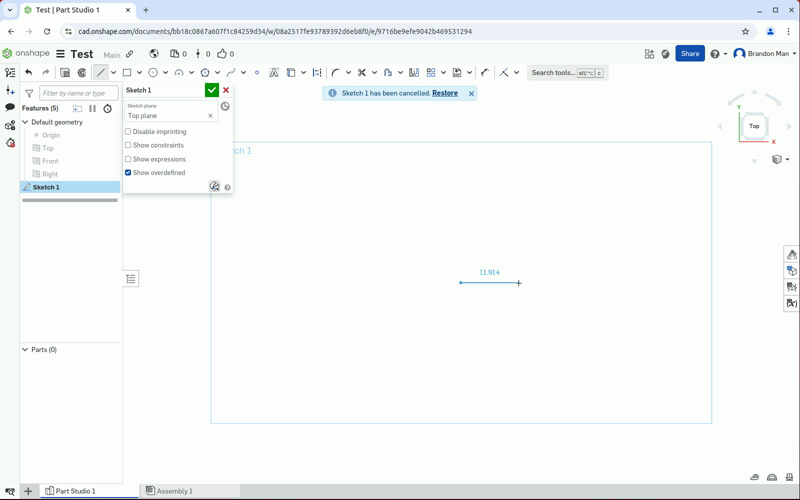
key_up(shift)
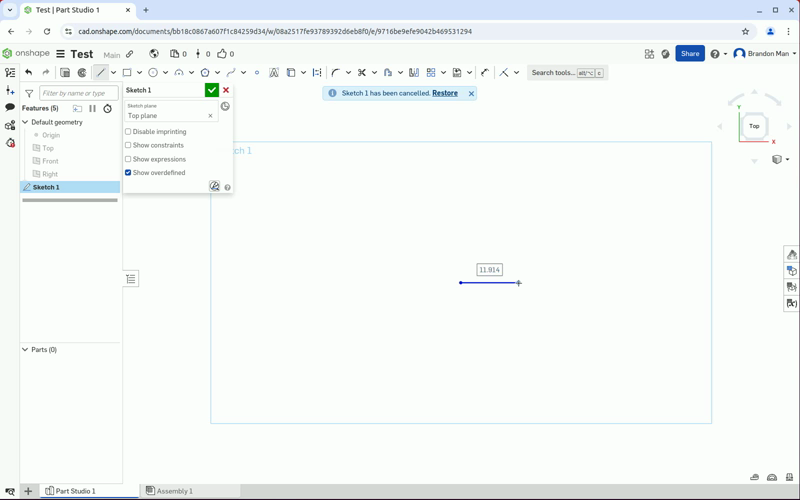
key_down(shift)
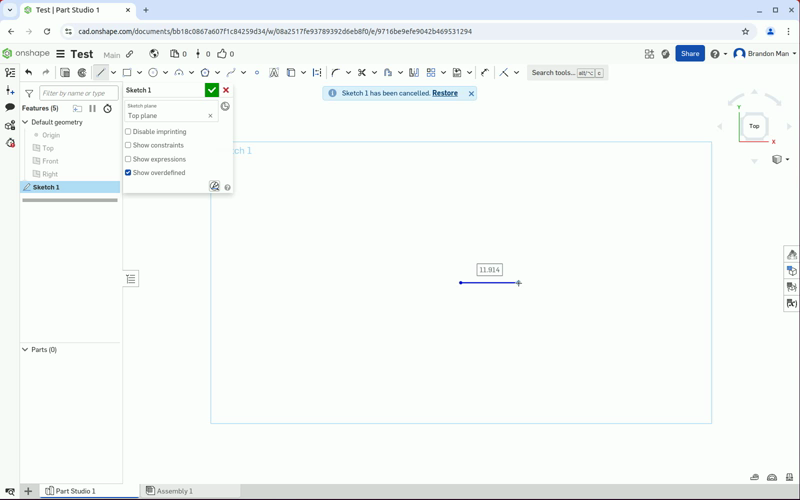
mouse_move(548, 282)
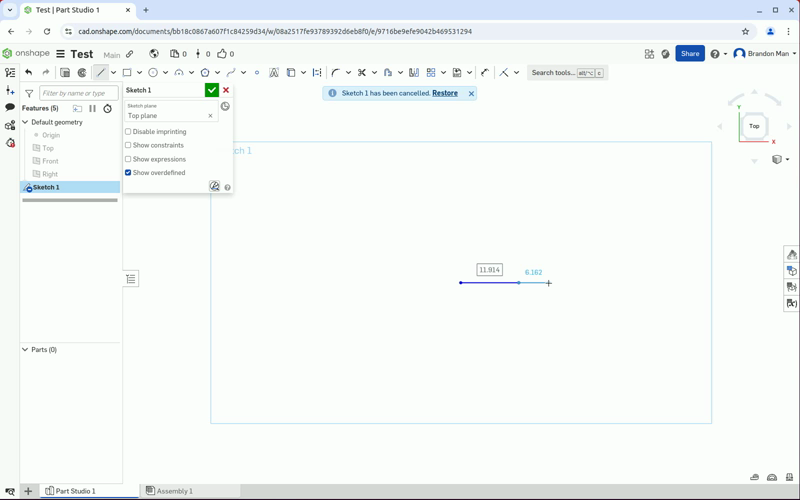
mouse_move(518, 279)
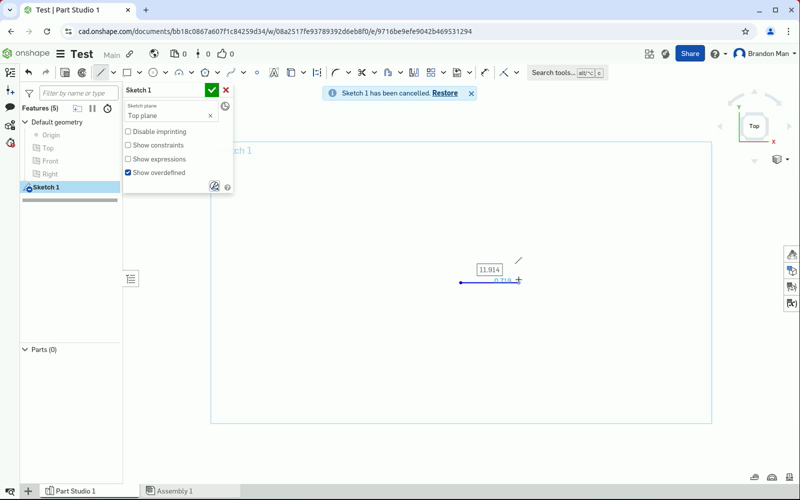
scroll(6)
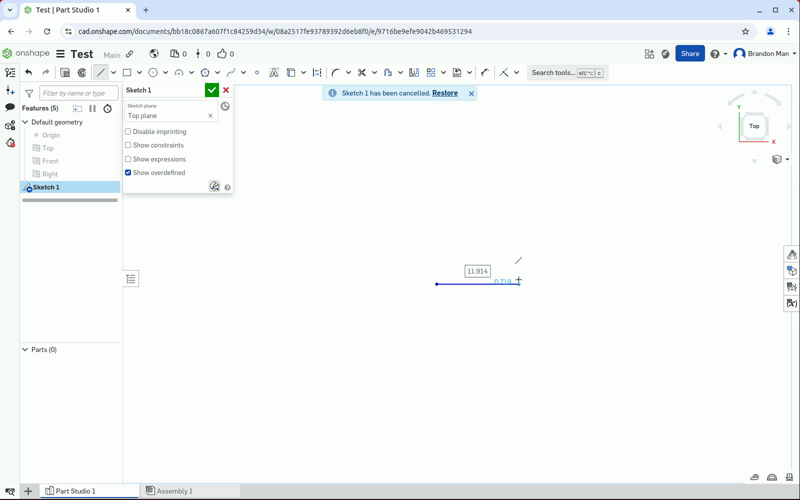
scroll(6)
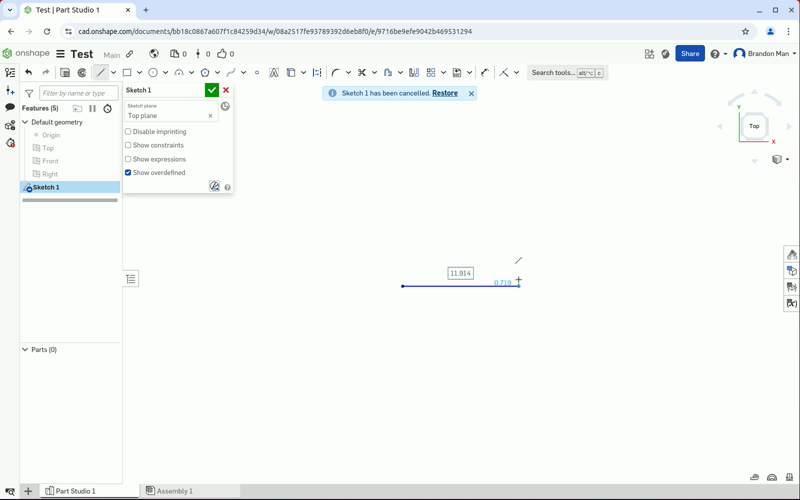
scroll(6)
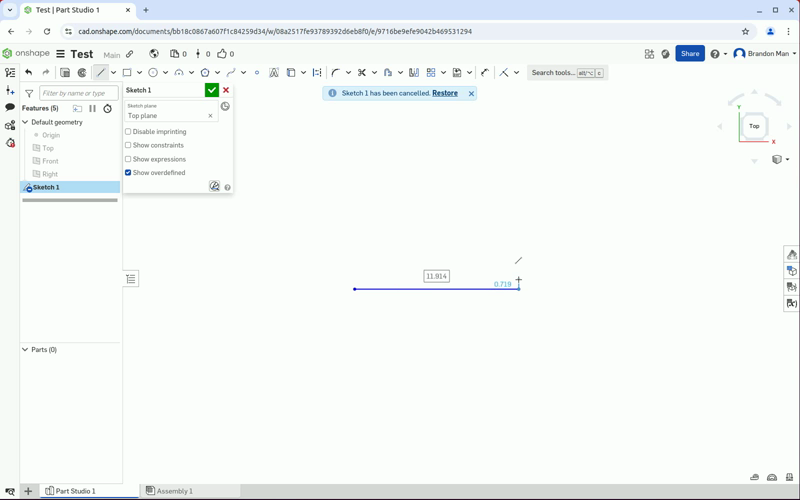
scroll(6)
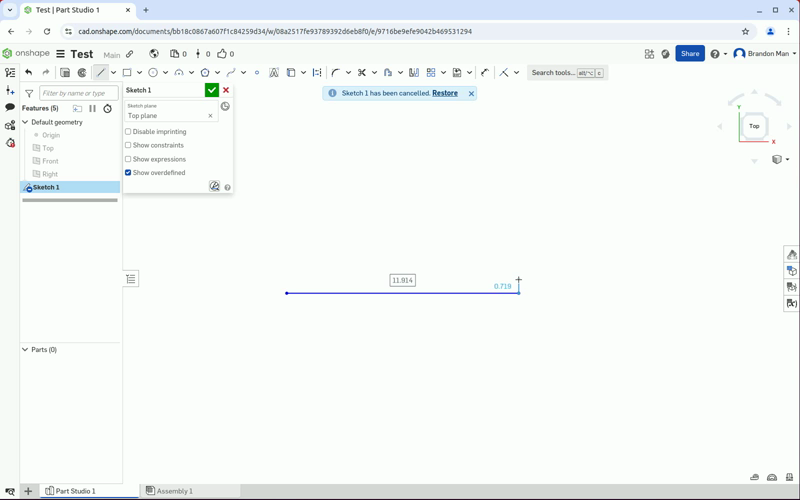
scroll(6)
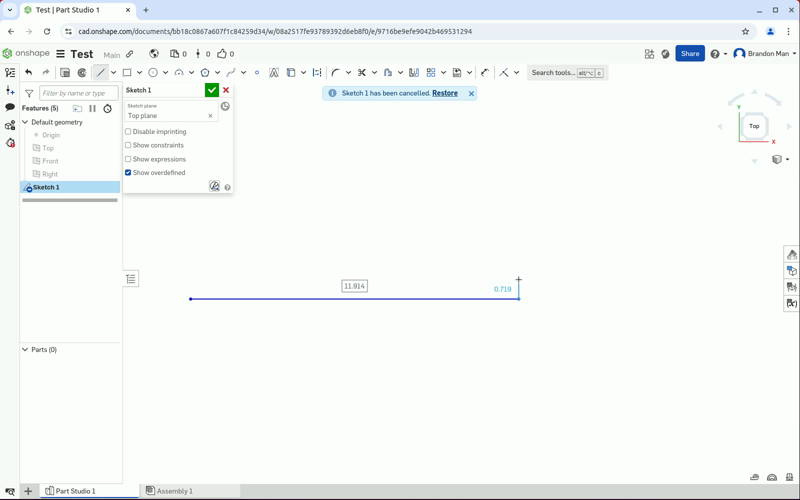
scroll(6)
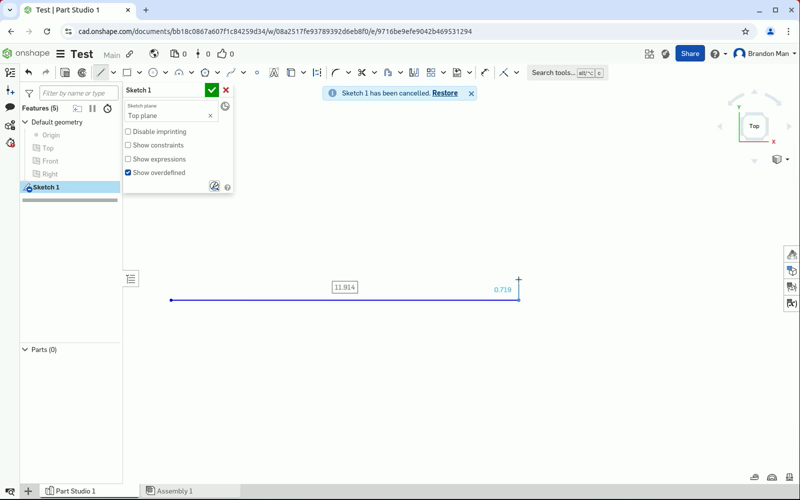
scroll(6)
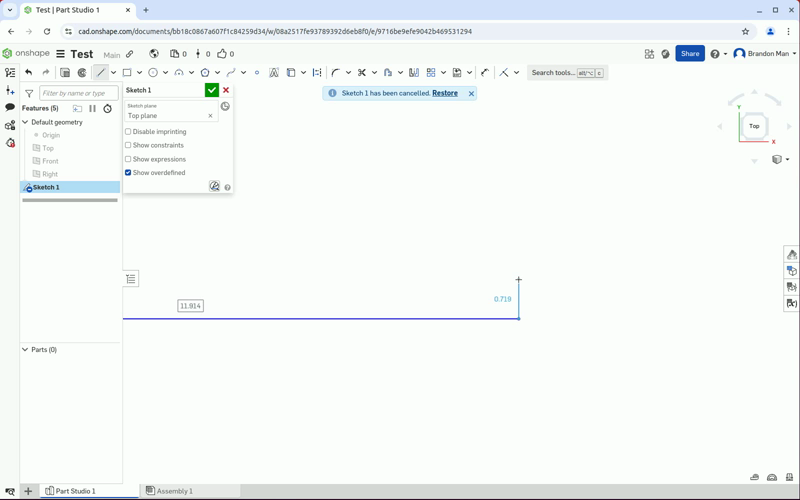
click(518, 279)
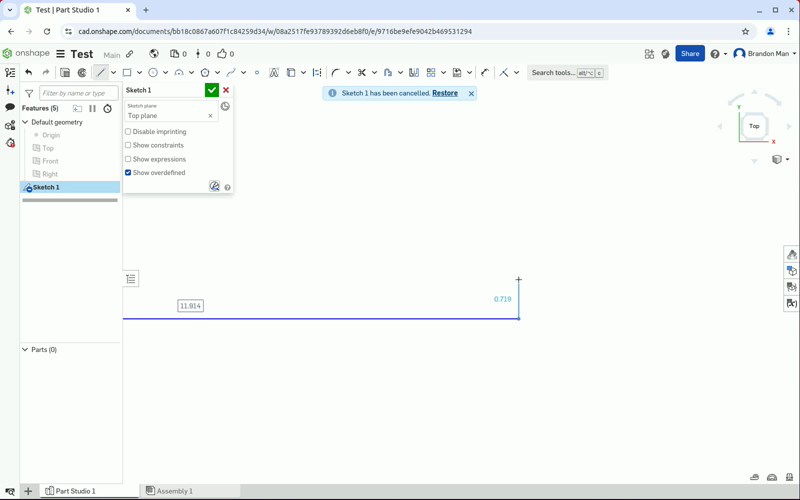
scroll(-6)
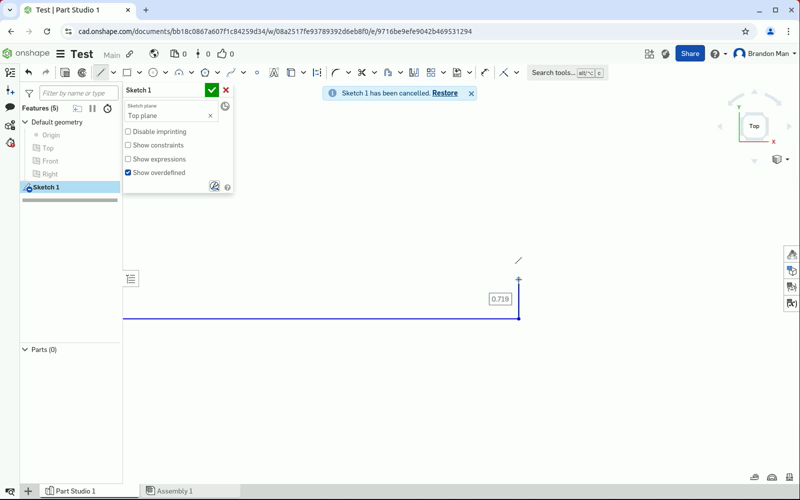
scroll(-6)
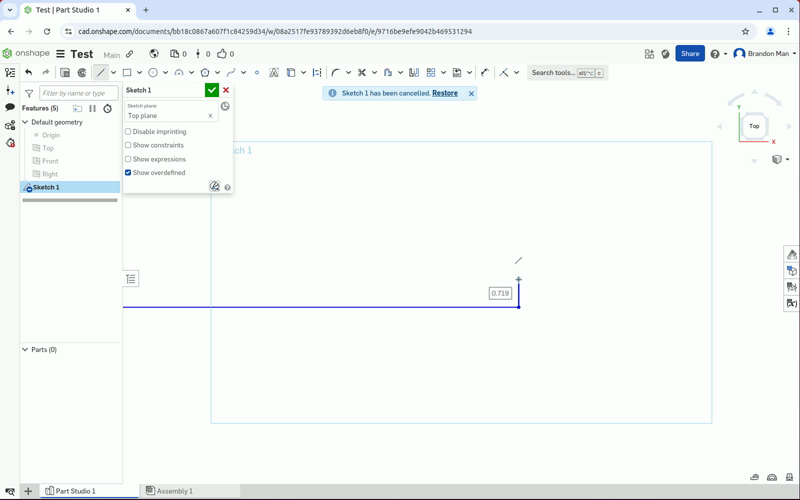
scroll(-6)
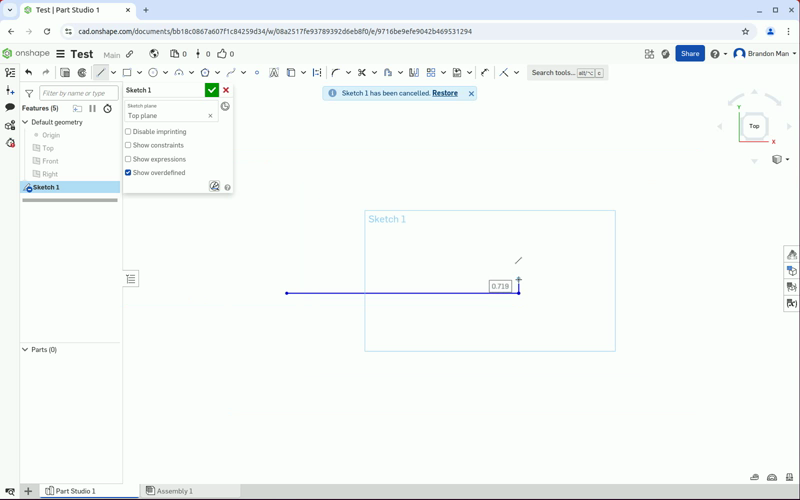
scroll(-6)
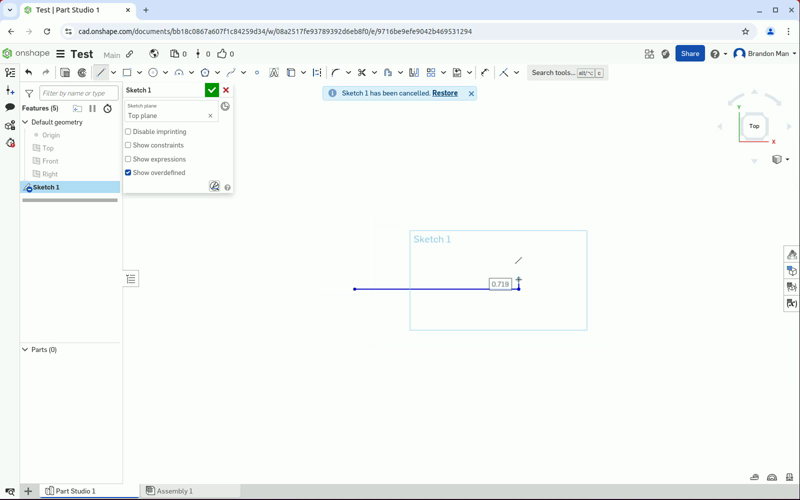
scroll(-6)
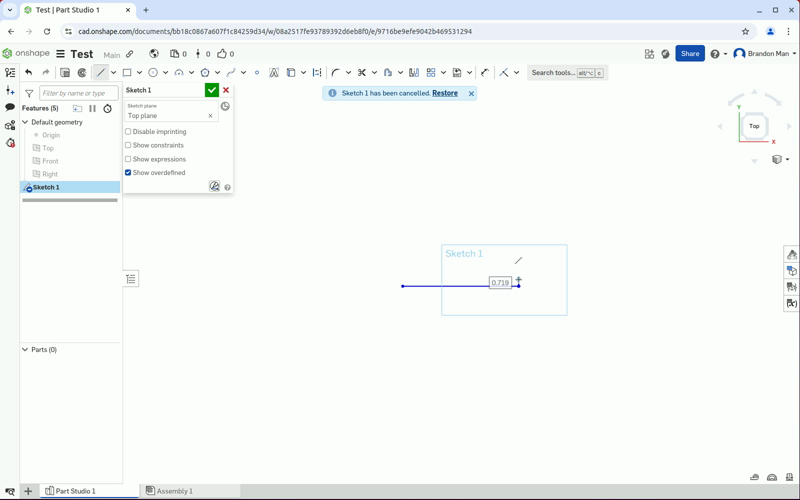
scroll(-6)
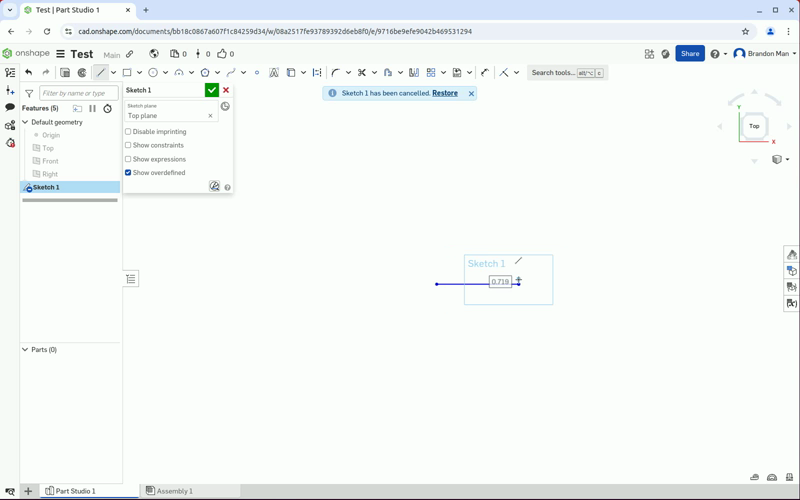
scroll(-6)
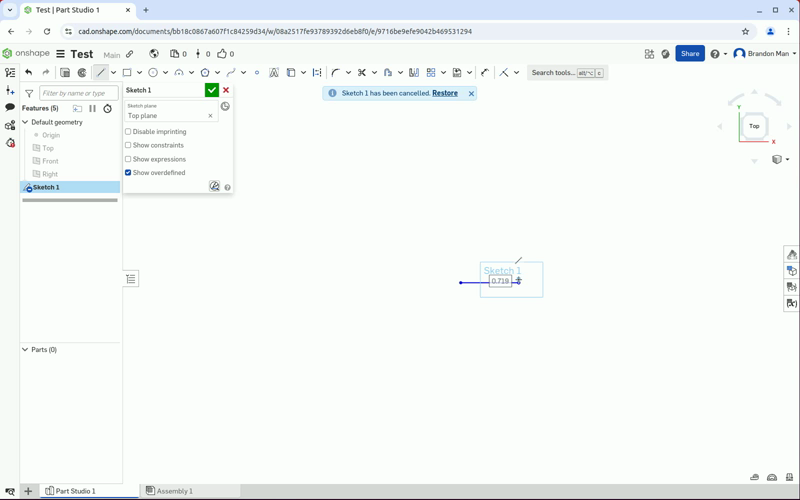
key_up(shift)
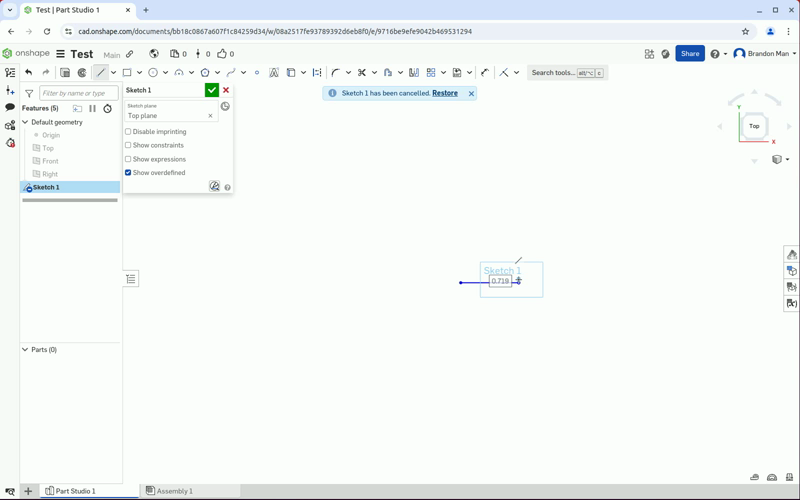
key_down(shift)
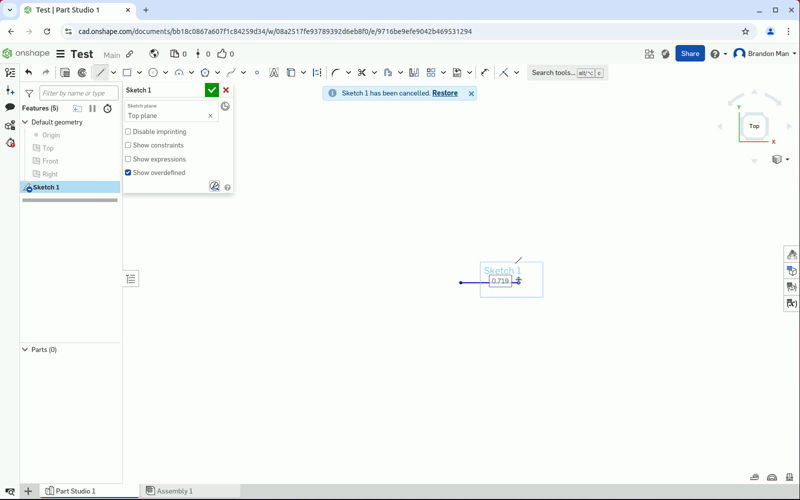
mouse_move(548, 279)
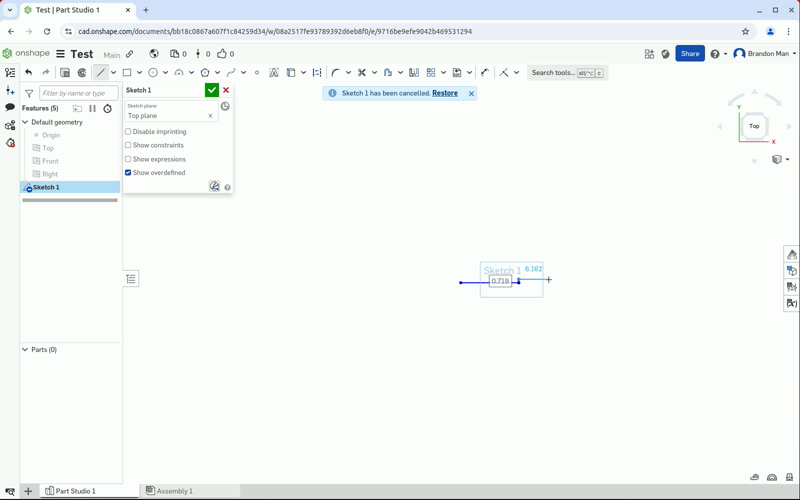
mouse_move(464, 279)
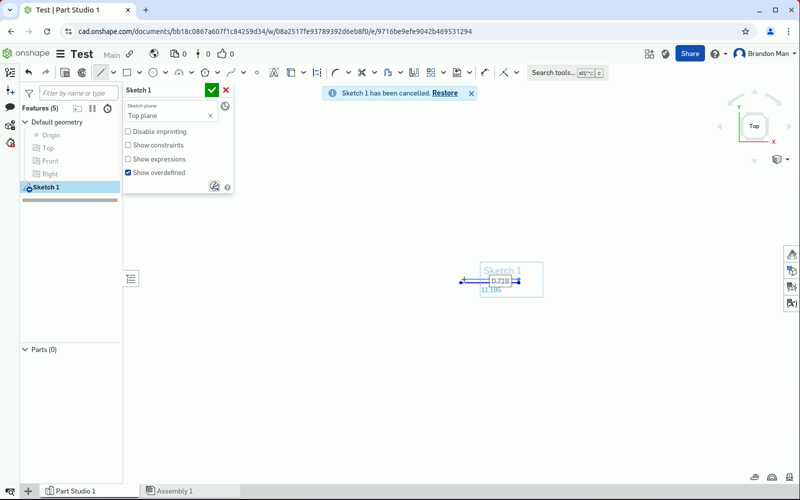
click(464, 279)
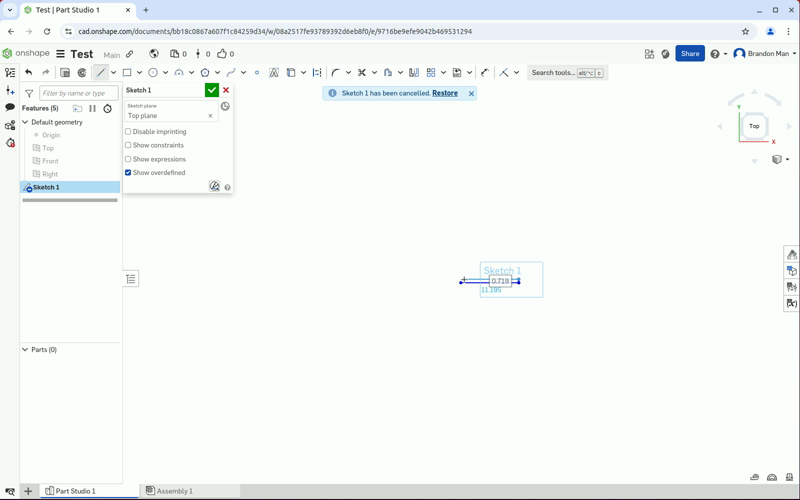
key_up(shift)
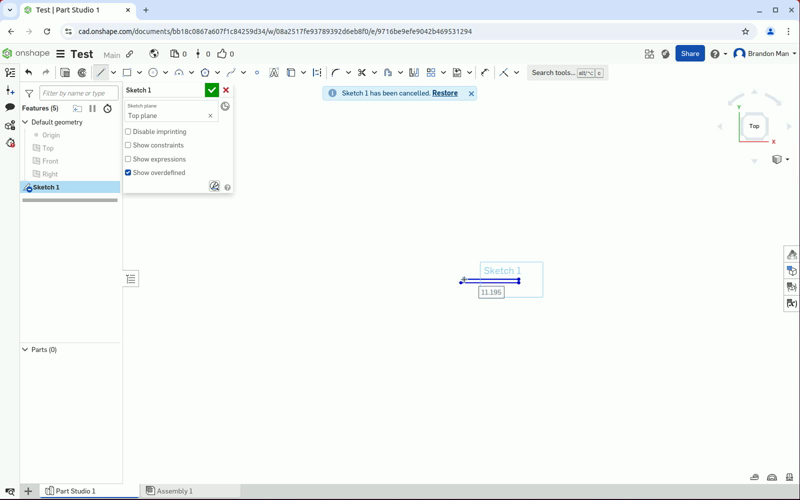
key_down(shift)
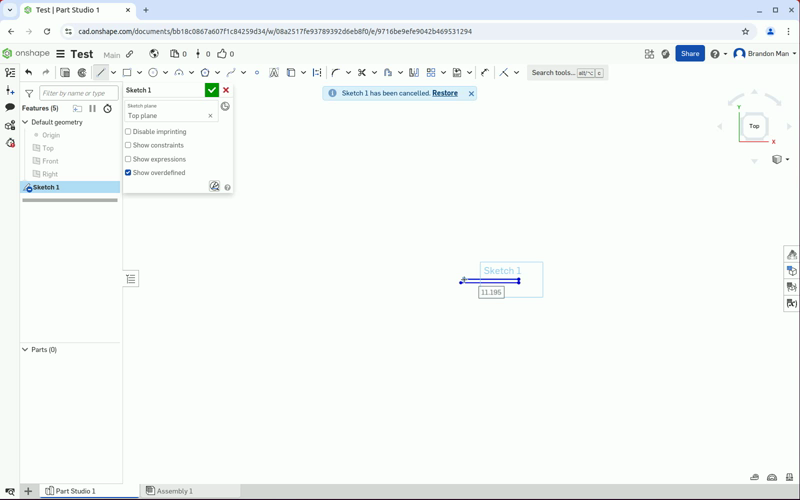
mouse_move(464, 175)
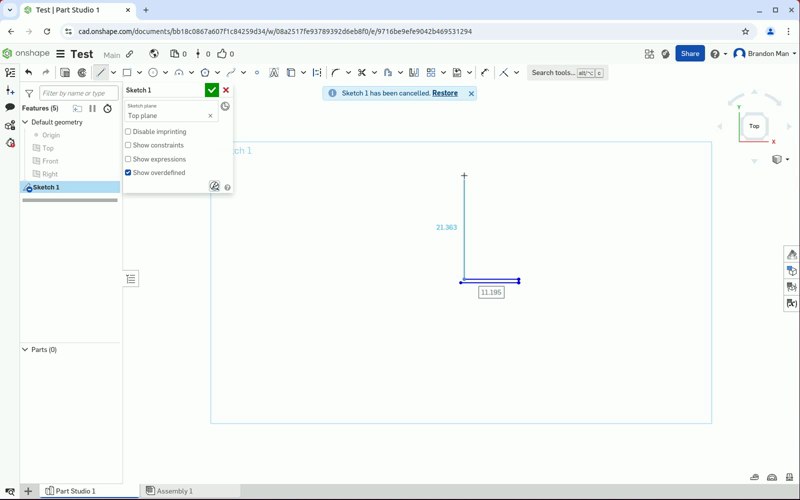
click(464, 175)
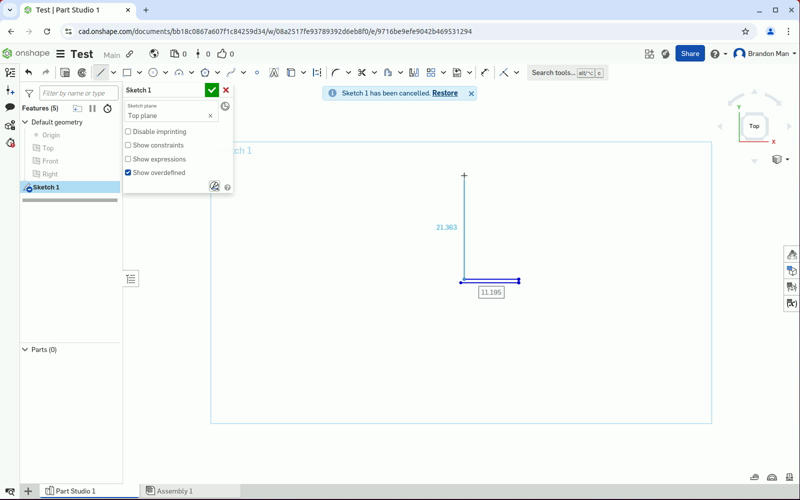
key_up(shift)
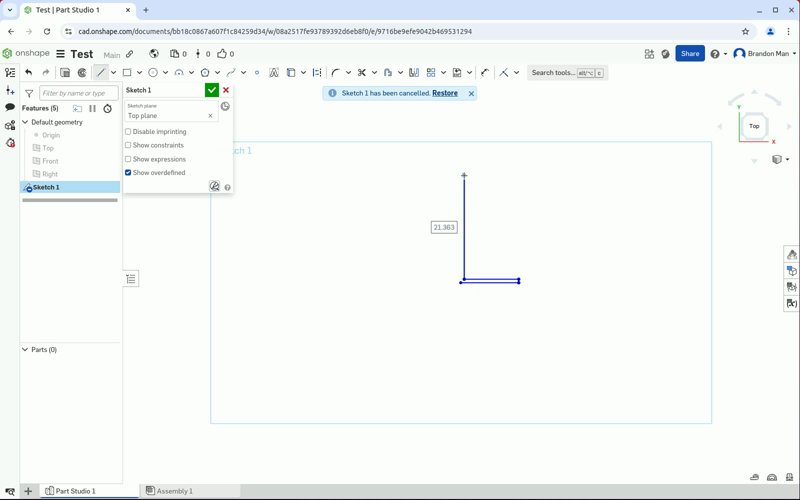
key_down(shift)
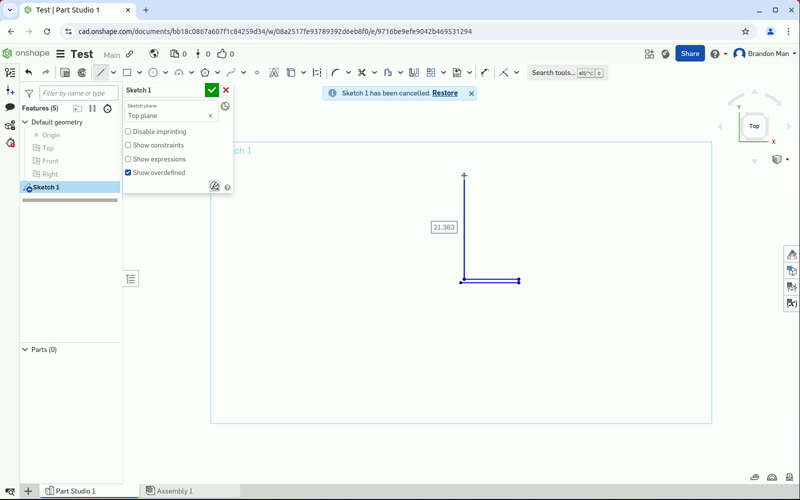
mouse_move(494, 175)
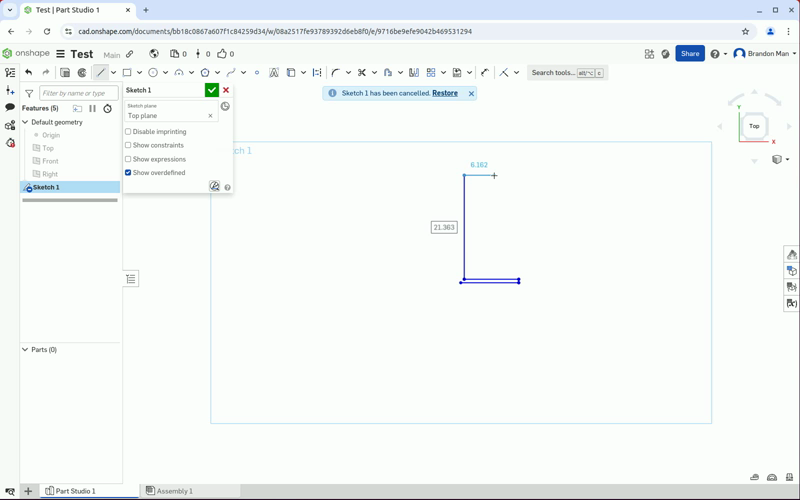
mouse_move(466, 175)
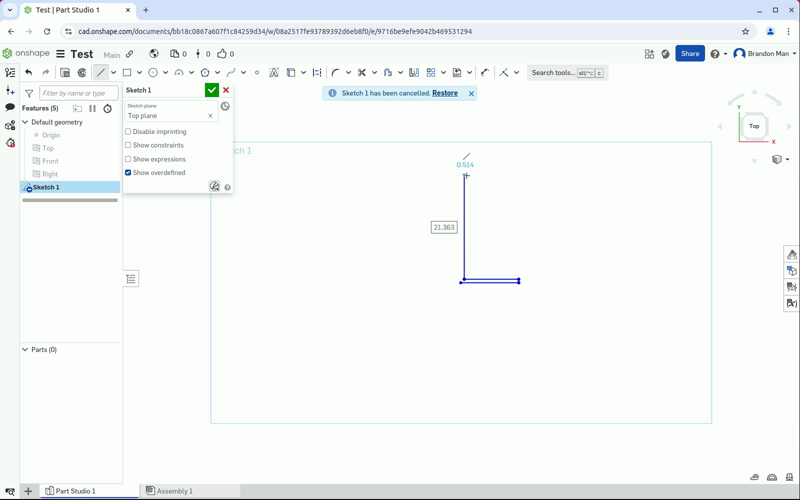
scroll(6)
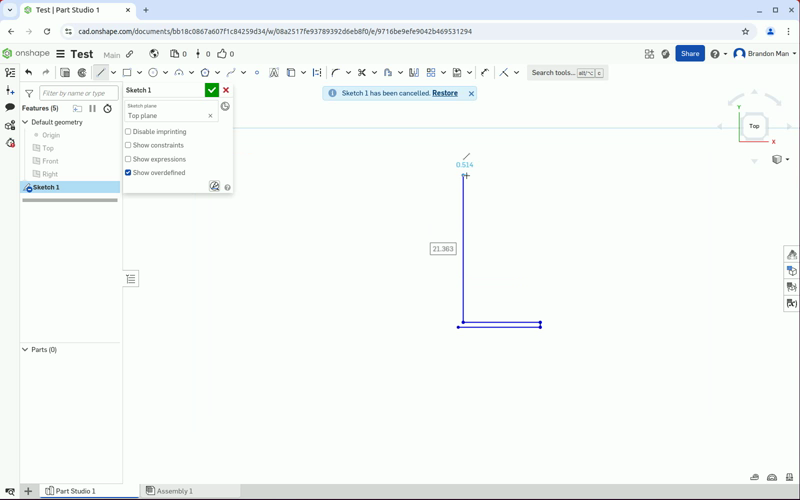
scroll(6)
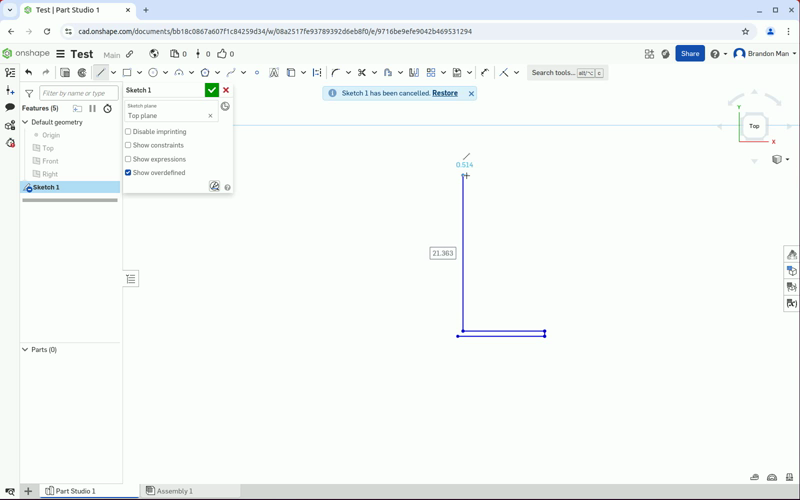
scroll(6)
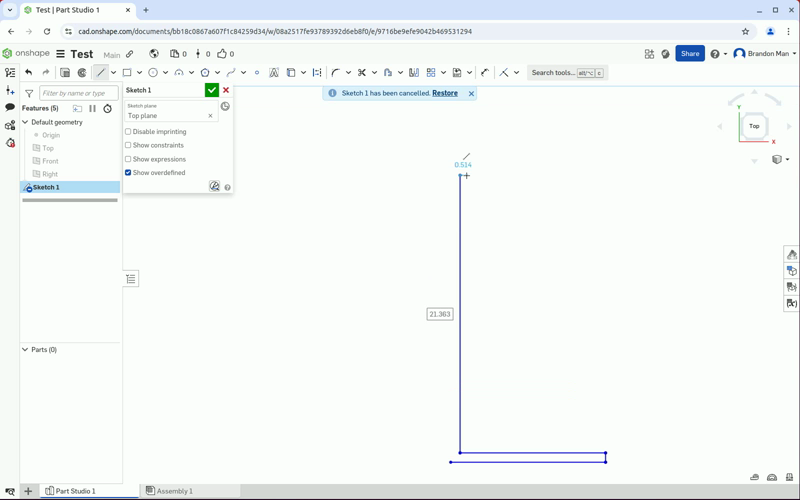
scroll(6)
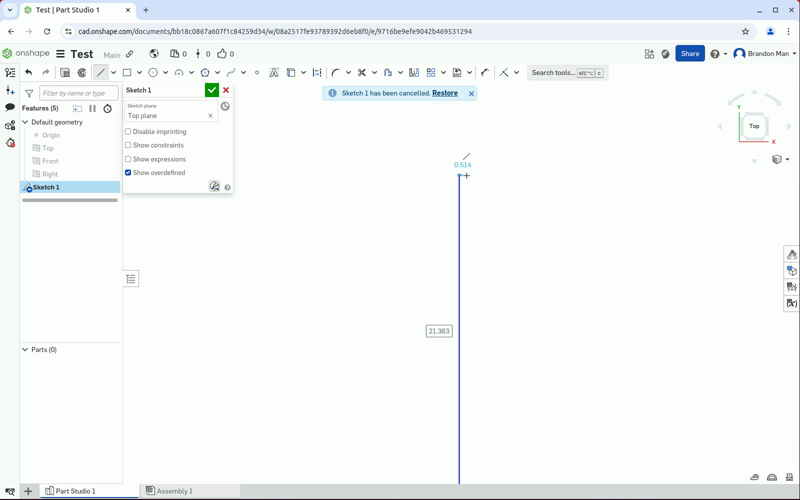
scroll(6)
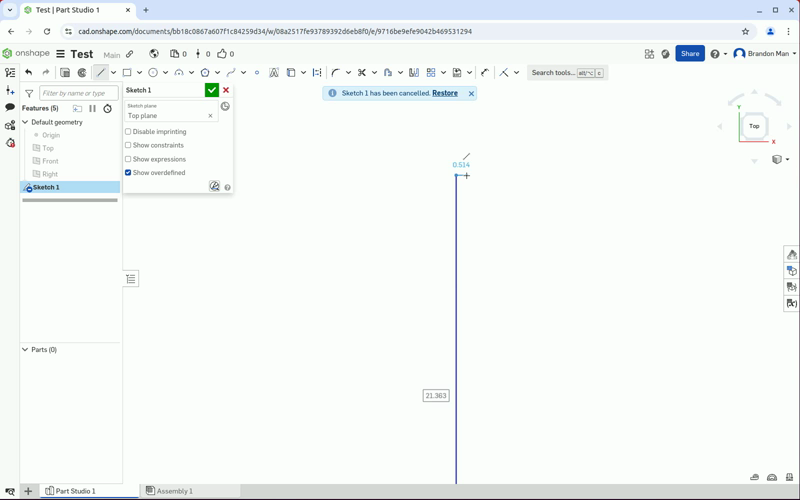
scroll(6)
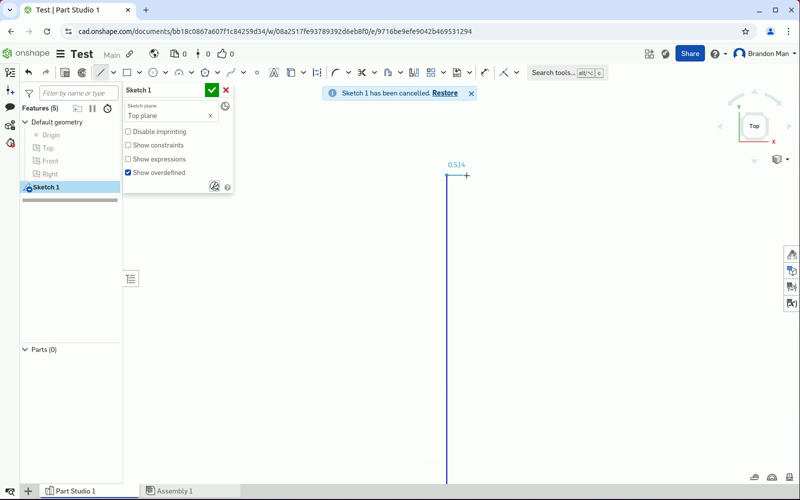
scroll(6)
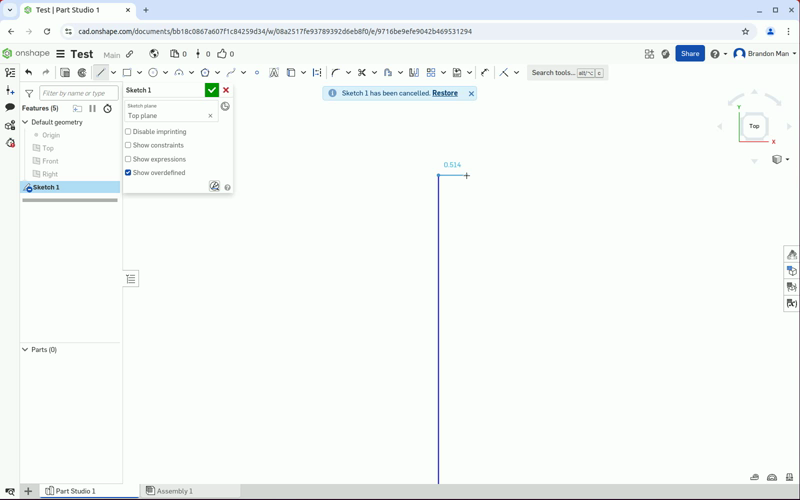
click(466, 175)
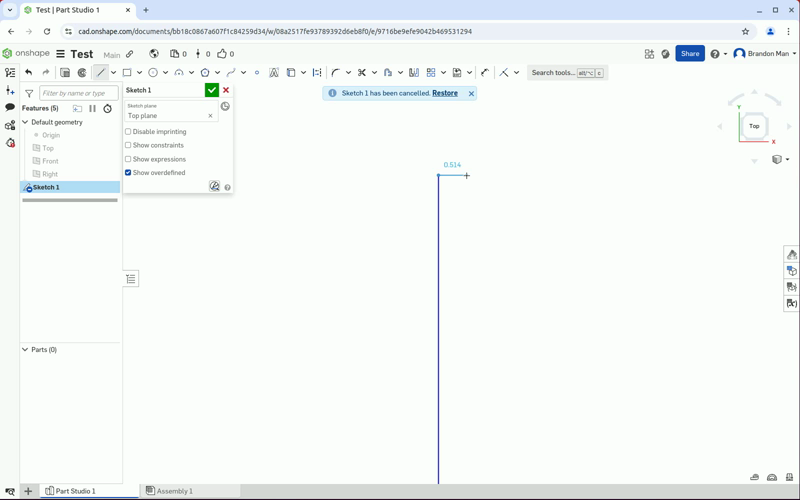
scroll(-6)
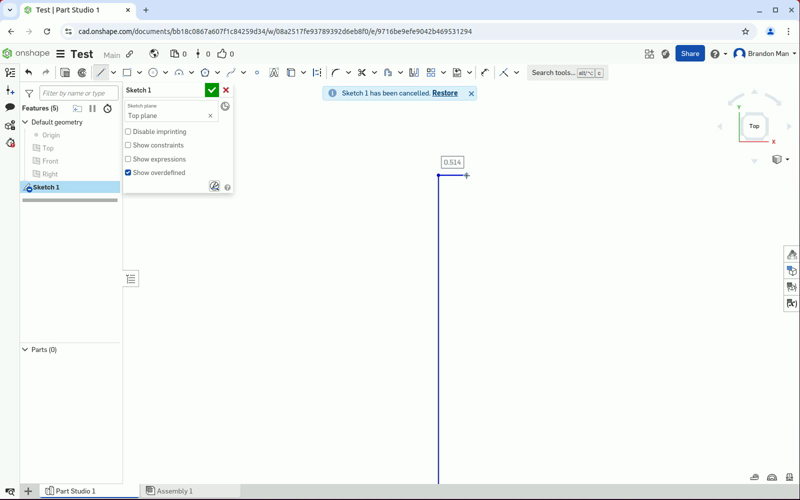
scroll(-6)
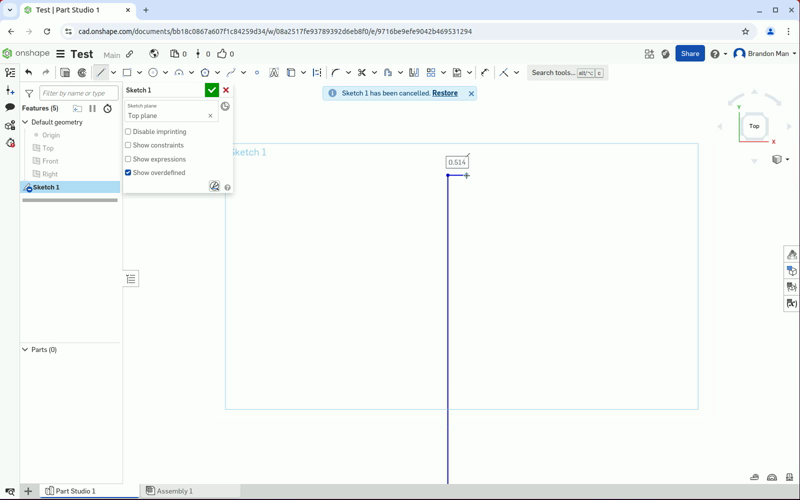
scroll(-6)
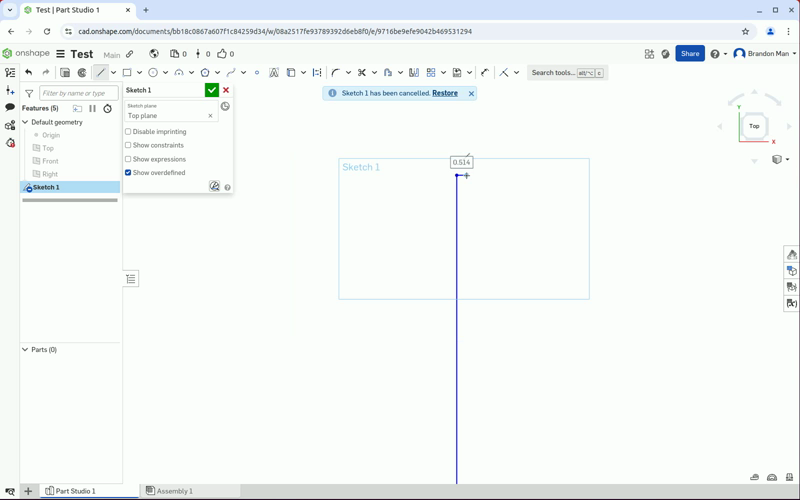
scroll(-6)
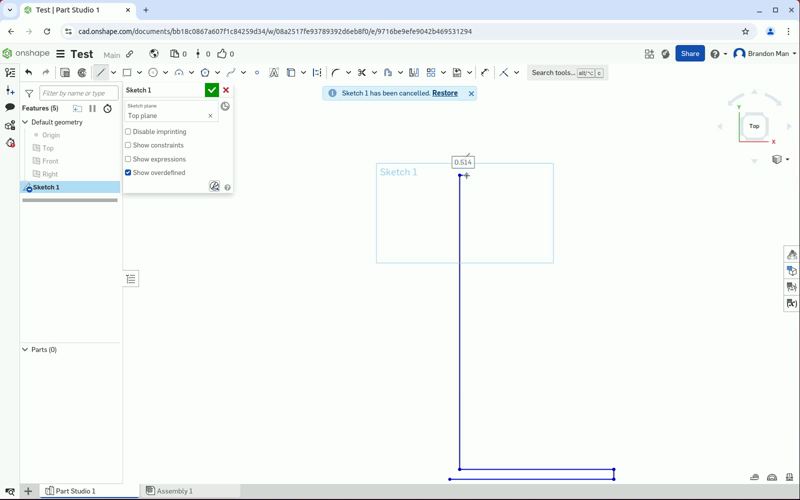
scroll(-6)
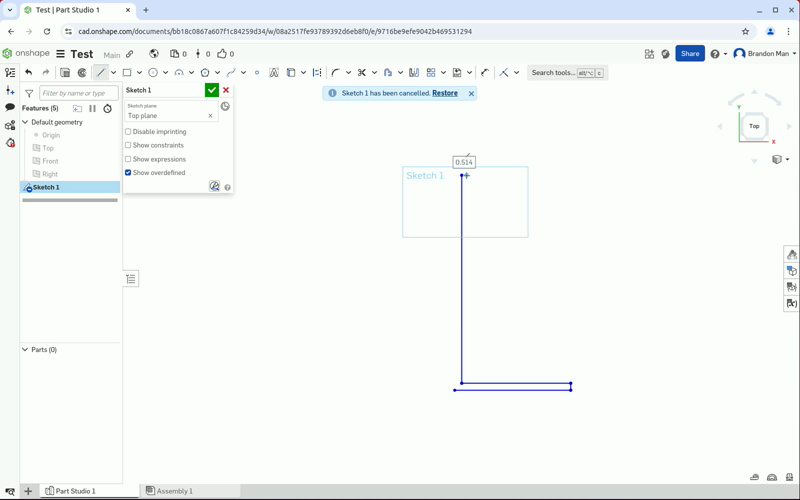
scroll(-6)
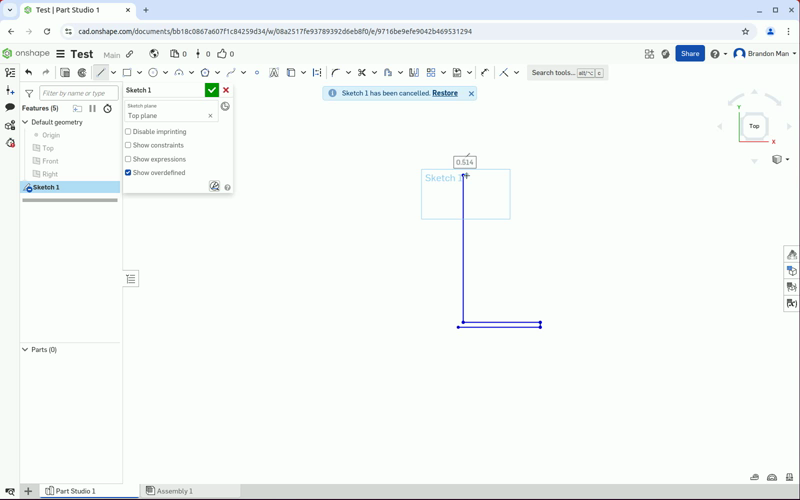
scroll(-6)
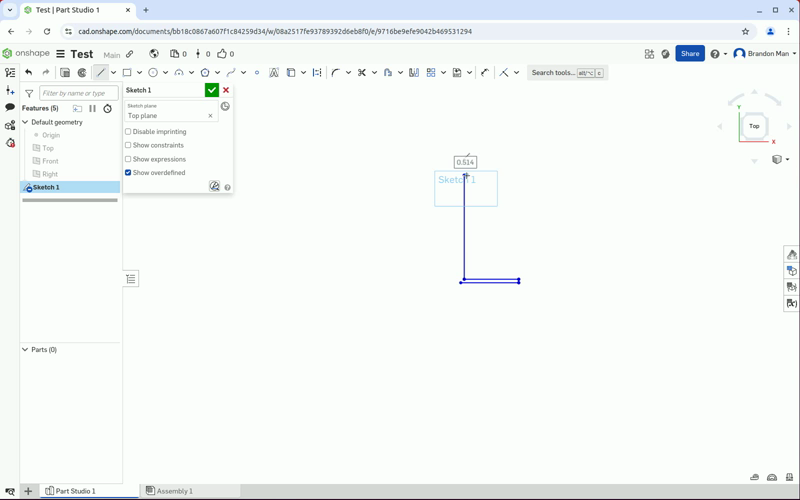
key_up(shift)
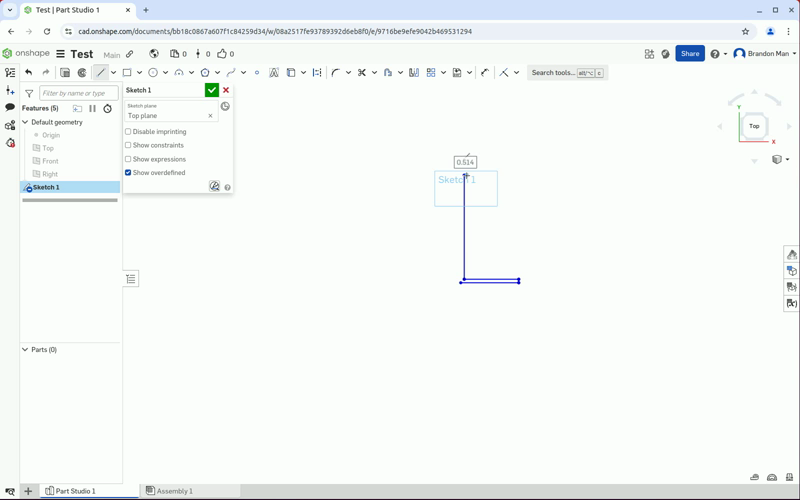
key_down(shift)
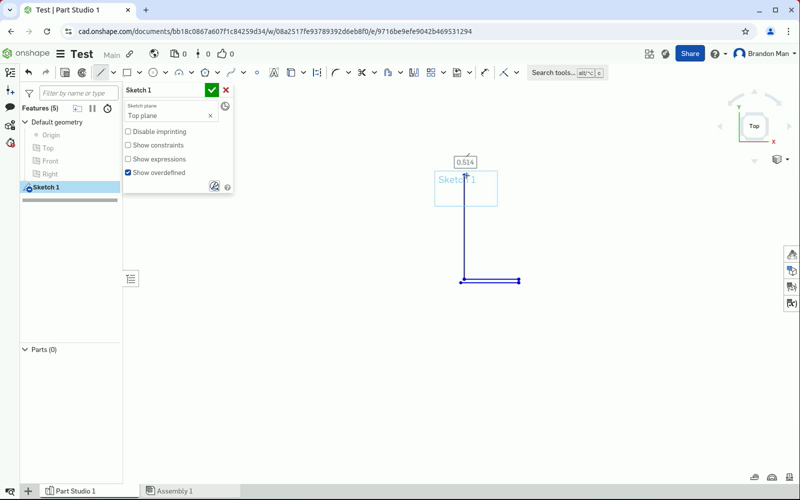
mouse_move(496, 175)
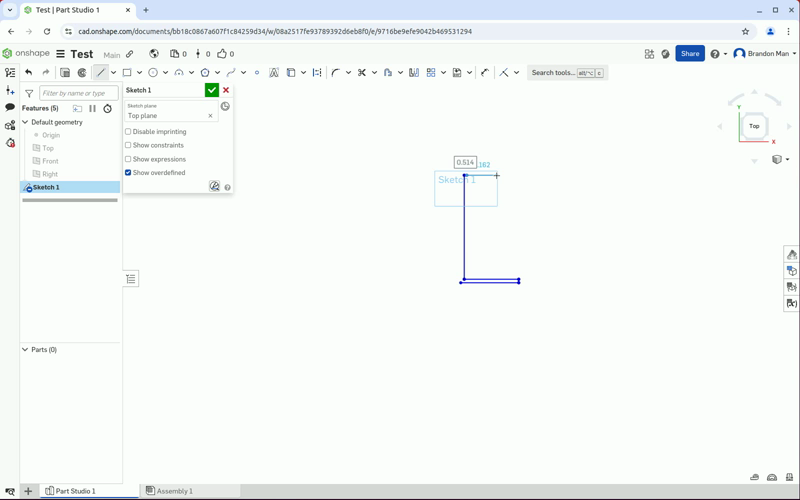
mouse_move(466, 170)
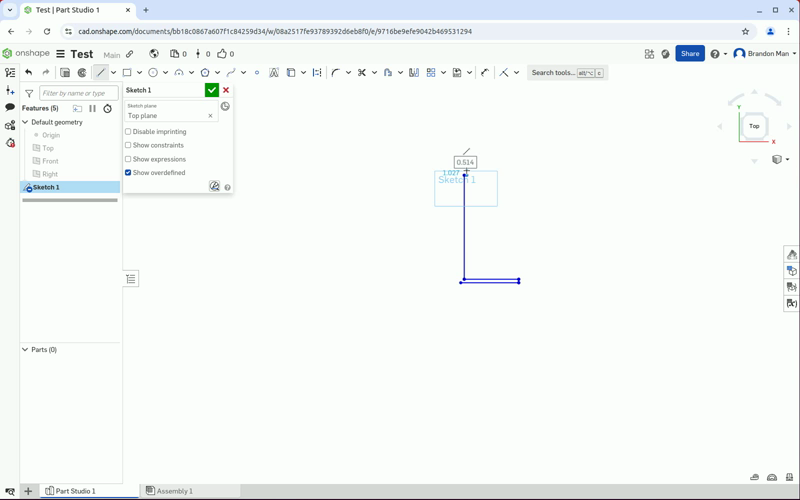
scroll(6)
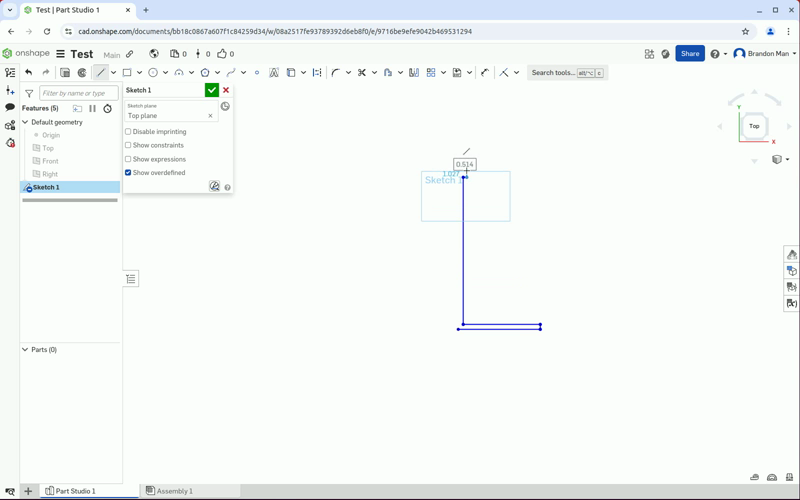
scroll(6)
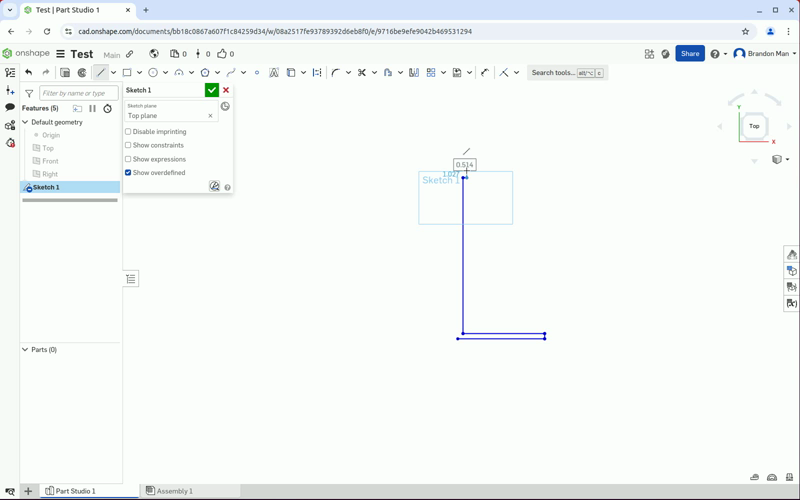
scroll(6)
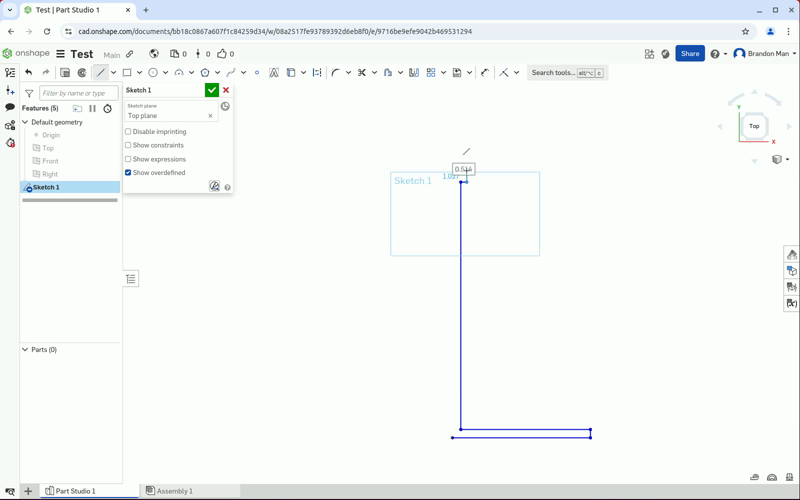
scroll(6)
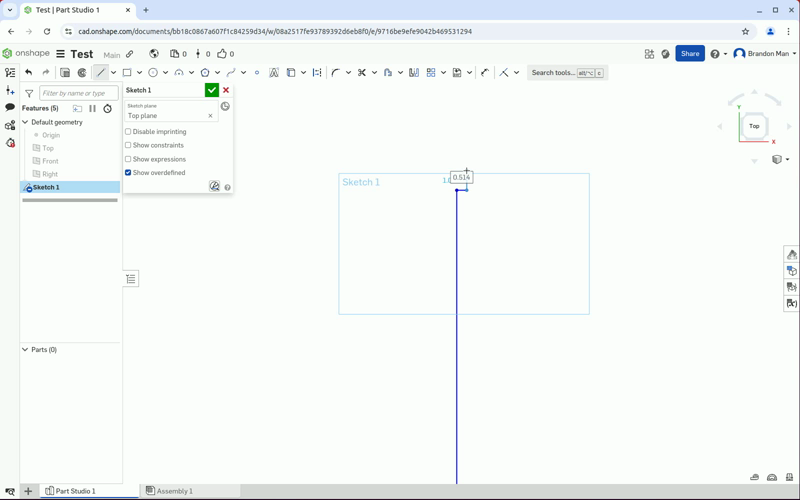
scroll(6)
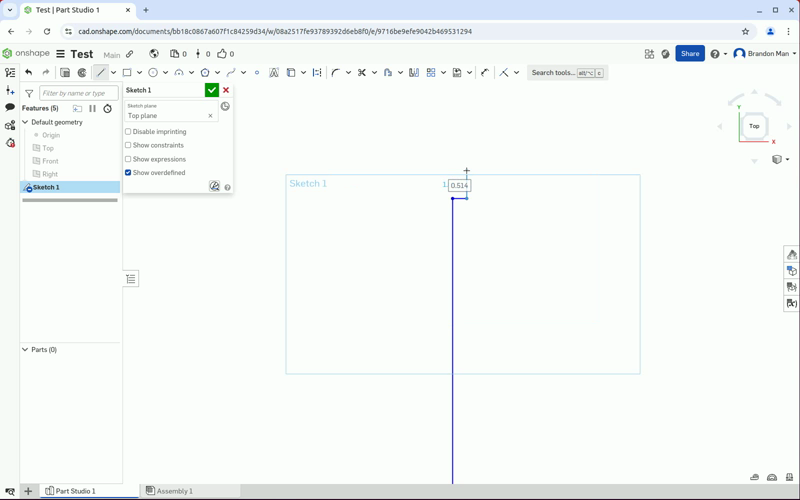
scroll(6)
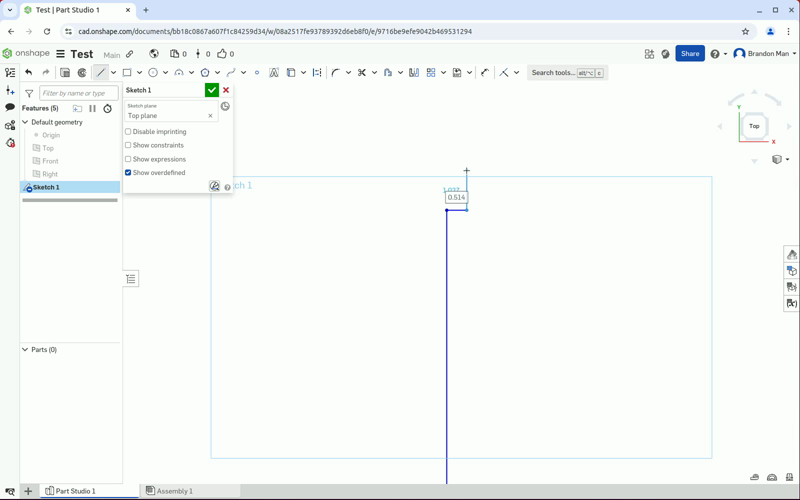
scroll(6)
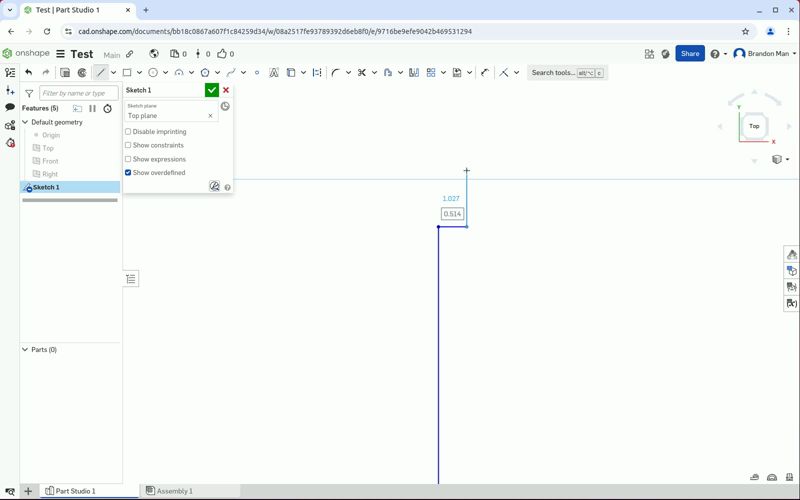
click(466, 170)
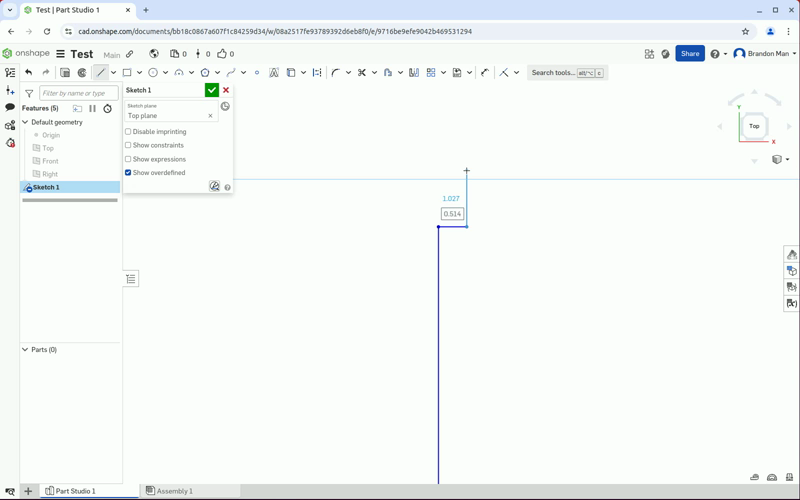
scroll(-6)
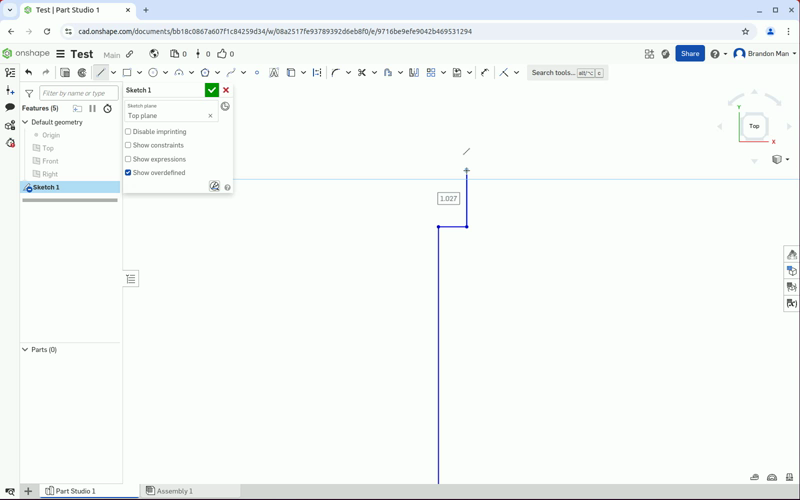
scroll(-6)
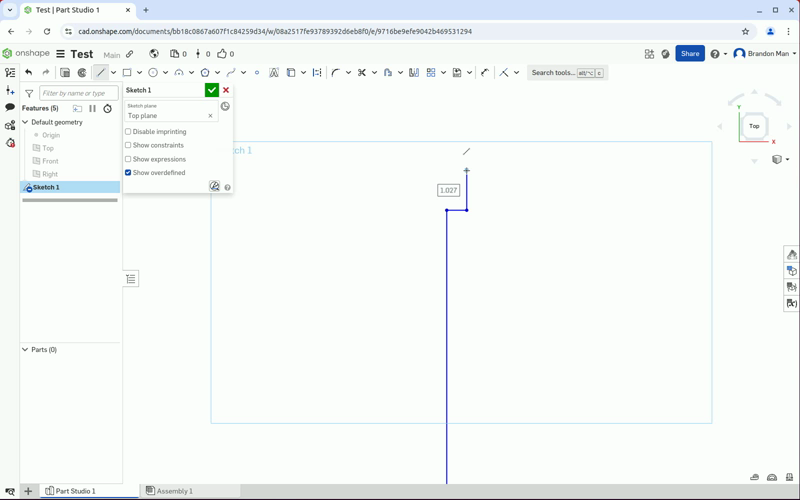
scroll(-6)
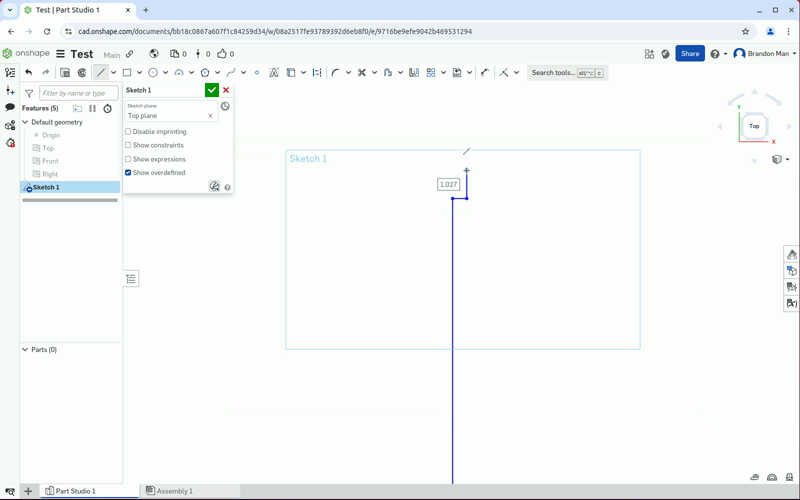
scroll(-6)
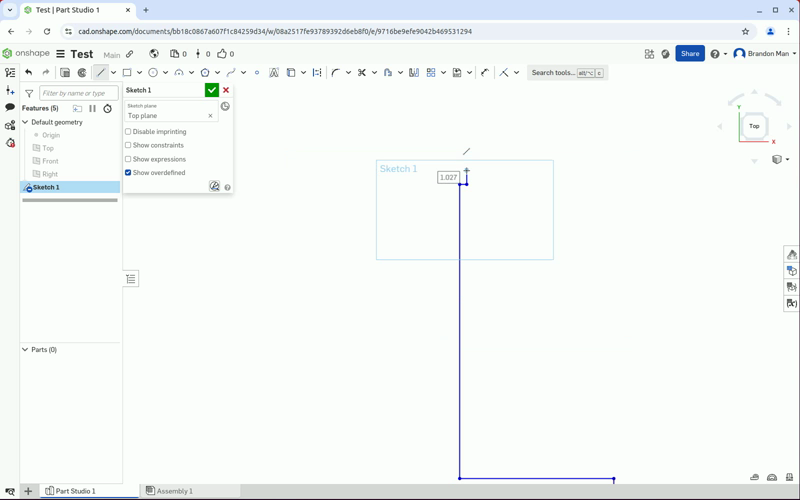
scroll(-6)
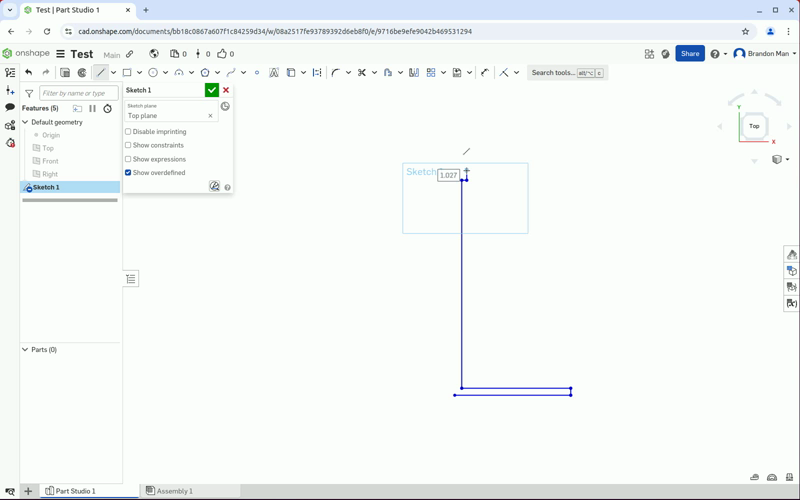
scroll(-6)
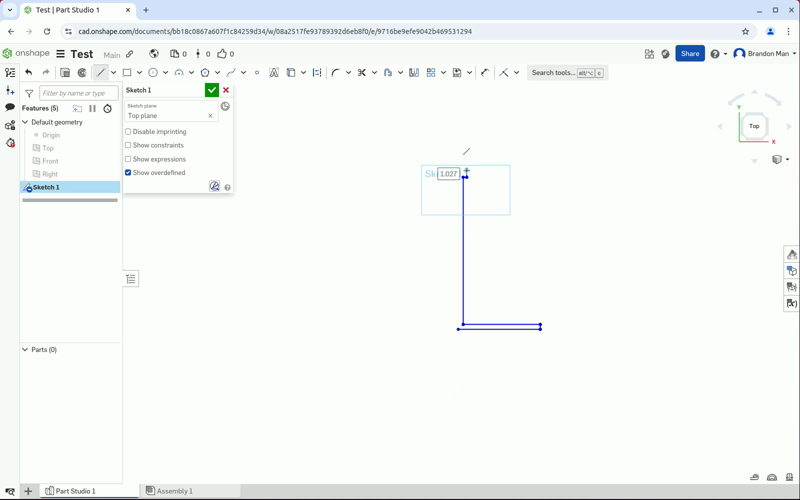
scroll(-6)
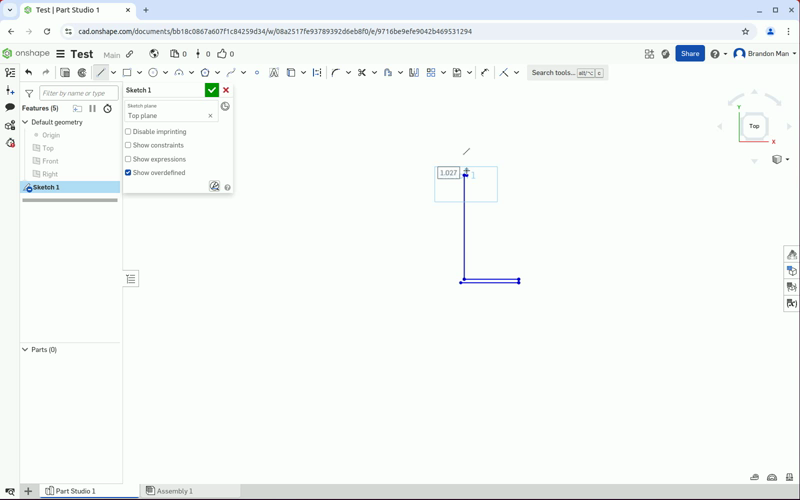
key_up(shift)
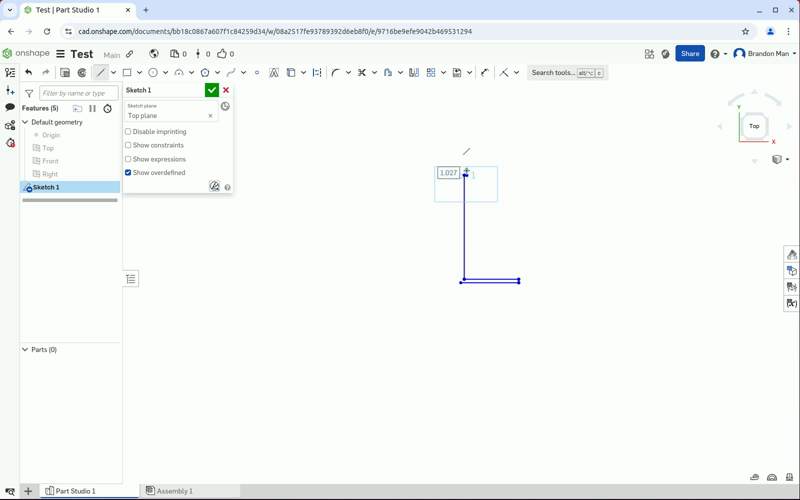
key_down(shift)
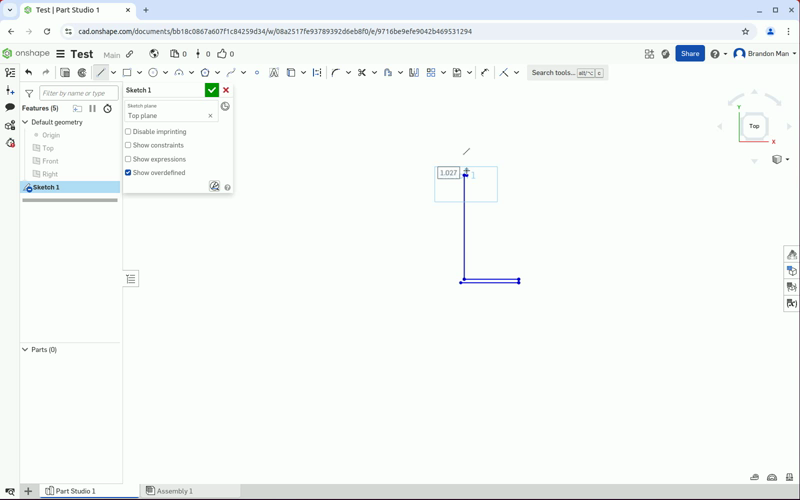
mouse_move(496, 170)
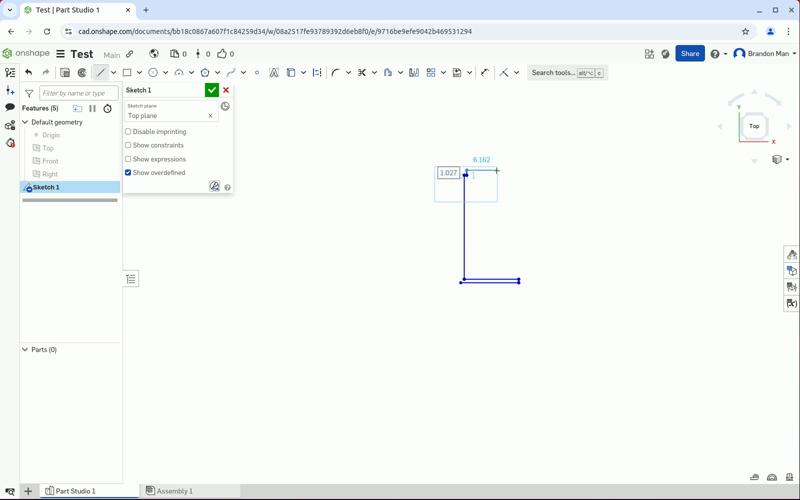
mouse_move(460, 170)
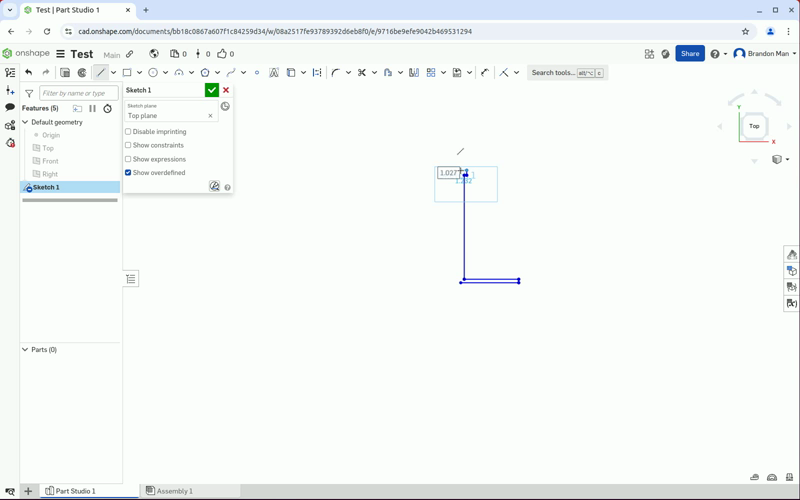
scroll(6)
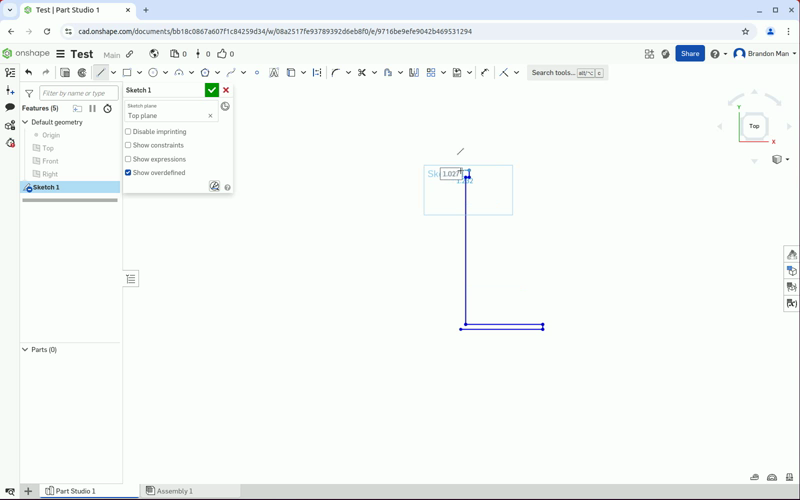
scroll(6)
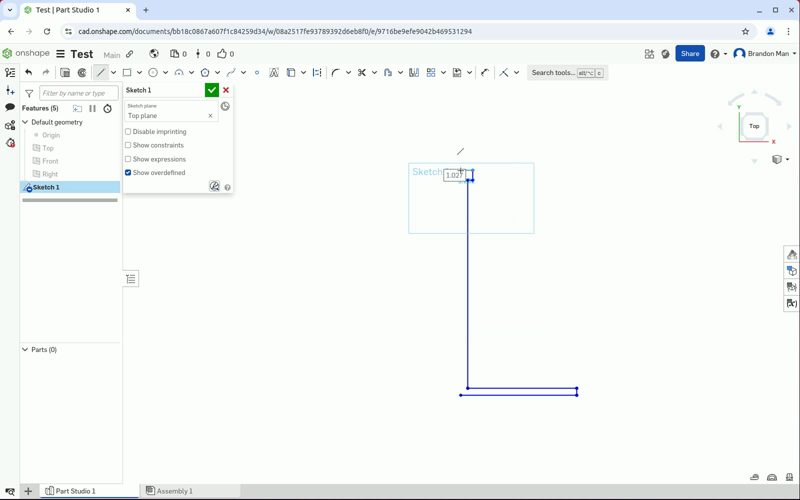
scroll(6)
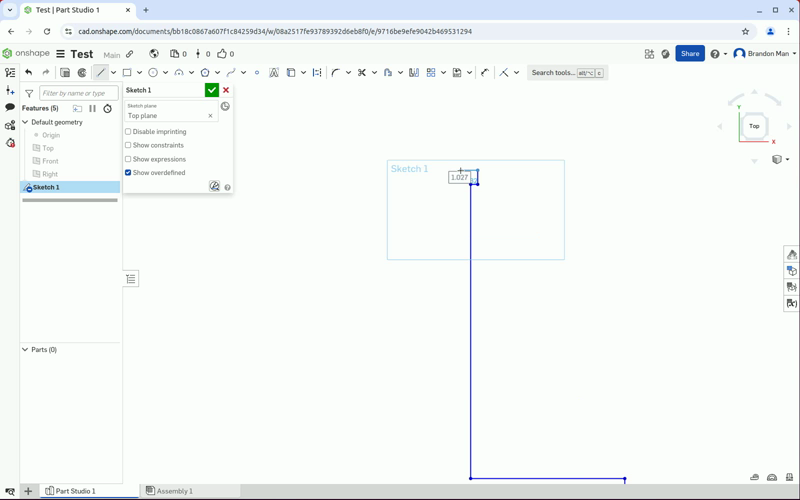
scroll(6)
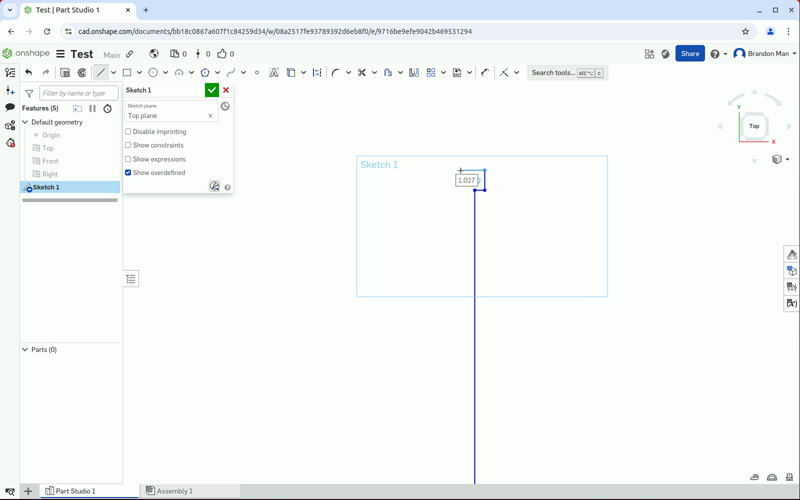
scroll(6)
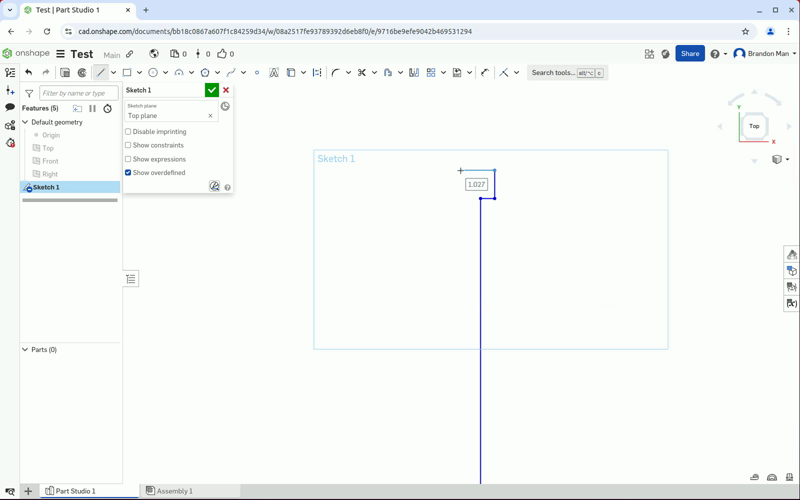
scroll(6)
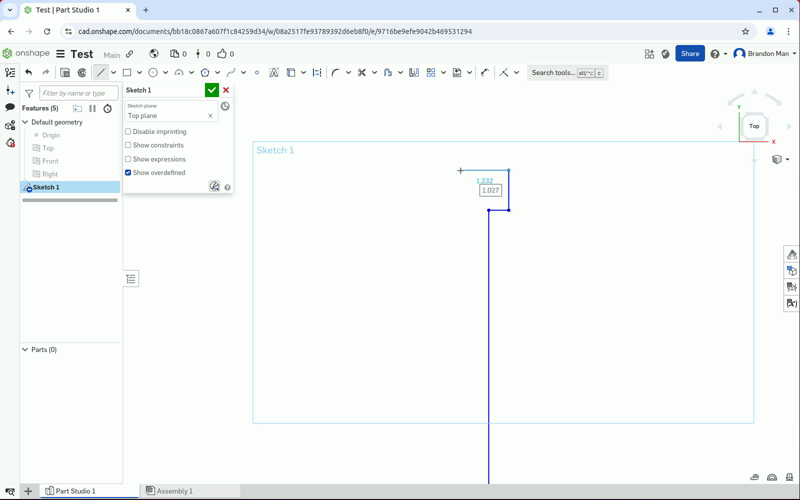
scroll(6)
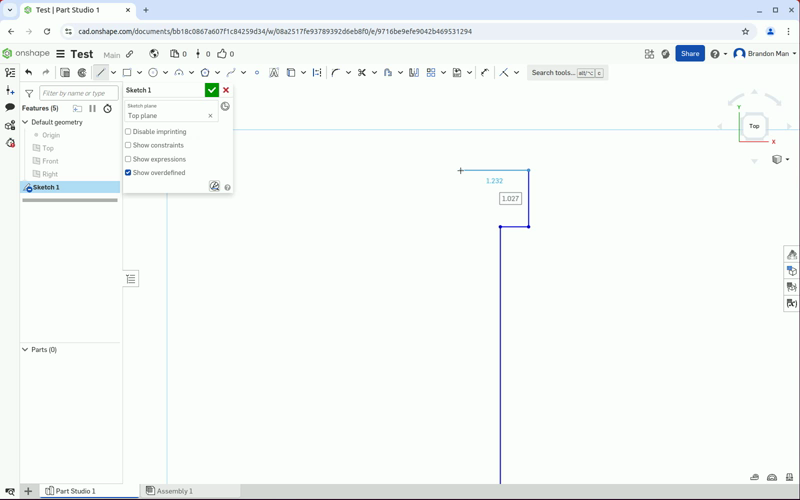
click(460, 170)
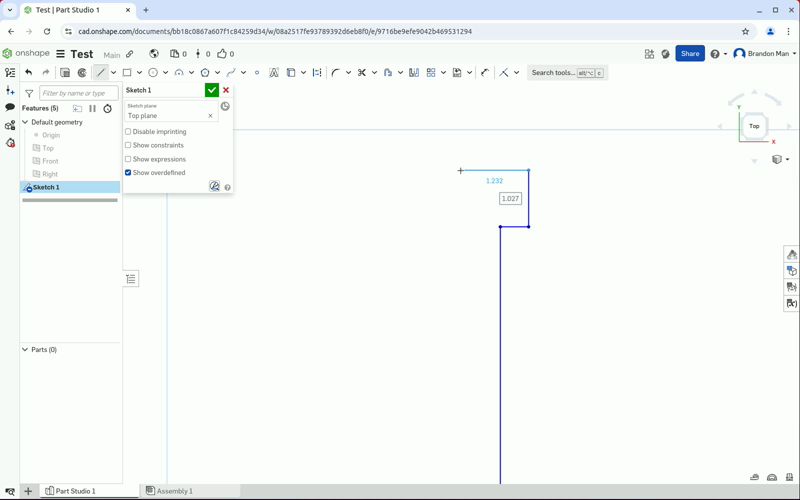
scroll(-6)
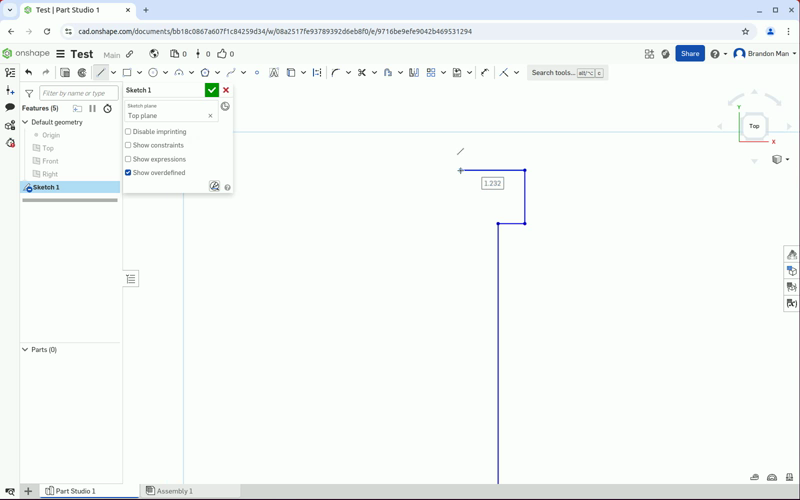
scroll(-6)
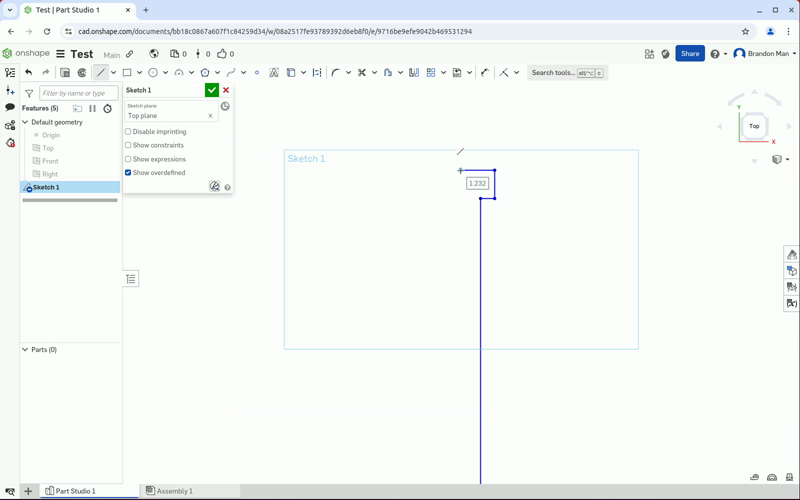
scroll(-6)
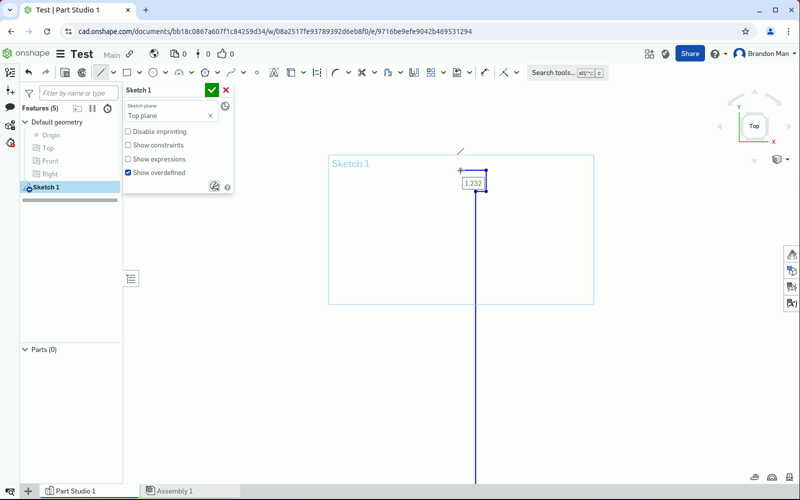
scroll(-6)
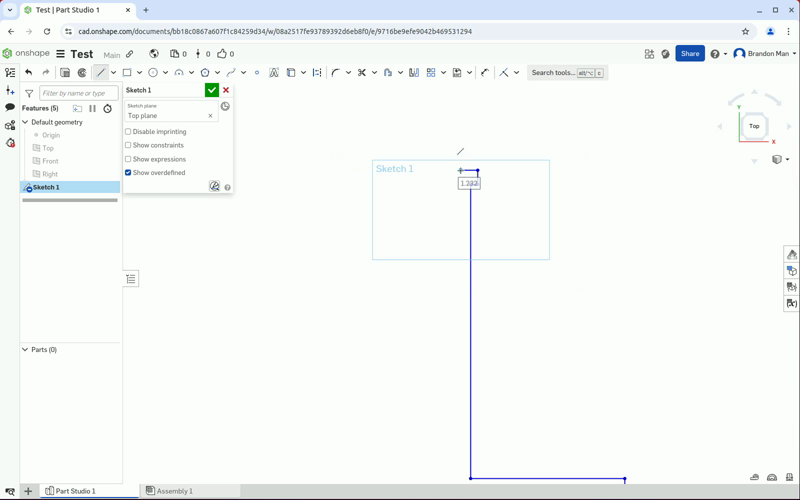
scroll(-6)
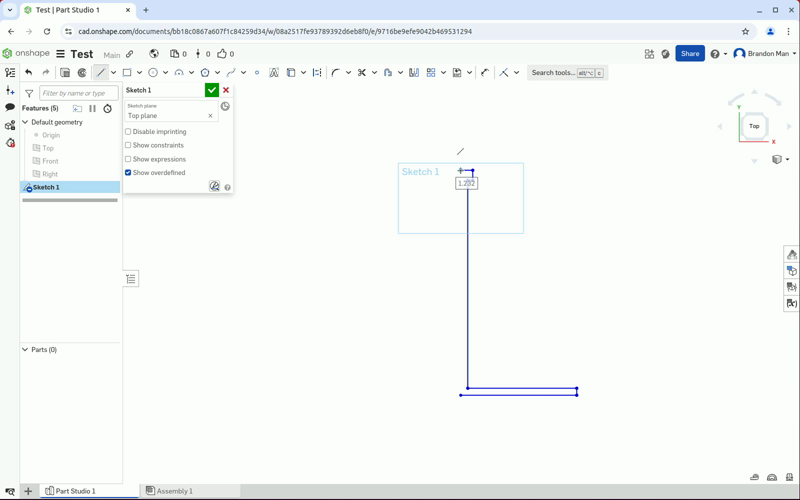
scroll(-6)
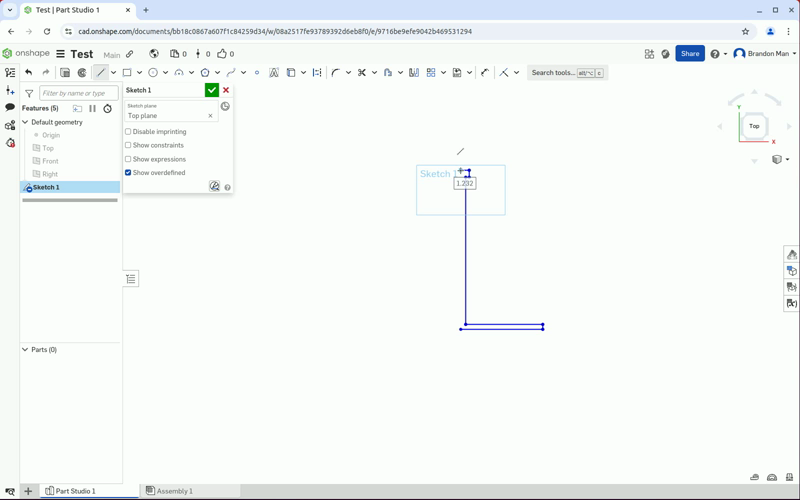
scroll(-6)
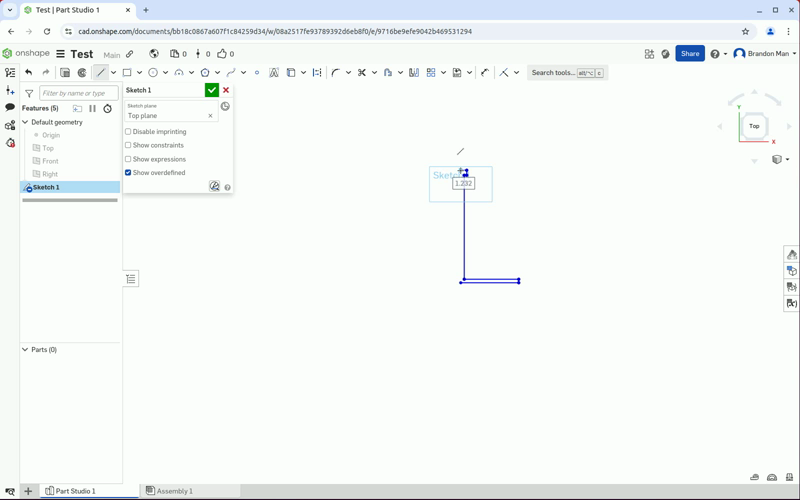
key_up(shift)
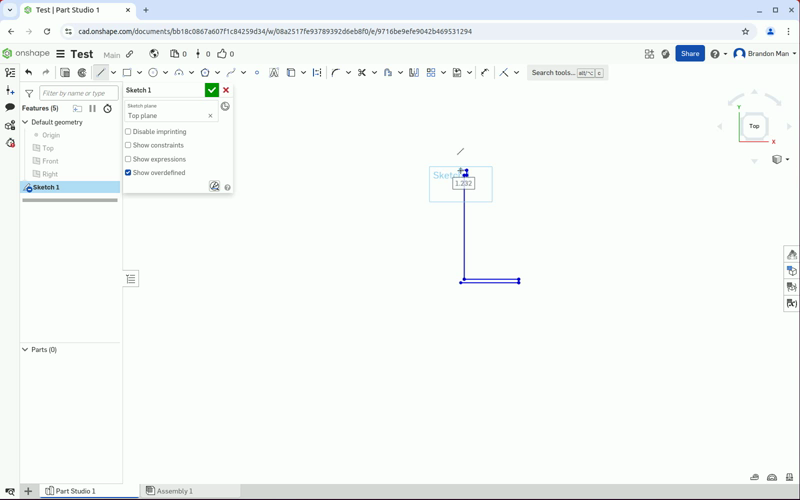
key_down(shift)
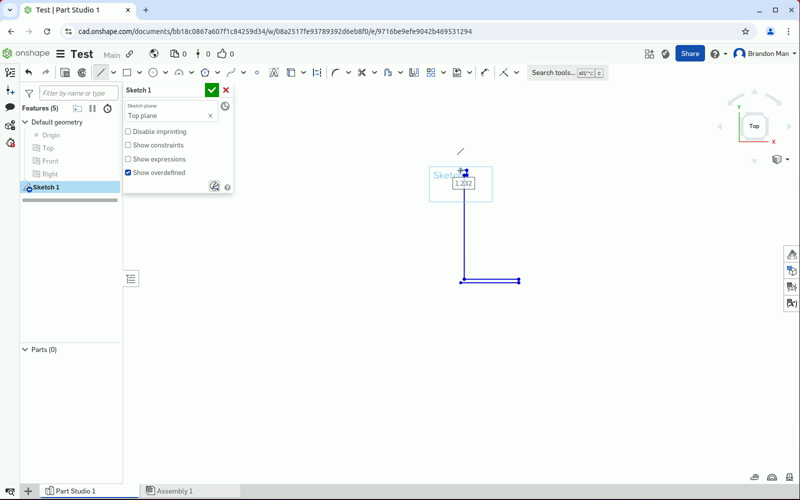
mouse_move(460, 282)
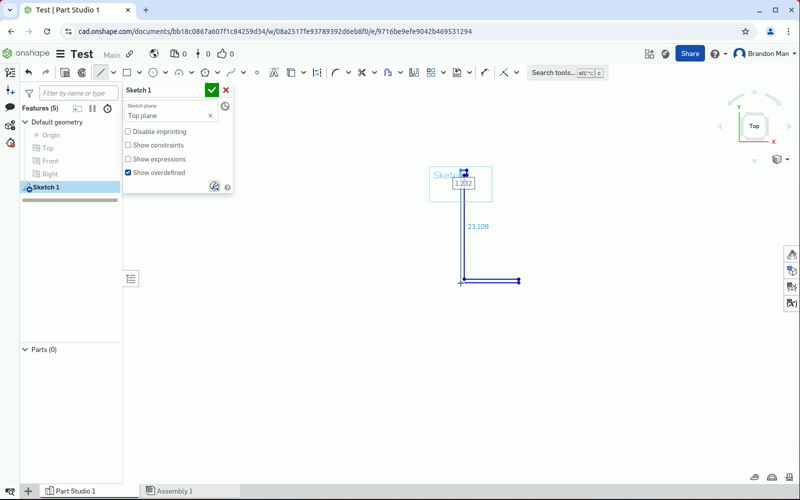
key_up(shift)
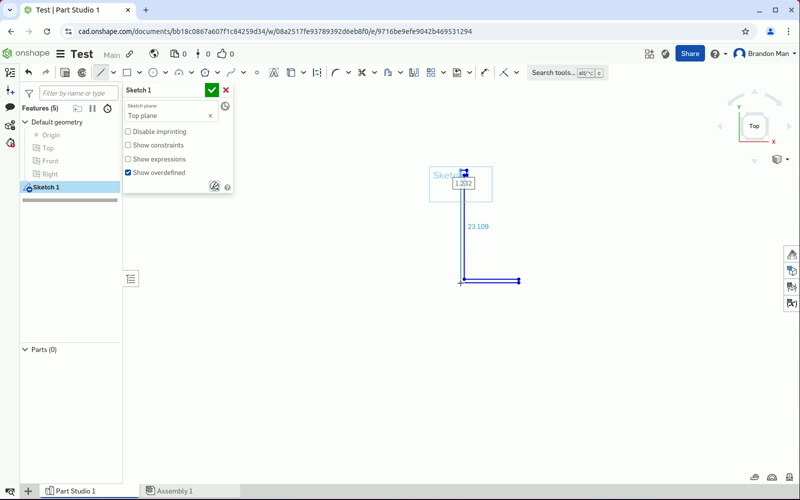
click(460, 282)
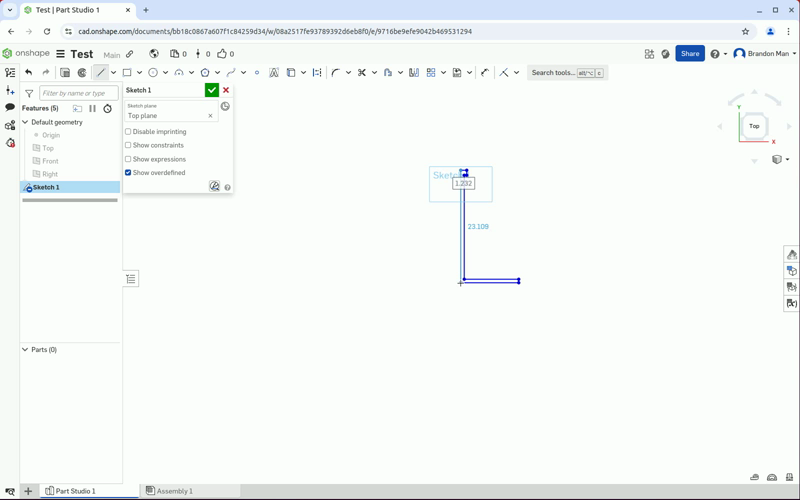
key(esc)
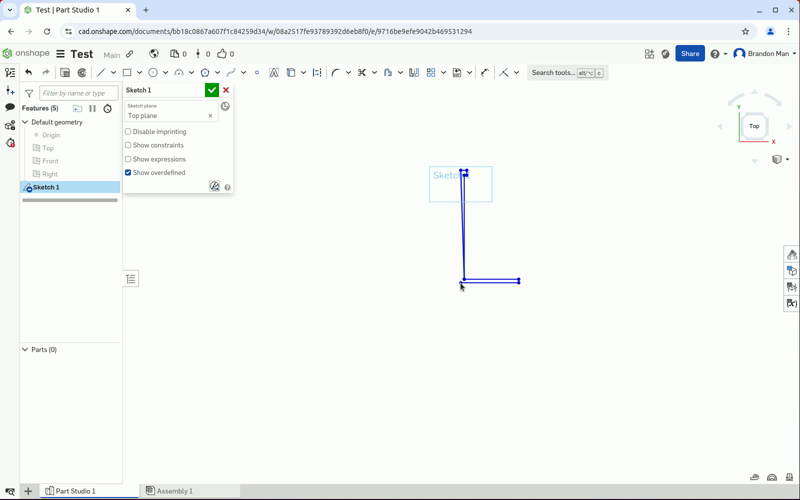
mouse_move(463, 174)
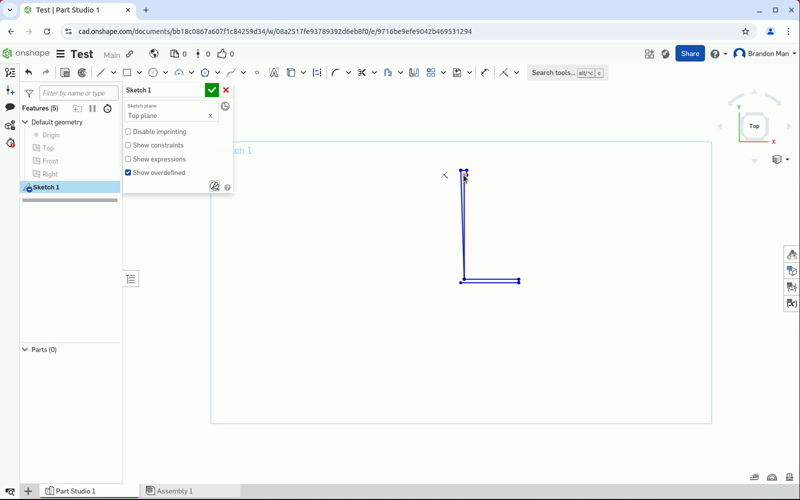
scroll(6)
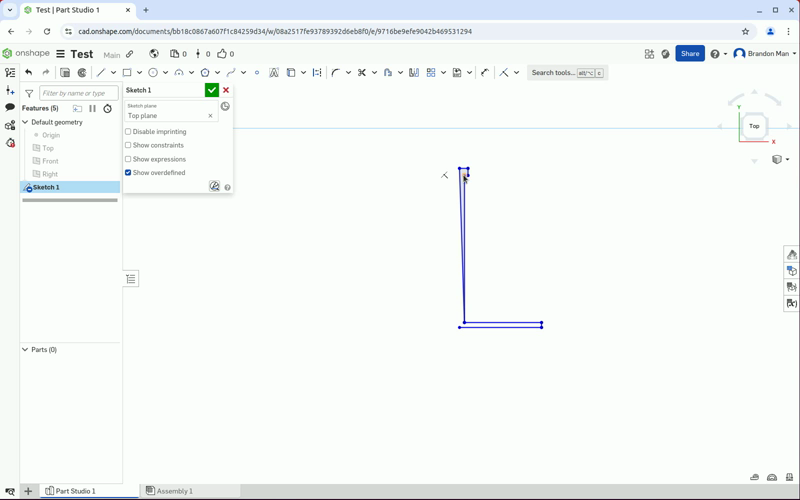
scroll(6)
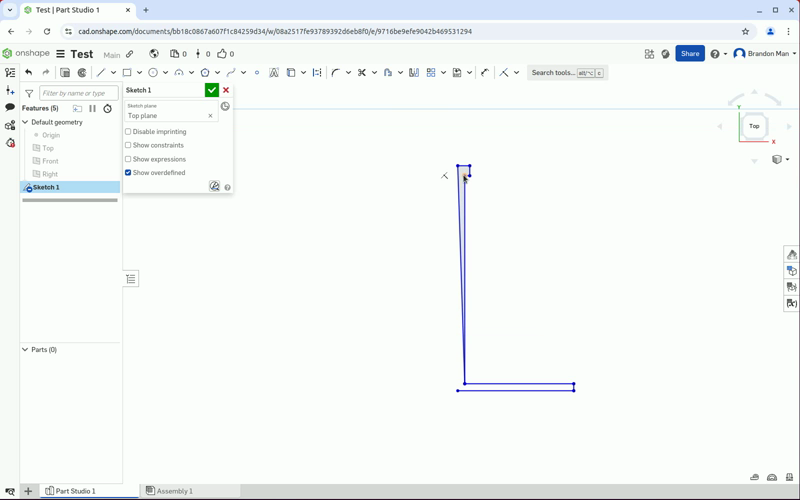
scroll(6)
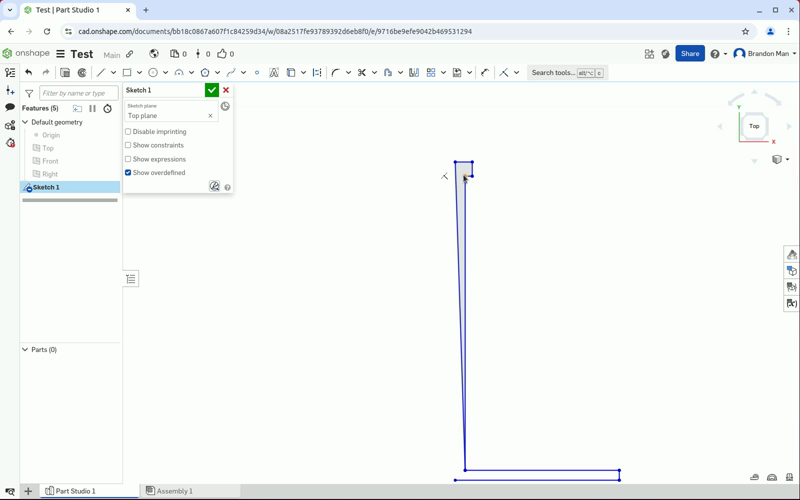
scroll(6)
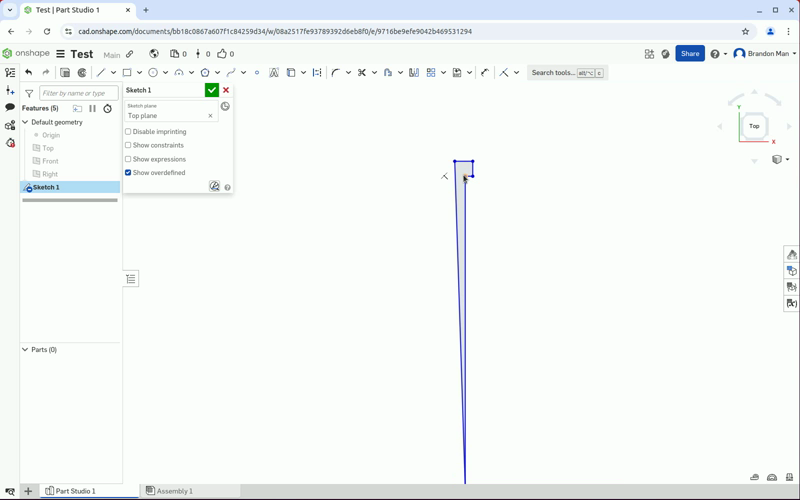
scroll(6)
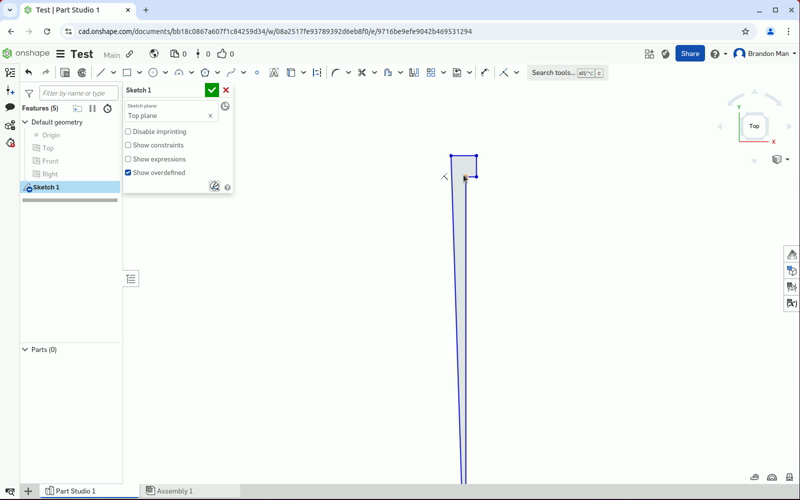
scroll(6)
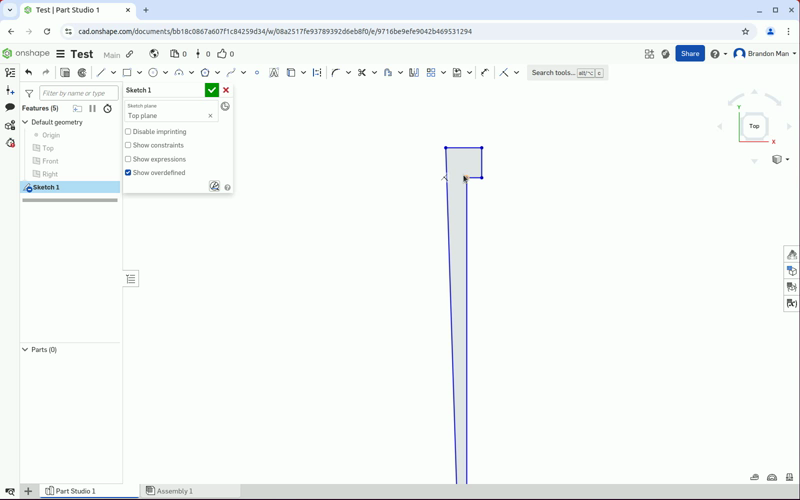
scroll(6)
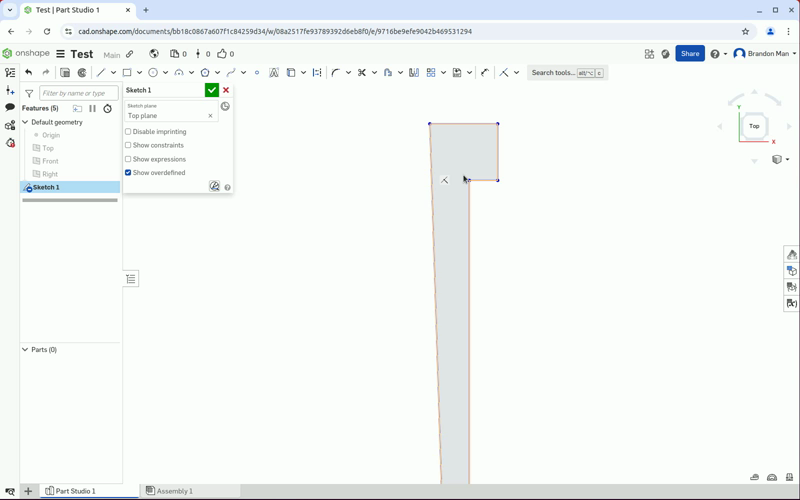
click(463, 174)
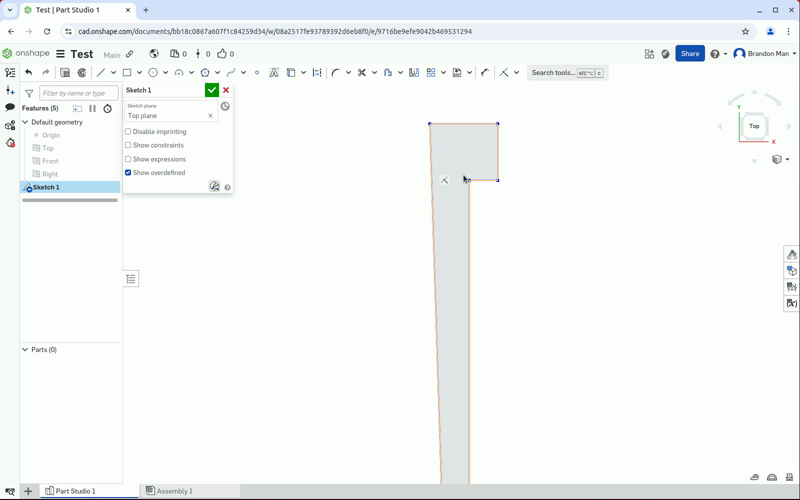
scroll(-6)
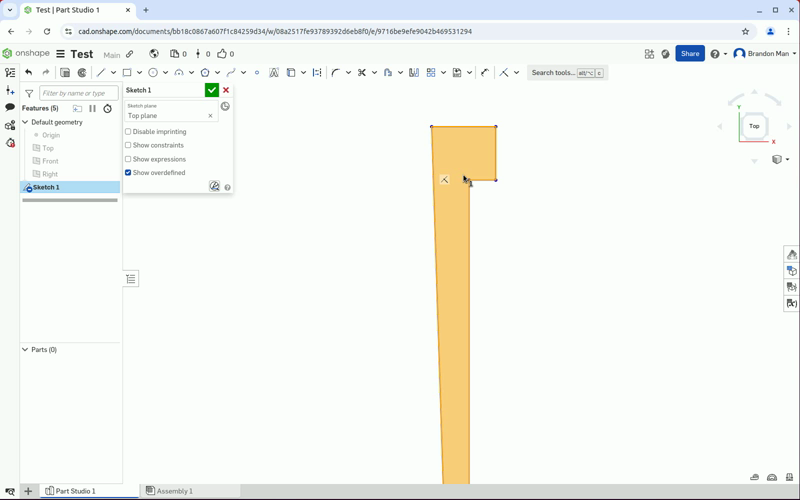
scroll(-6)
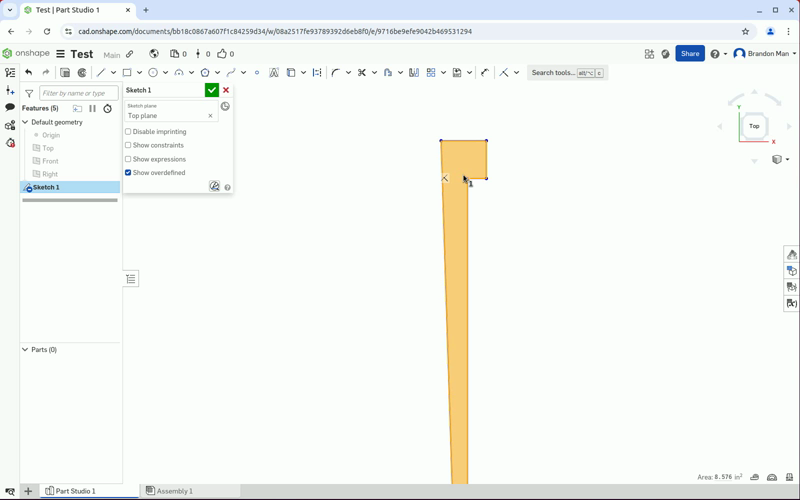
scroll(-6)
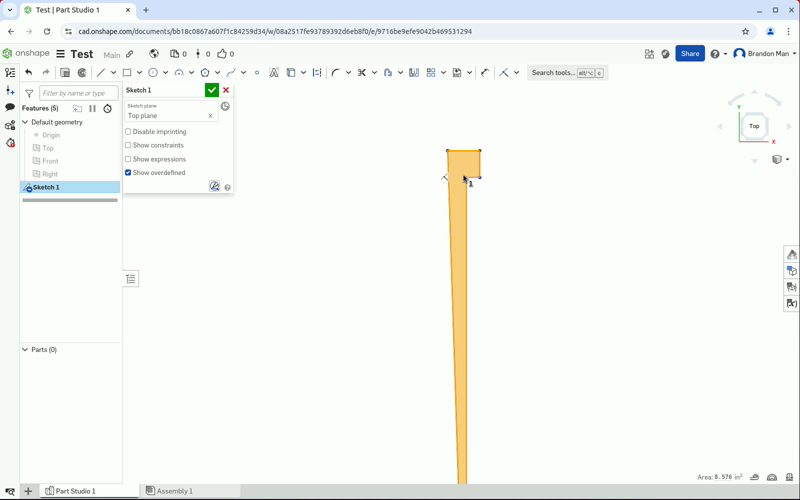
scroll(-6)
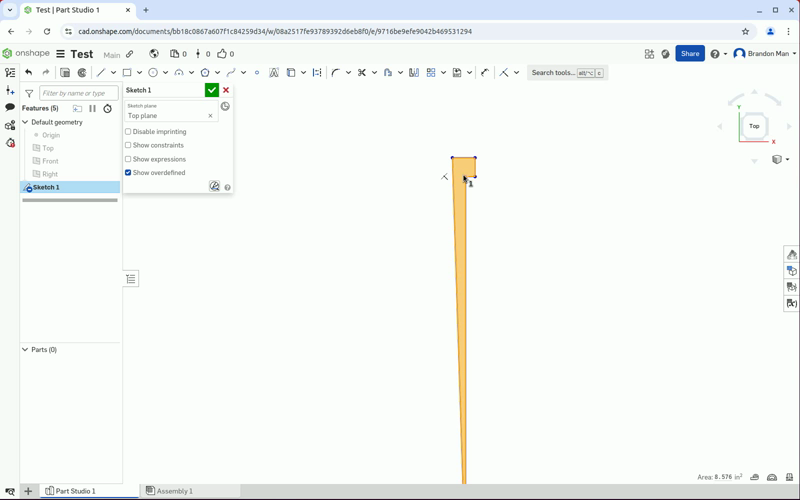
scroll(-6)
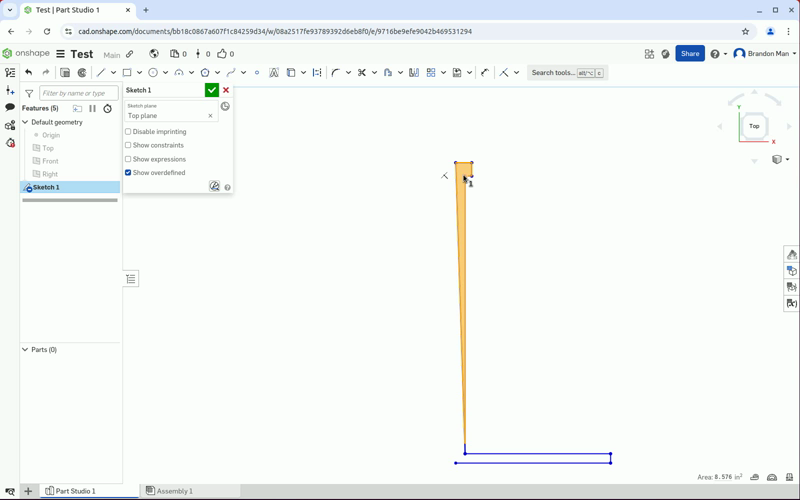
scroll(-6)
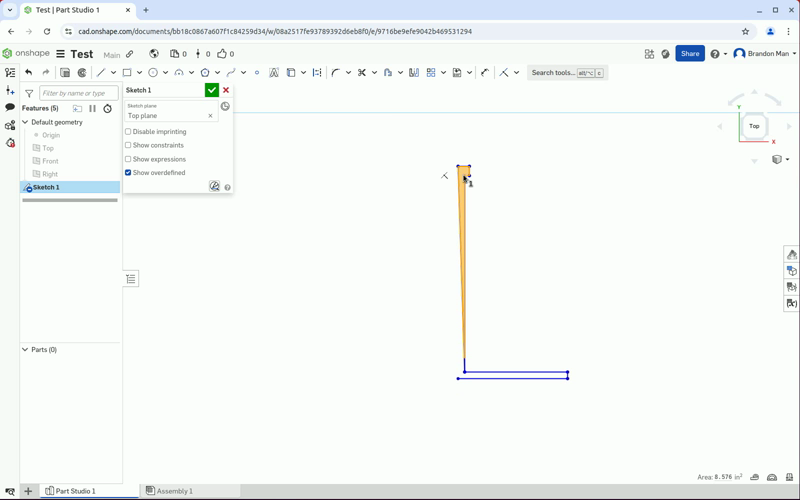
scroll(-6)
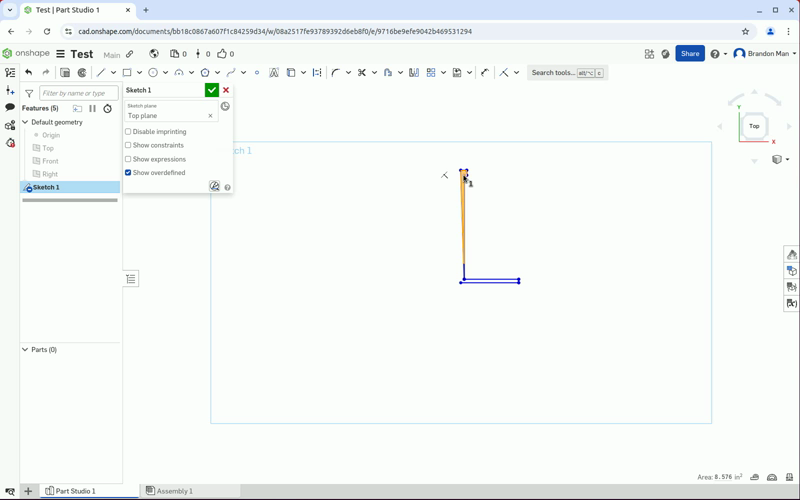
mouse_move(73, 352)
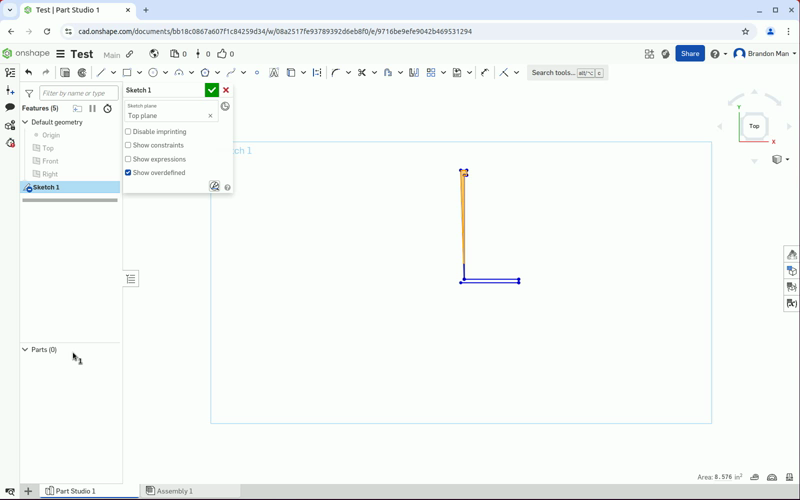
key(shift+y)
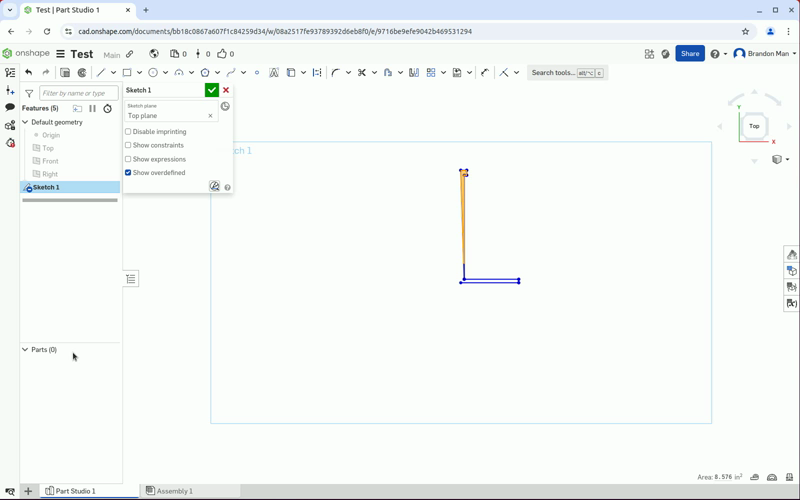
key(shift+e)
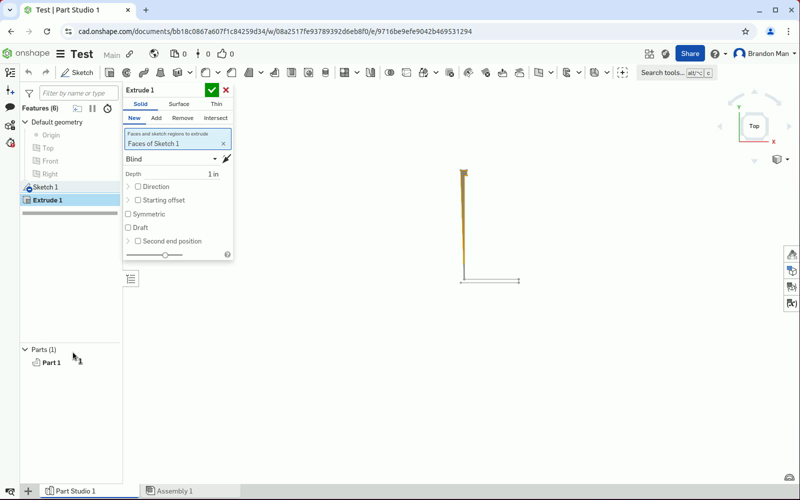
mouse_move(143, 106)
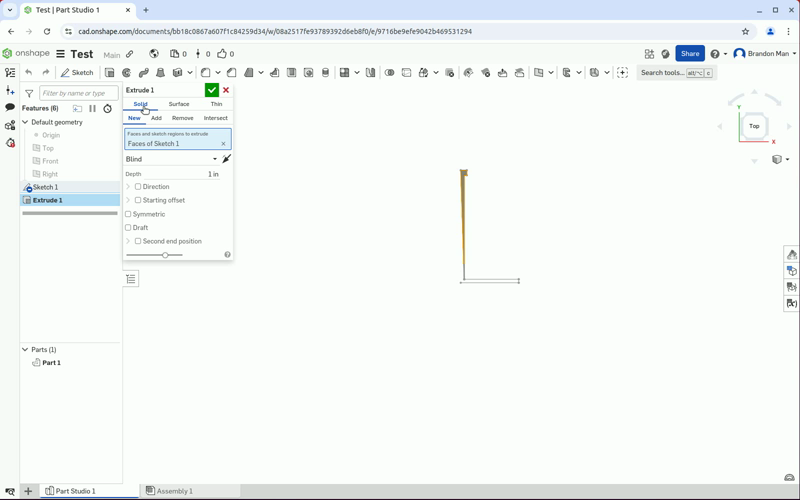
click(143, 106)
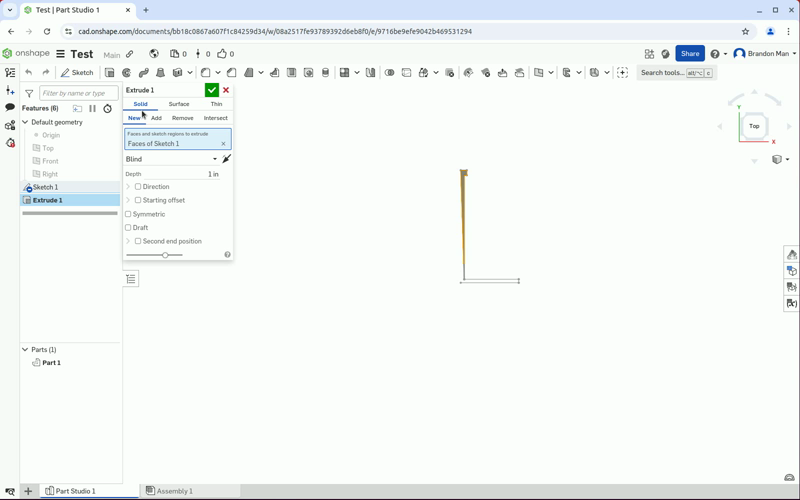
mouse_move(137, 120)
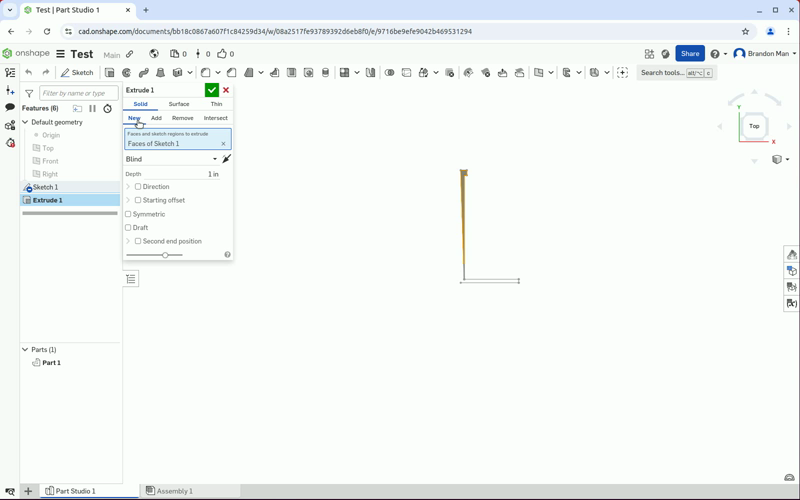
click(137, 120)
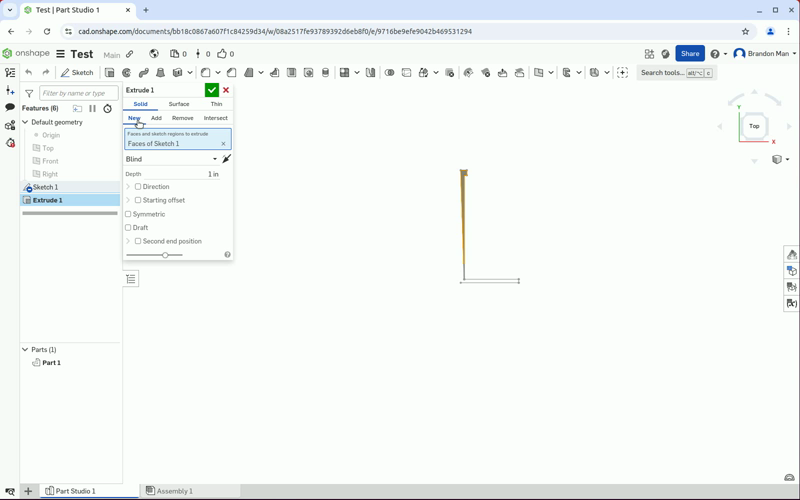
key(tab, 4)
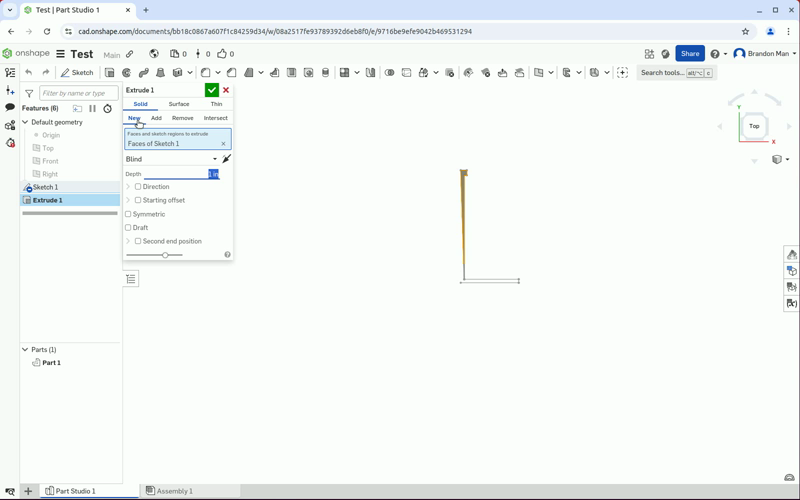
text(6.74)
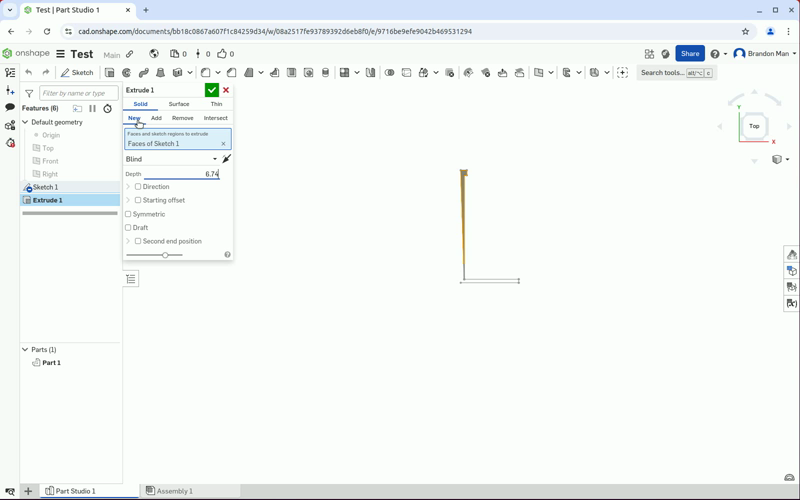
key(enter)
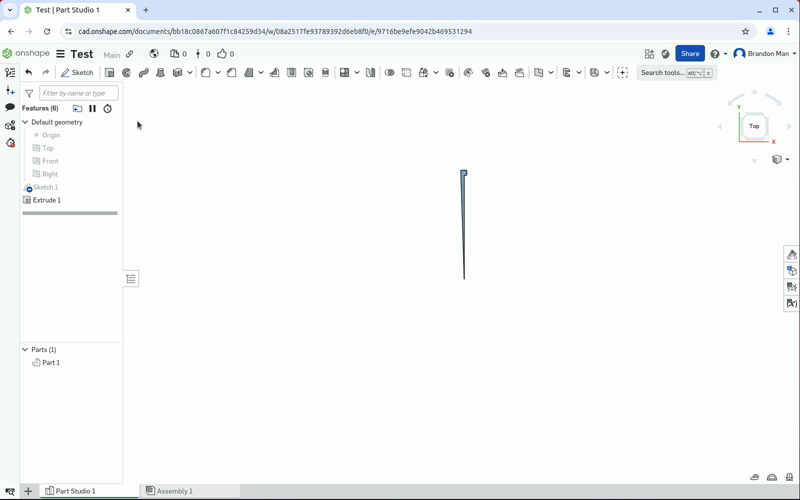
key(shift+h)
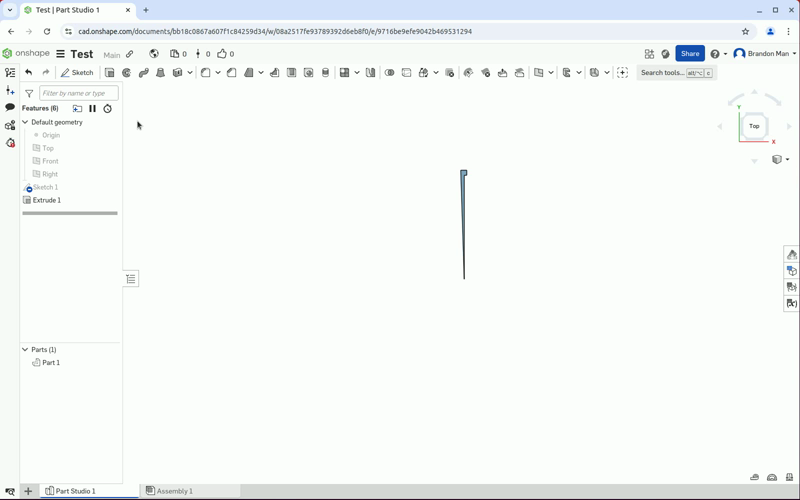
key(shift+h)
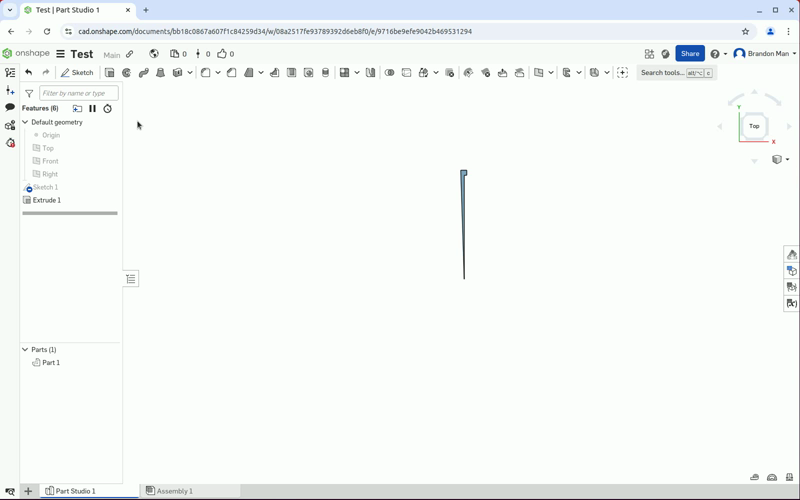
mouse_move(73, 189)
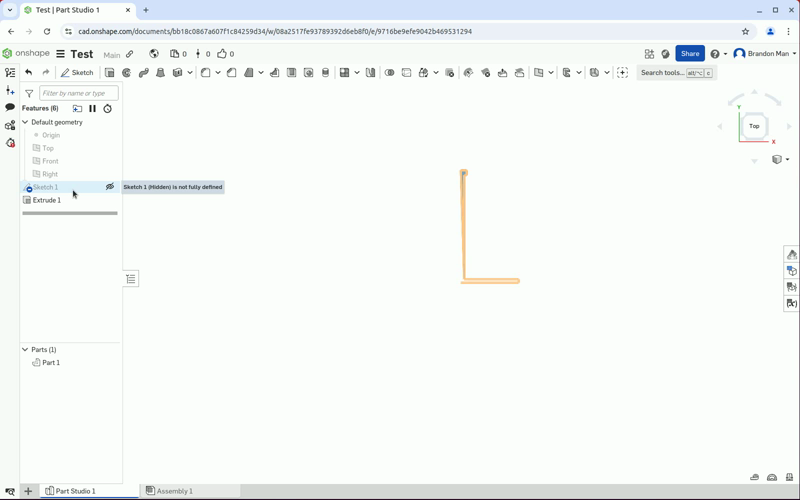
click(73, 189)
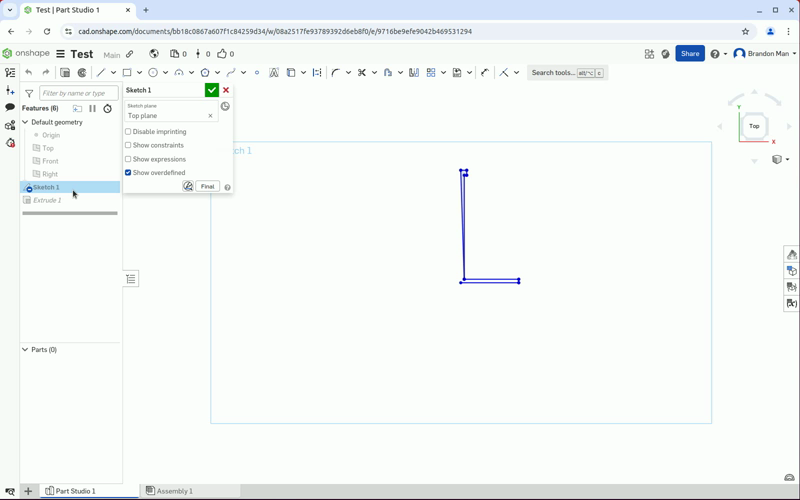
mouse_move(229, 92)
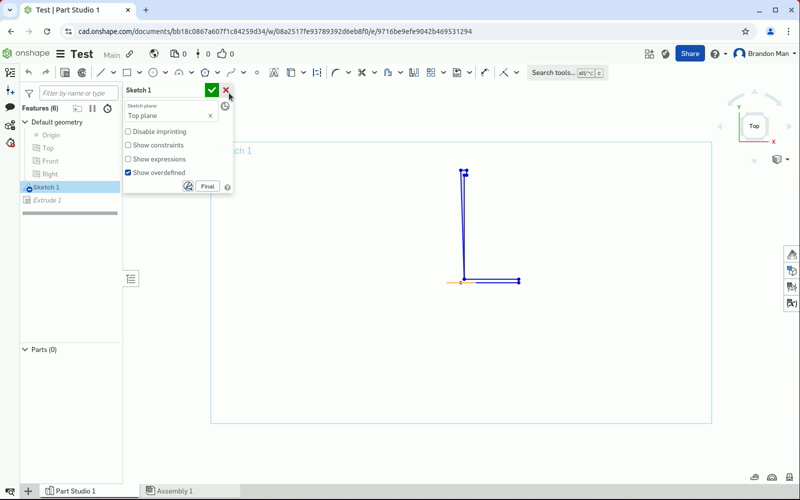
click(229, 92)
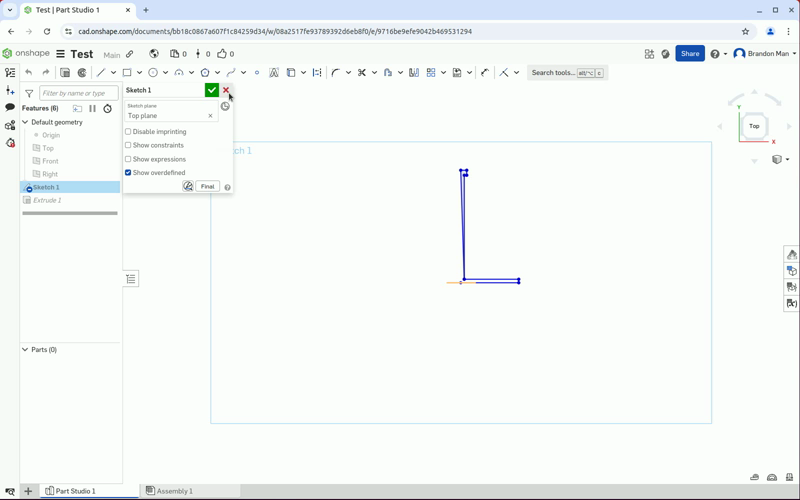
key(shift+s)
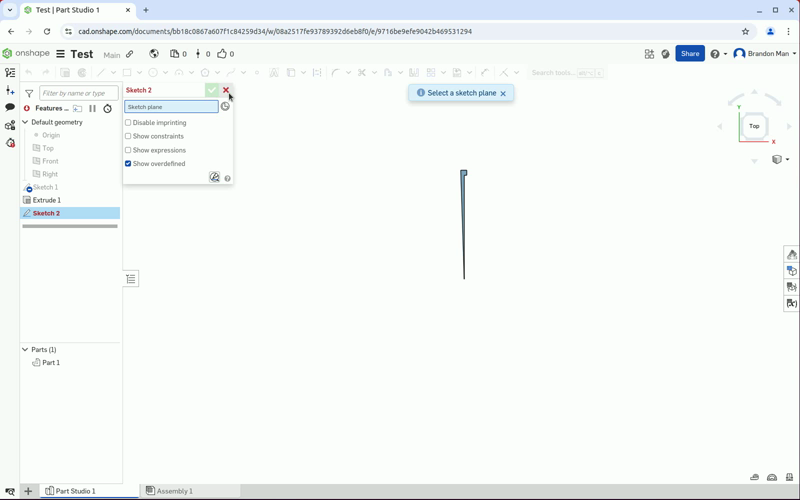
mouse_move(73, 150)
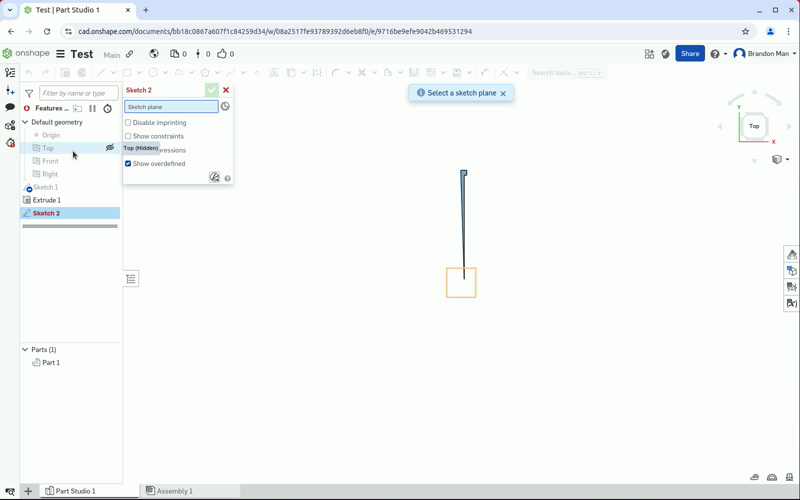
click(73, 150)
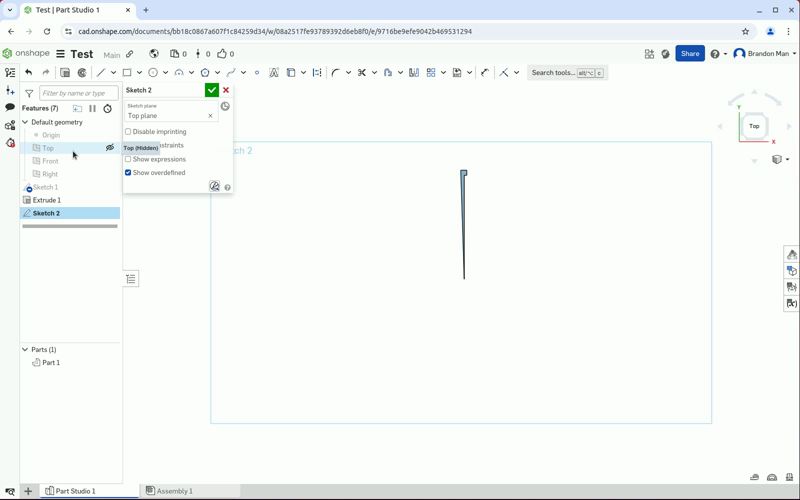
mouse_move(73, 352)
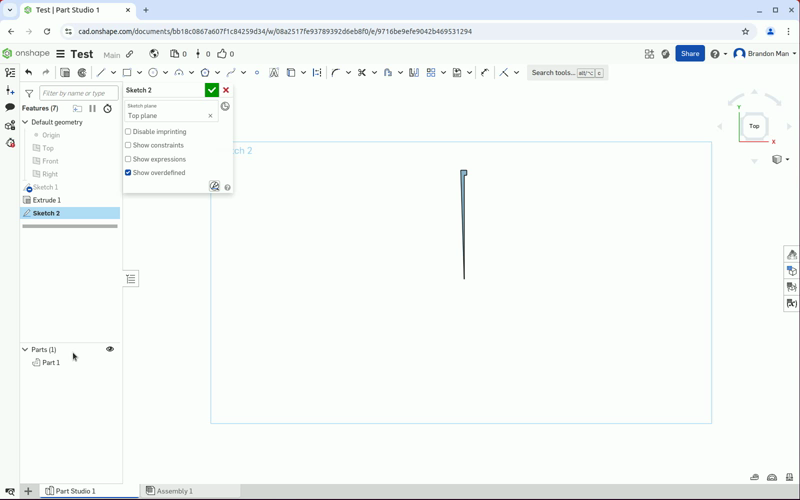
key(y)
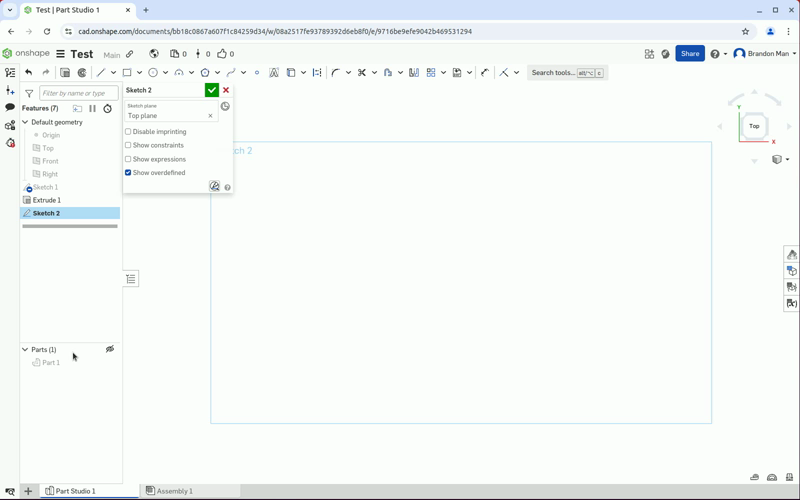
key(l)
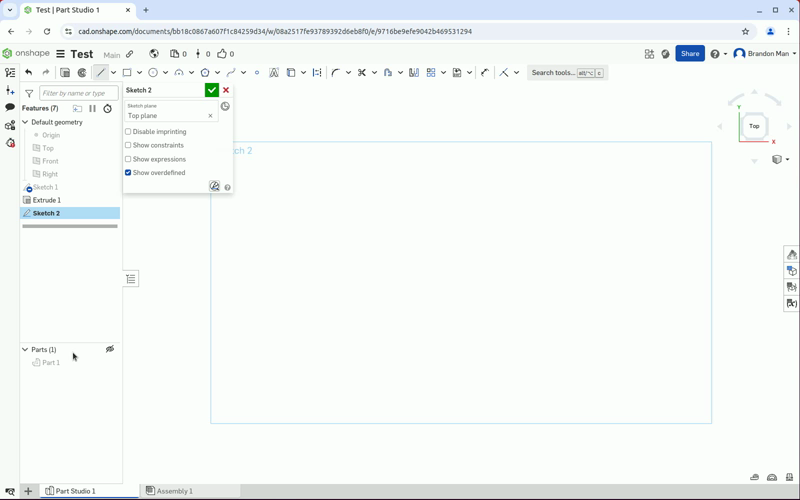
key_down(shift)
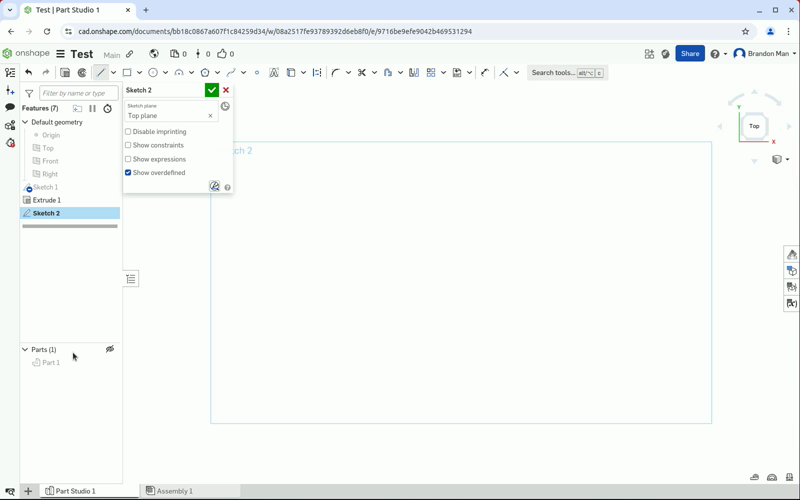
mouse_move(466, 175)
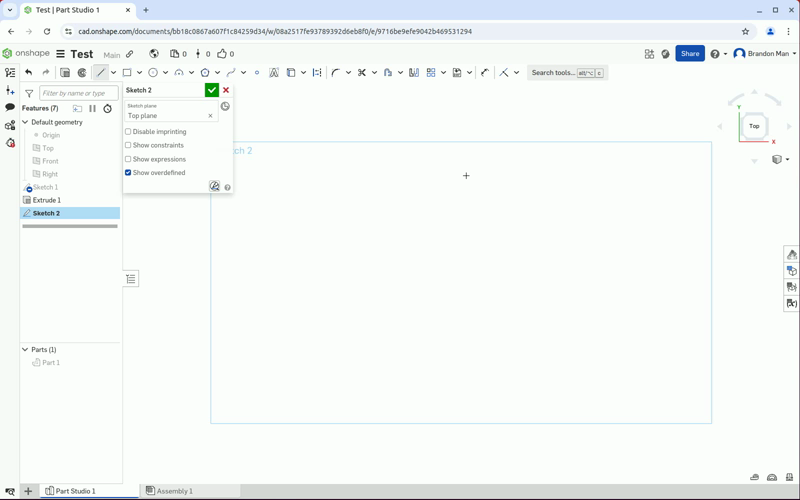
click(466, 175)
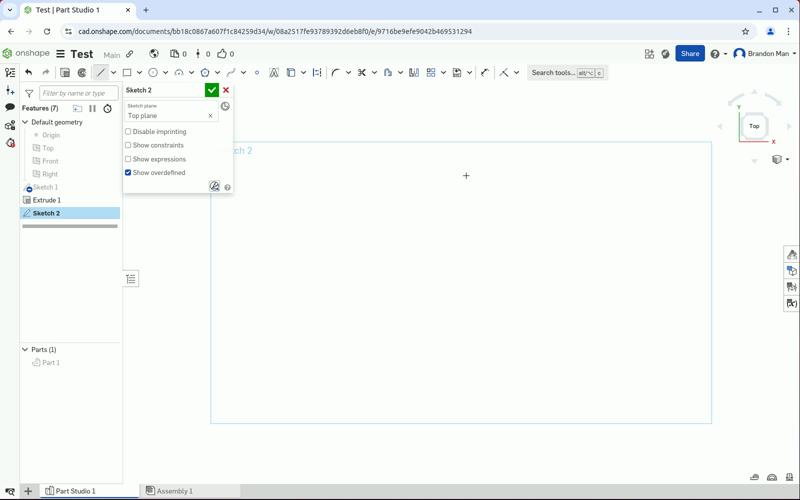
key_up(shift)
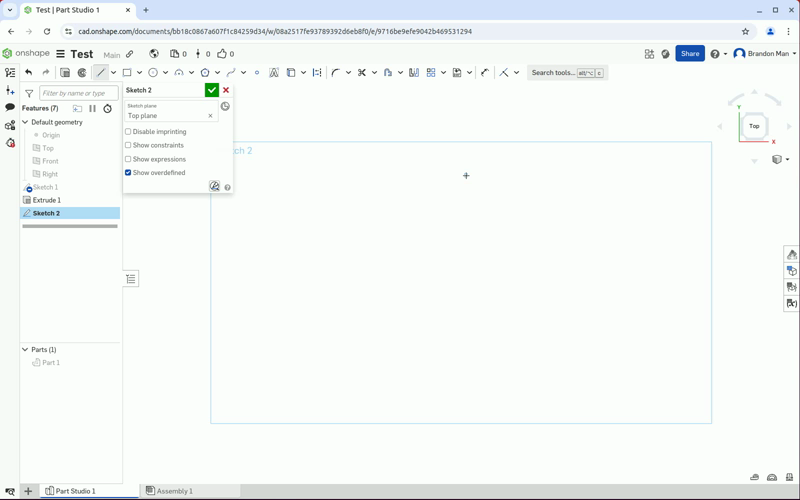
key_down(shift)
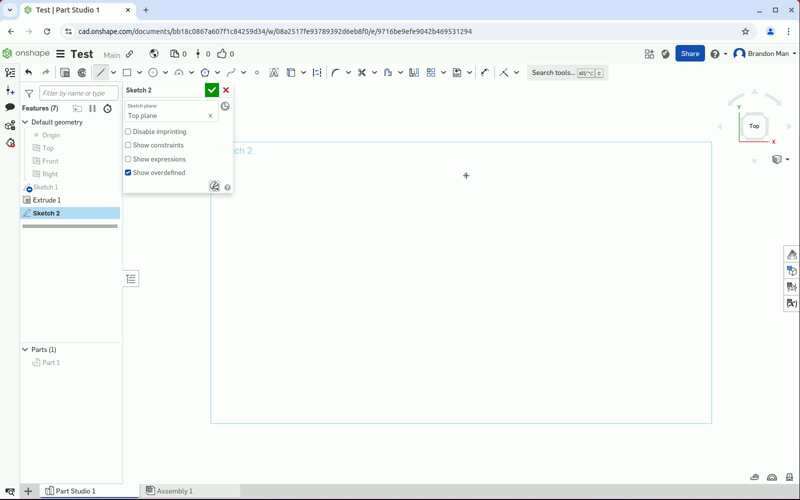
mouse_move(547, 175)
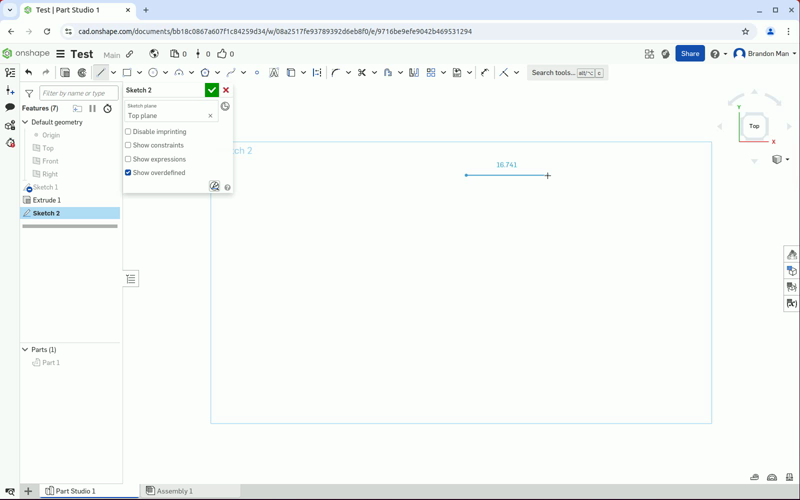
click(547, 175)
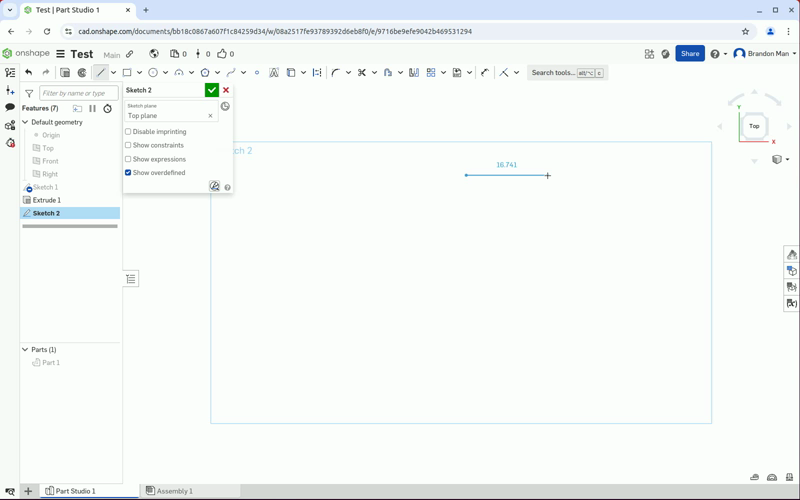
key_up(shift)
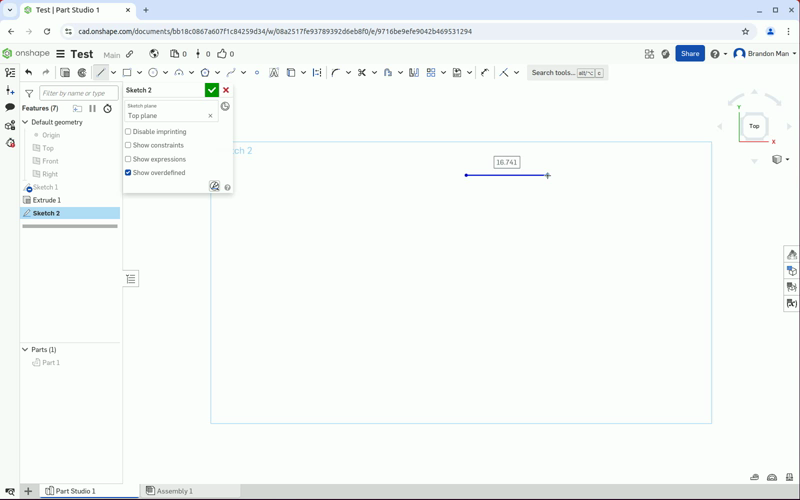
key_down(shift)
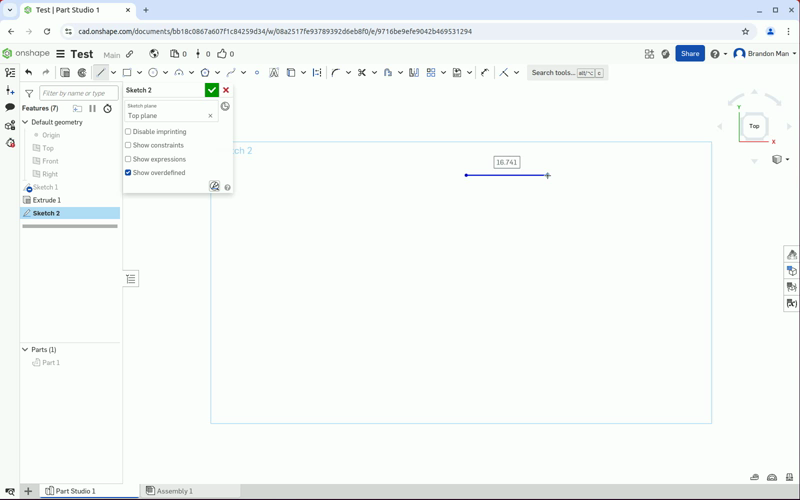
mouse_move(577, 175)
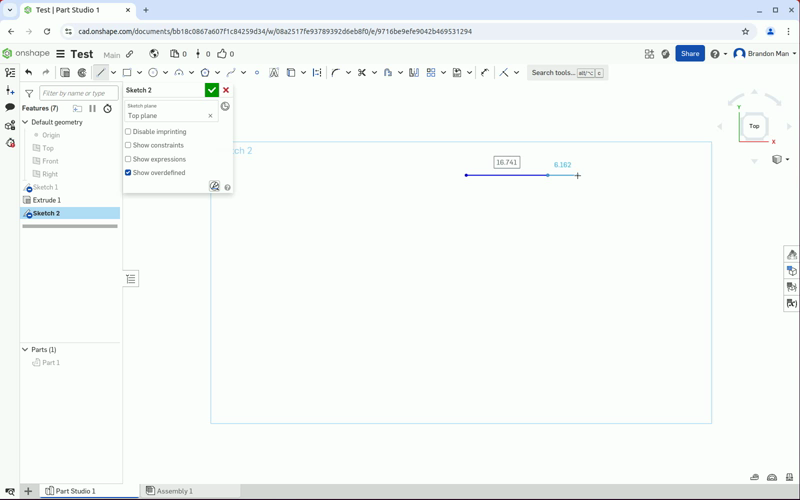
mouse_move(547, 170)
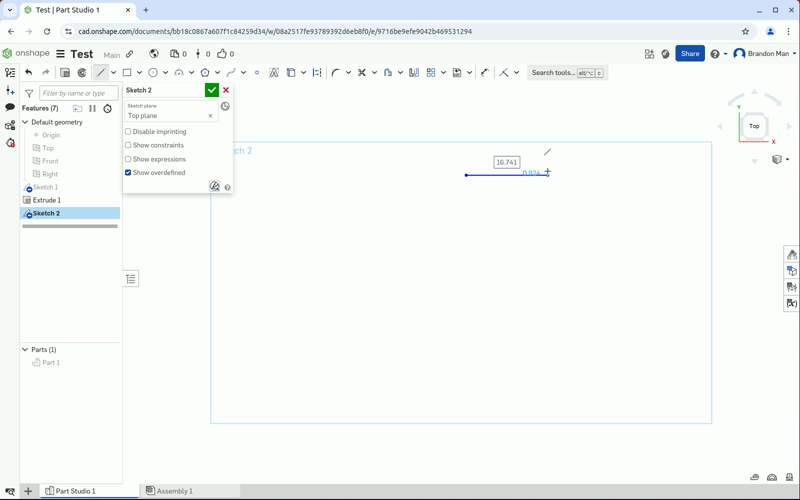
scroll(6)
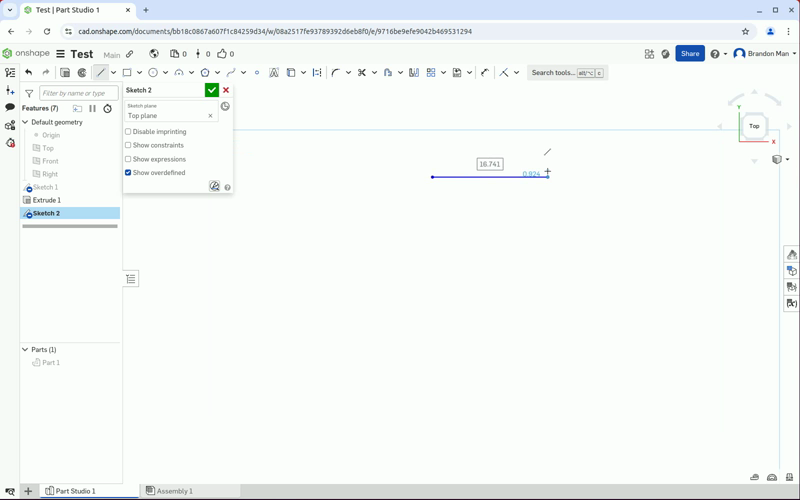
scroll(6)
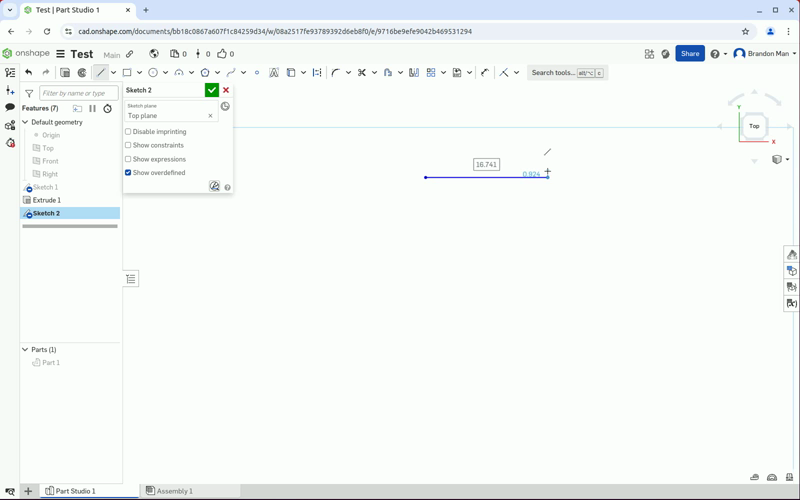
scroll(6)
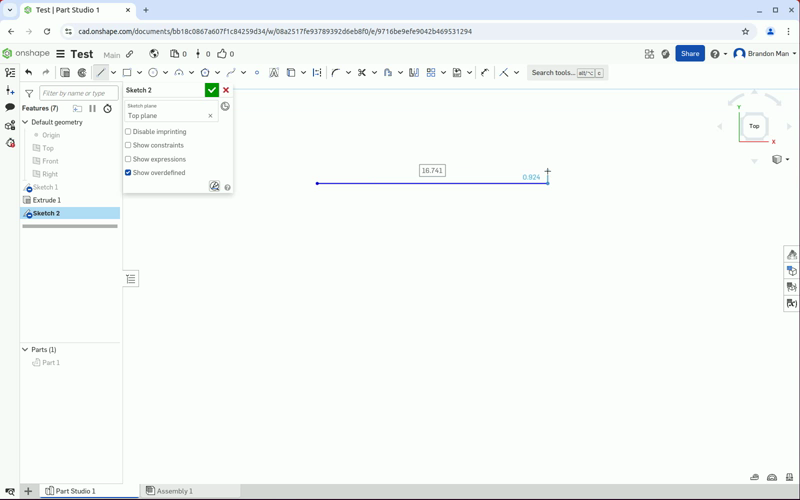
scroll(6)
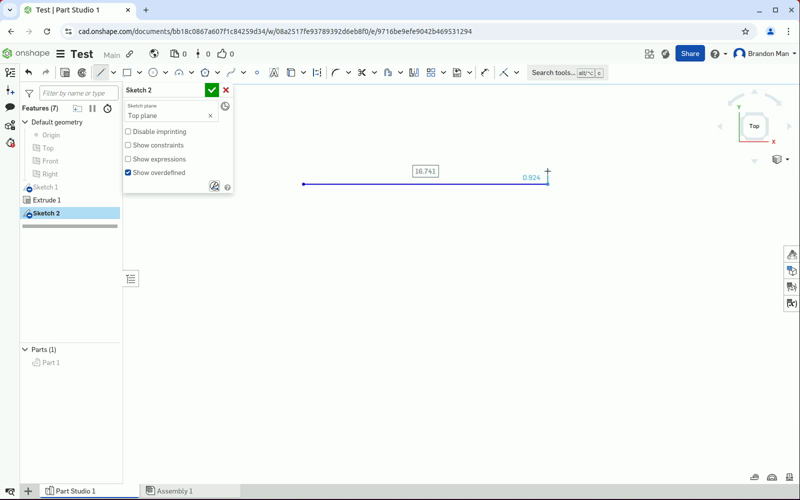
scroll(6)
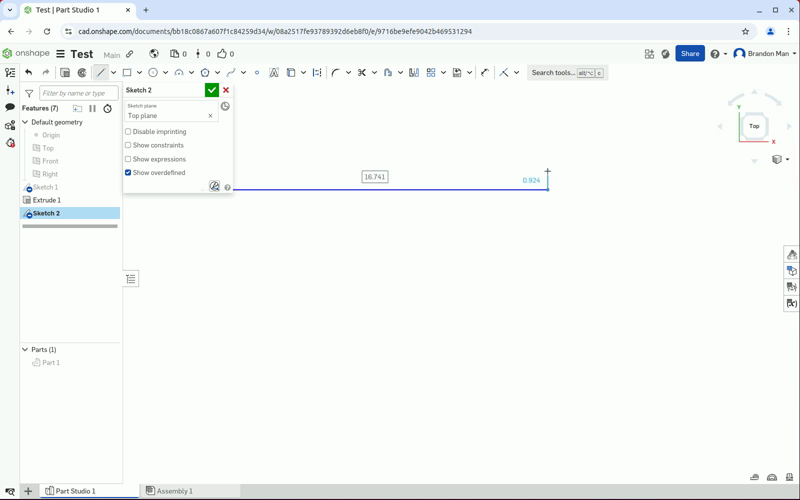
scroll(6)
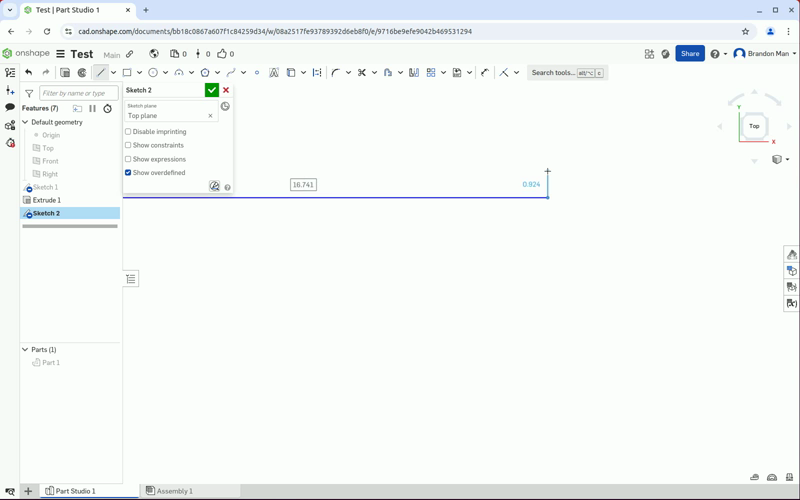
scroll(6)
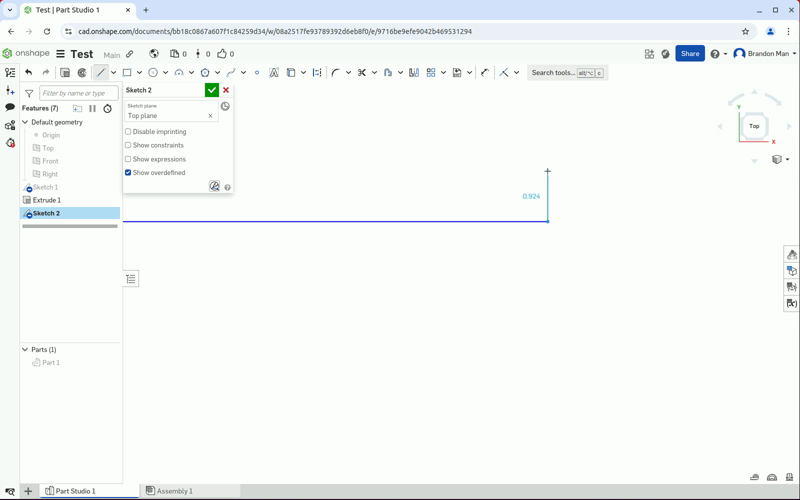
click(547, 170)
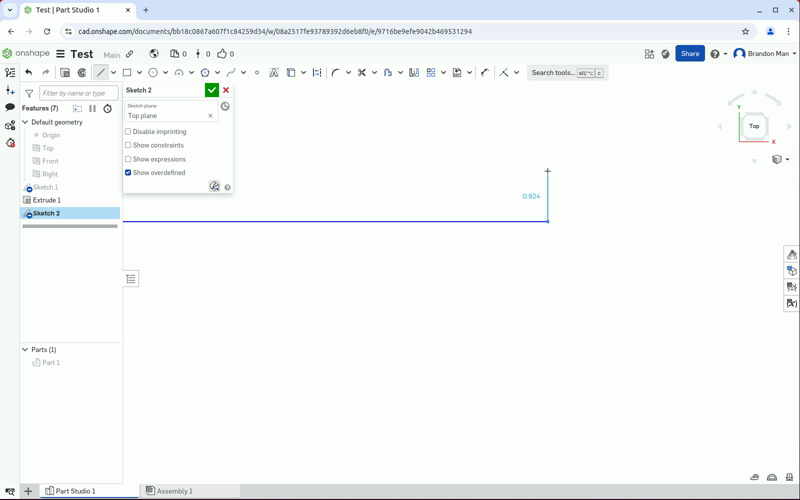
scroll(-6)
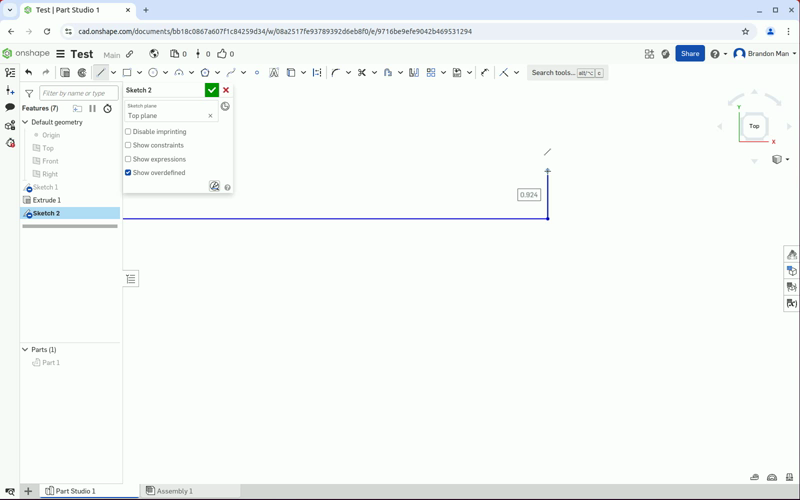
scroll(-6)
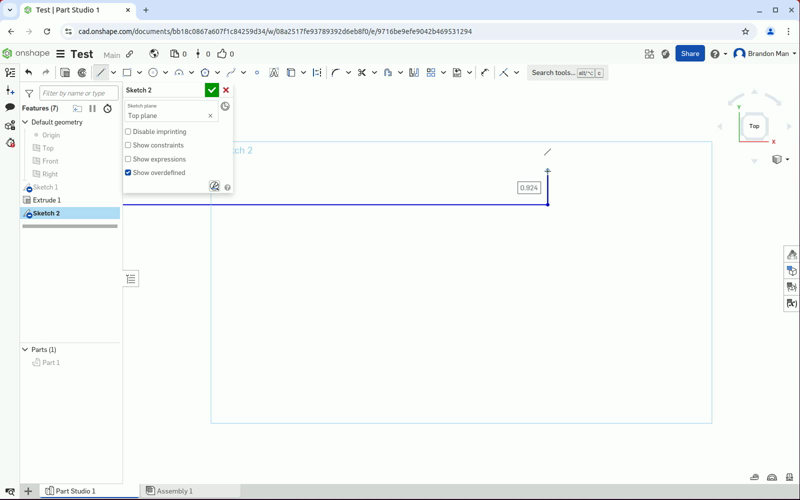
scroll(-6)
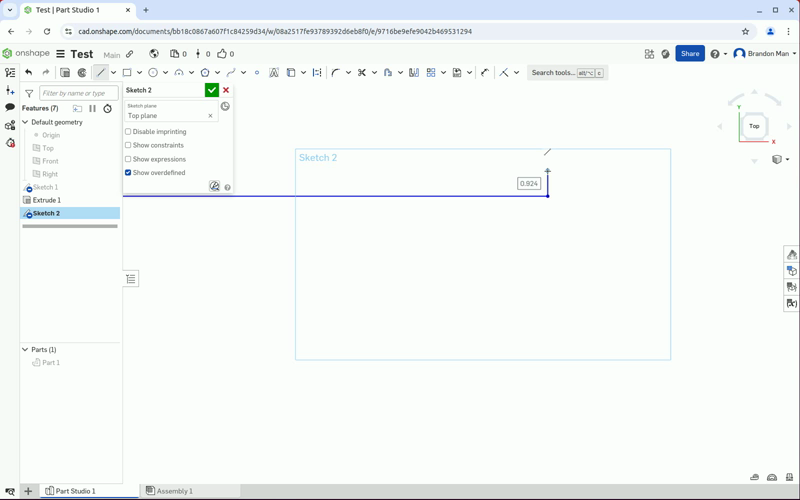
scroll(-6)
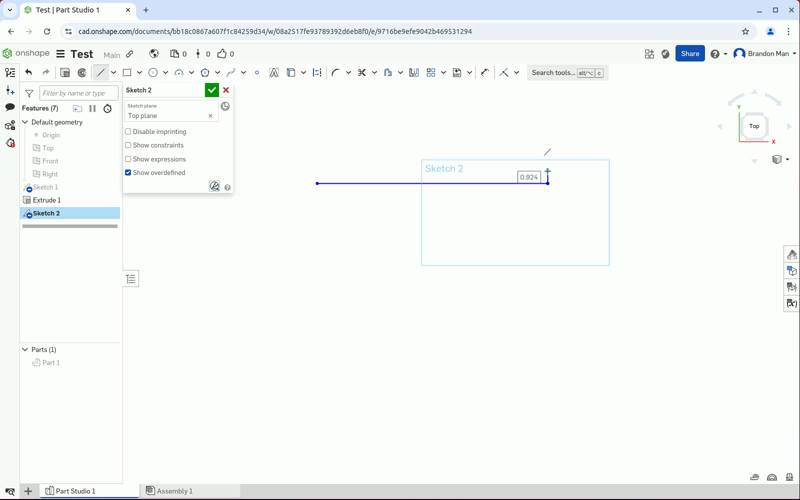
scroll(-6)
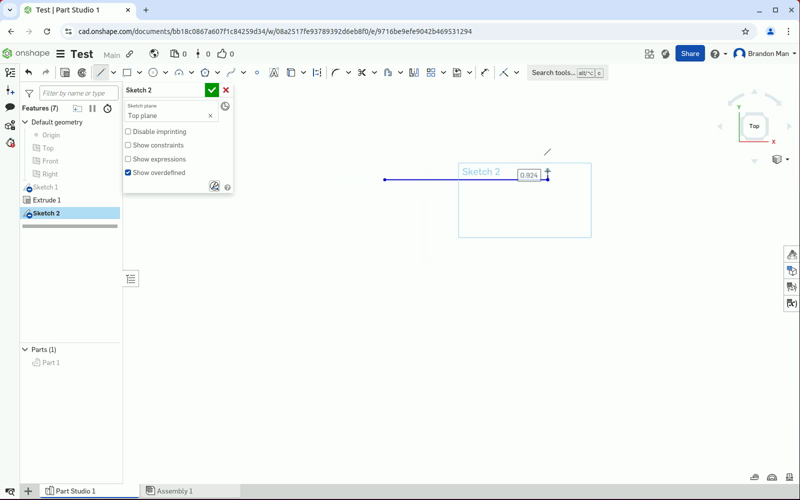
scroll(-6)
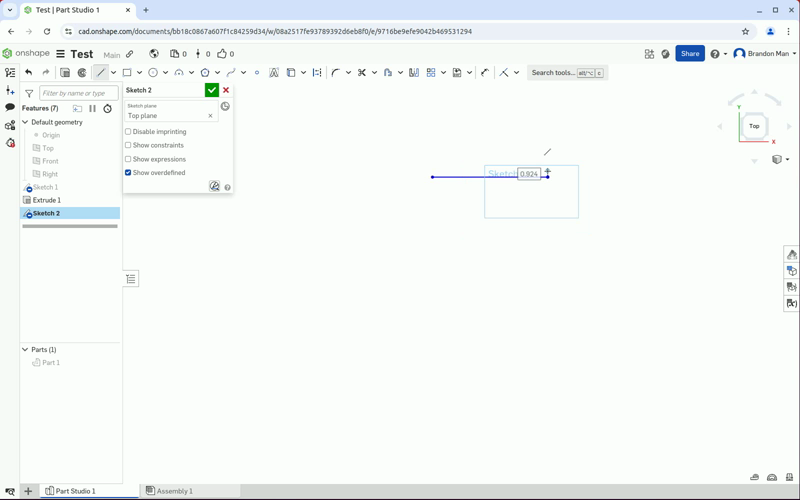
scroll(-6)
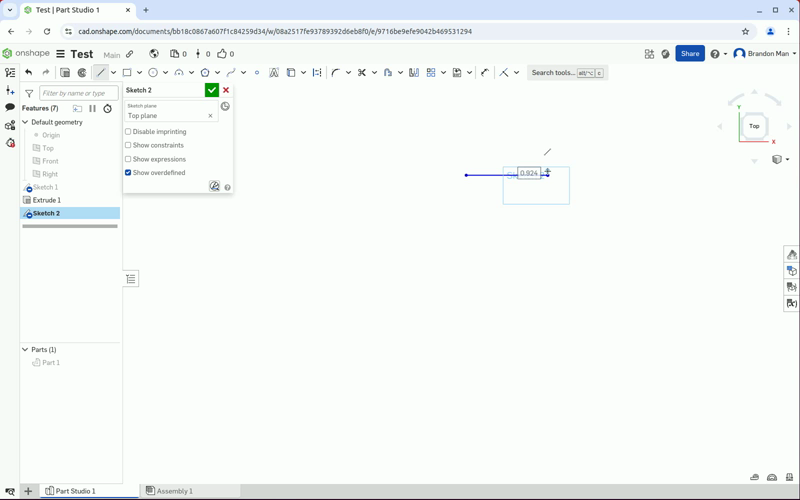
key_up(shift)
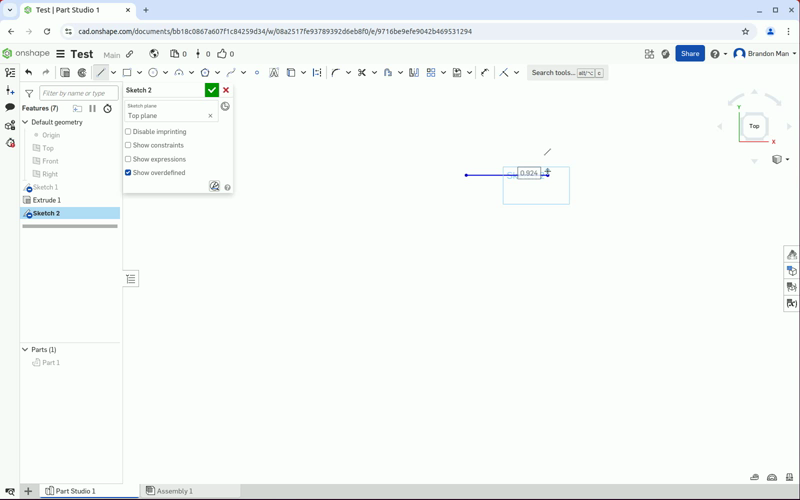
key_down(shift)
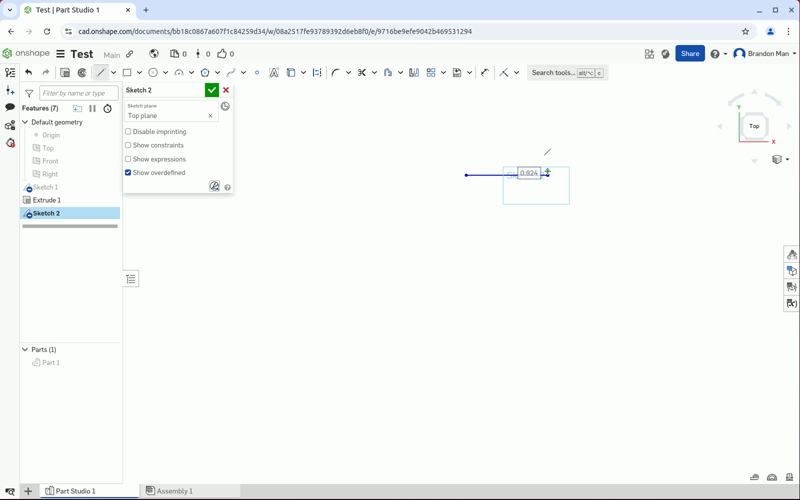
mouse_move(466, 170)
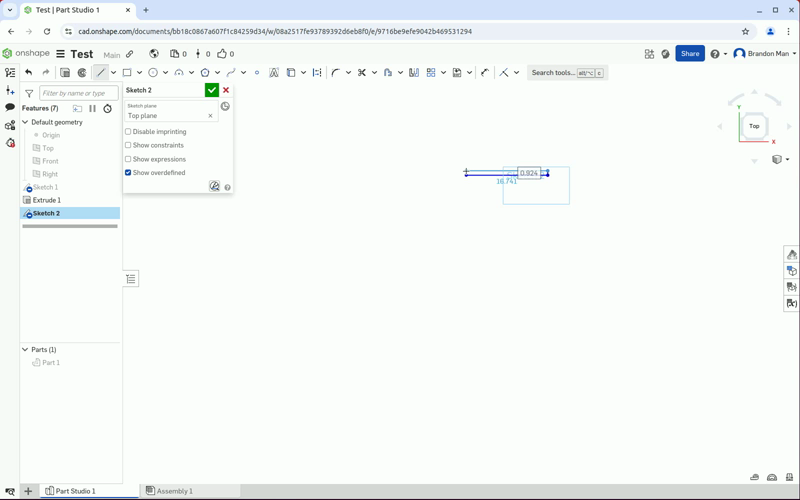
click(466, 170)
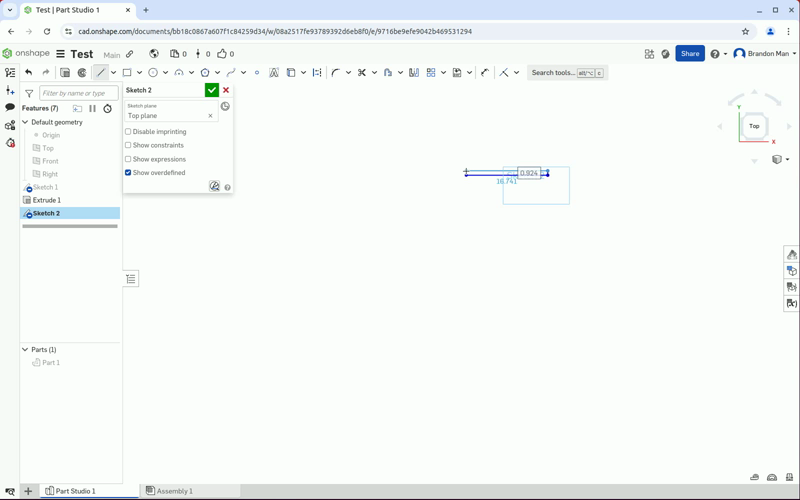
key_up(shift)
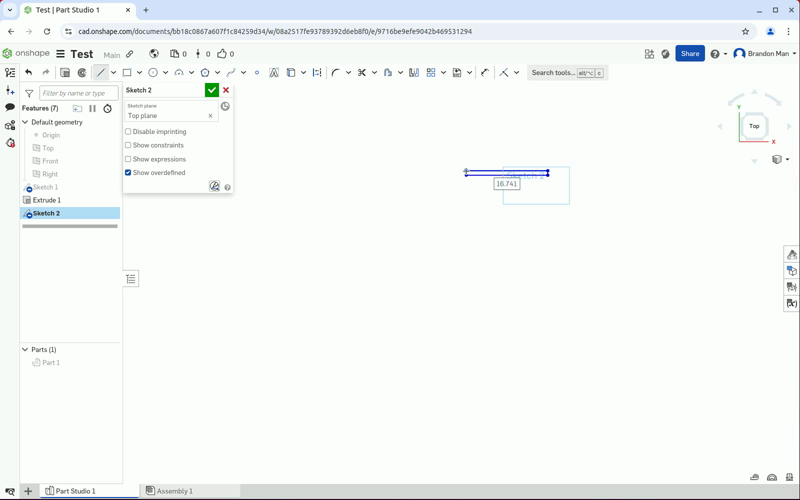
mouse_move(496, 170)
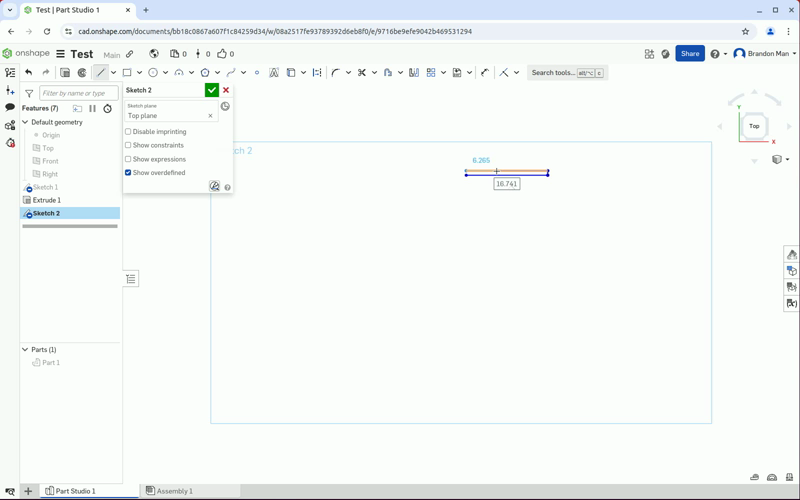
key_down(shift)
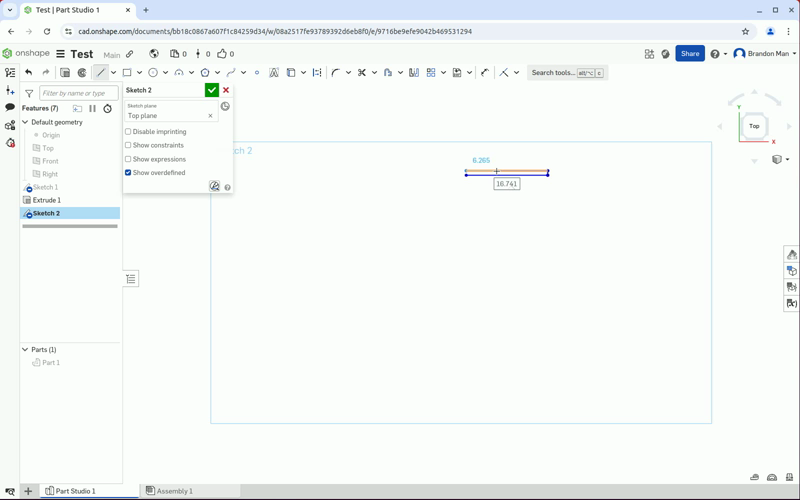
mouse_move(466, 175)
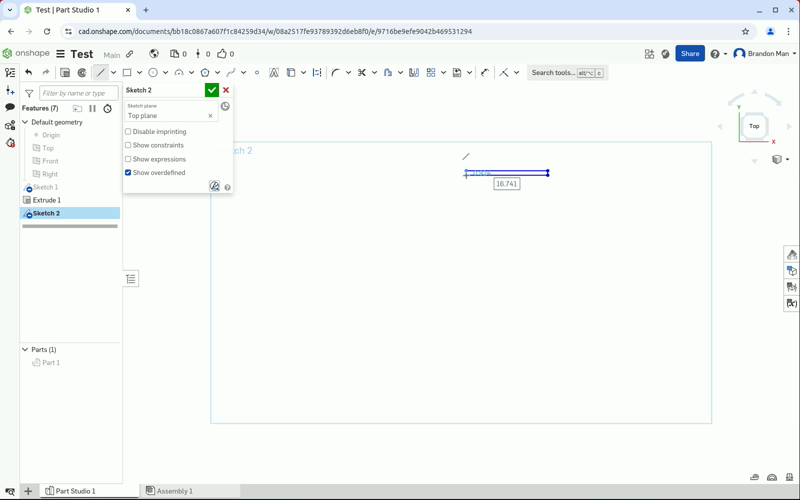
scroll(6)
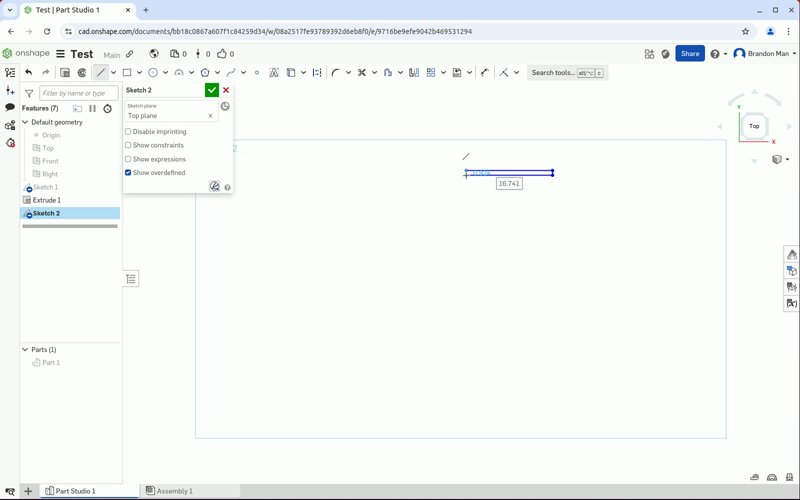
scroll(6)
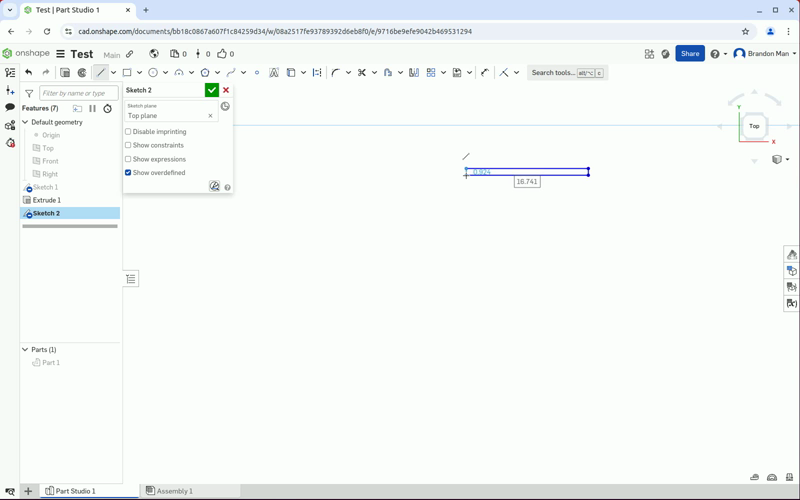
scroll(6)
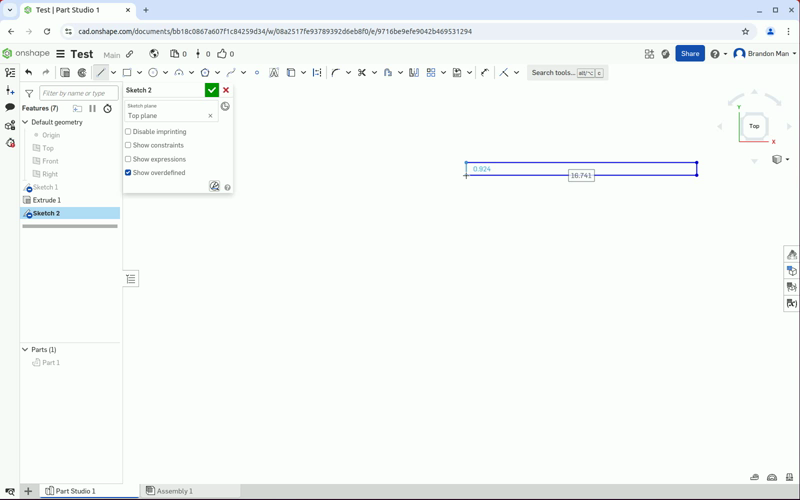
scroll(6)
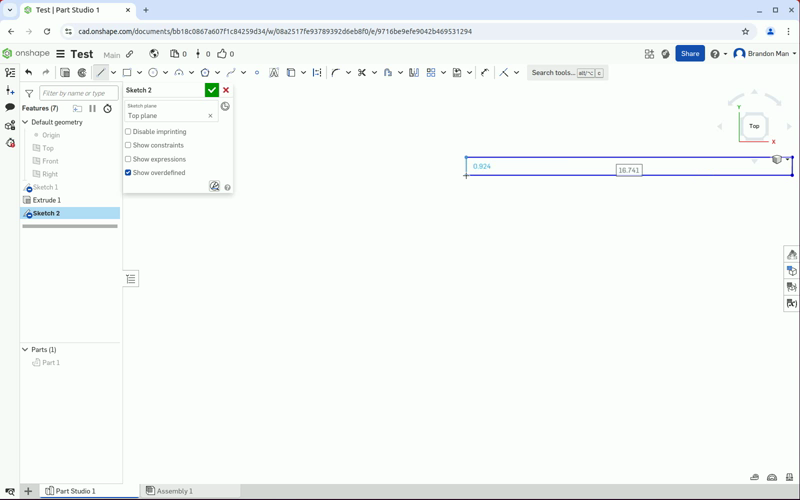
scroll(6)
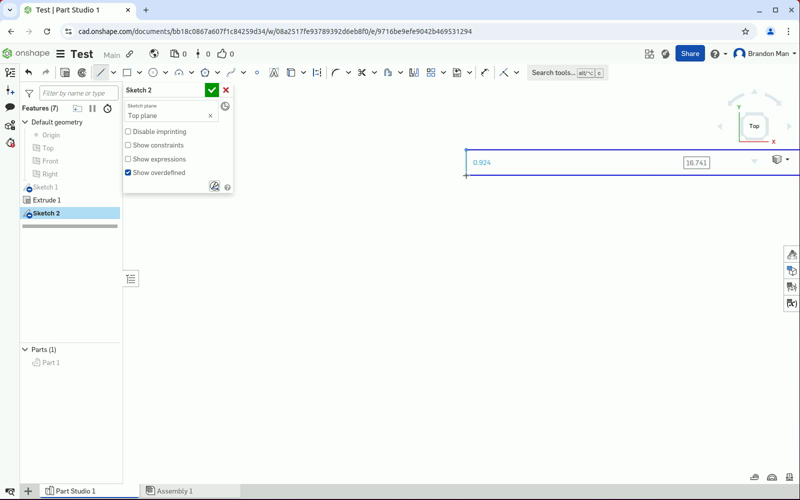
scroll(6)
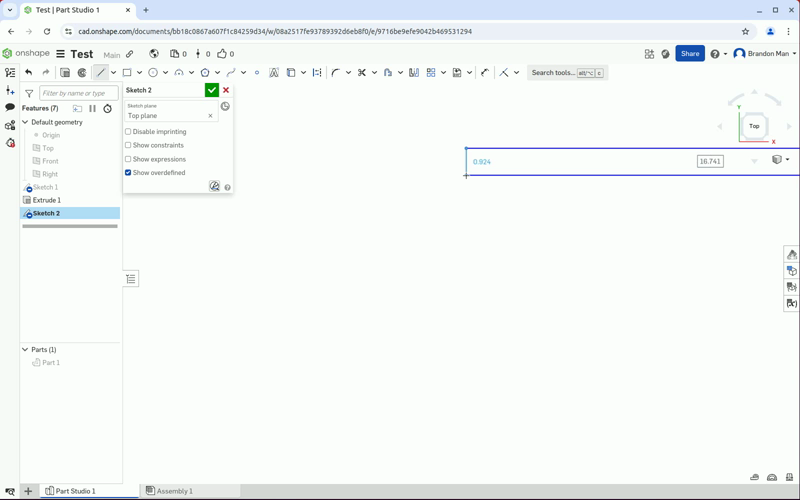
scroll(6)
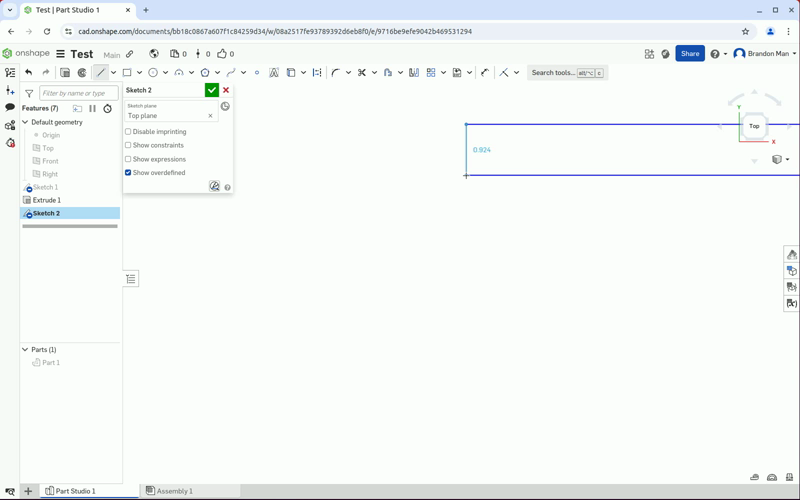
key_up(shift)
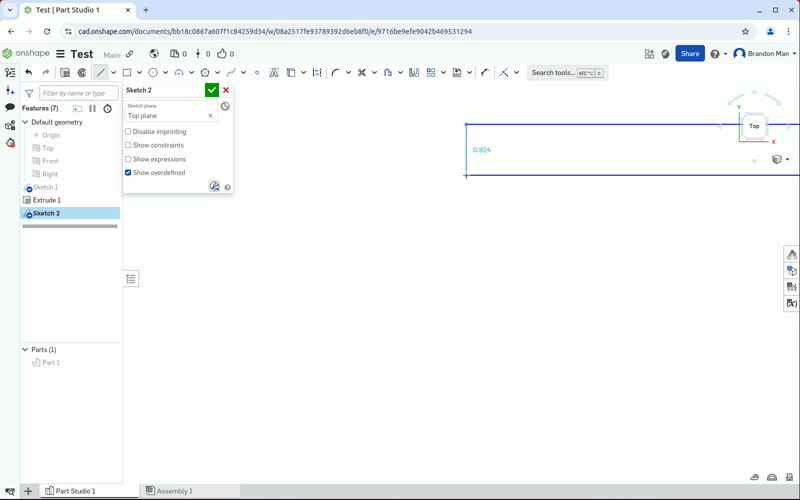
click(466, 175)
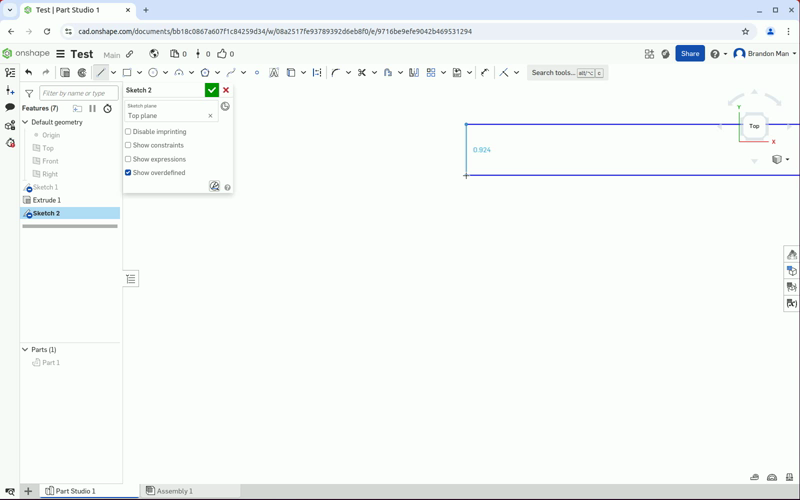
scroll(-6)
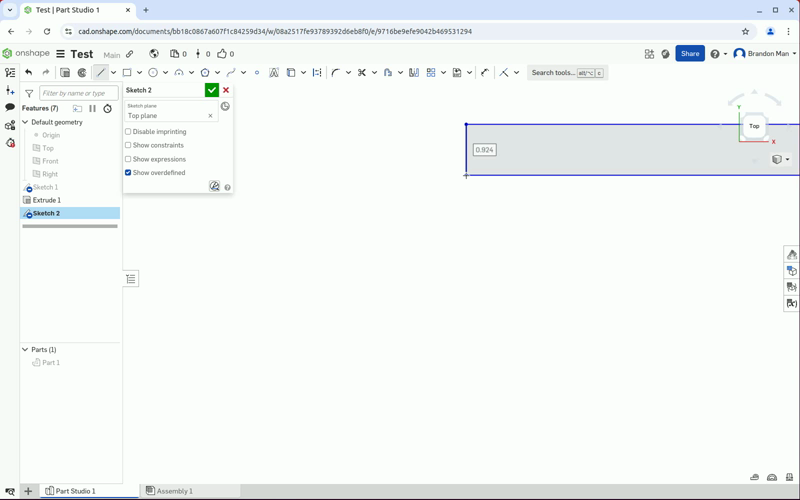
scroll(-6)
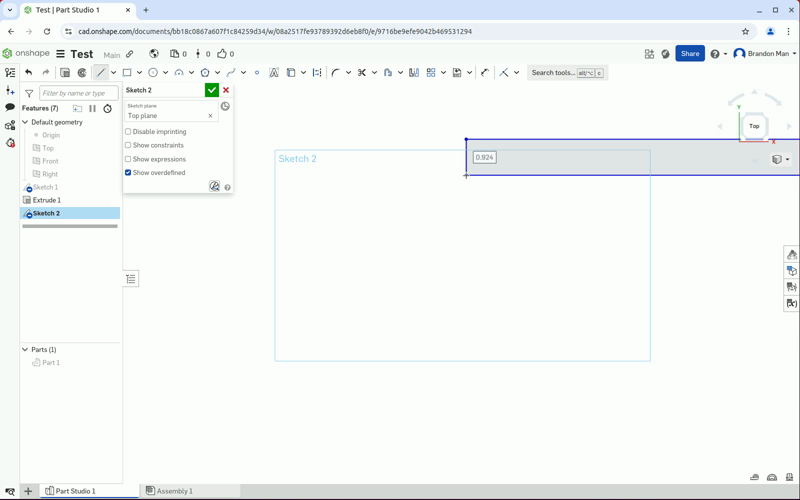
scroll(-6)
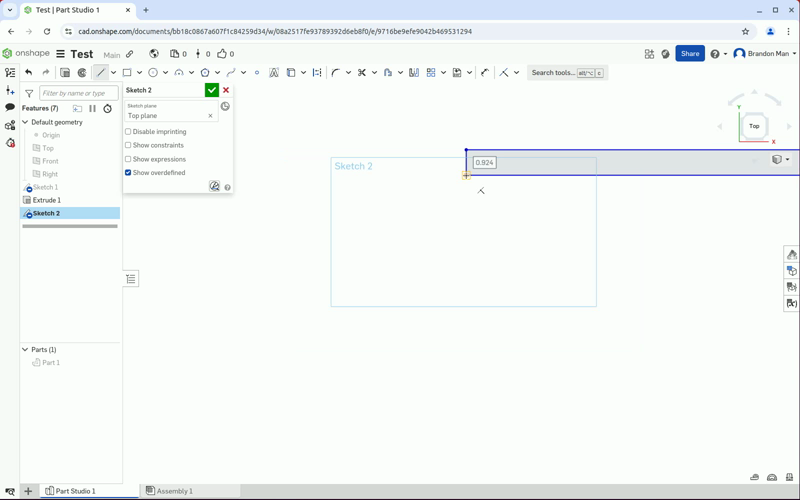
scroll(-6)
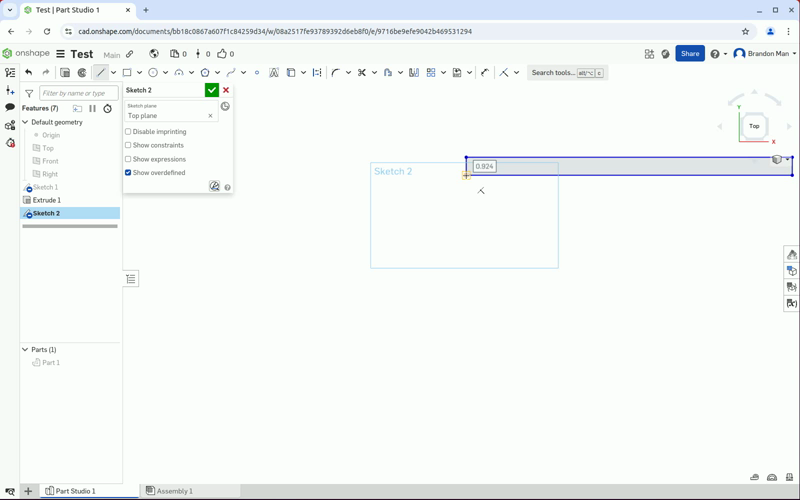
scroll(-6)
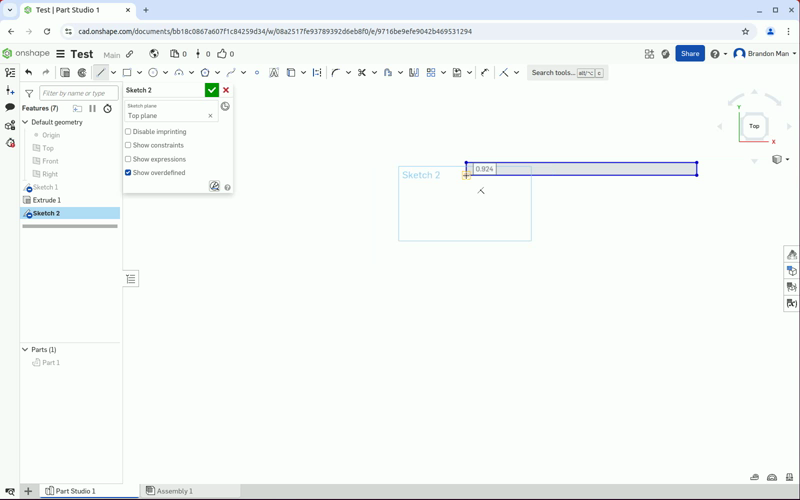
scroll(-6)
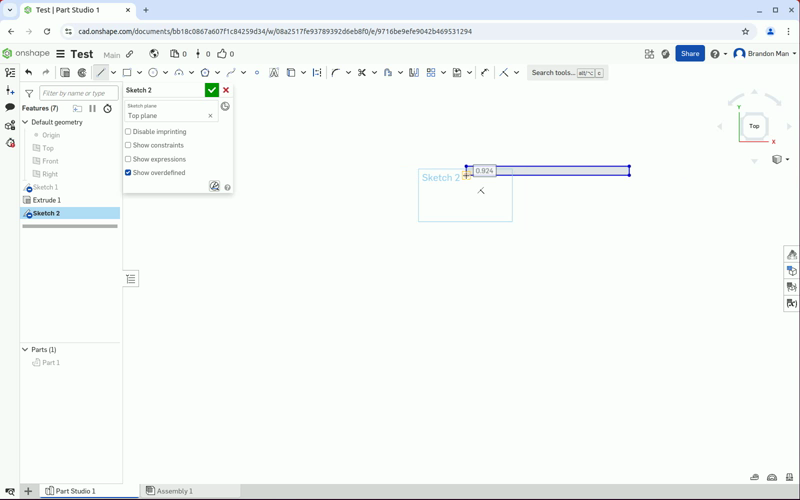
scroll(-6)
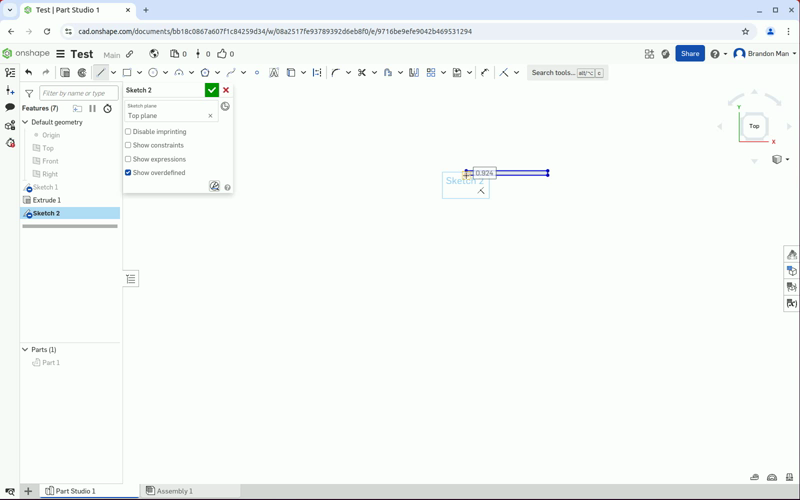
key(esc)
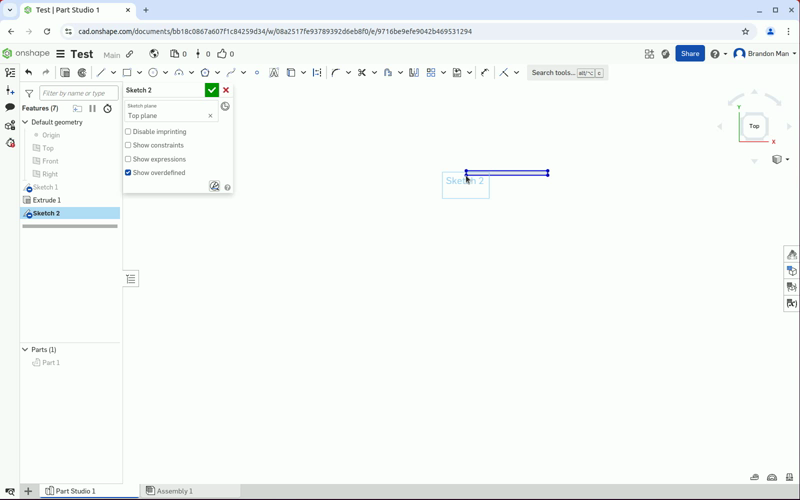
mouse_move(510, 173)
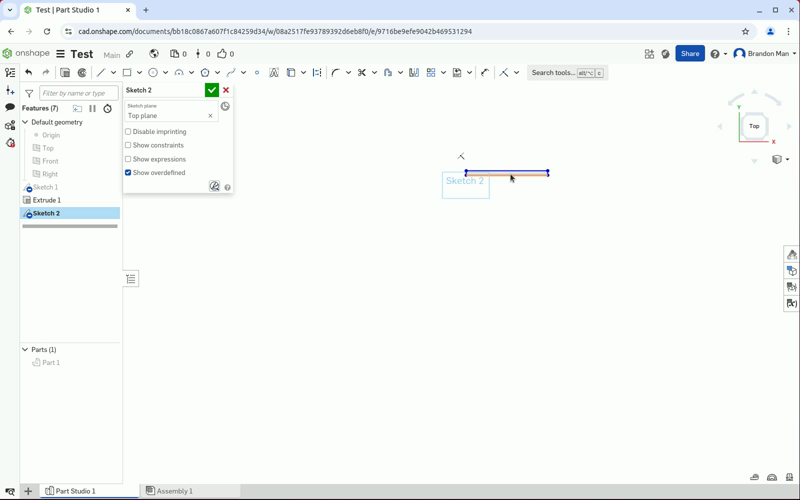
scroll(6)
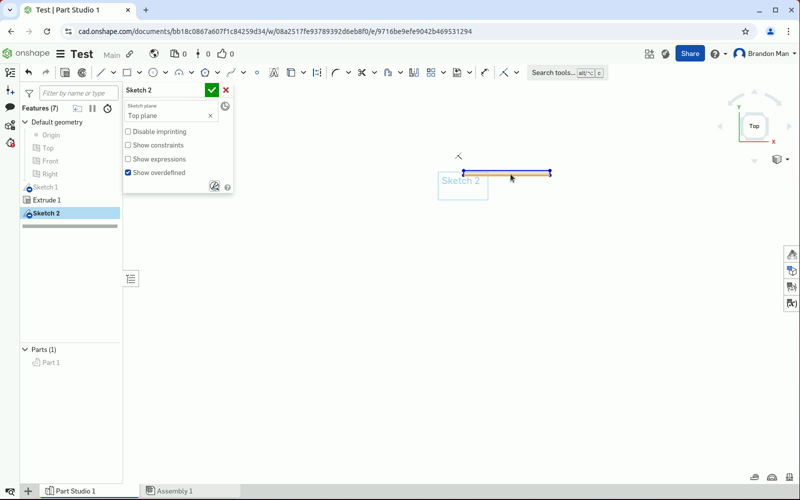
scroll(6)
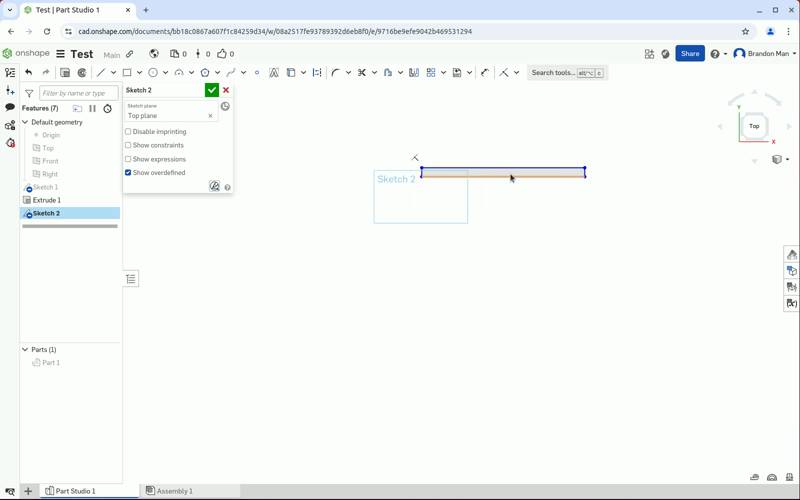
scroll(6)
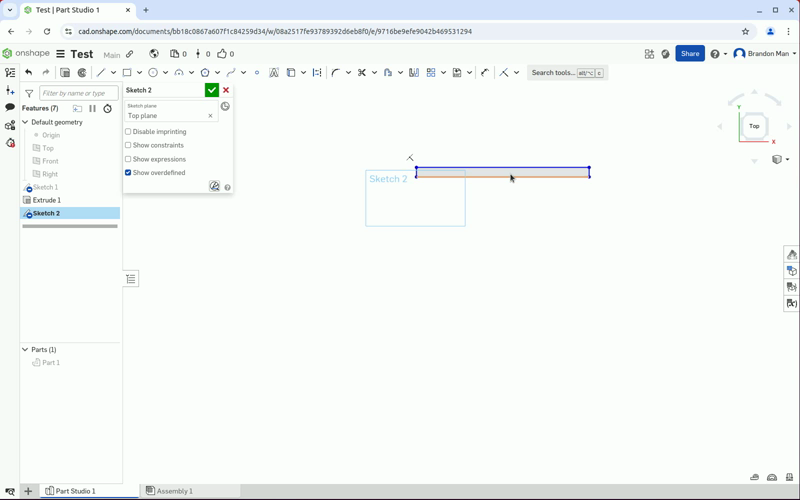
scroll(6)
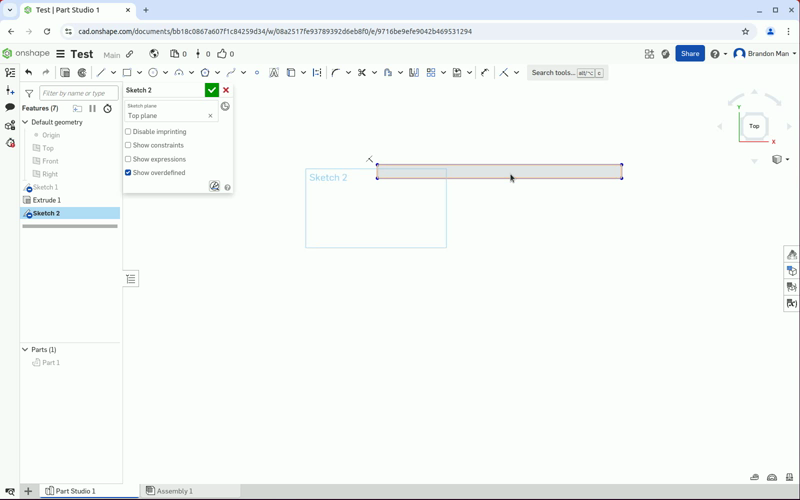
scroll(6)
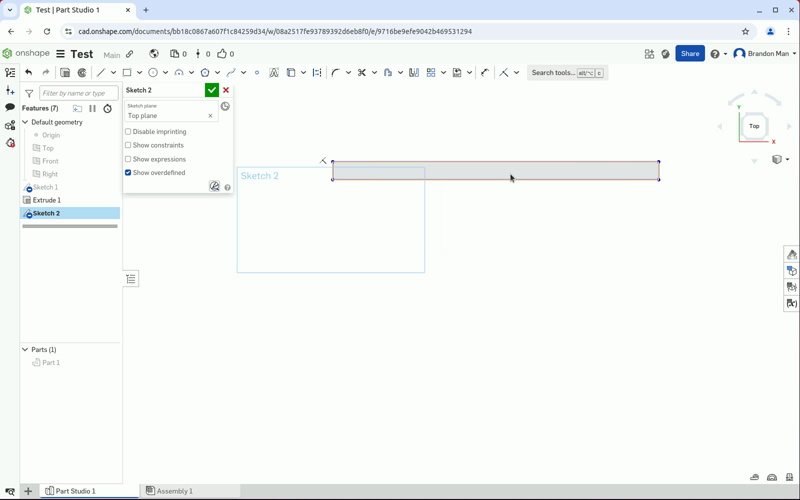
scroll(6)
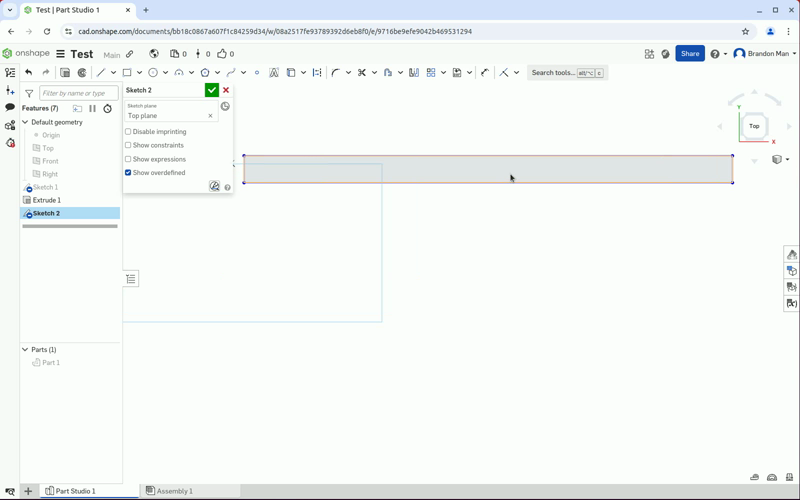
scroll(6)
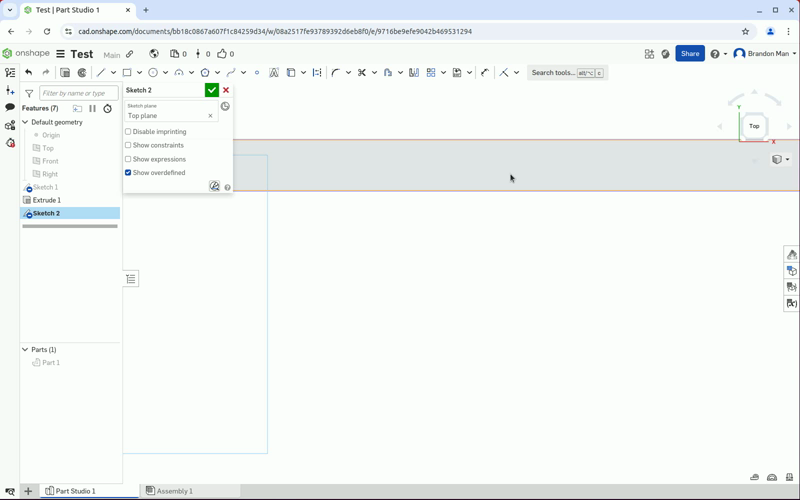
click(510, 173)
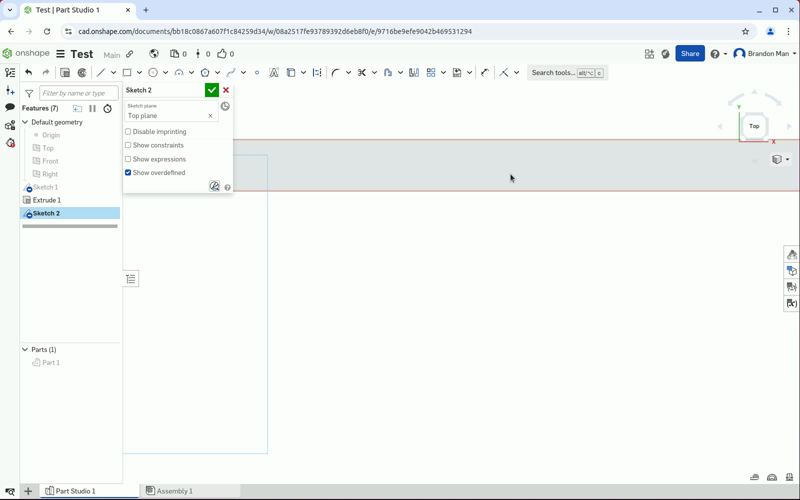
scroll(-6)
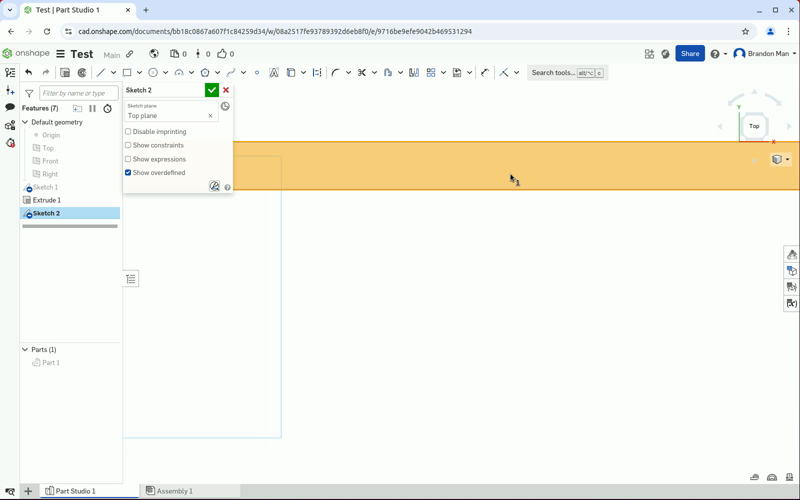
scroll(-6)
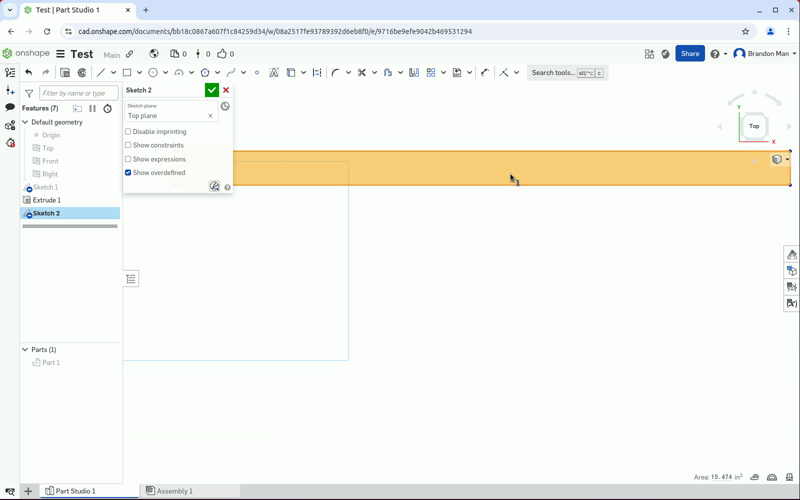
scroll(-6)
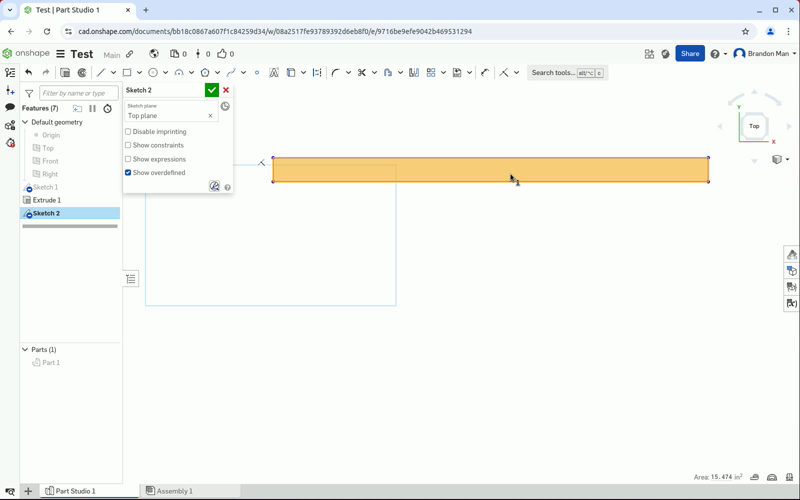
scroll(-6)
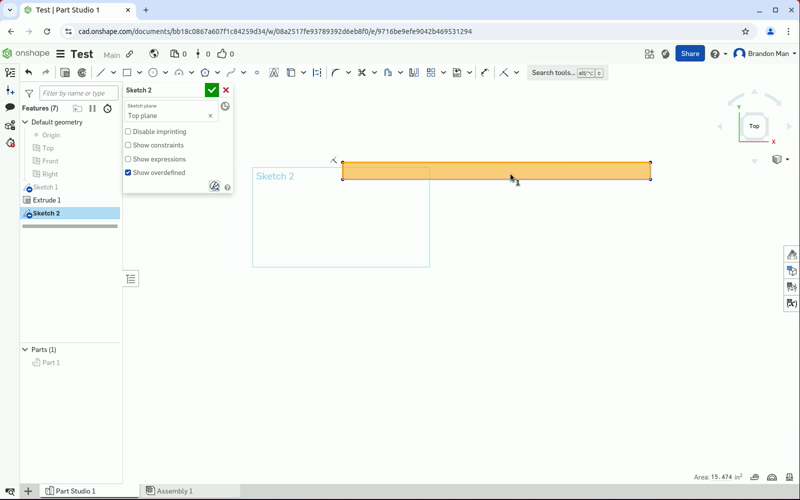
scroll(-6)
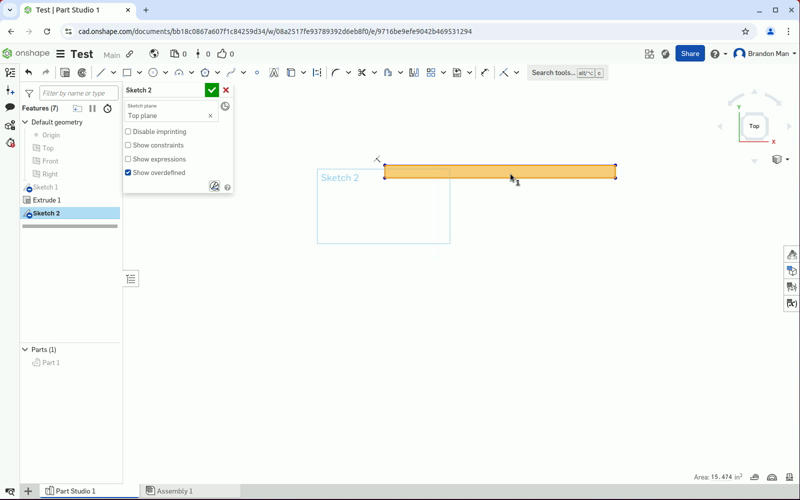
scroll(-6)
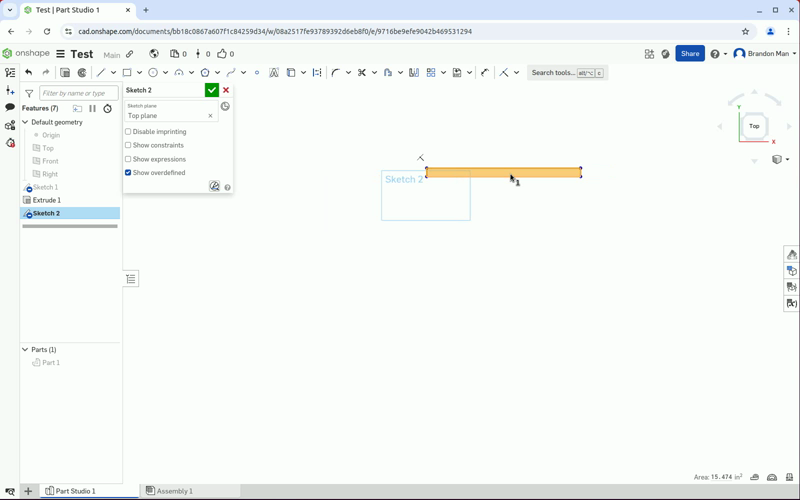
scroll(-6)
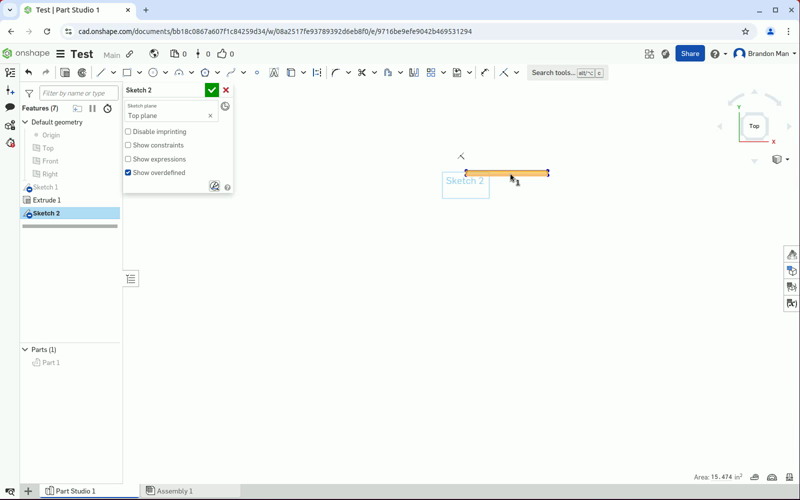
mouse_move(73, 352)
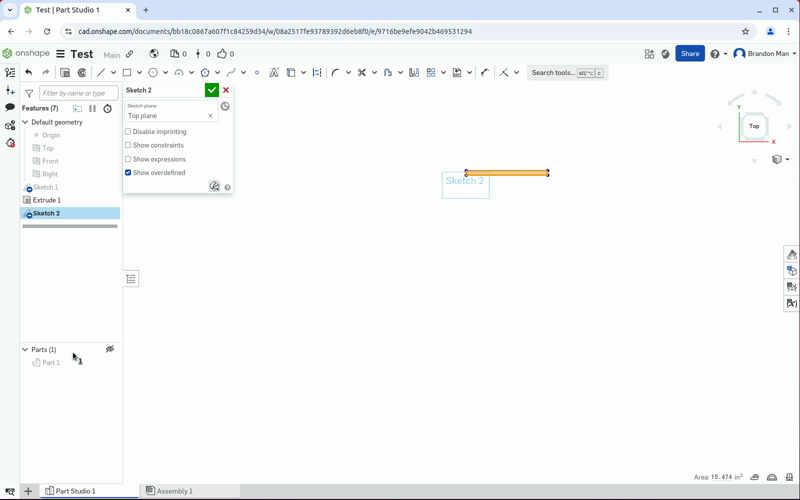
key(shift+y)
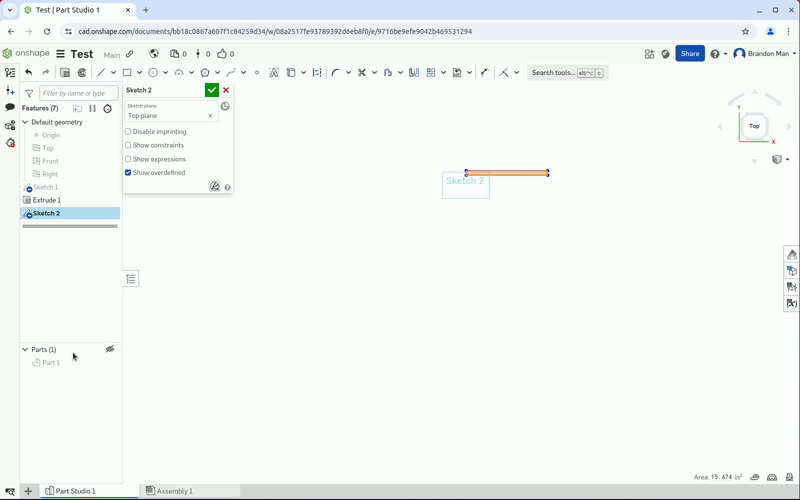
key(shift+e)
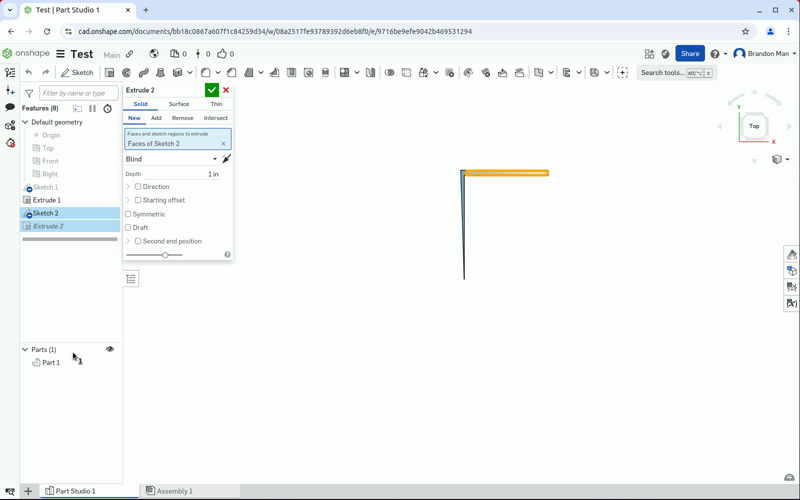
mouse_move(143, 106)
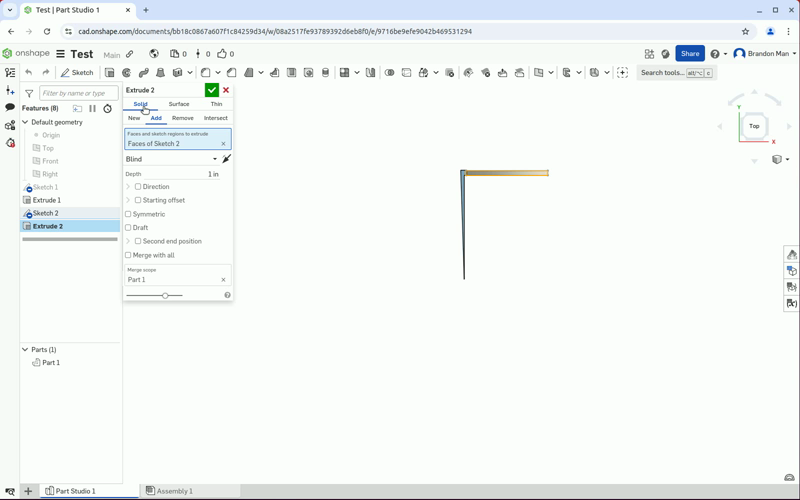
click(143, 106)
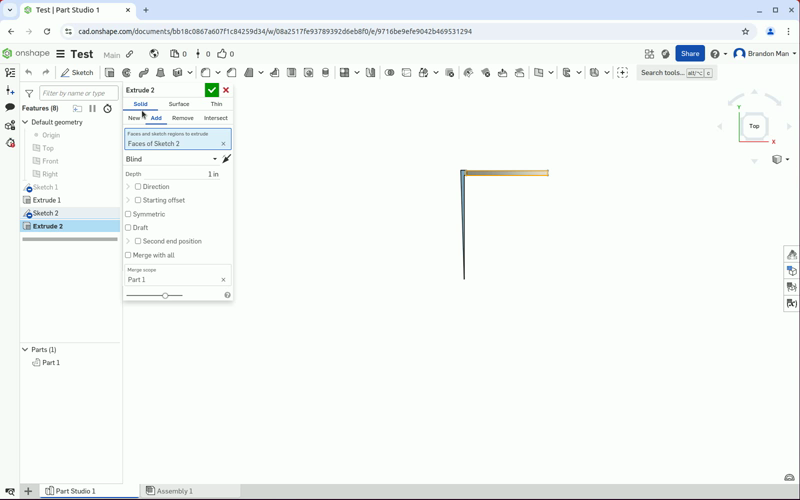
mouse_move(137, 120)
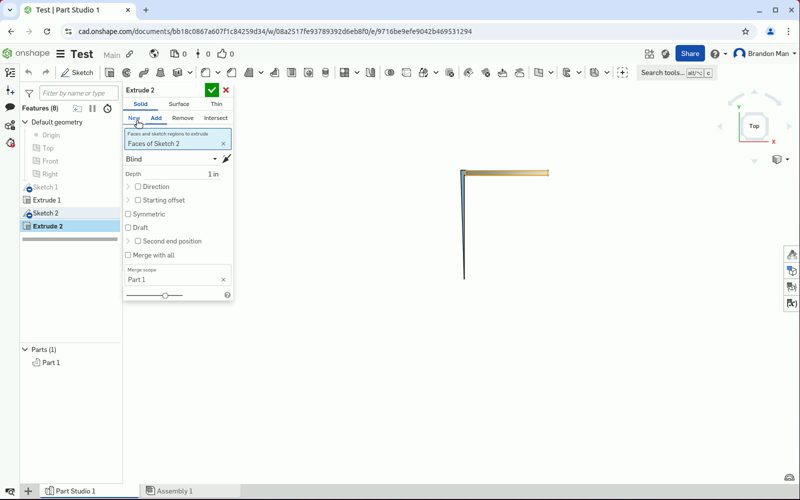
click(137, 120)
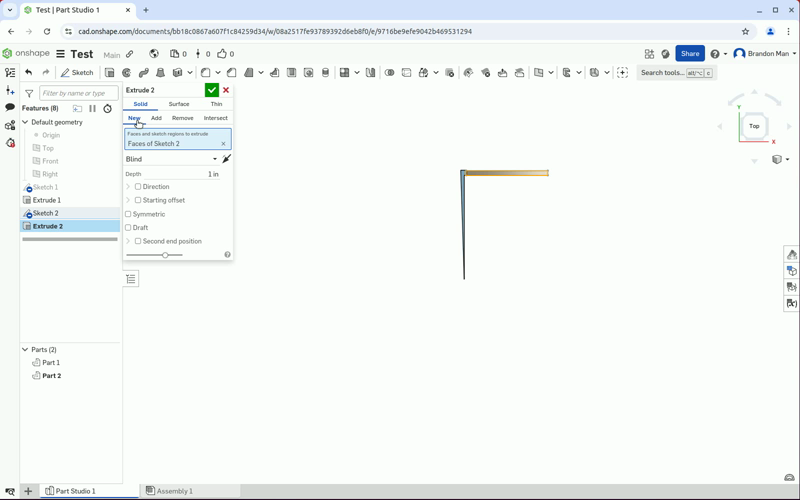
key(tab, 4)
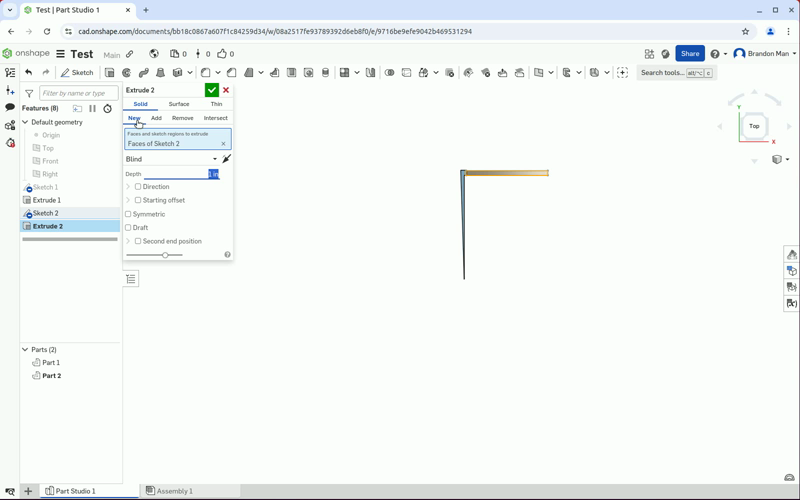
text(6.74)
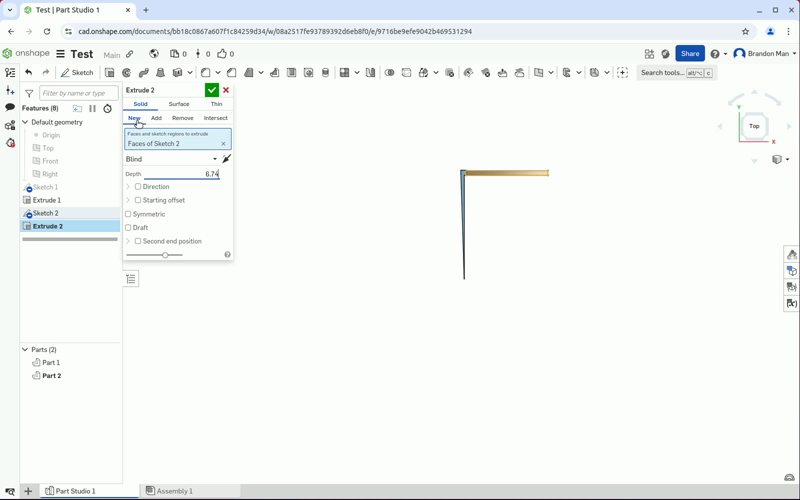
key(enter)
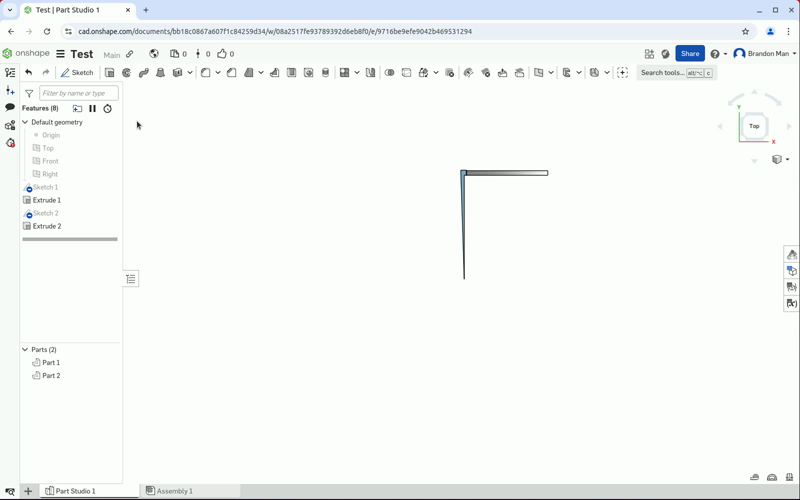
key(shift+h)
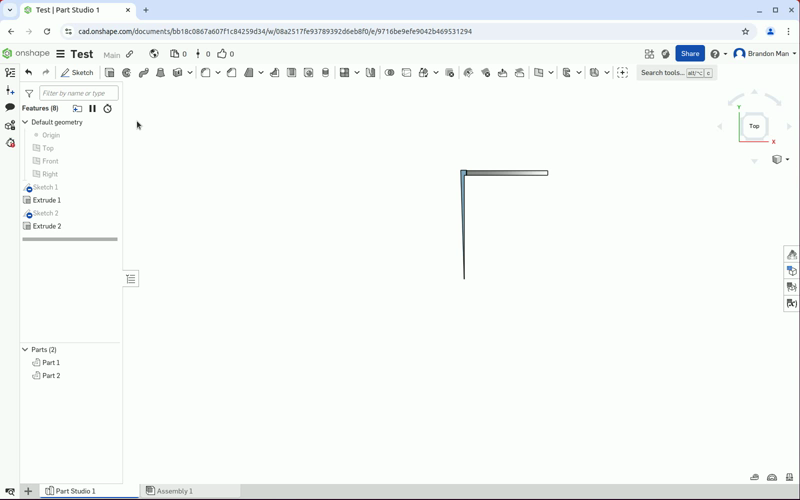
key(shift+h)
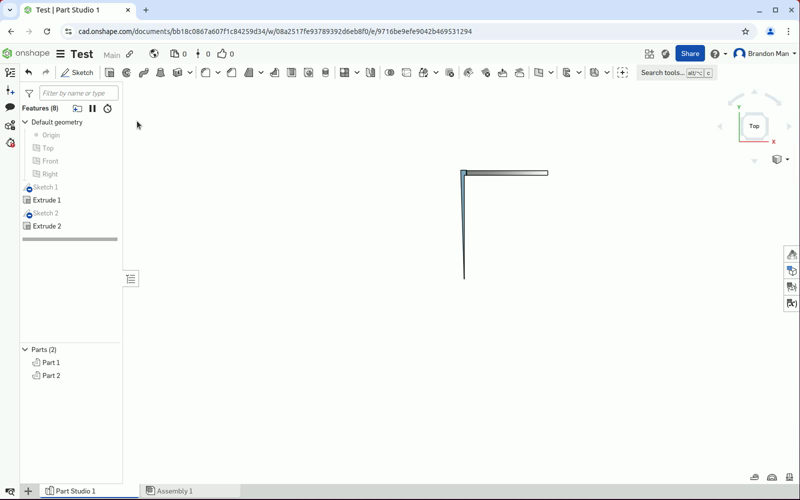
mouse_move(73, 189)
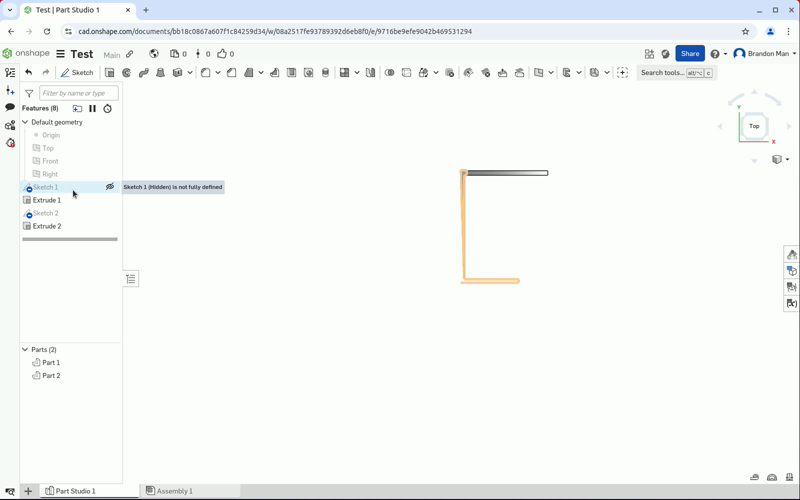
click(73, 189)
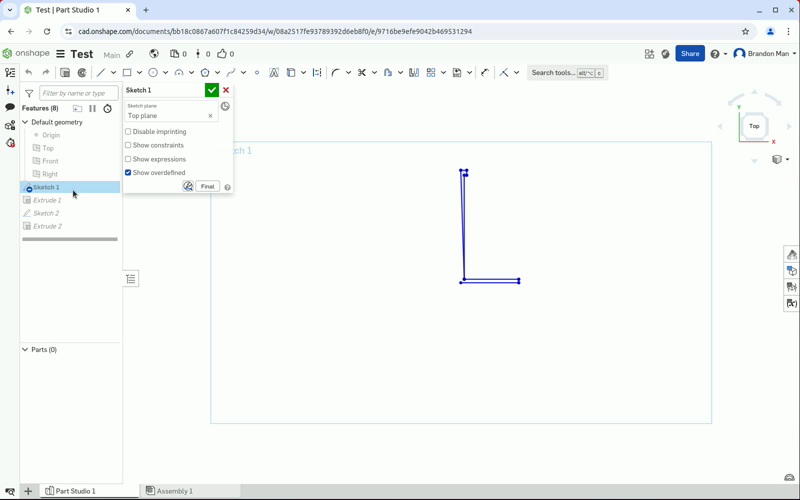
mouse_move(229, 92)
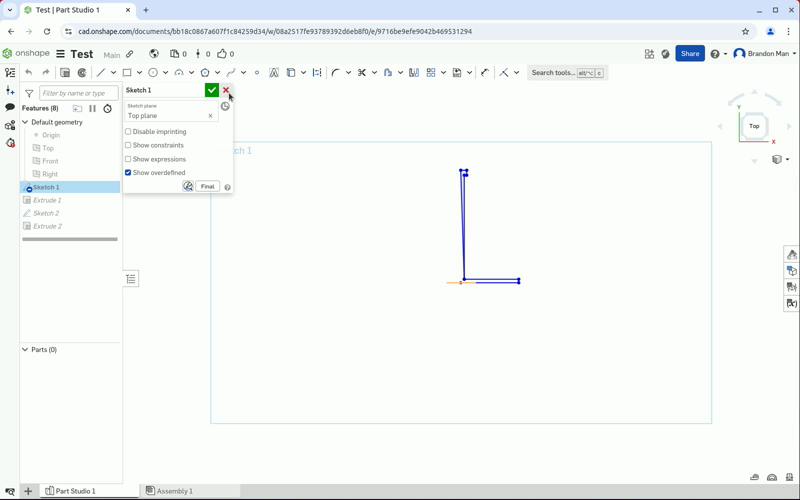
click(229, 92)
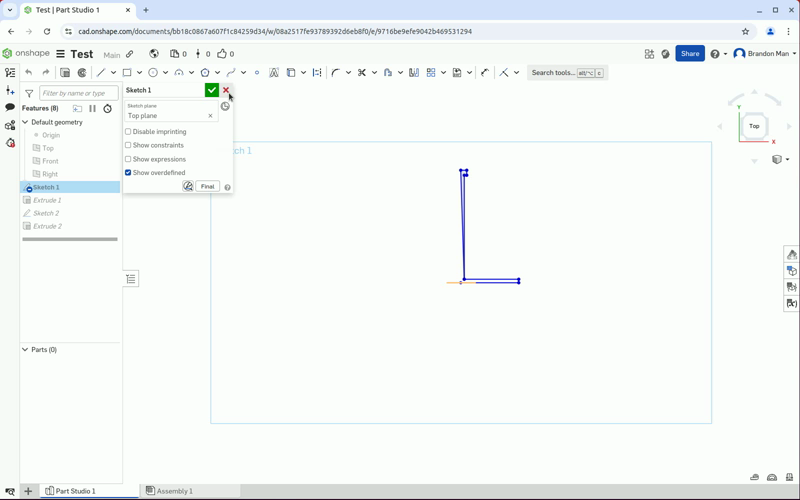
key(shift+s)
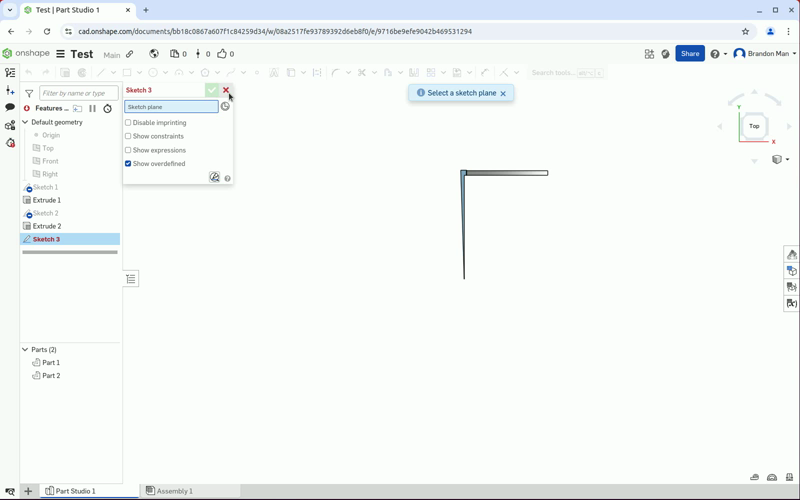
mouse_move(73, 150)
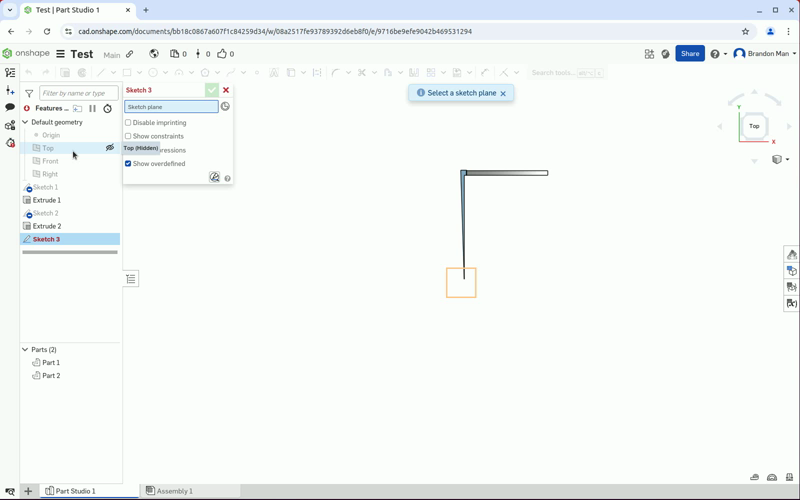
click(73, 150)
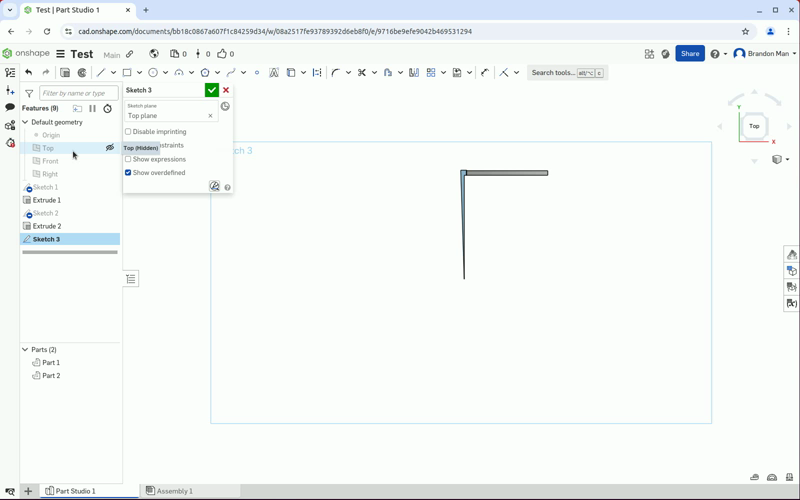
mouse_move(73, 352)
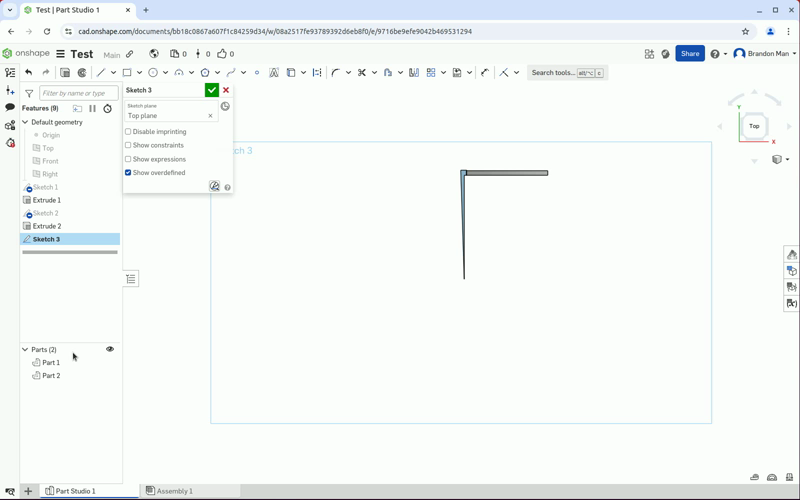
key(y)
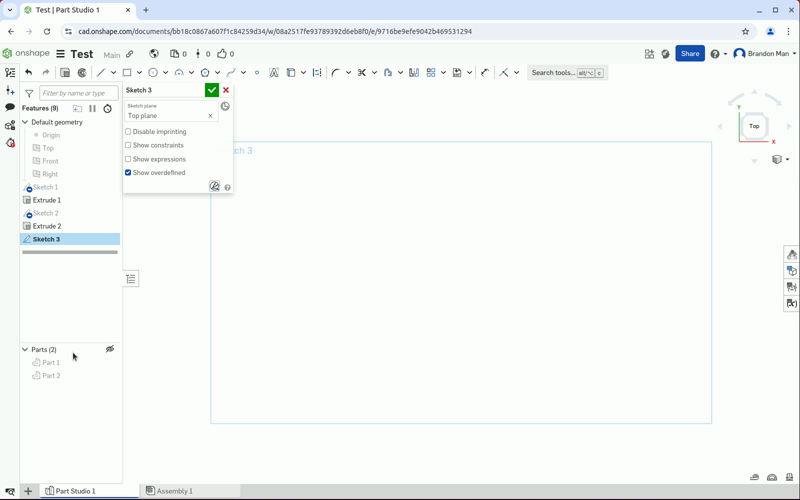
key(l)
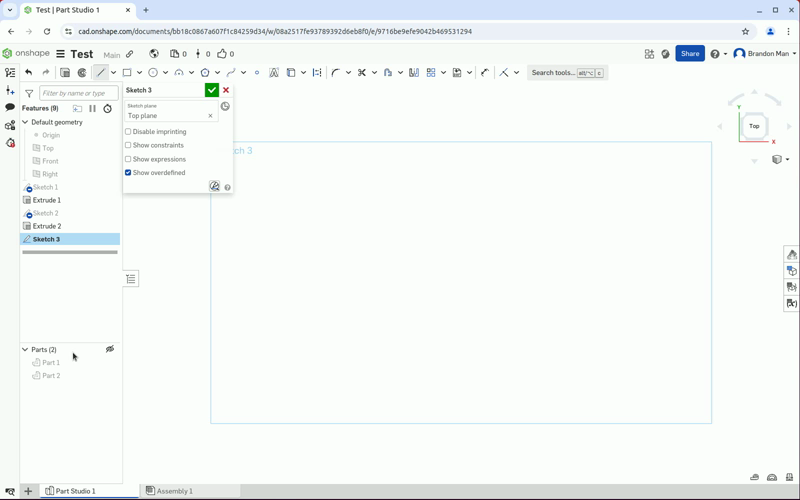
key_down(shift)
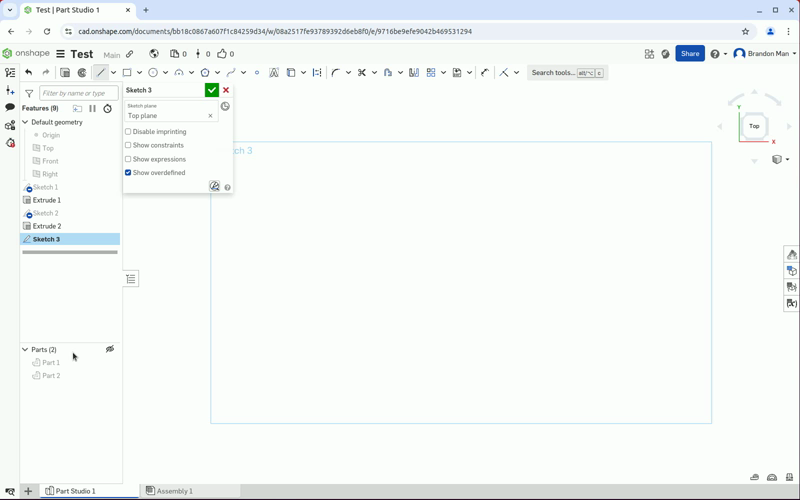
mouse_move(547, 282)
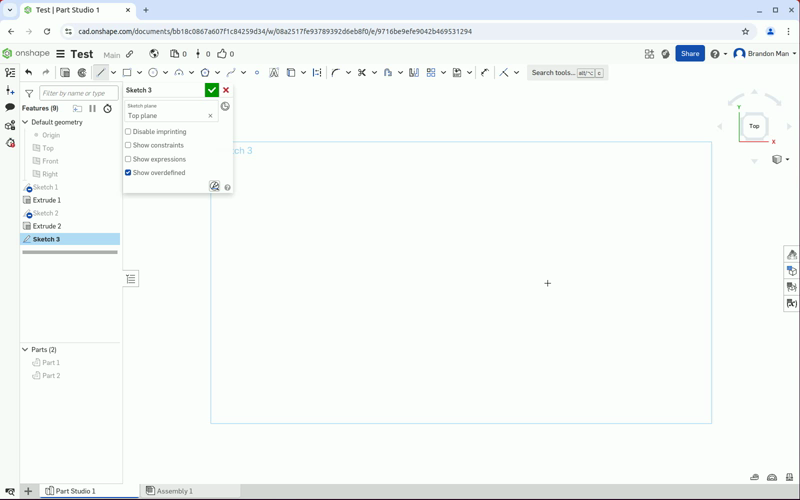
click(547, 282)
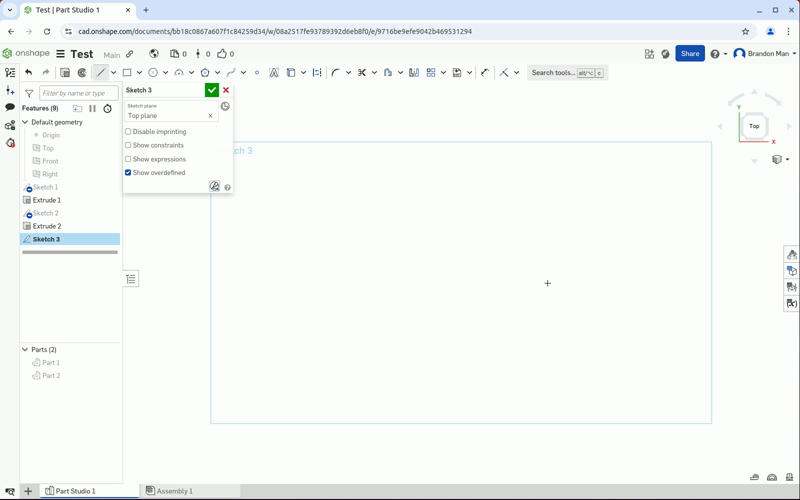
key_up(shift)
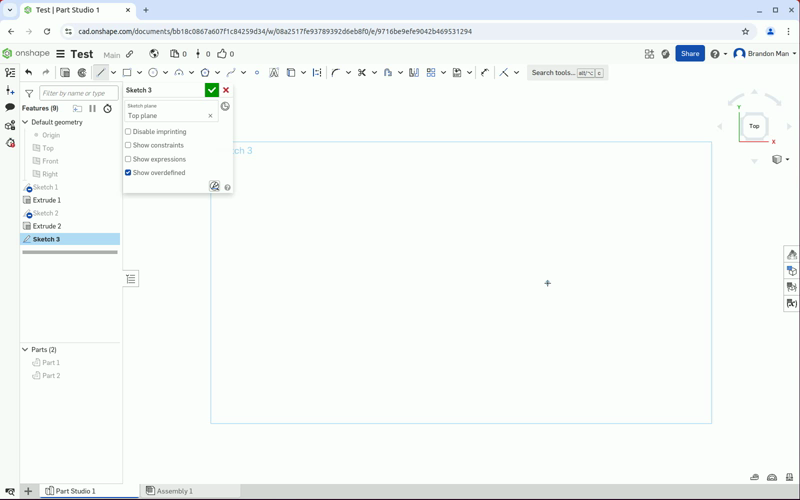
key_down(shift)
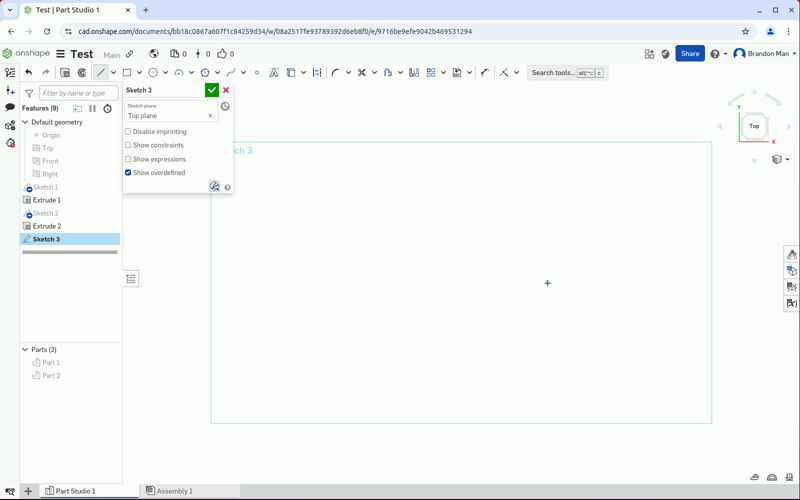
mouse_move(577, 282)
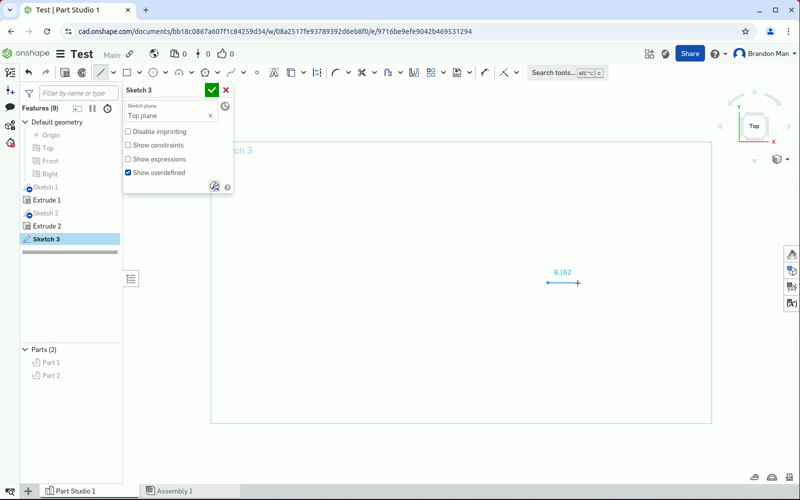
mouse_move(553, 282)
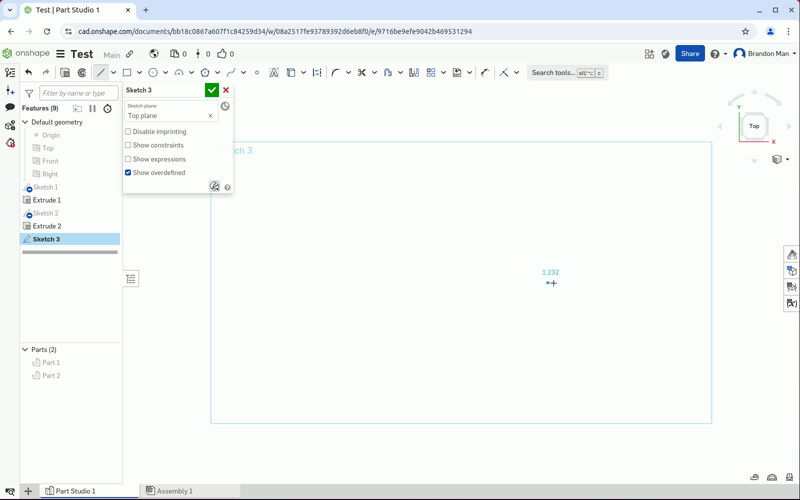
scroll(6)
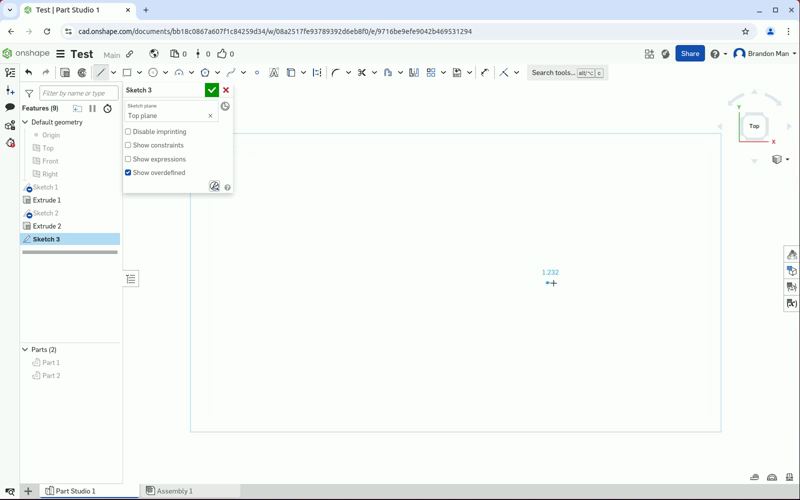
scroll(6)
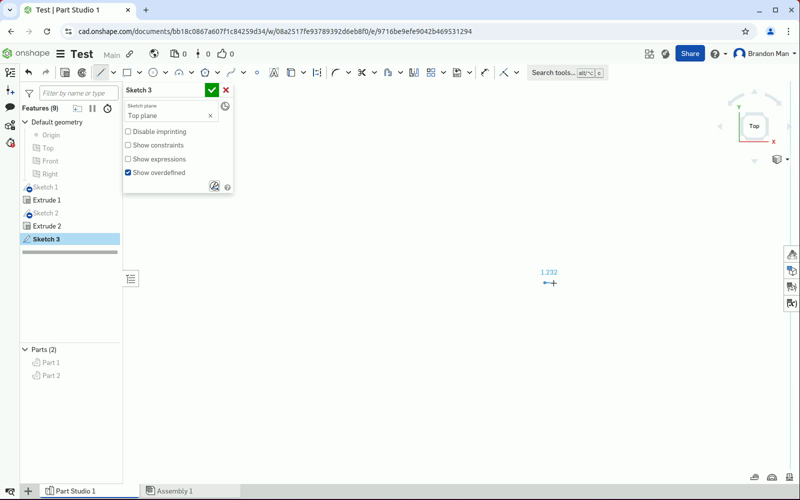
scroll(6)
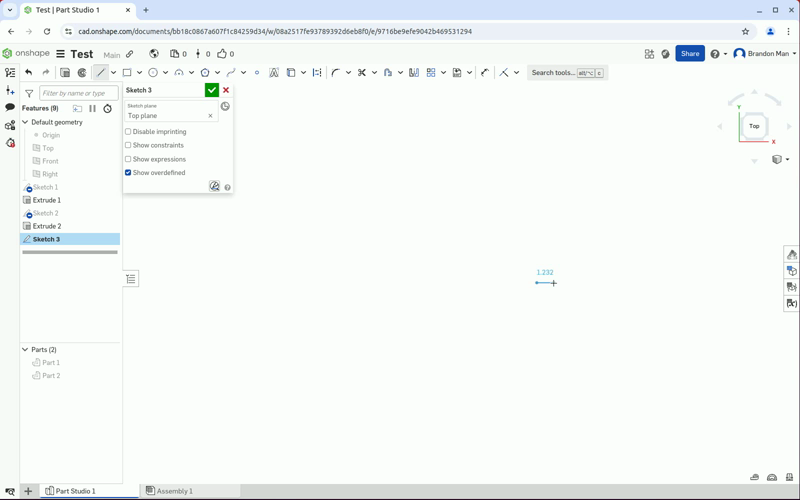
scroll(6)
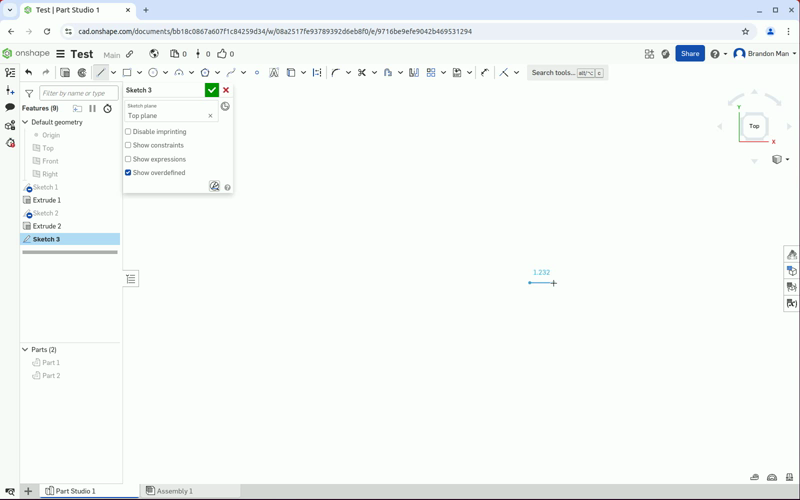
scroll(6)
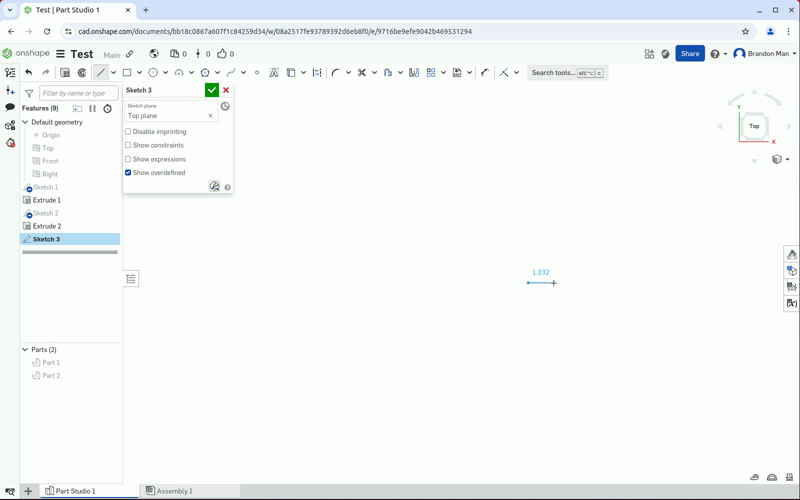
scroll(6)
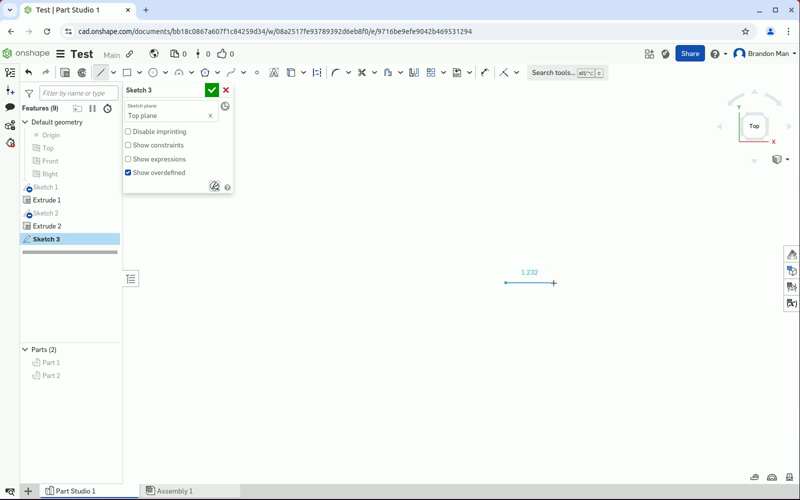
scroll(6)
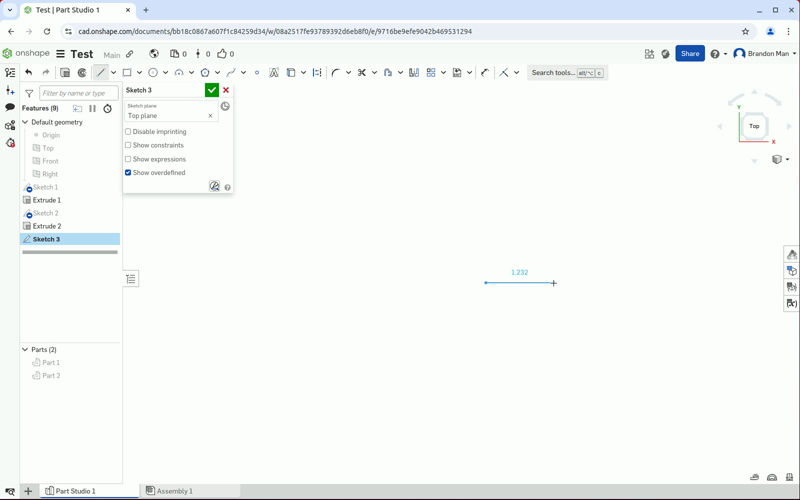
click(553, 282)
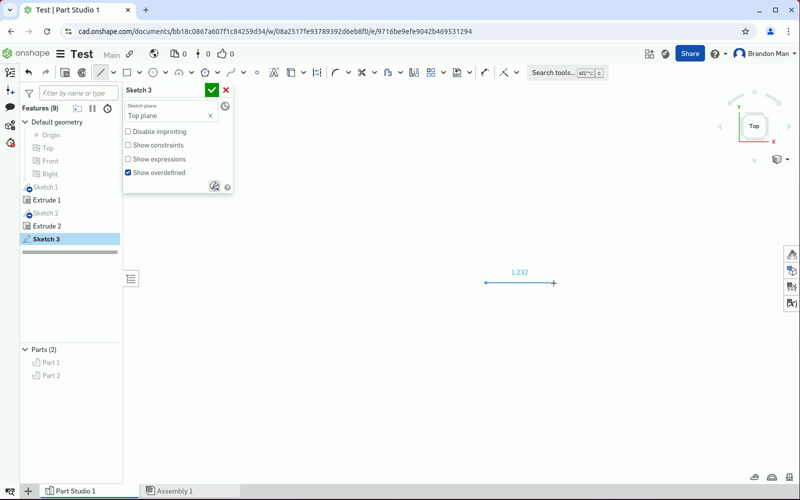
scroll(-6)
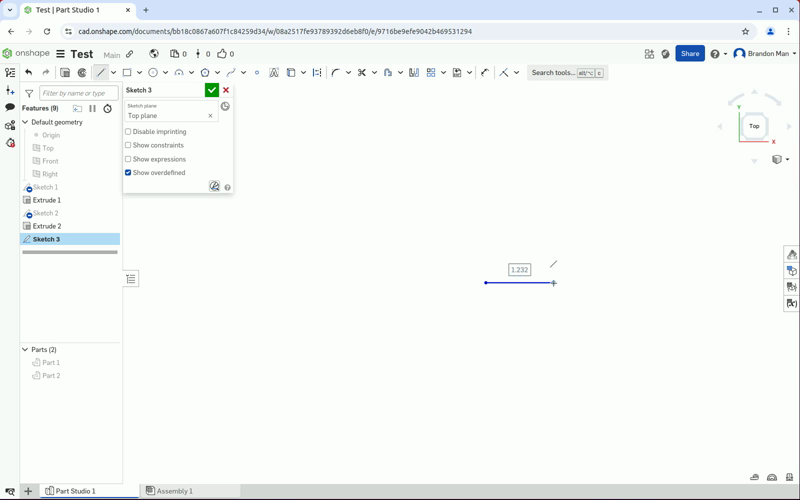
scroll(-6)
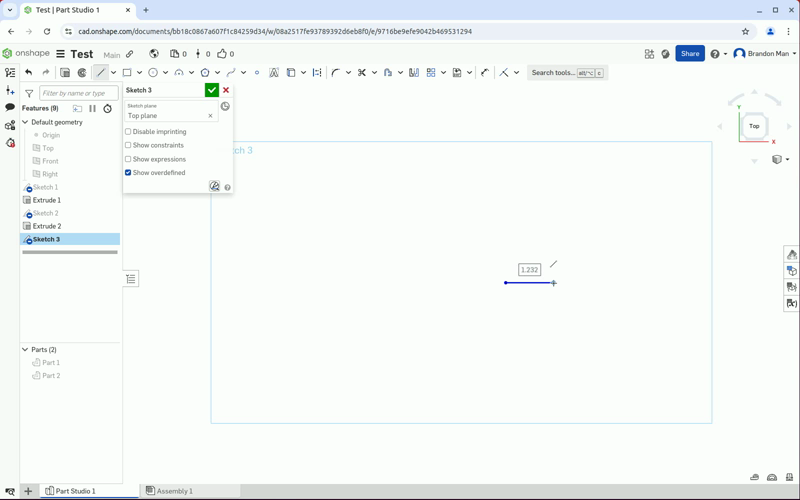
scroll(-6)
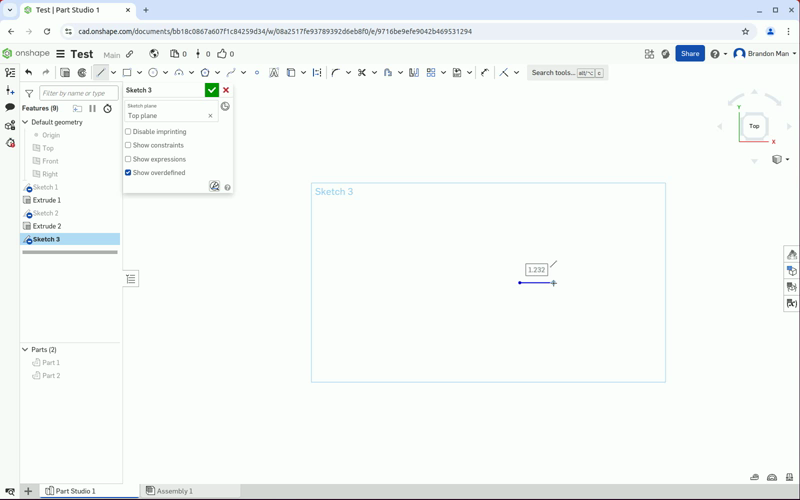
scroll(-6)
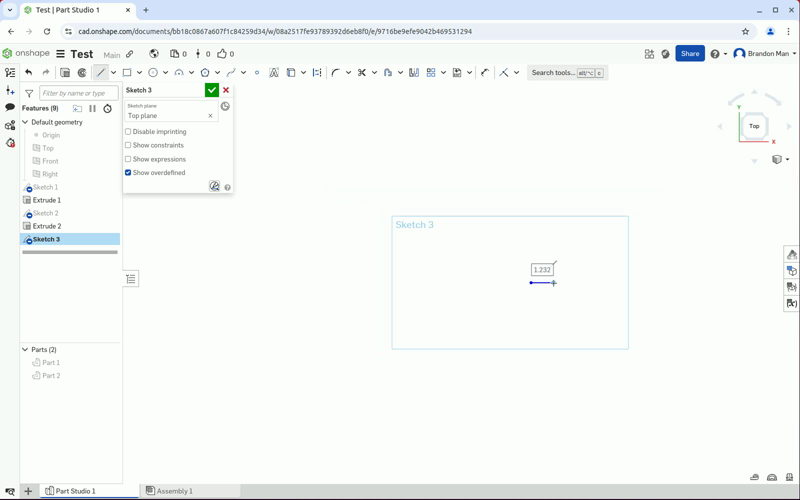
scroll(-6)
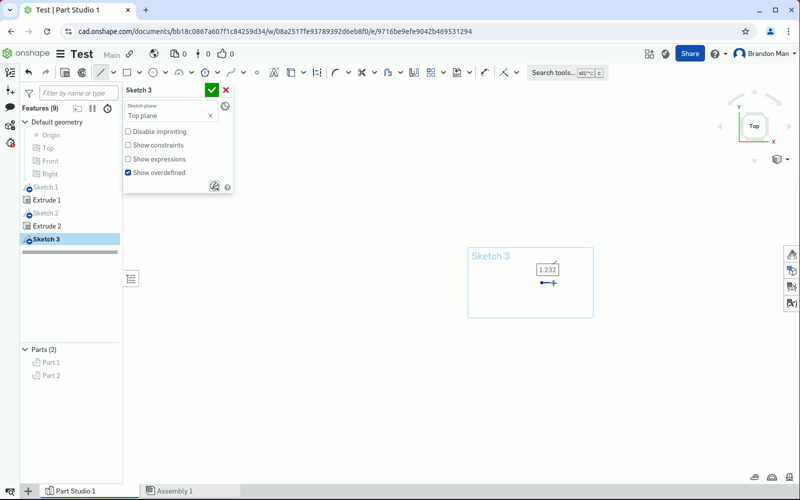
scroll(-6)
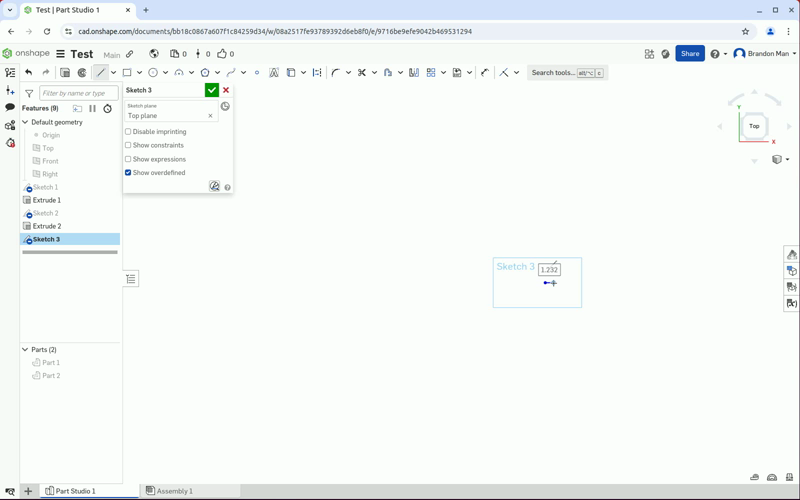
scroll(-6)
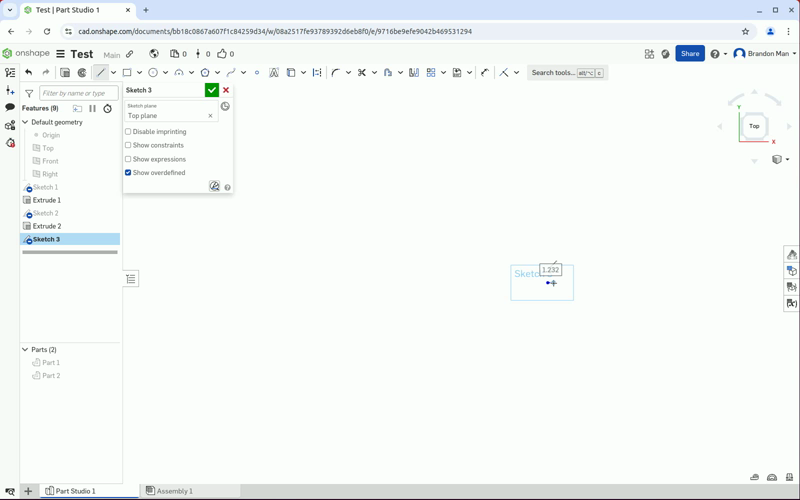
key_up(shift)
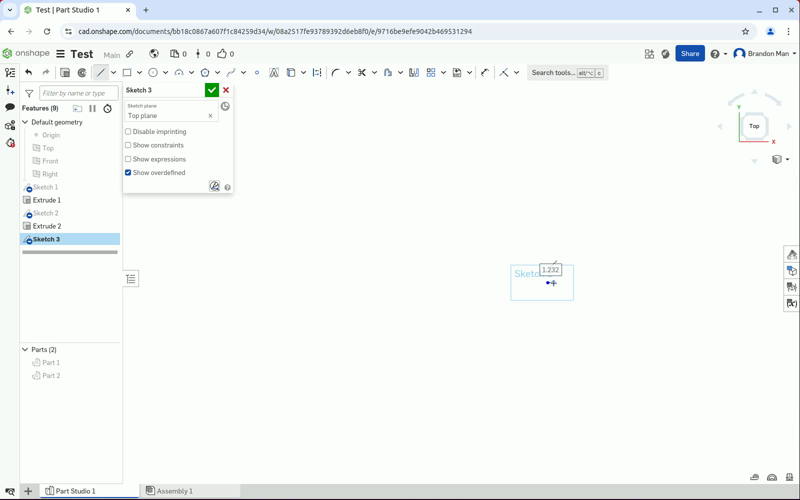
key_down(shift)
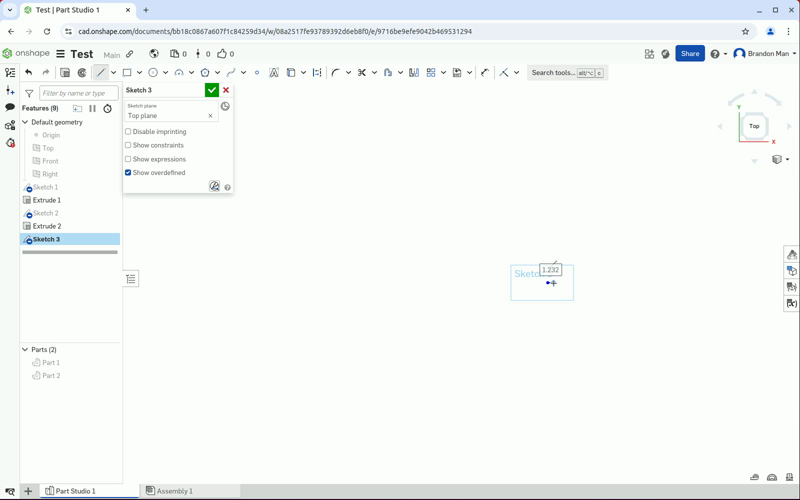
mouse_move(553, 170)
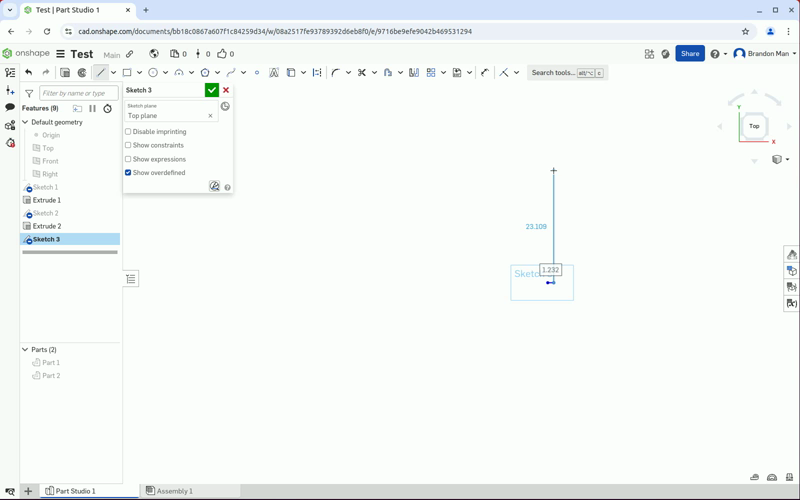
click(553, 170)
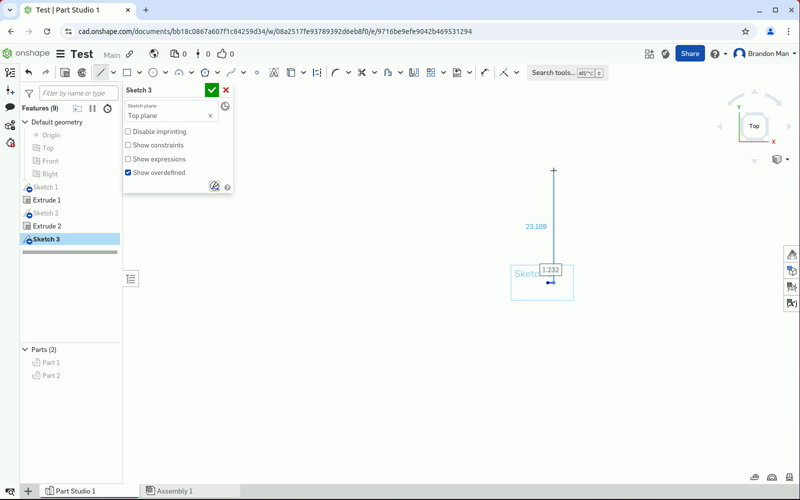
key_up(shift)
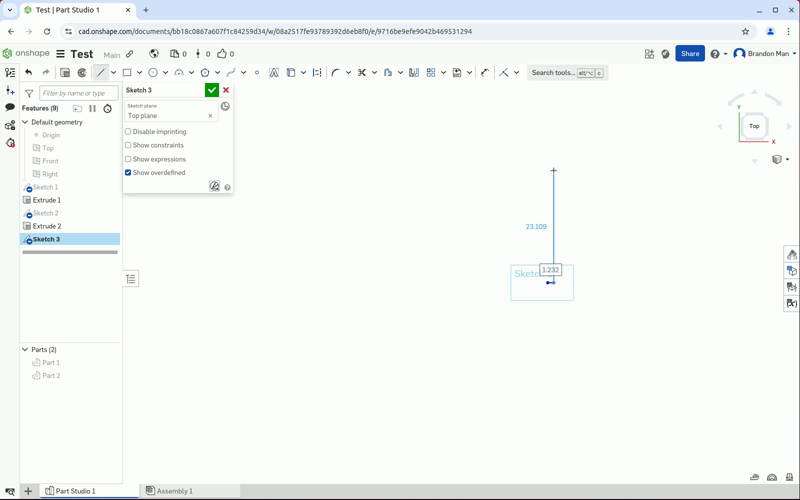
key_down(shift)
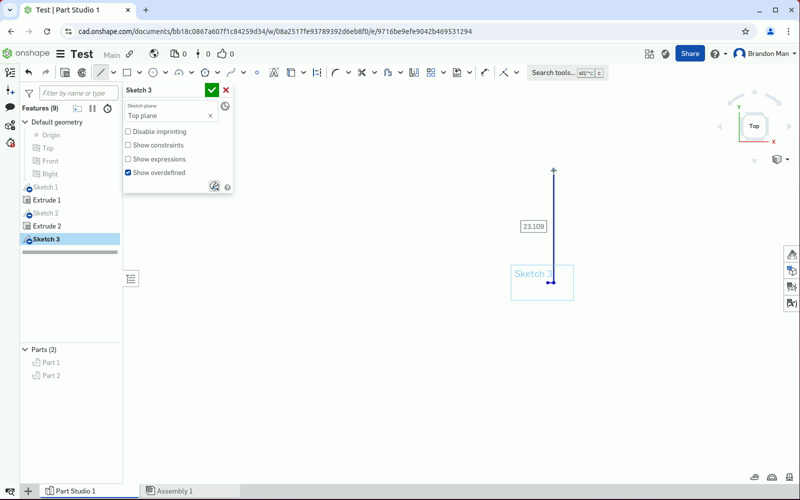
mouse_move(583, 170)
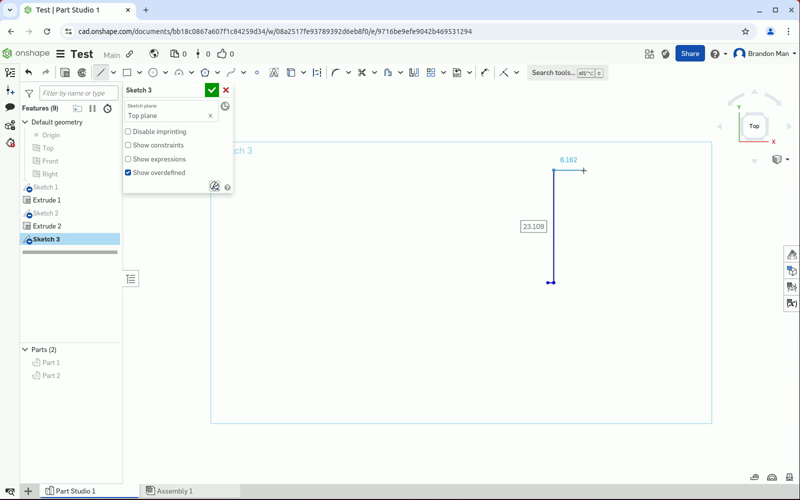
mouse_move(547, 170)
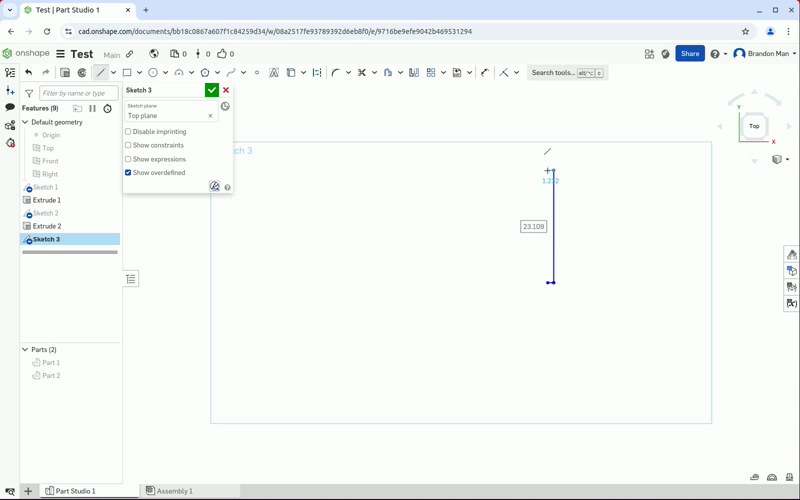
scroll(6)
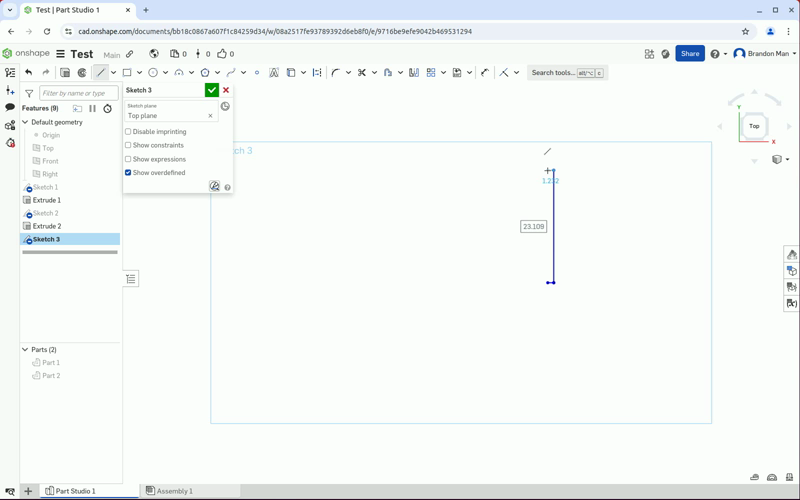
scroll(6)
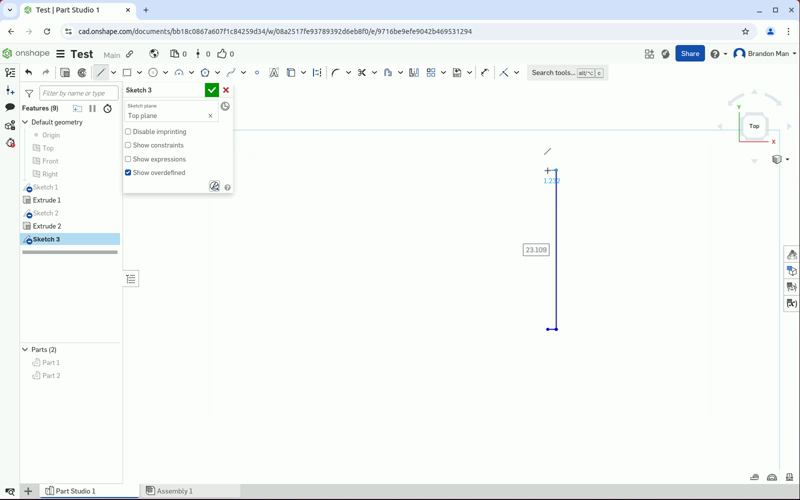
scroll(6)
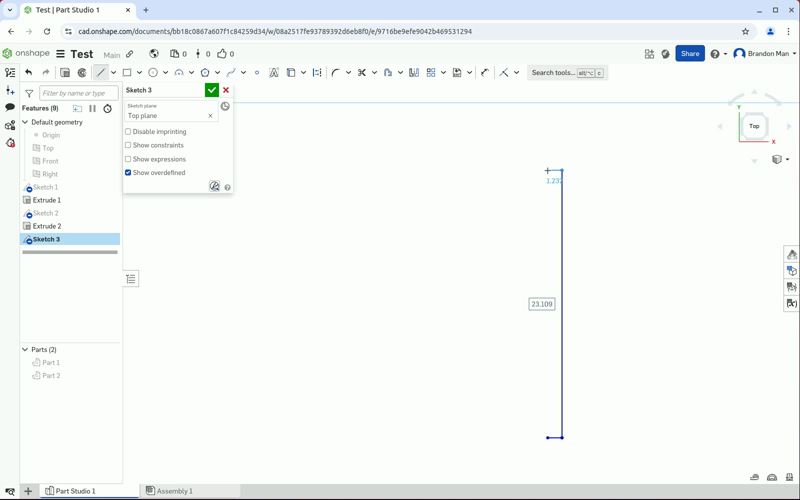
scroll(6)
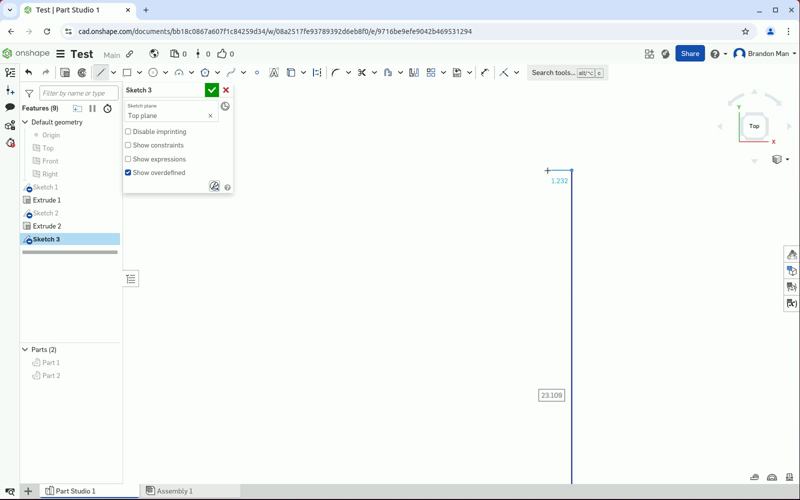
scroll(6)
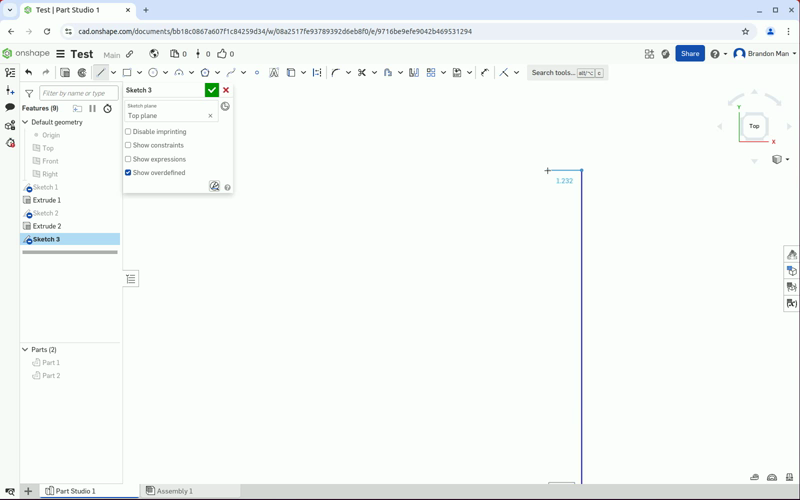
scroll(6)
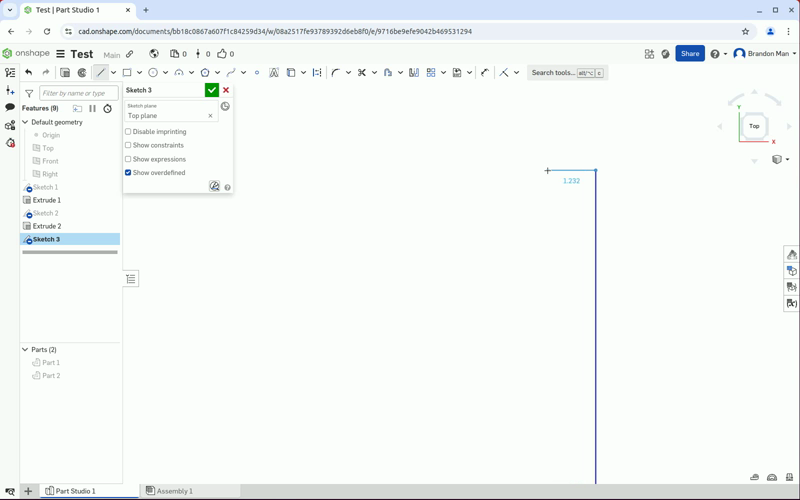
scroll(6)
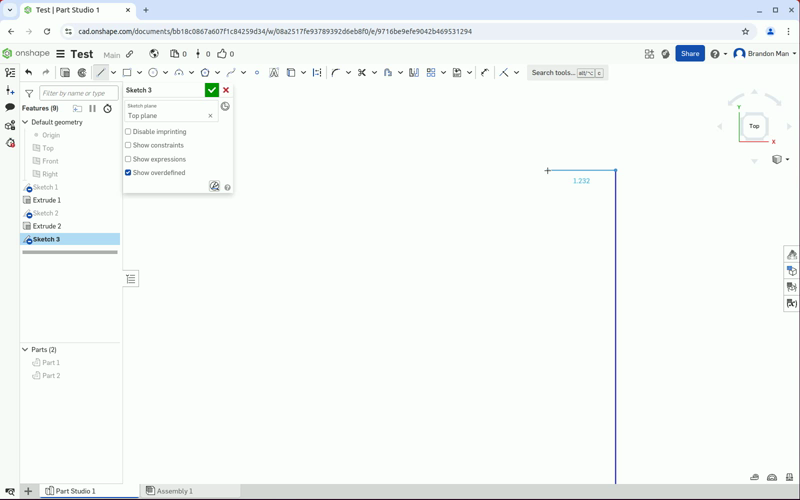
click(547, 170)
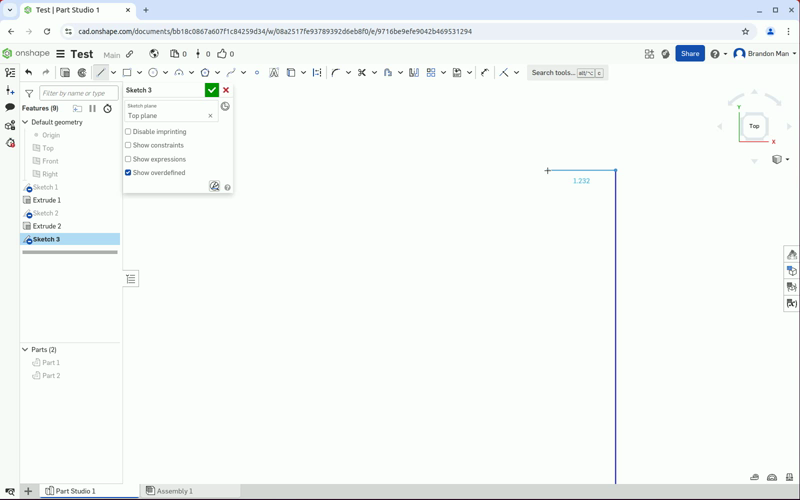
scroll(-6)
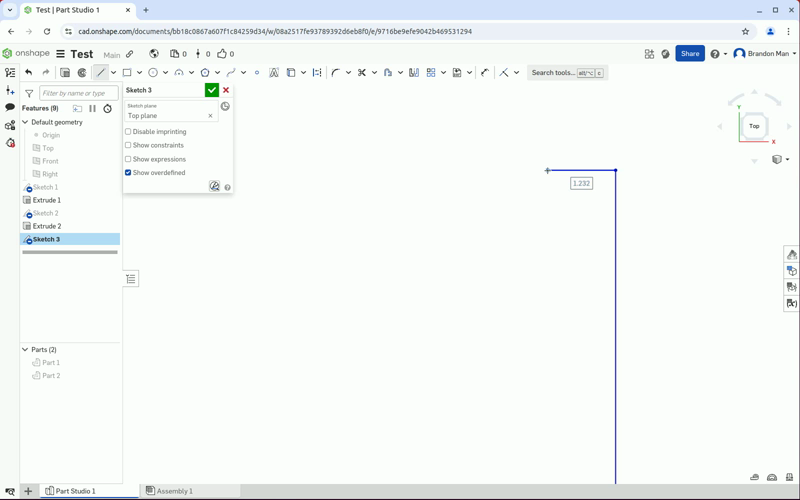
scroll(-6)
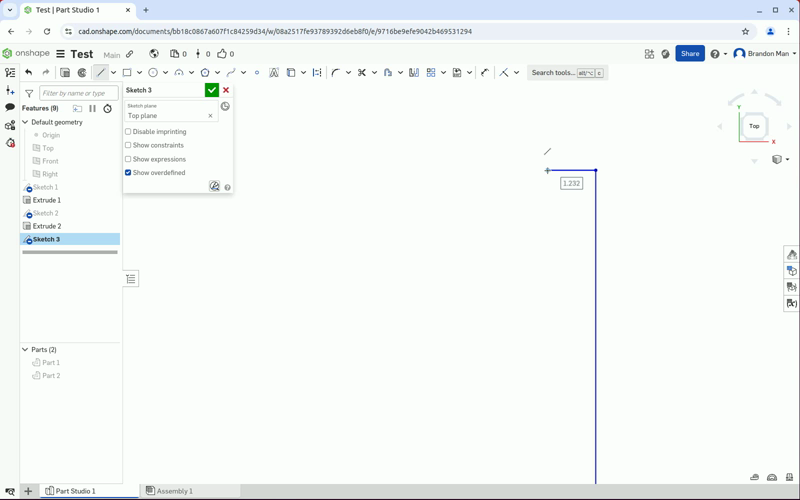
scroll(-6)
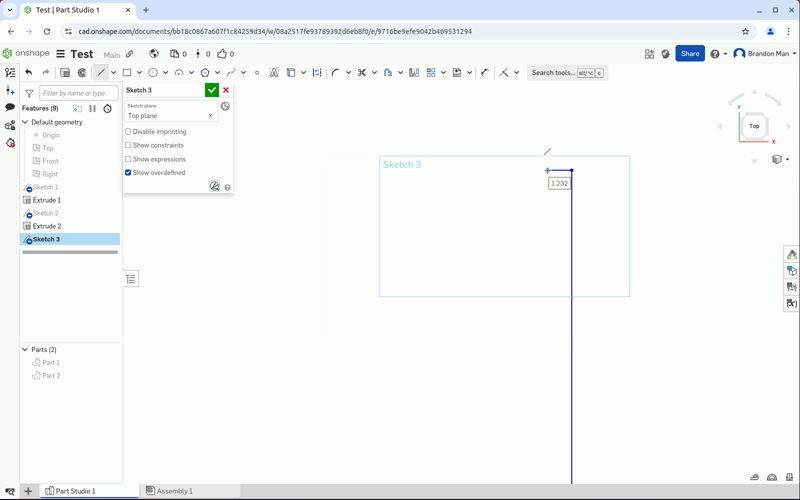
scroll(-6)
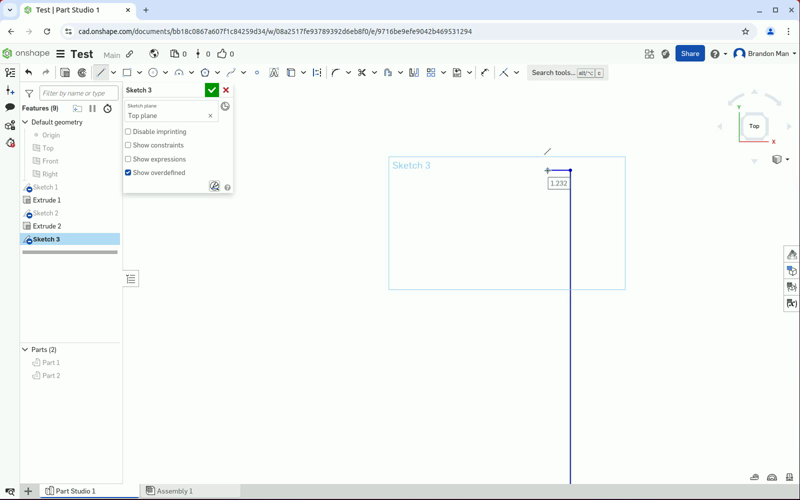
scroll(-6)
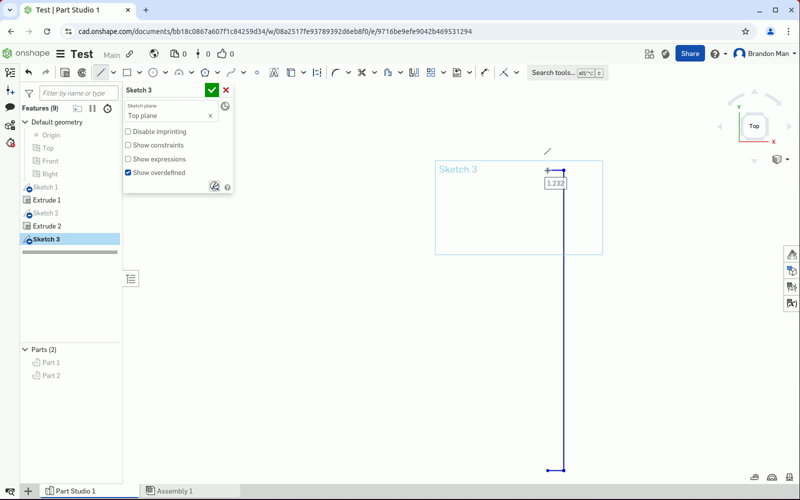
scroll(-6)
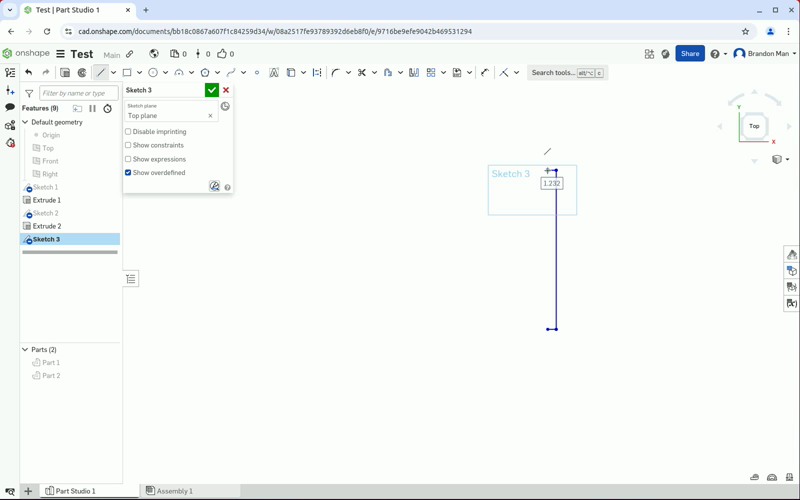
scroll(-6)
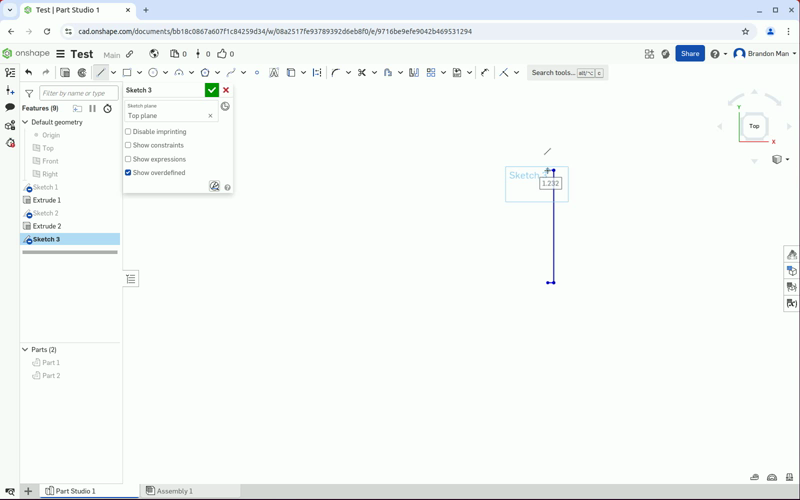
key_up(shift)
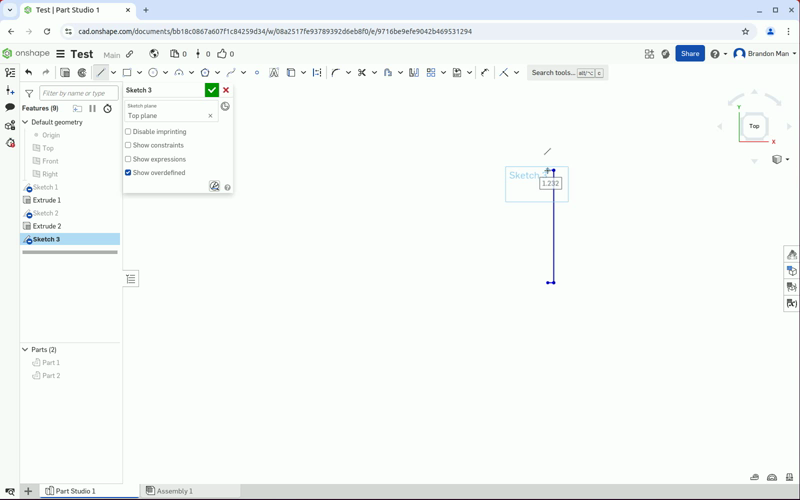
key_down(shift)
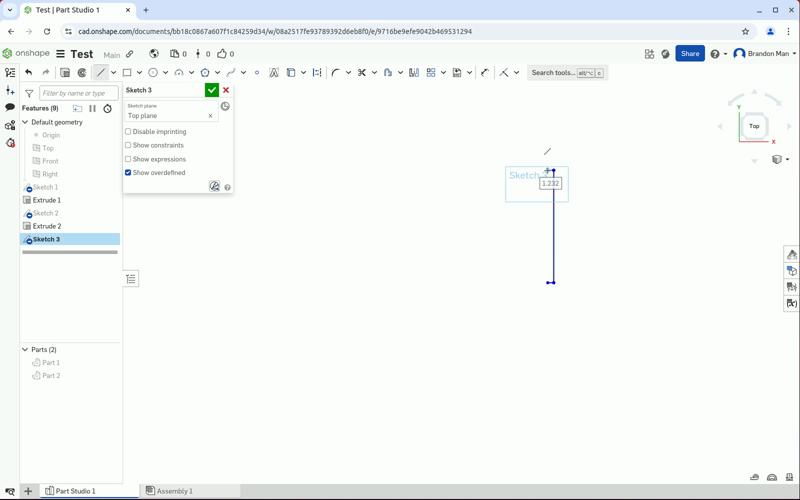
mouse_move(577, 170)
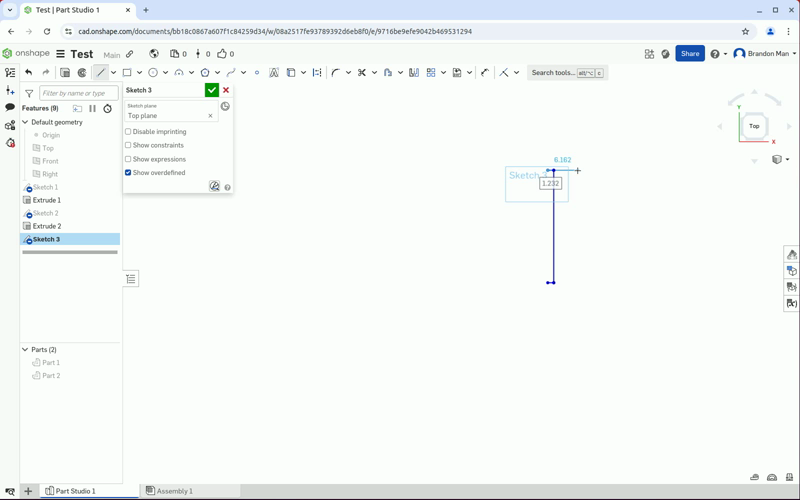
mouse_move(547, 175)
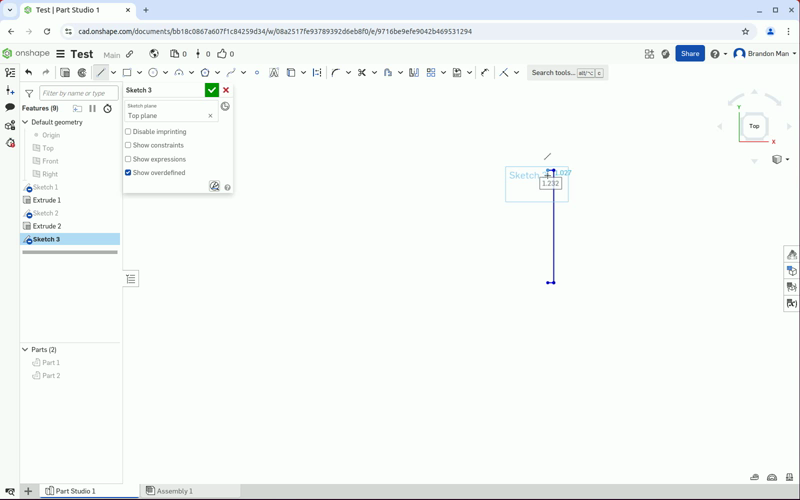
scroll(6)
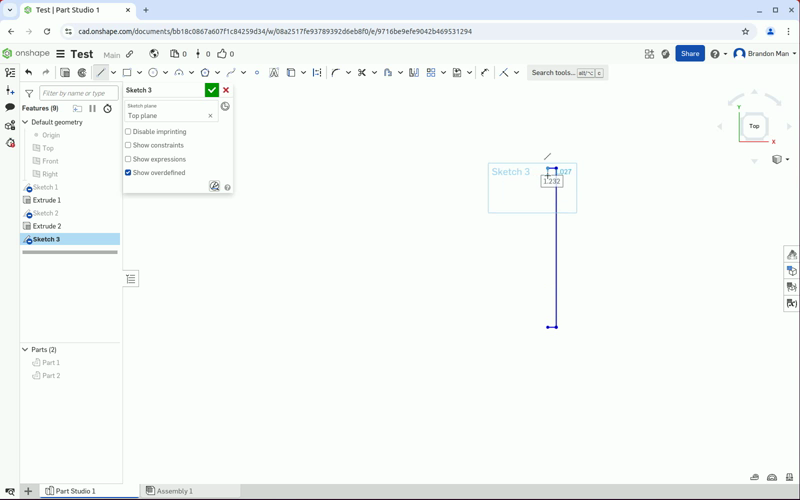
scroll(6)
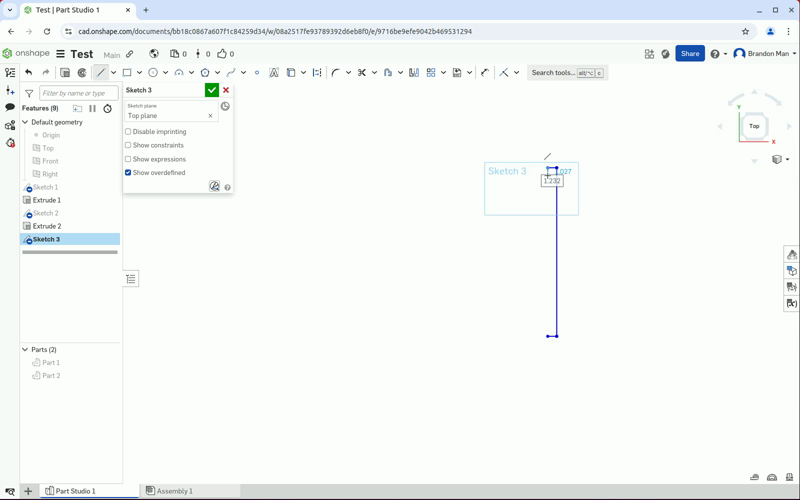
scroll(6)
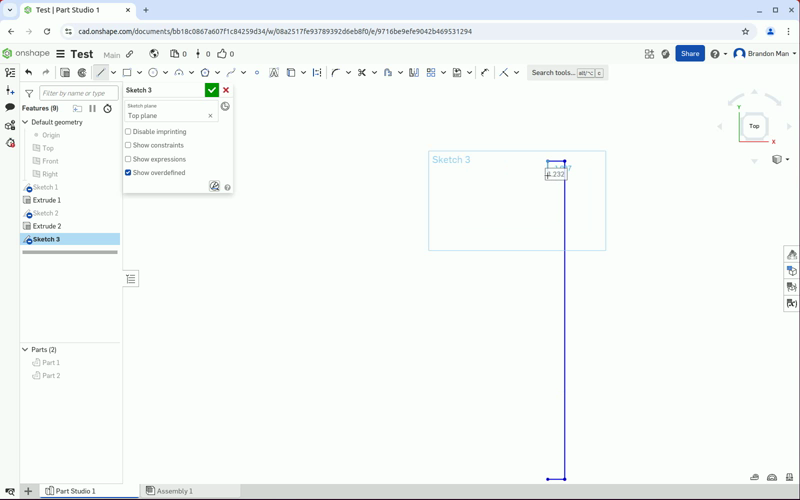
scroll(6)
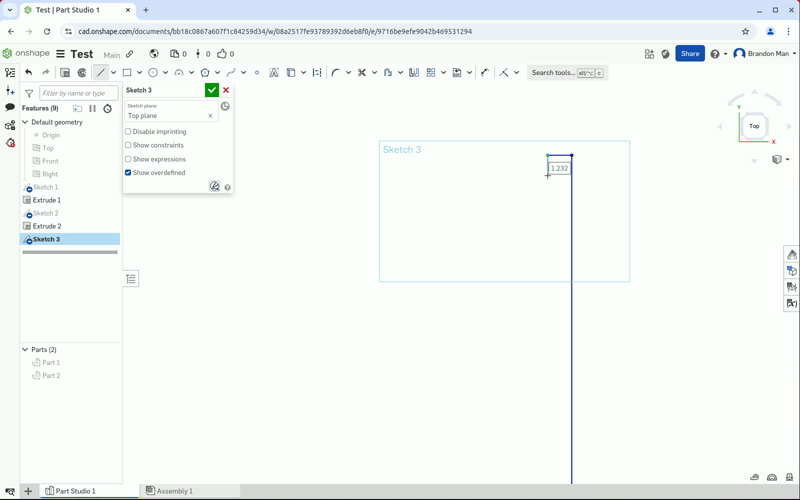
scroll(6)
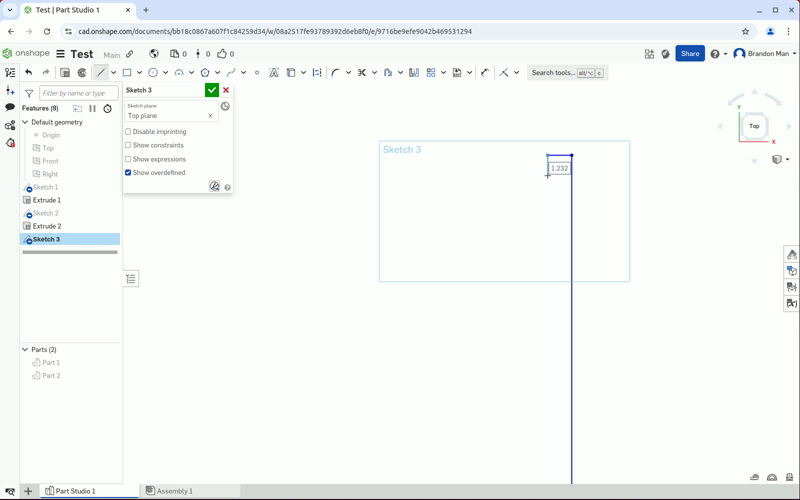
scroll(6)
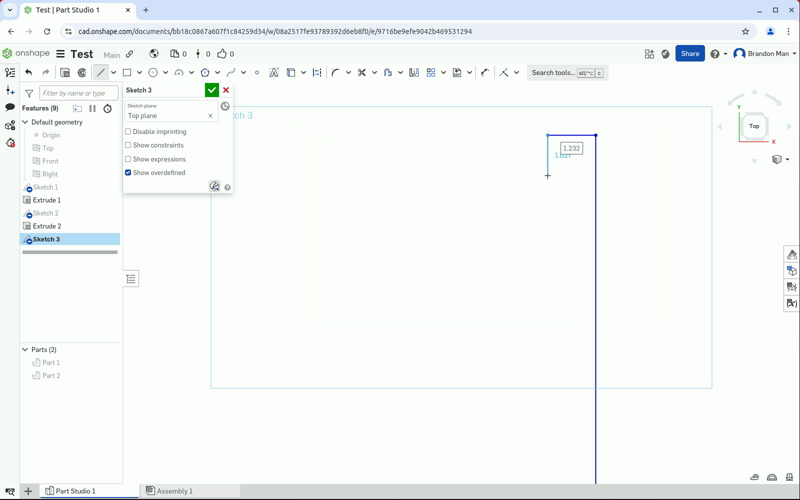
scroll(6)
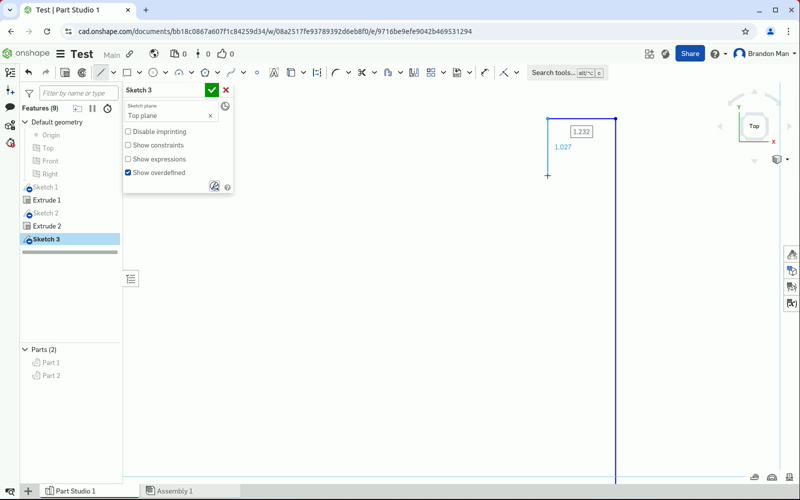
click(547, 175)
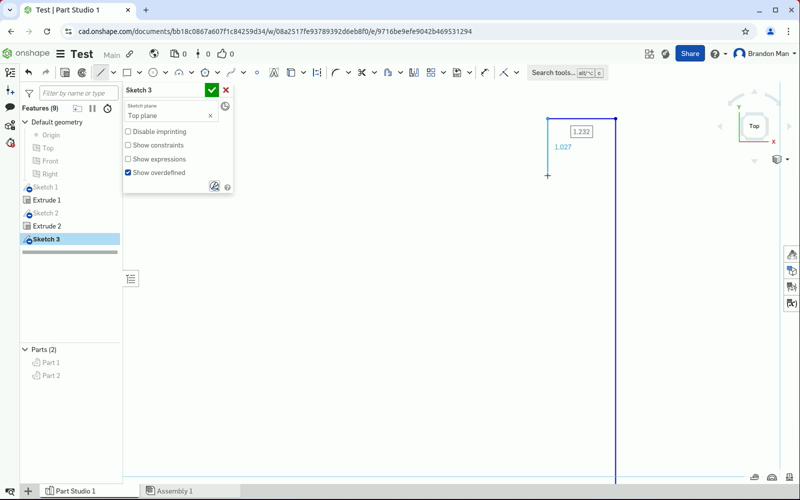
scroll(-6)
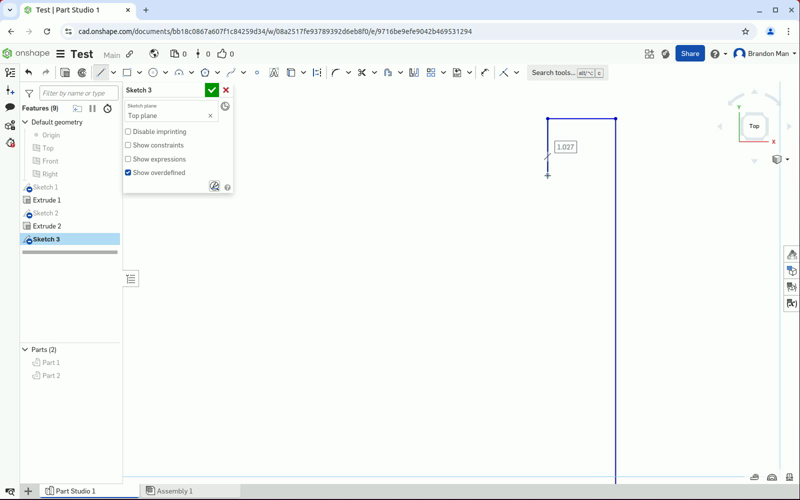
scroll(-6)
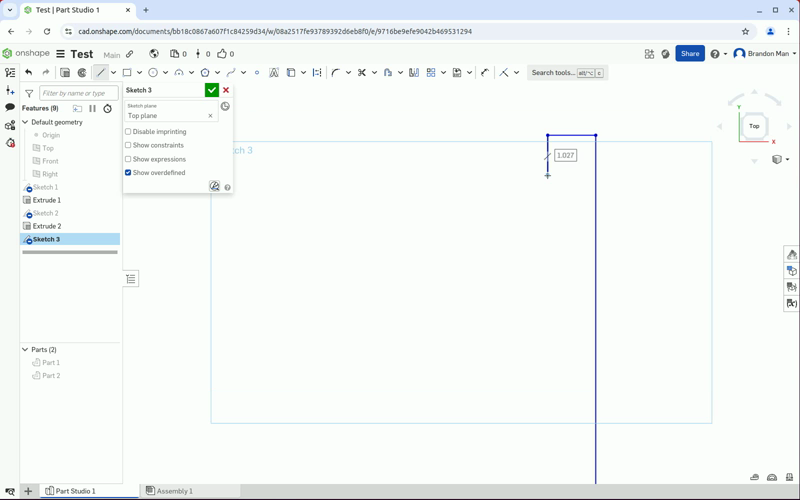
scroll(-6)
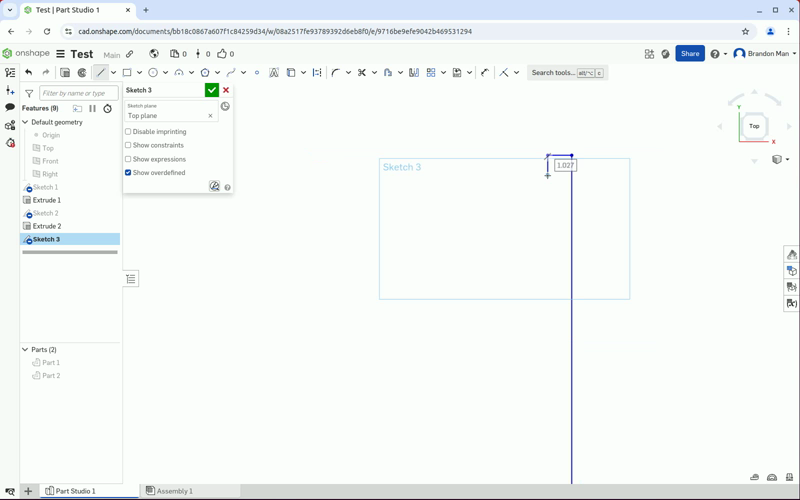
scroll(-6)
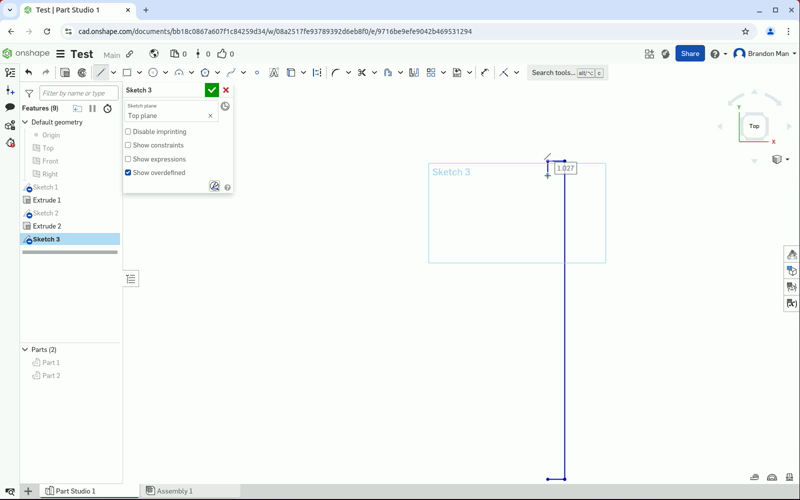
scroll(-6)
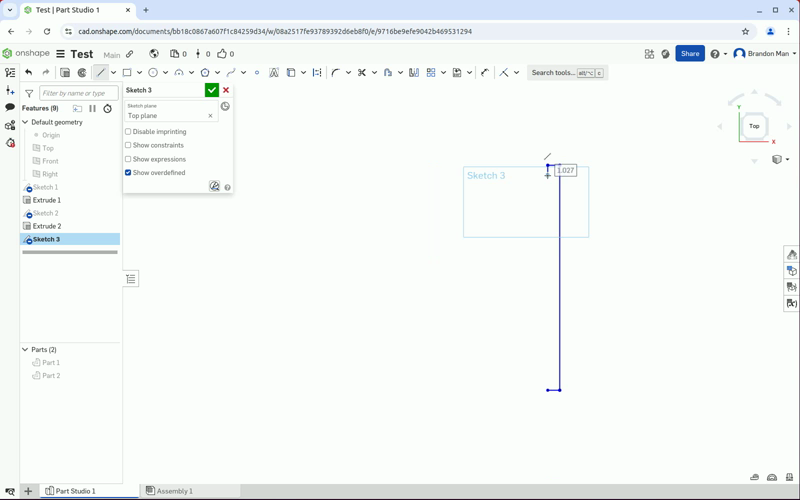
scroll(-6)
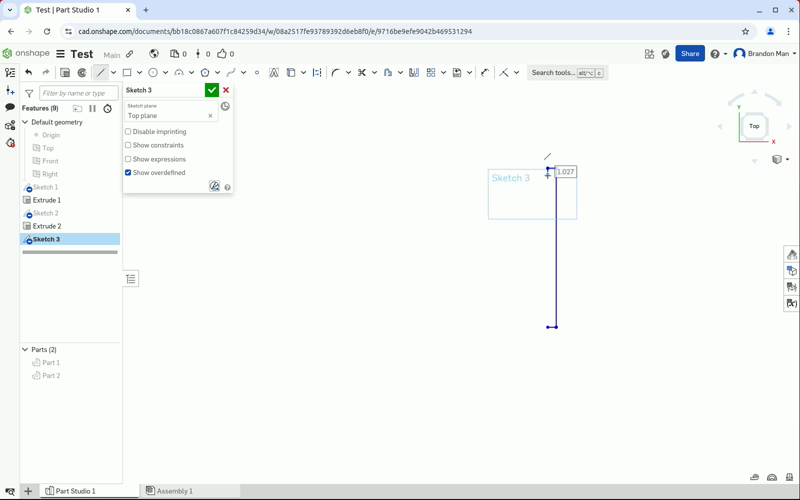
scroll(-6)
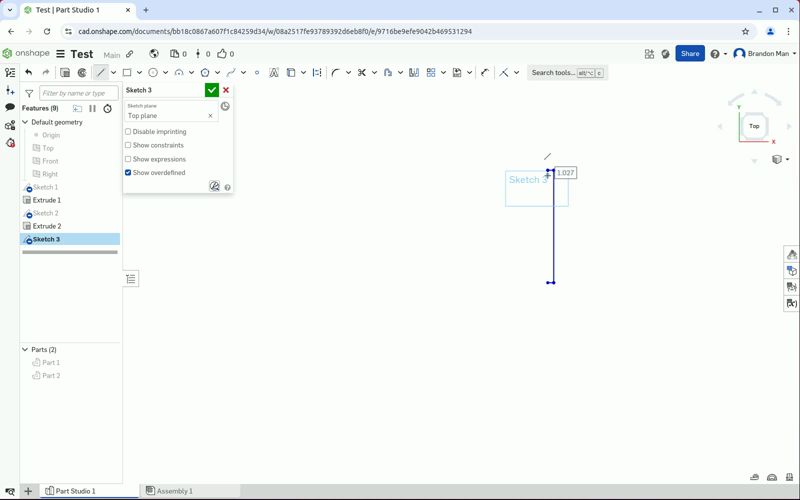
key_up(shift)
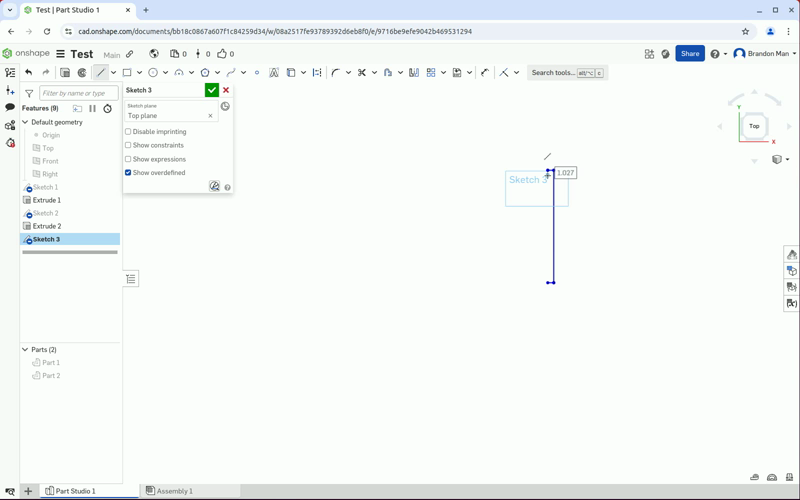
key_down(shift)
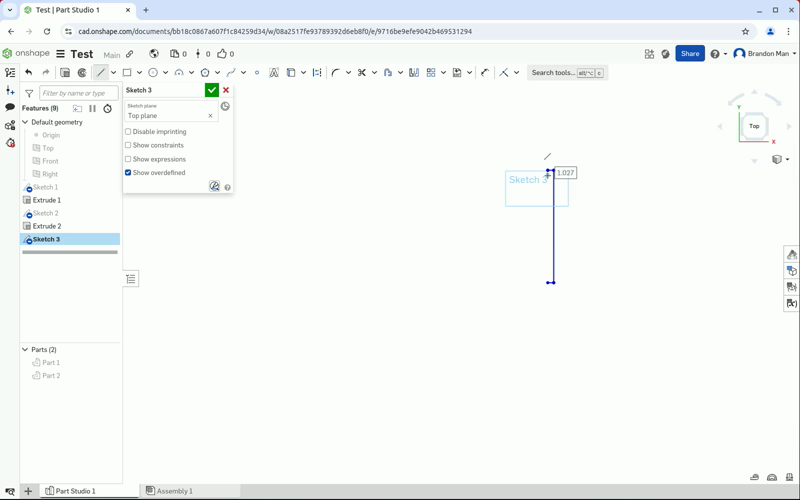
mouse_move(577, 175)
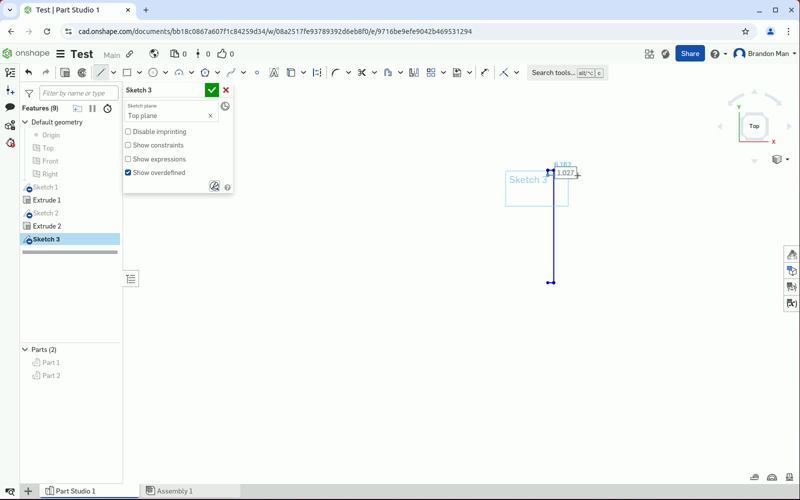
mouse_move(549, 175)
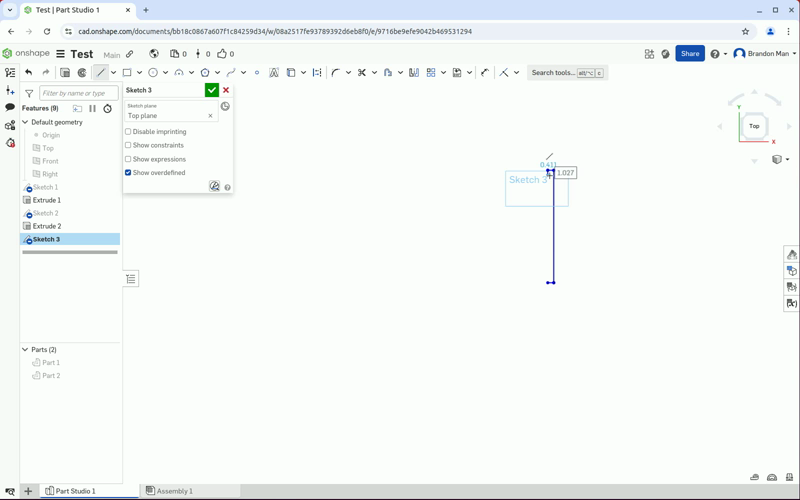
scroll(6)
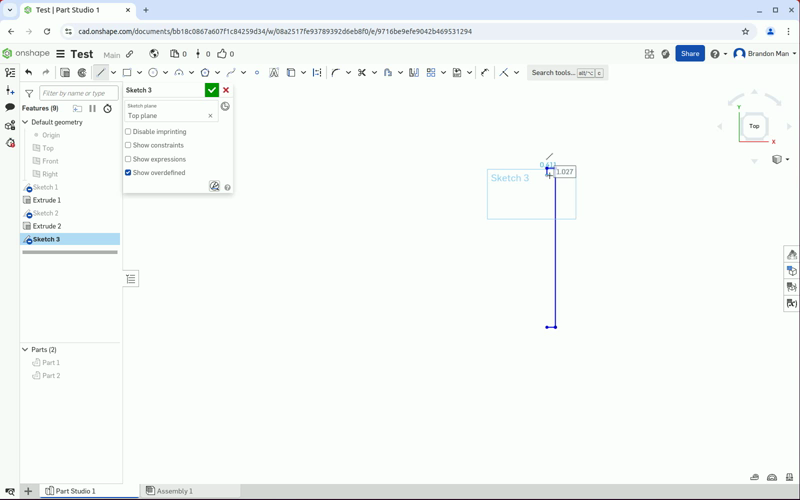
scroll(6)
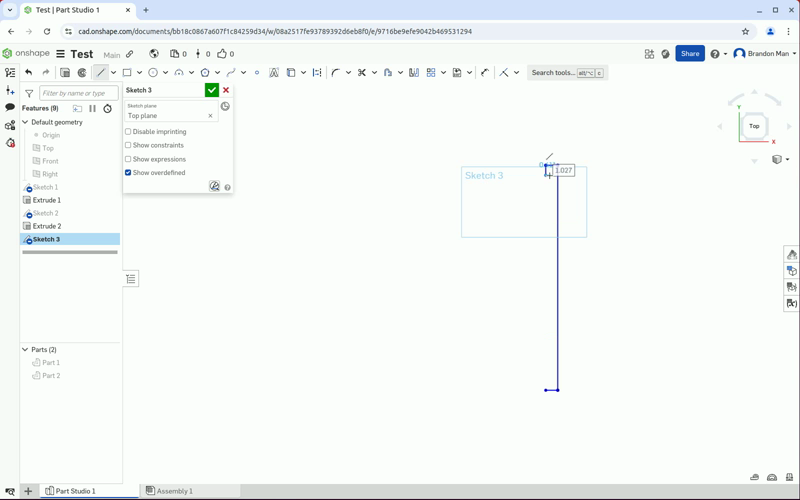
scroll(6)
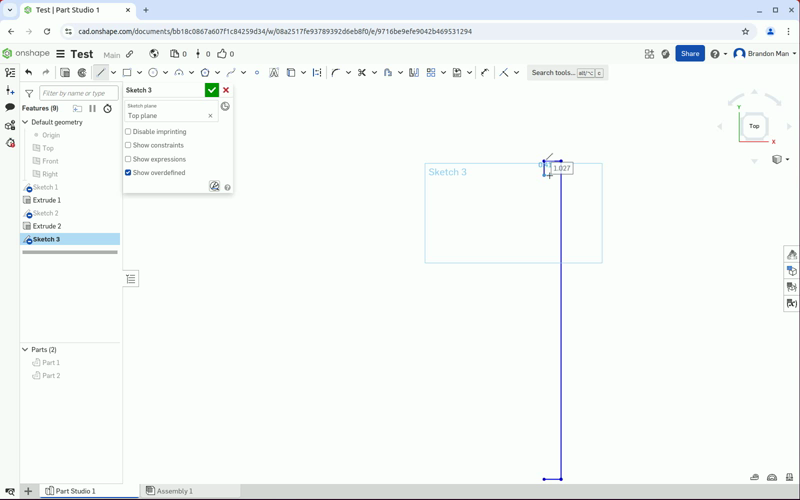
scroll(6)
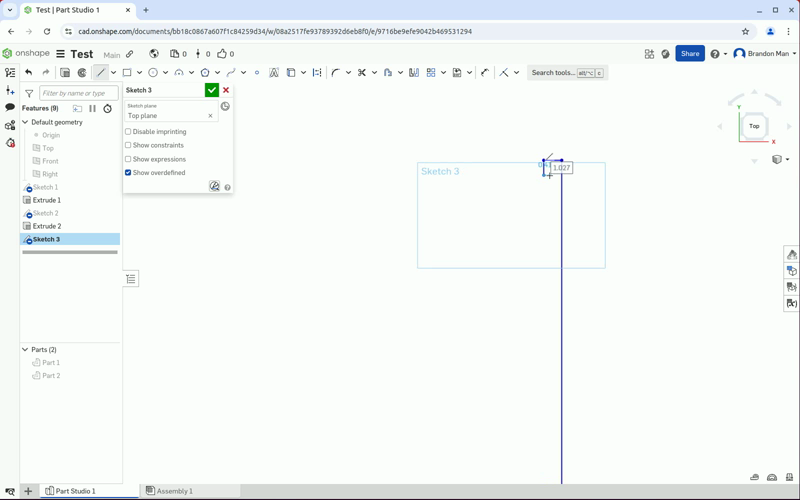
scroll(6)
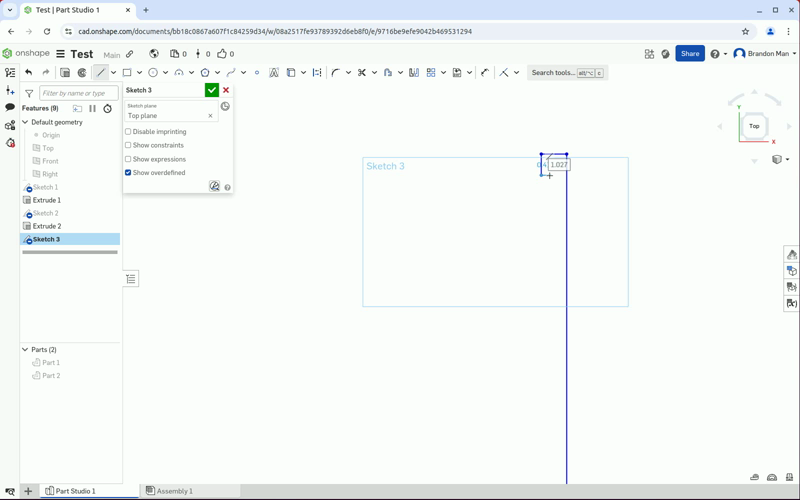
scroll(6)
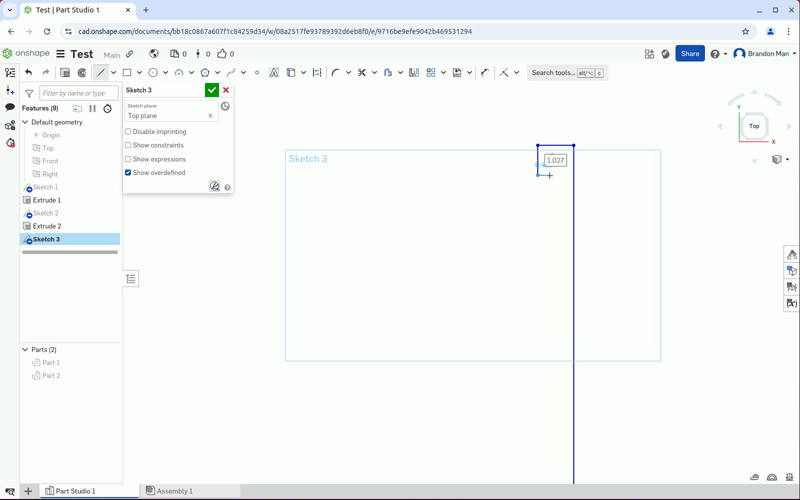
scroll(6)
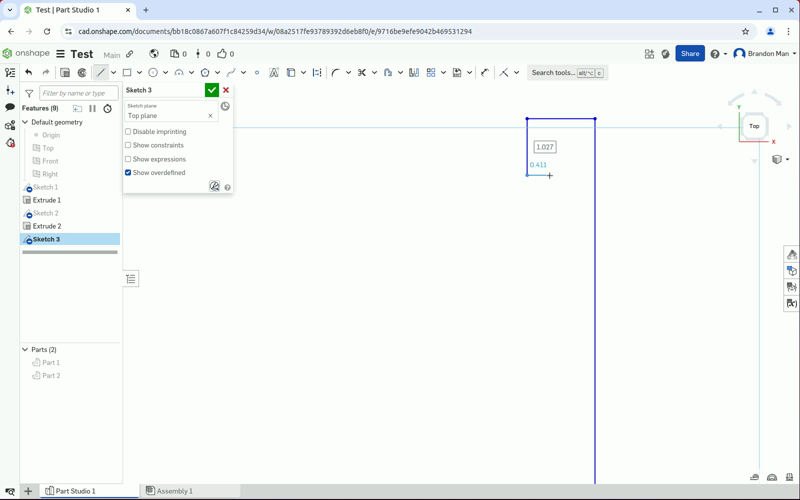
click(549, 175)
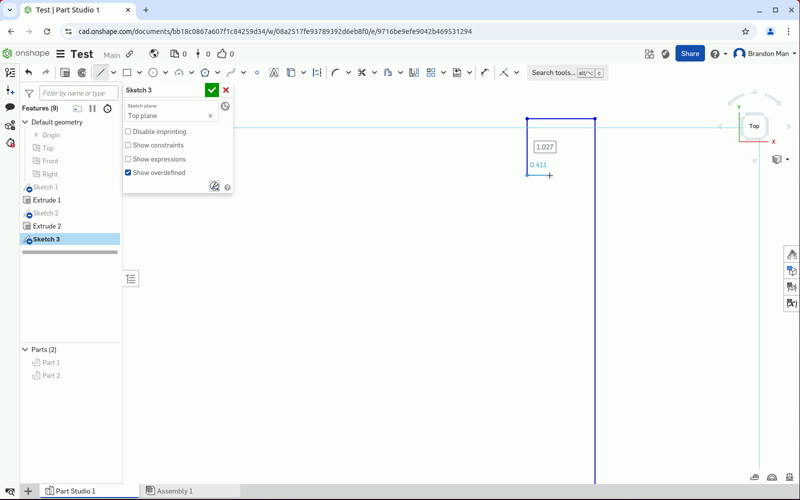
scroll(-6)
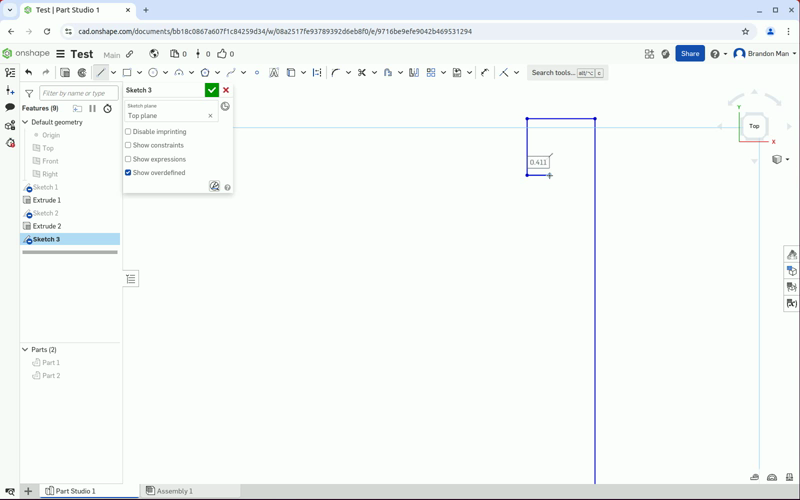
scroll(-6)
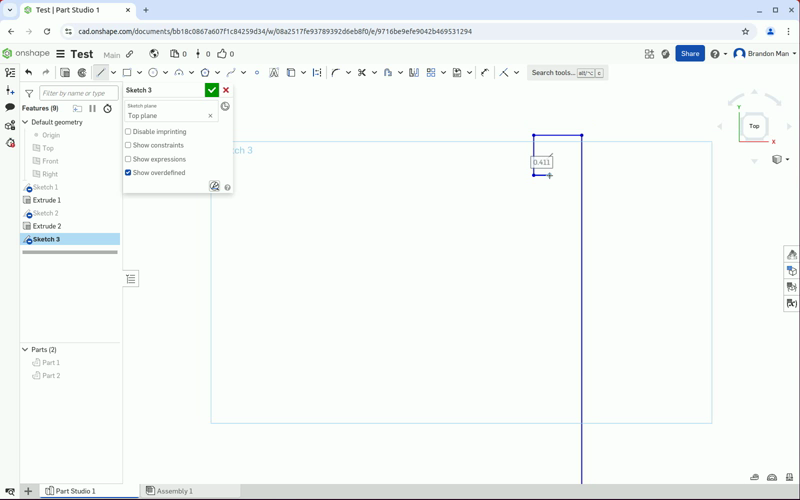
scroll(-6)
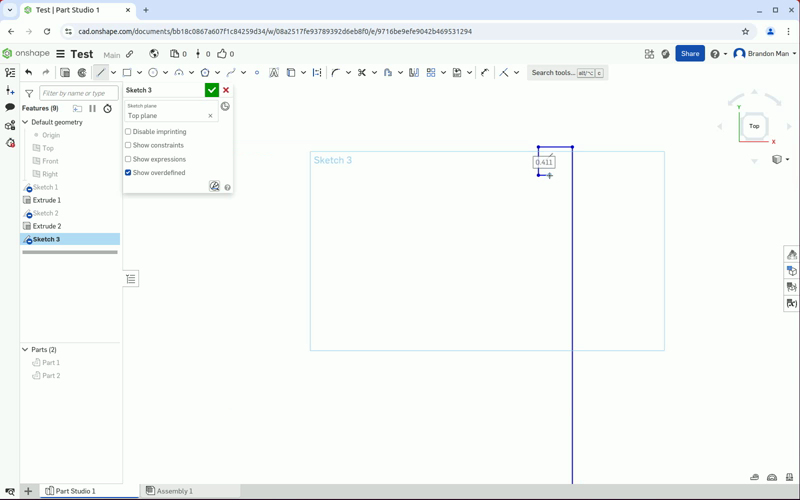
scroll(-6)
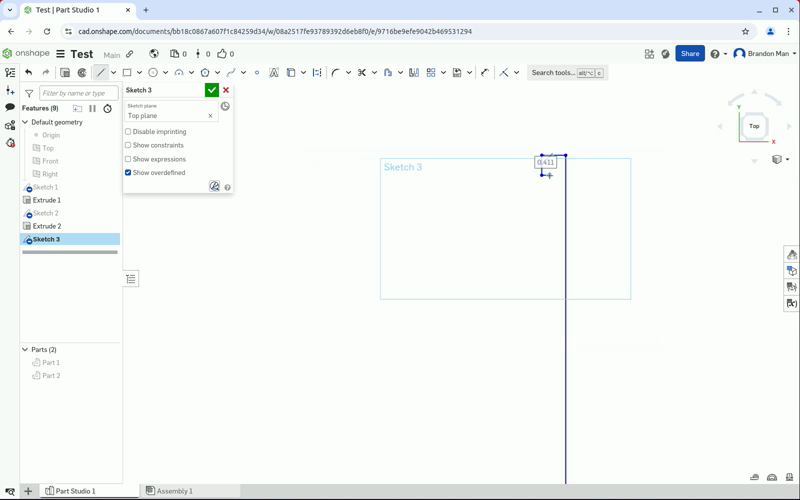
scroll(-6)
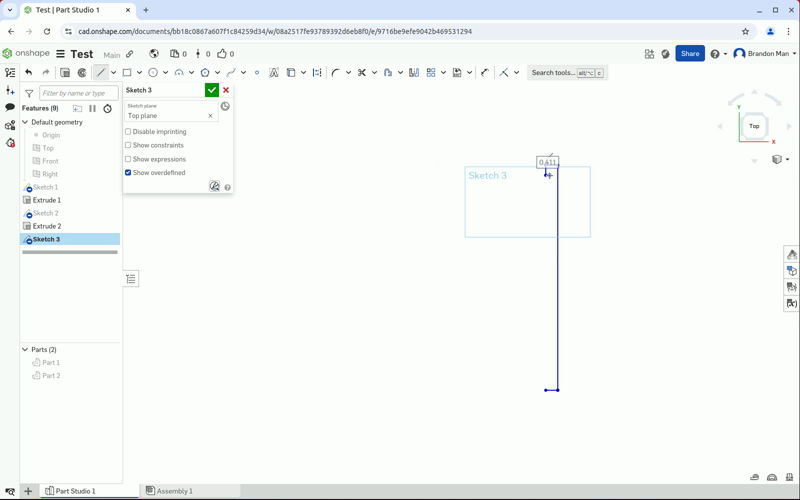
scroll(-6)
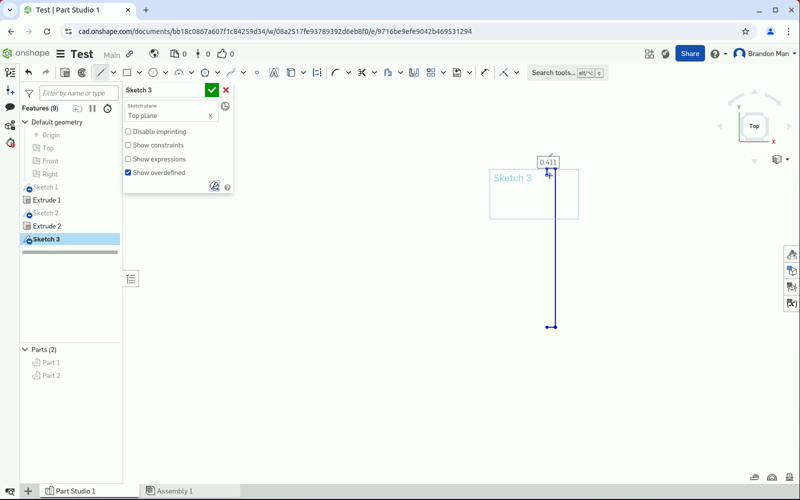
scroll(-6)
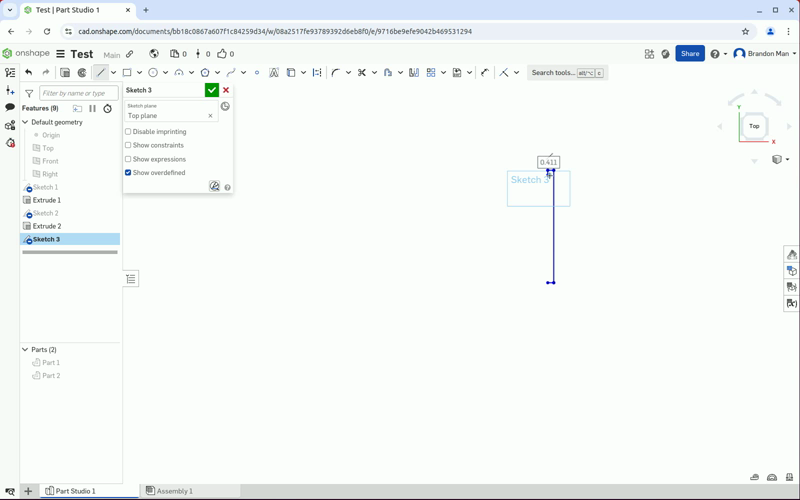
key_up(shift)
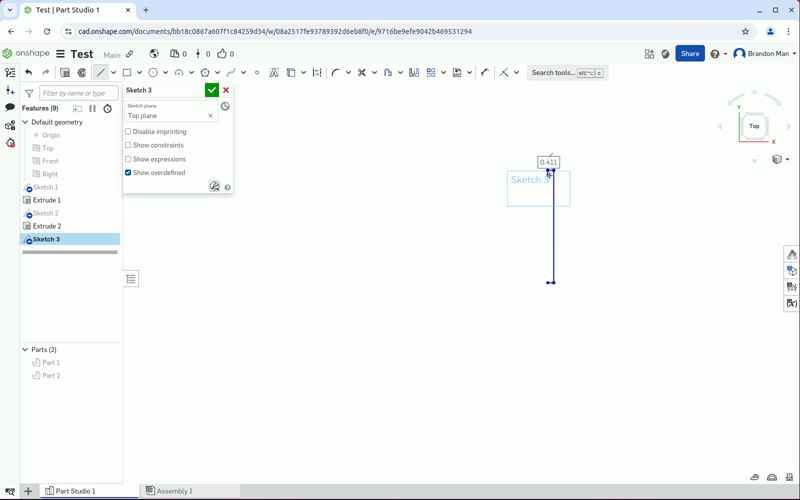
key_down(shift)
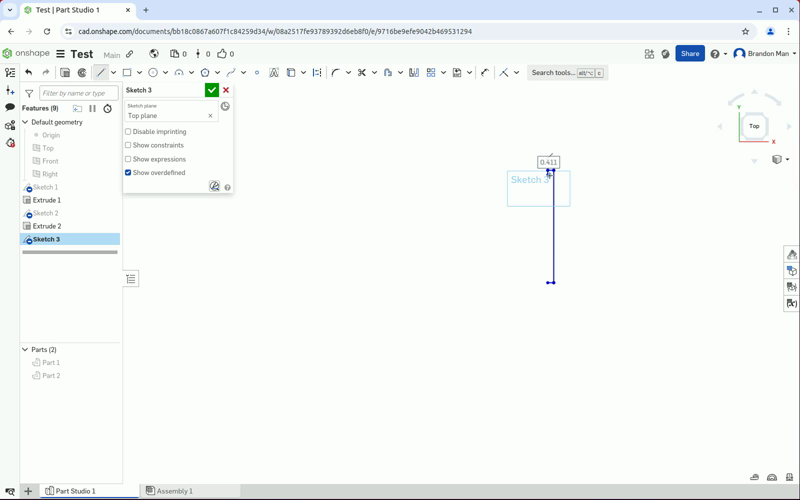
mouse_move(549, 279)
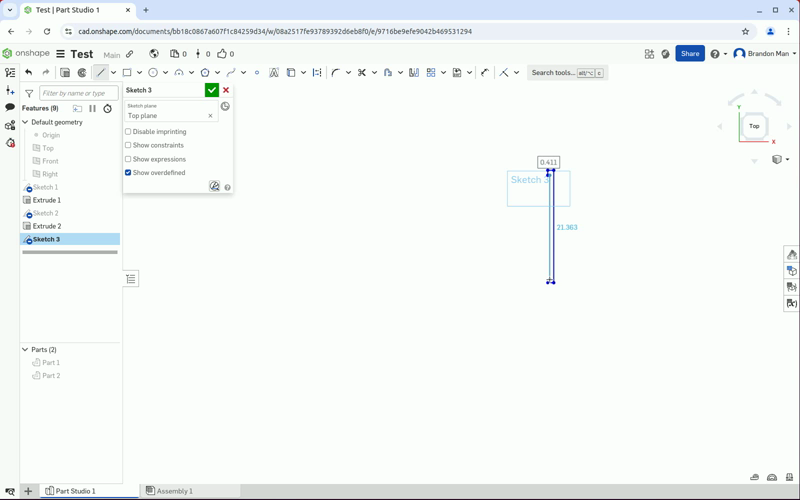
scroll(6)
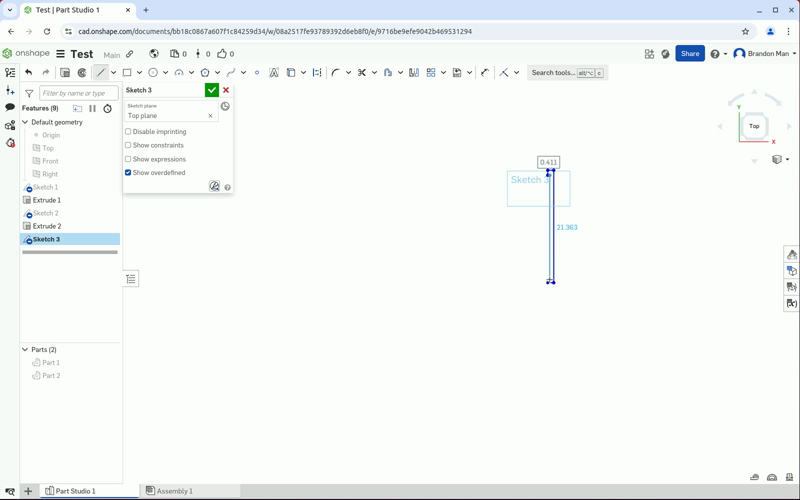
scroll(6)
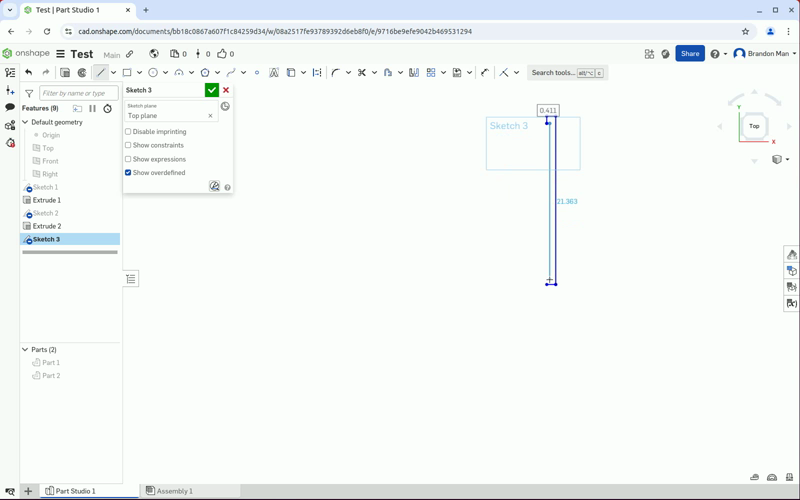
scroll(6)
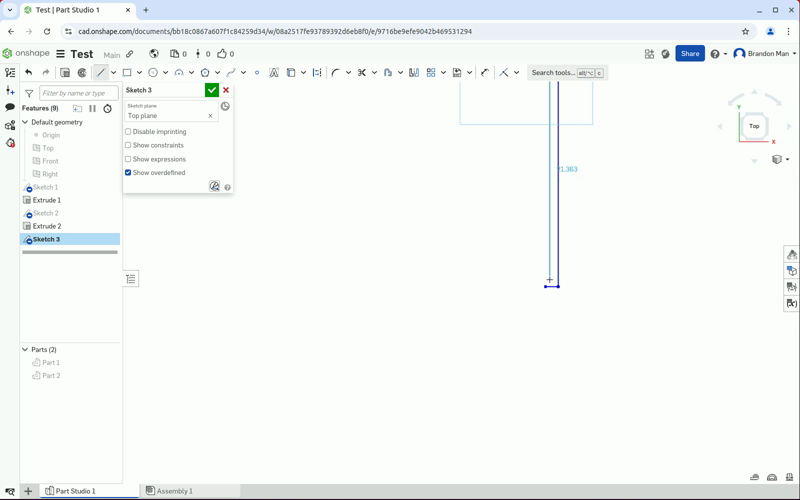
scroll(6)
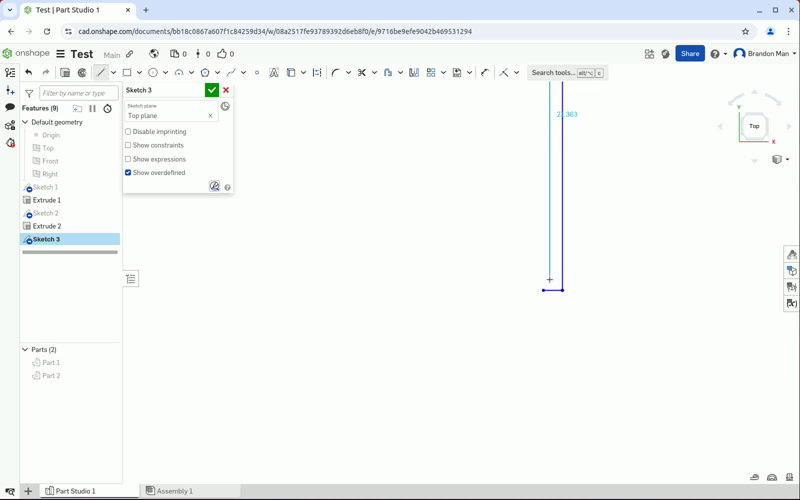
scroll(6)
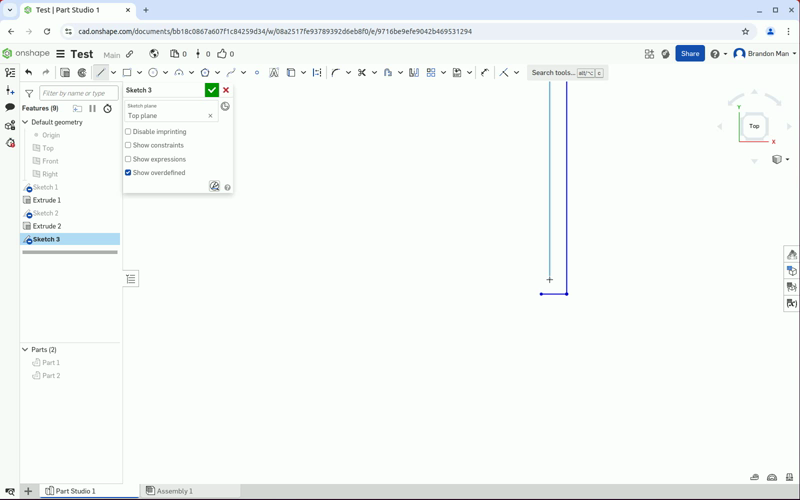
scroll(6)
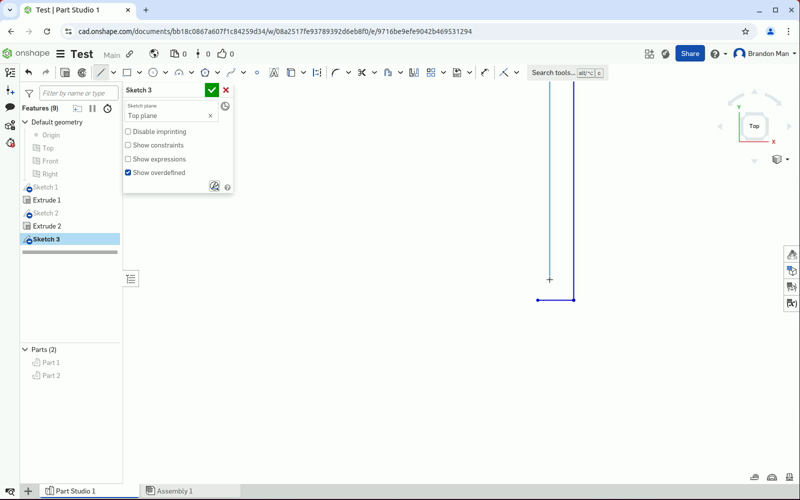
scroll(6)
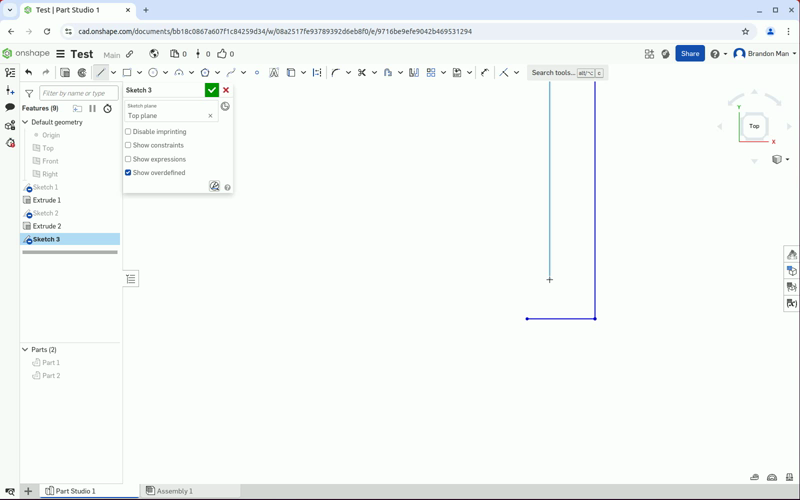
click(549, 279)
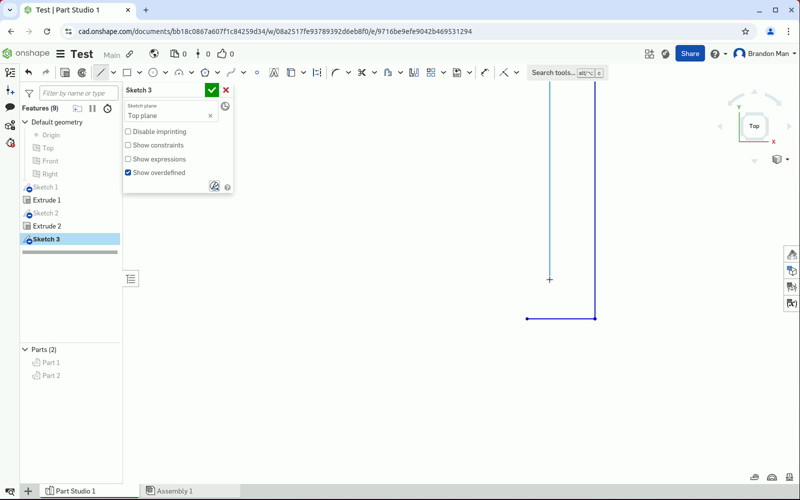
scroll(-6)
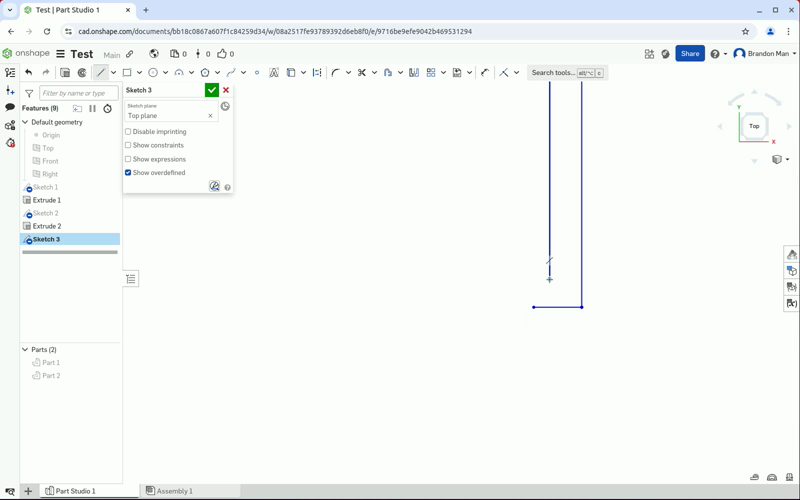
scroll(-6)
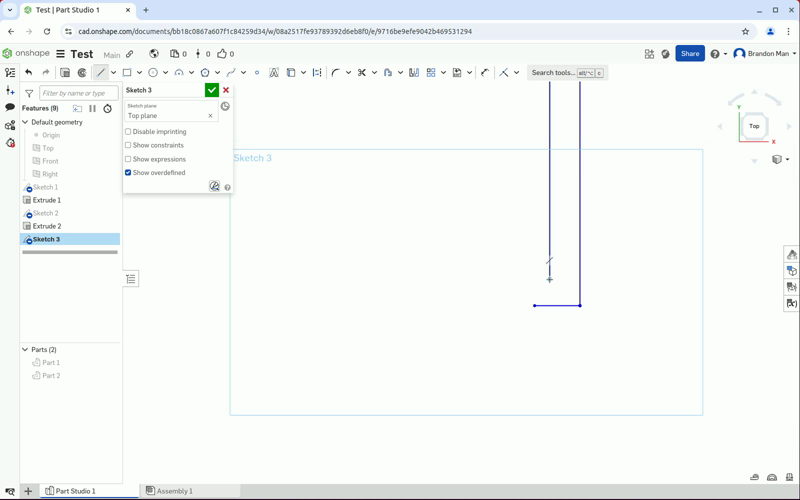
scroll(-6)
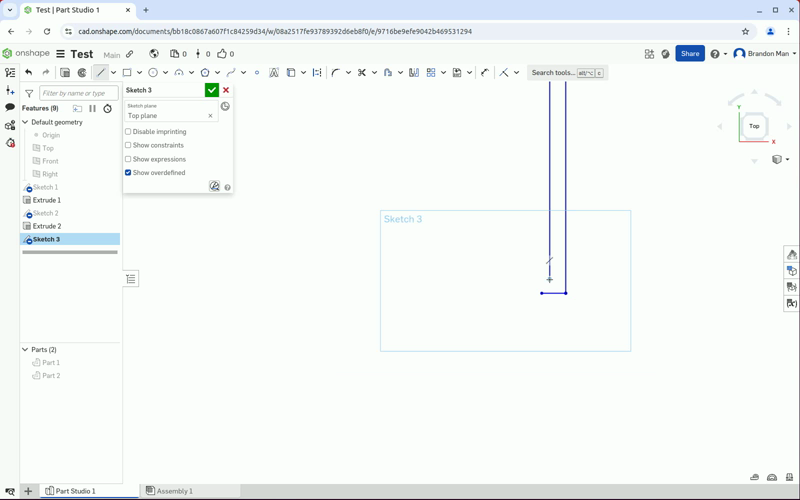
scroll(-6)
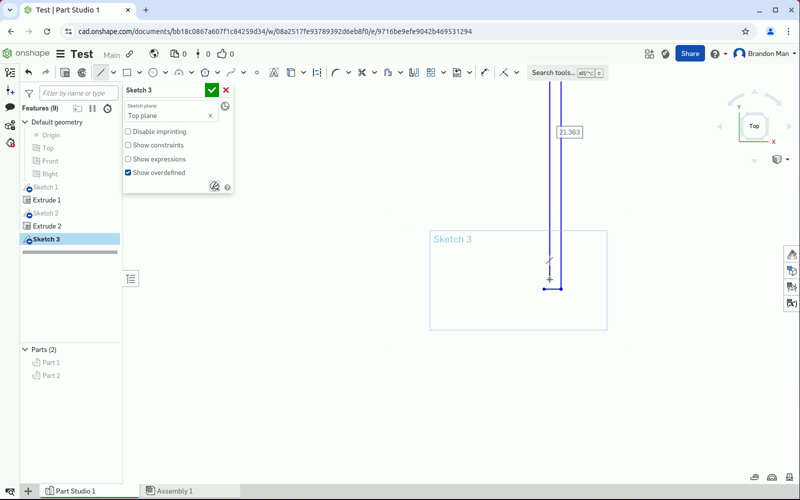
scroll(-6)
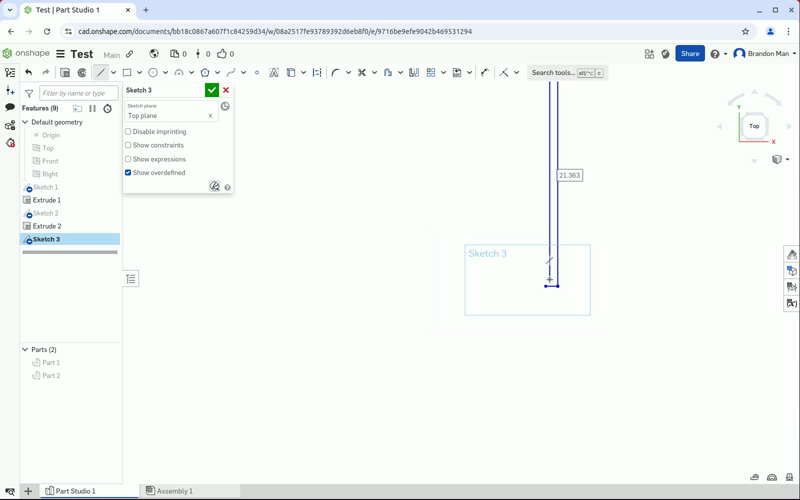
scroll(-6)
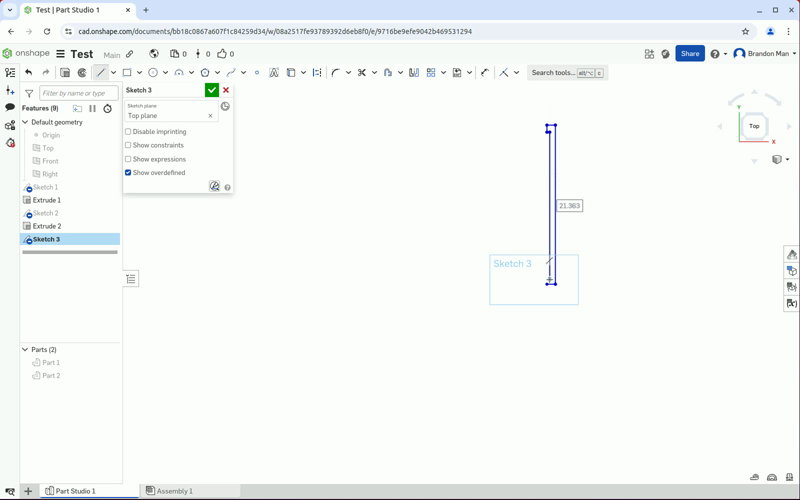
scroll(-6)
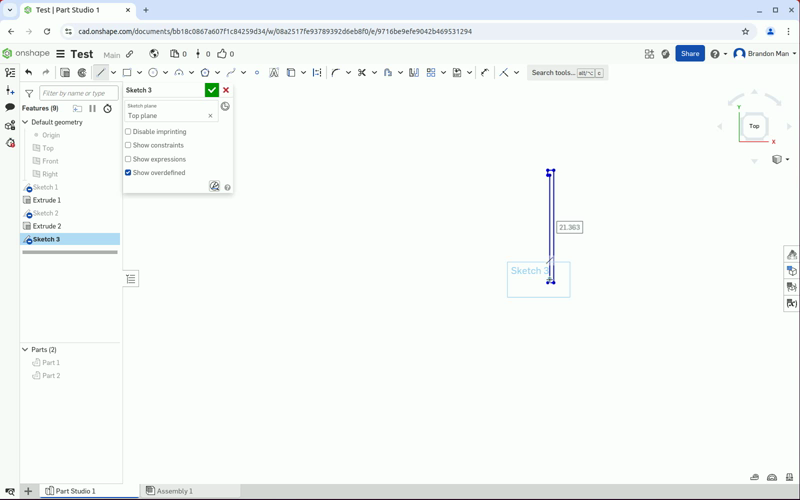
key_up(shift)
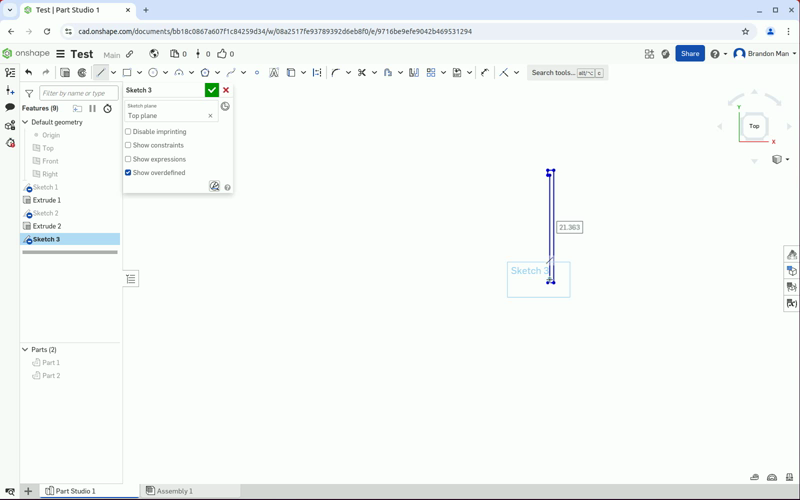
key_down(shift)
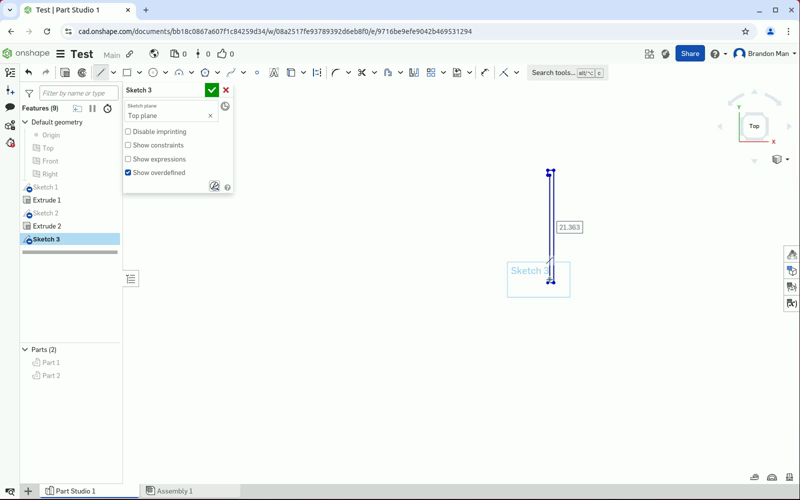
mouse_move(579, 279)
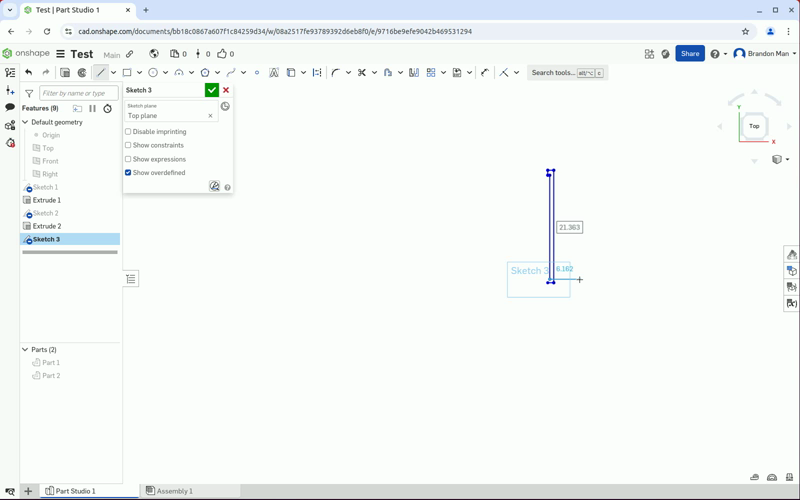
mouse_move(547, 279)
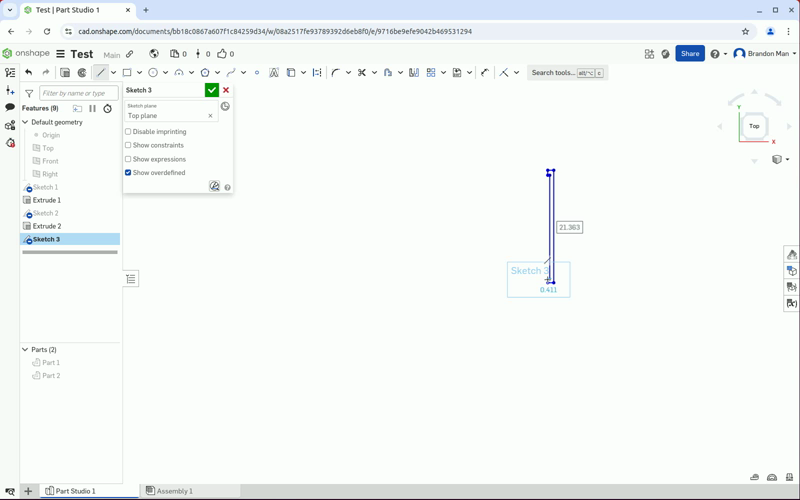
scroll(6)
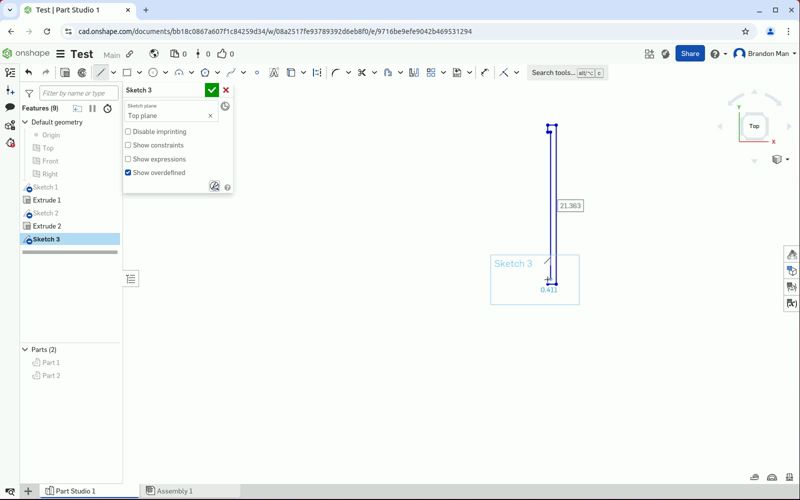
scroll(6)
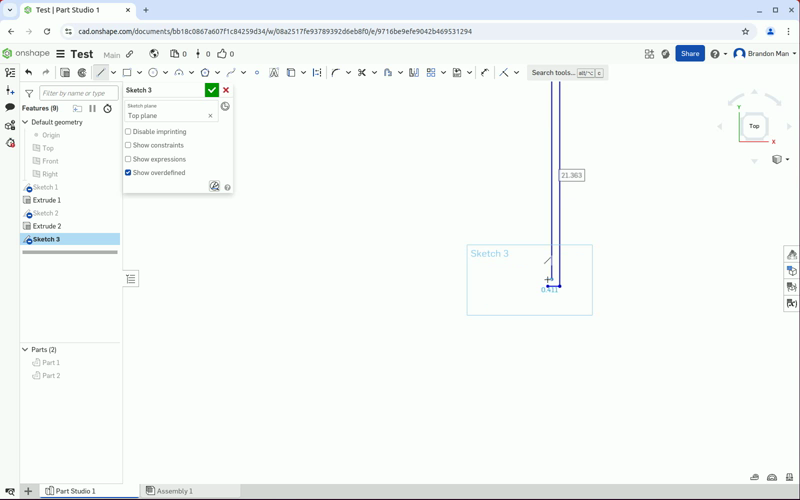
scroll(6)
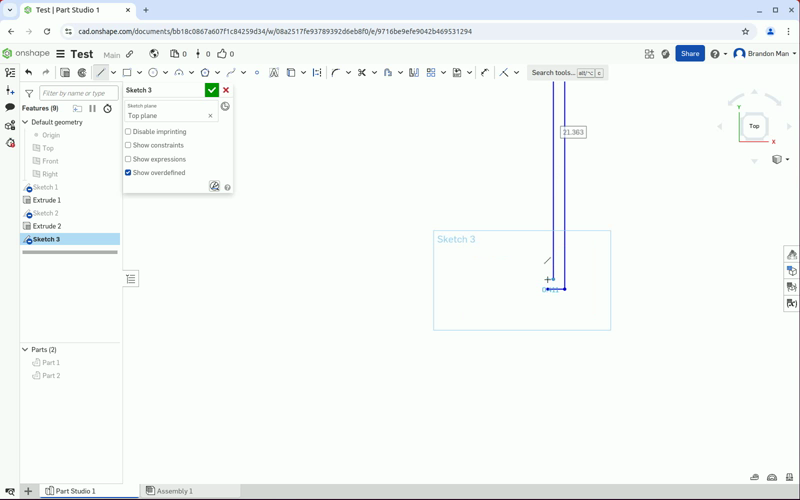
scroll(6)
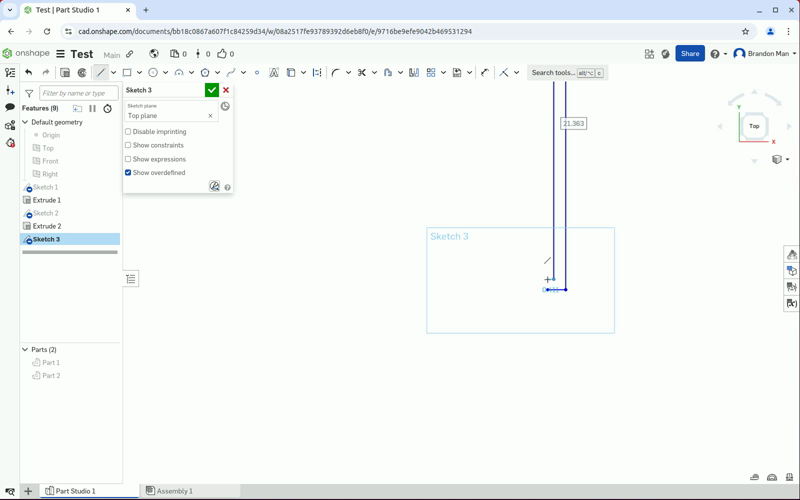
scroll(6)
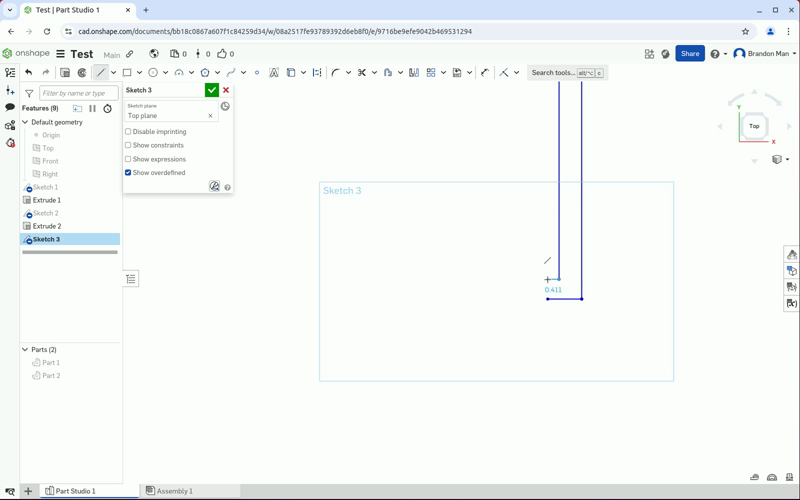
scroll(6)
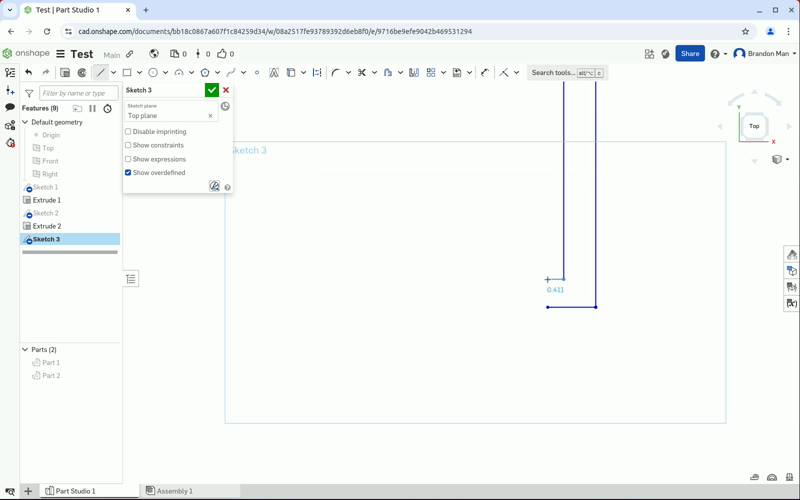
scroll(6)
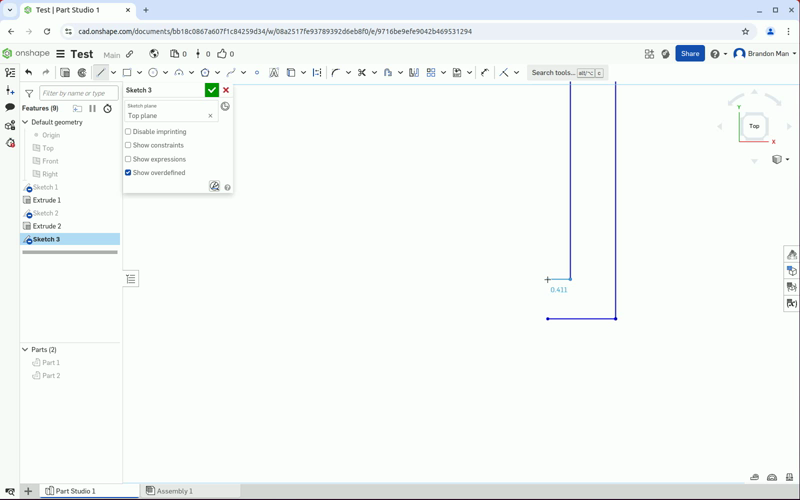
click(547, 279)
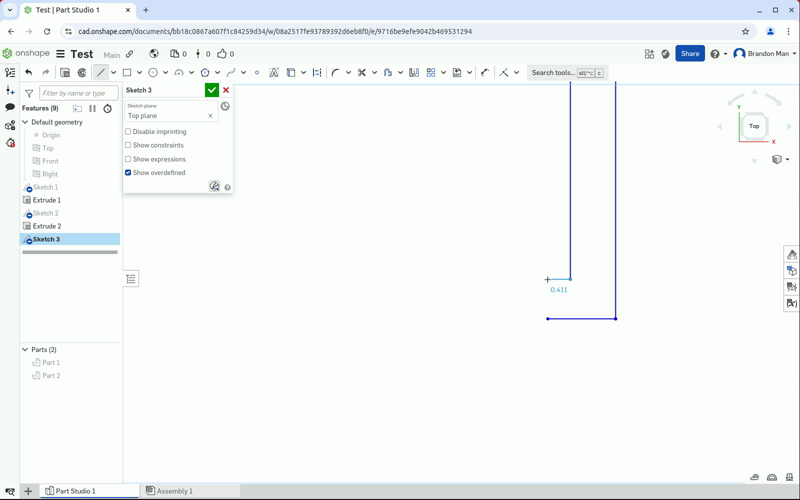
scroll(-6)
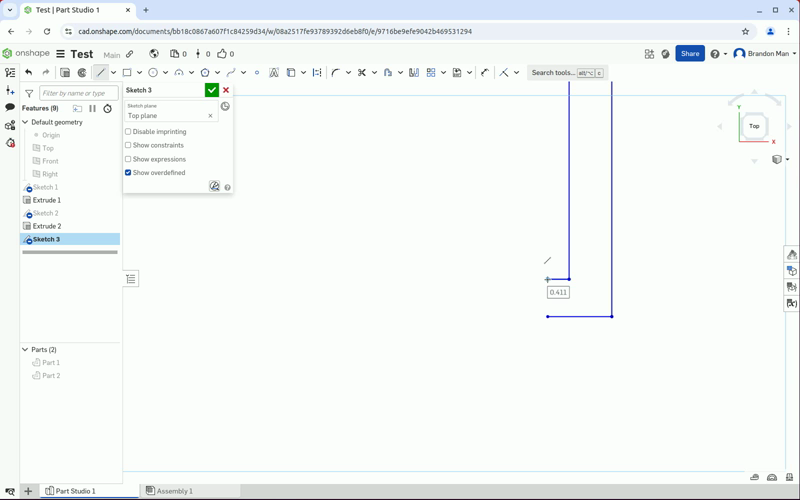
scroll(-6)
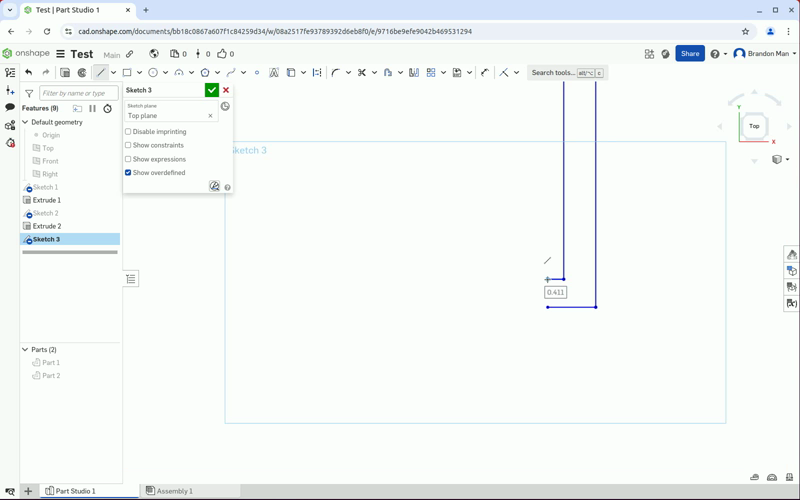
scroll(-6)
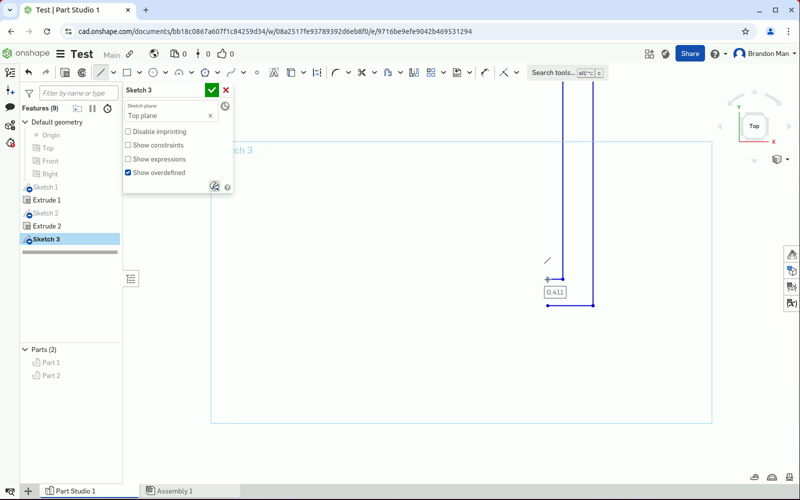
scroll(-6)
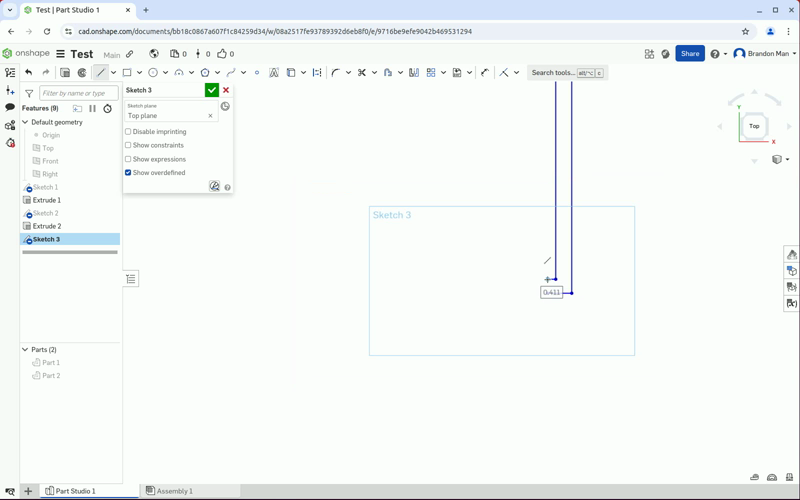
scroll(-6)
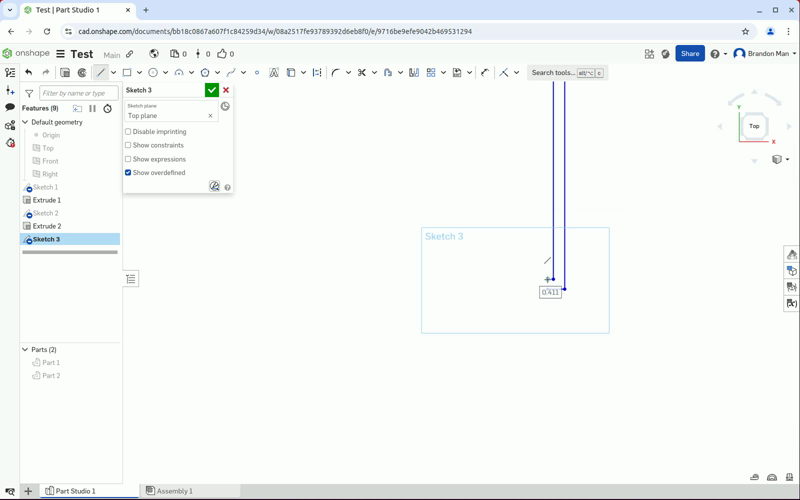
scroll(-6)
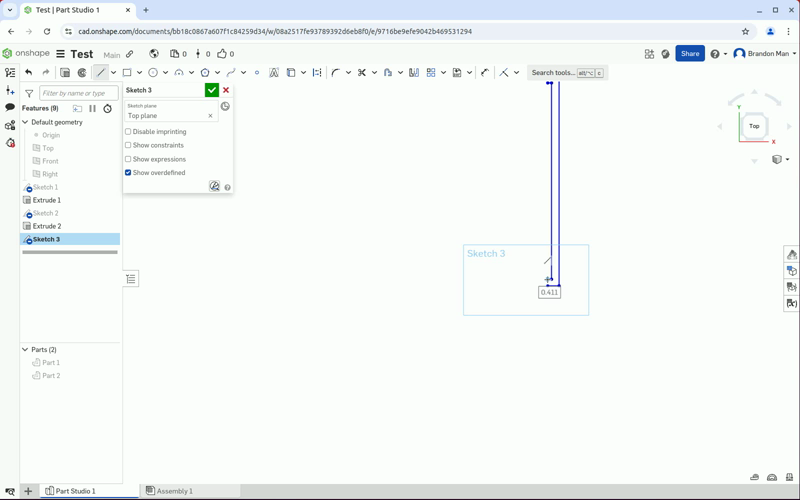
scroll(-6)
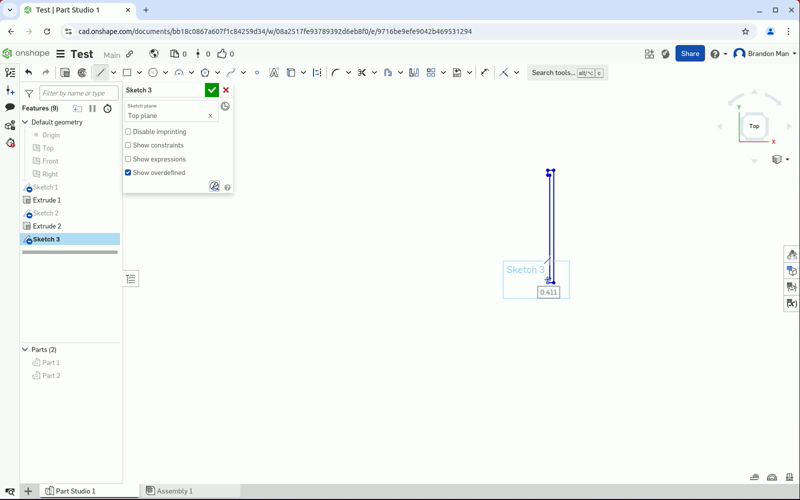
key_up(shift)
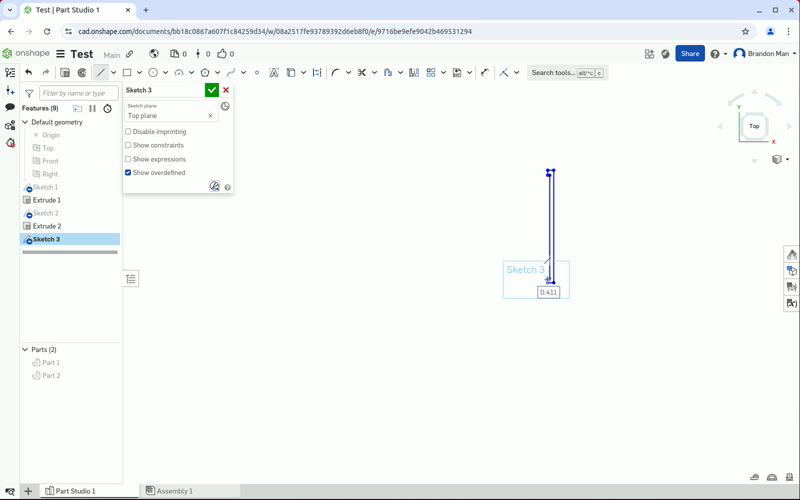
mouse_move(577, 279)
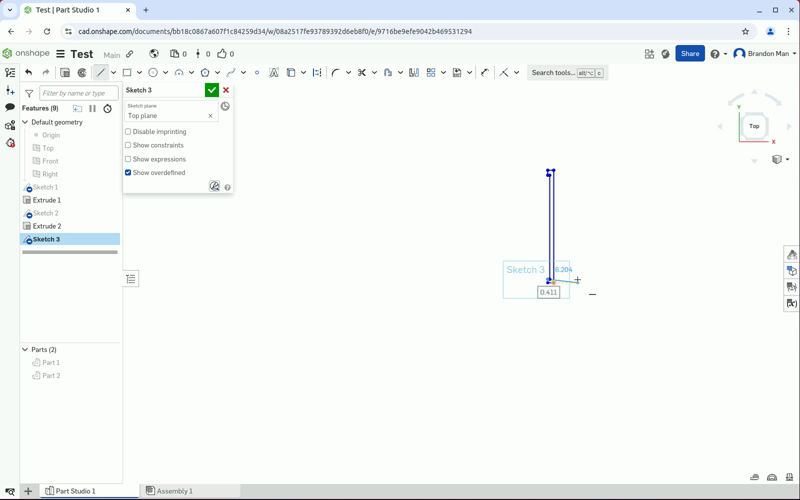
key_down(shift)
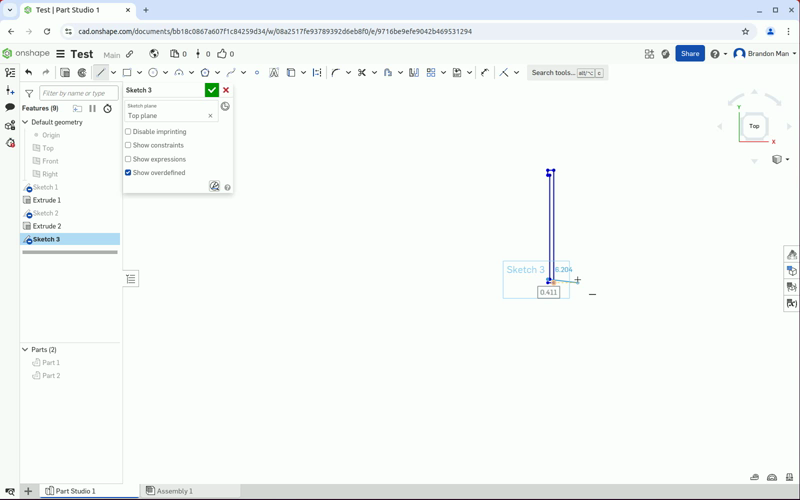
mouse_move(547, 282)
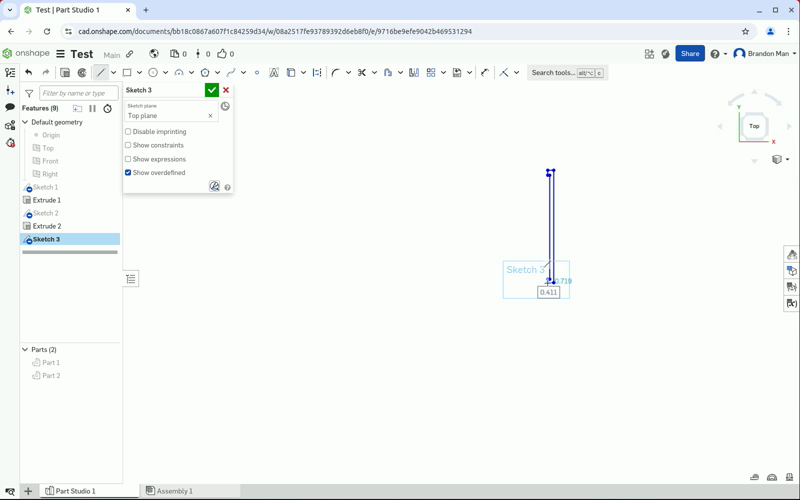
scroll(6)
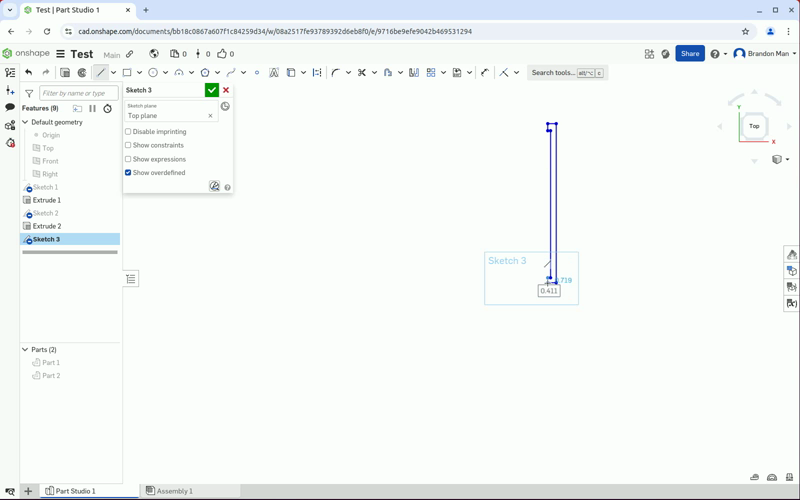
scroll(6)
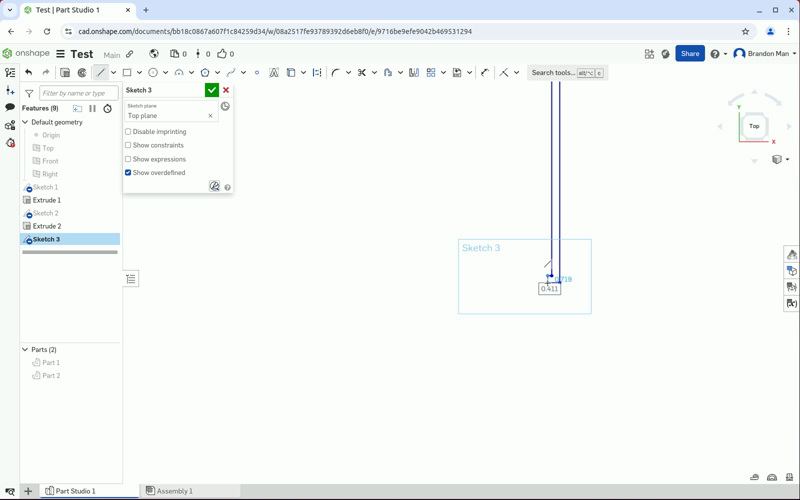
scroll(6)
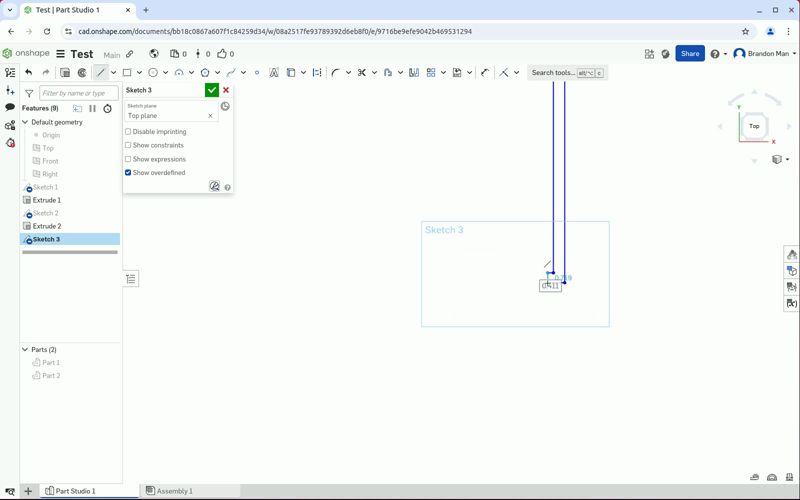
scroll(6)
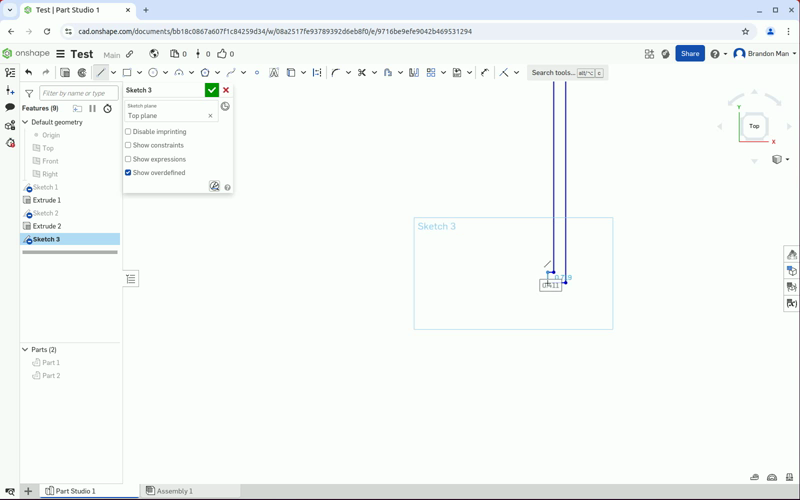
scroll(6)
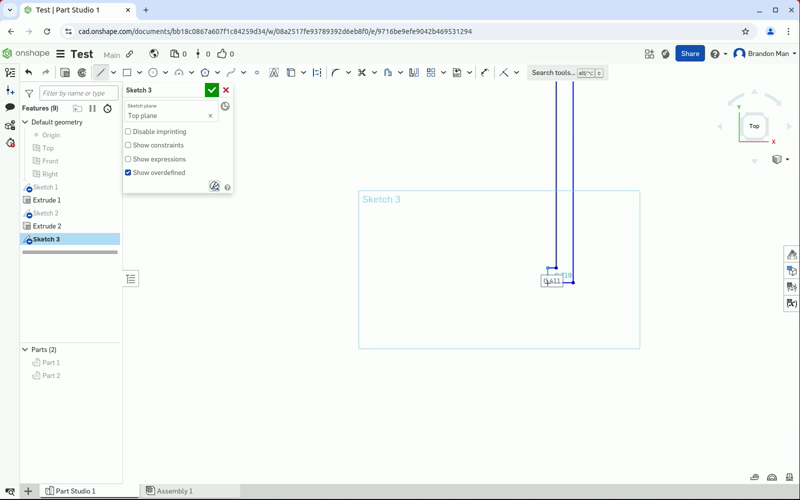
scroll(6)
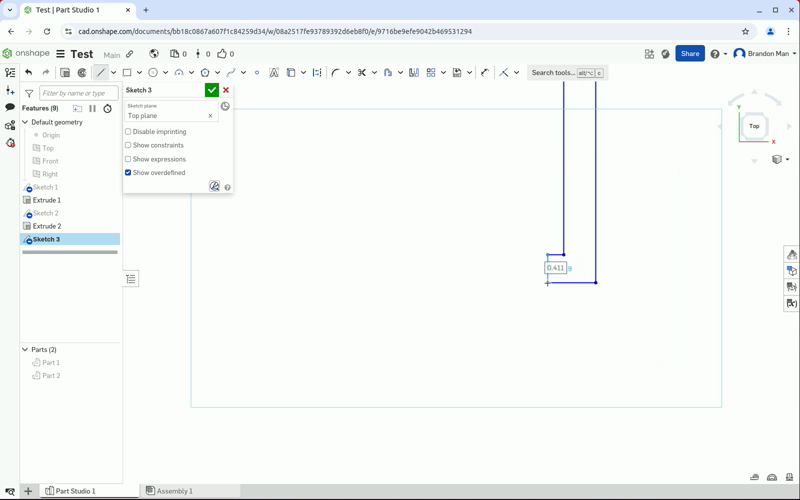
scroll(6)
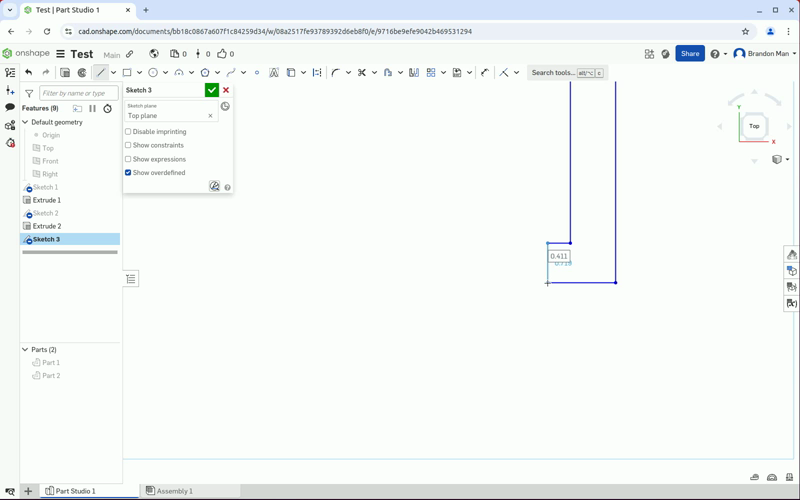
key_up(shift)
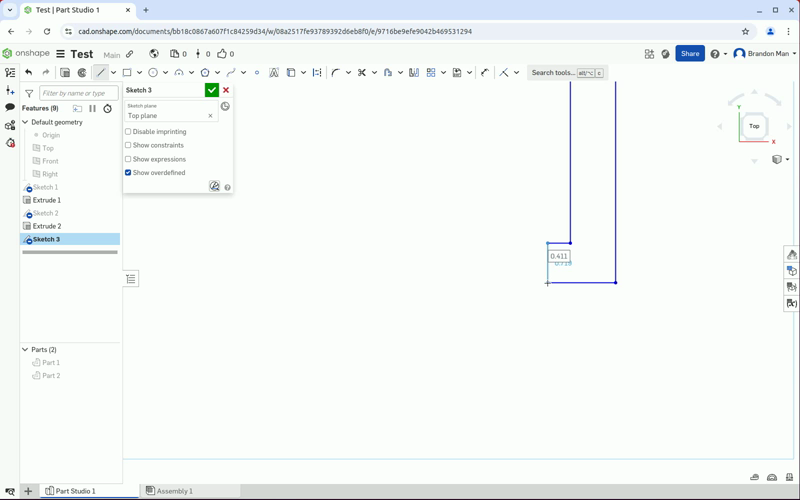
click(547, 282)
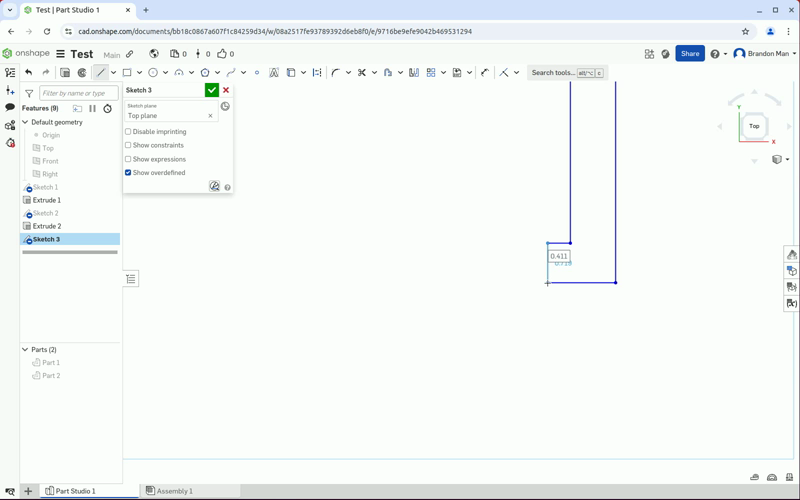
scroll(-6)
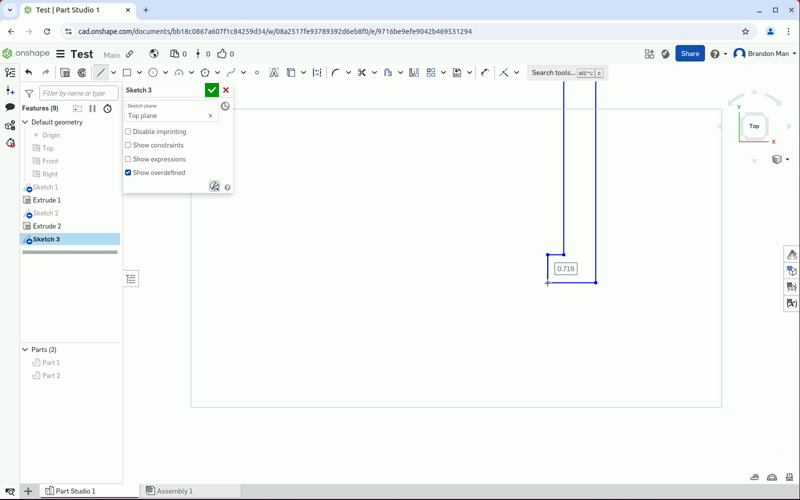
scroll(-6)
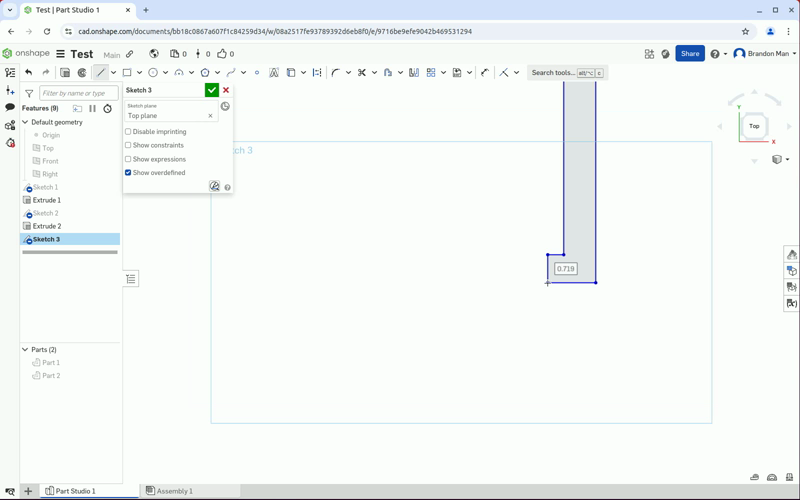
scroll(-6)
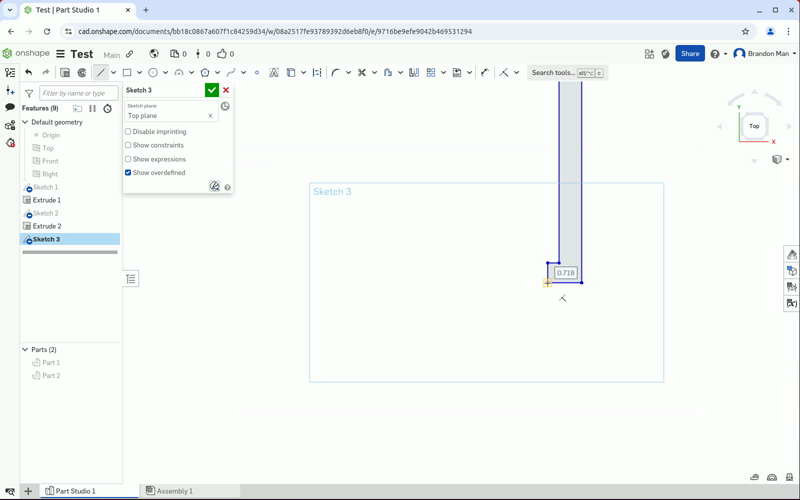
scroll(-6)
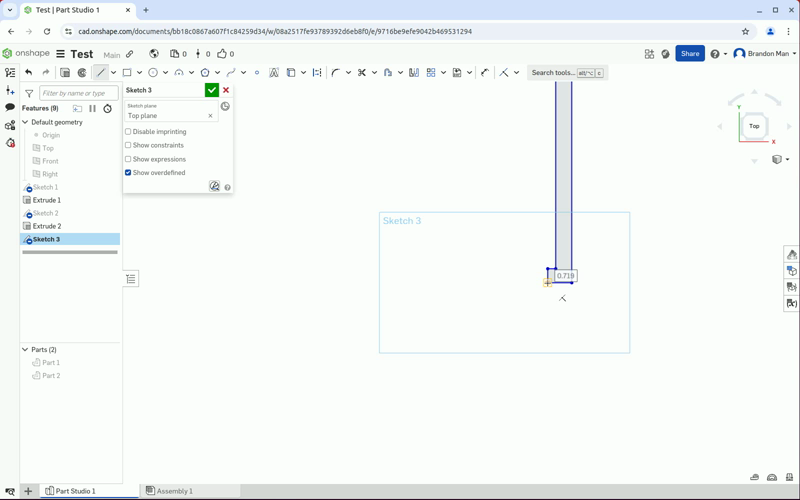
scroll(-6)
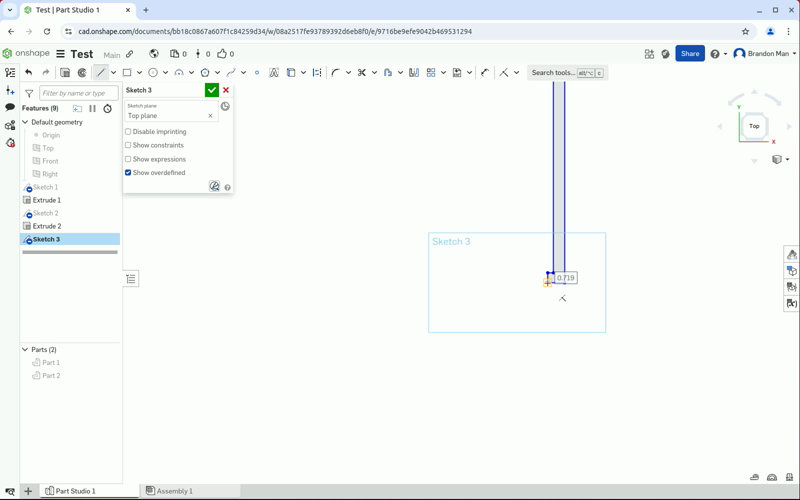
scroll(-6)
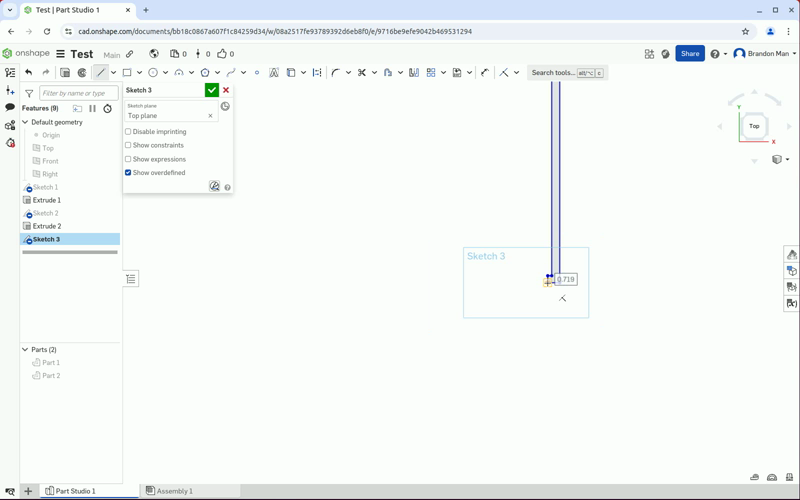
scroll(-6)
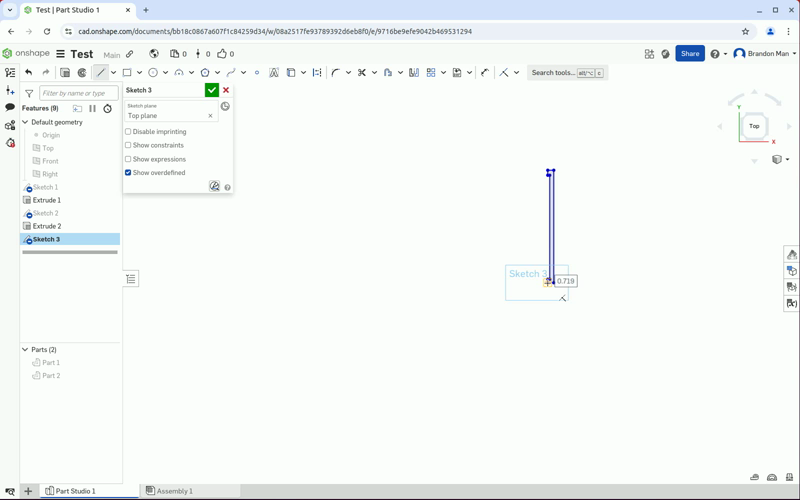
key(esc)
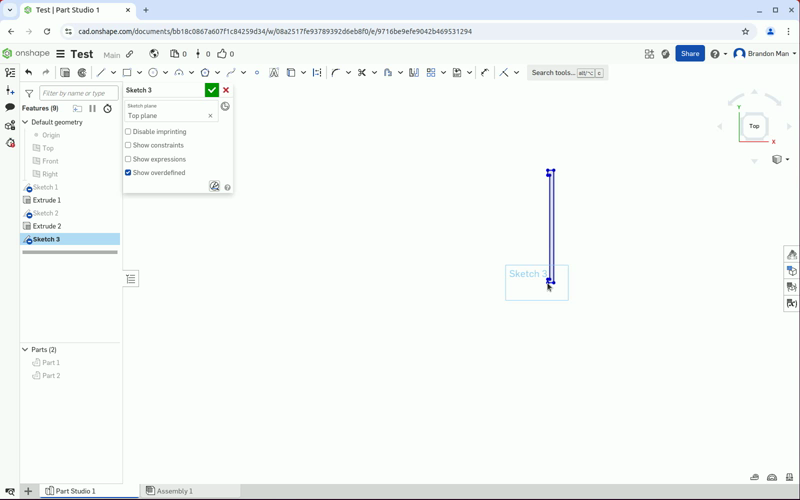
mouse_move(552, 253)
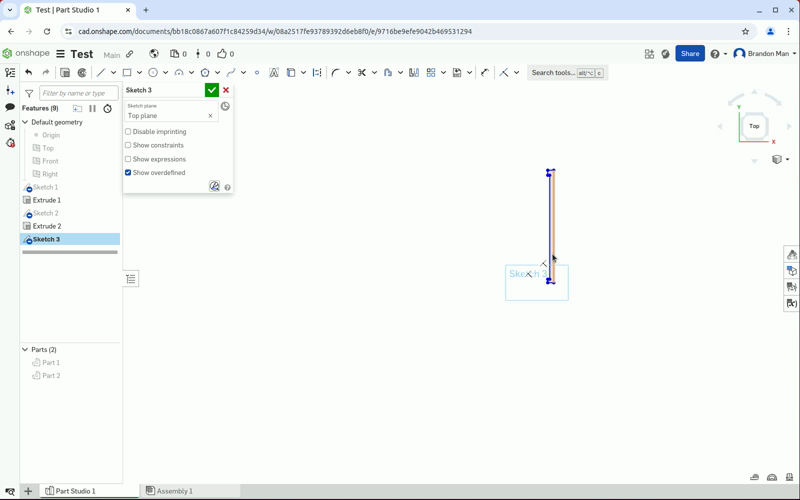
scroll(6)
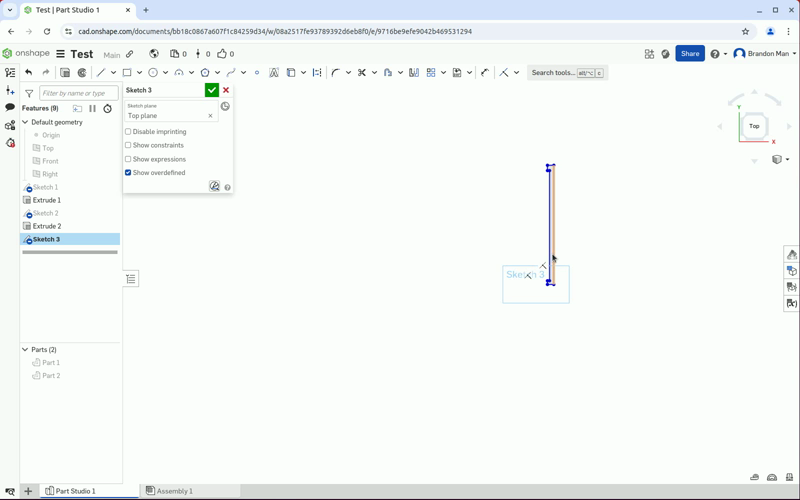
scroll(6)
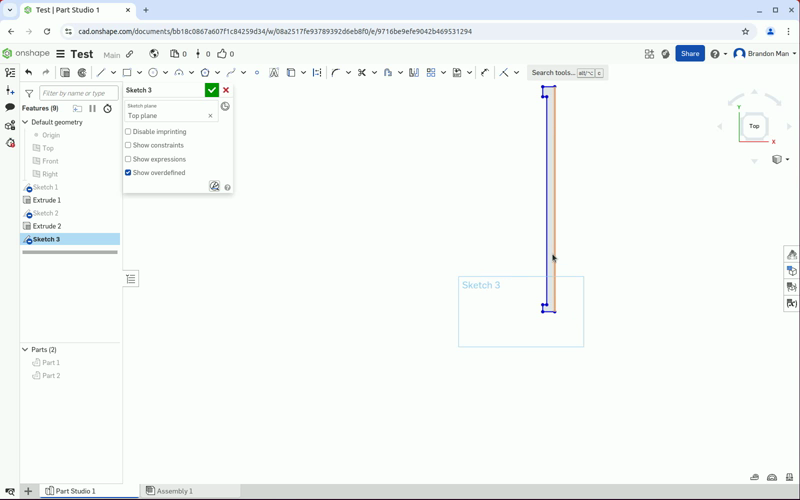
scroll(6)
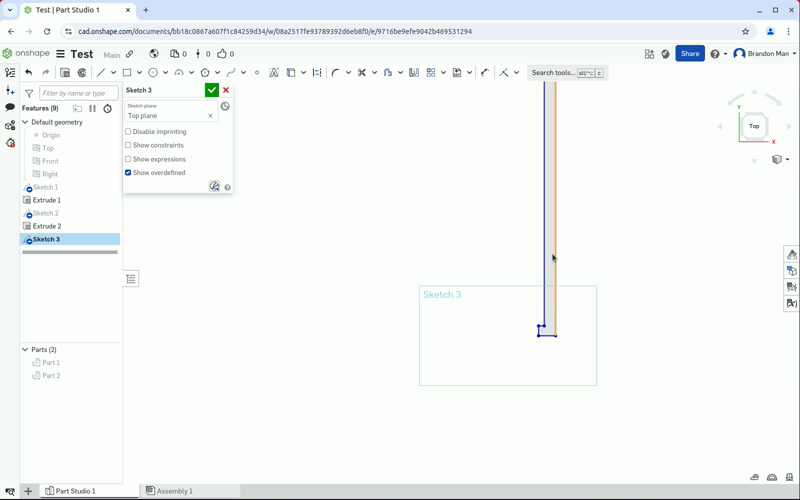
scroll(6)
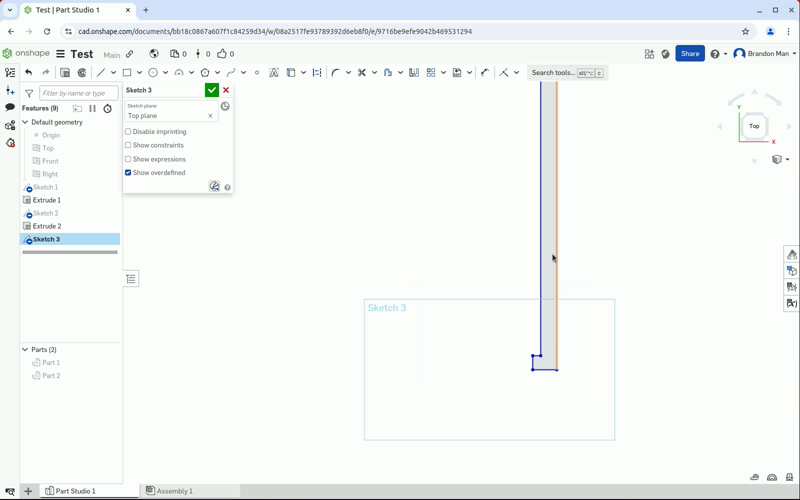
scroll(6)
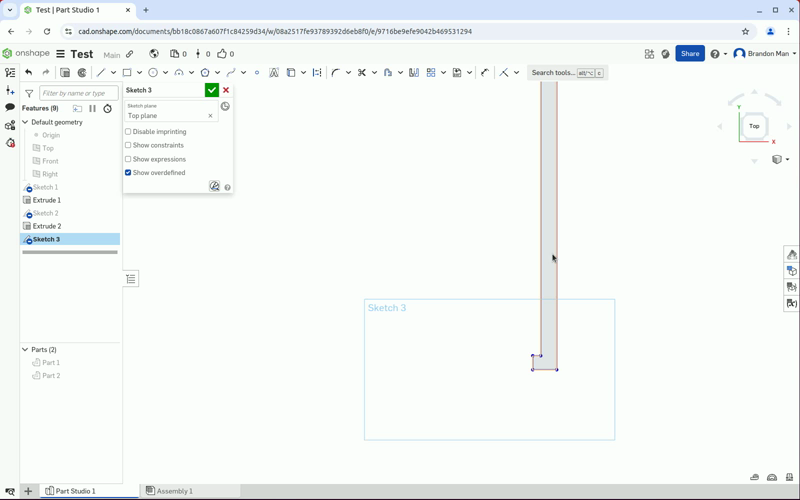
scroll(6)
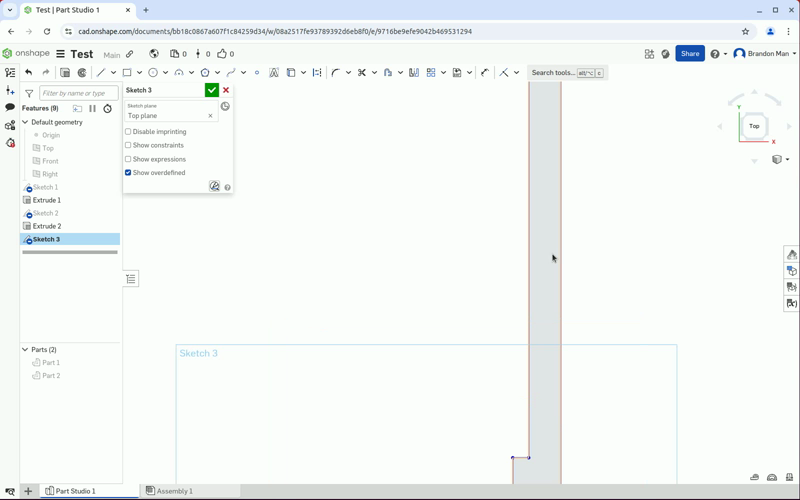
scroll(6)
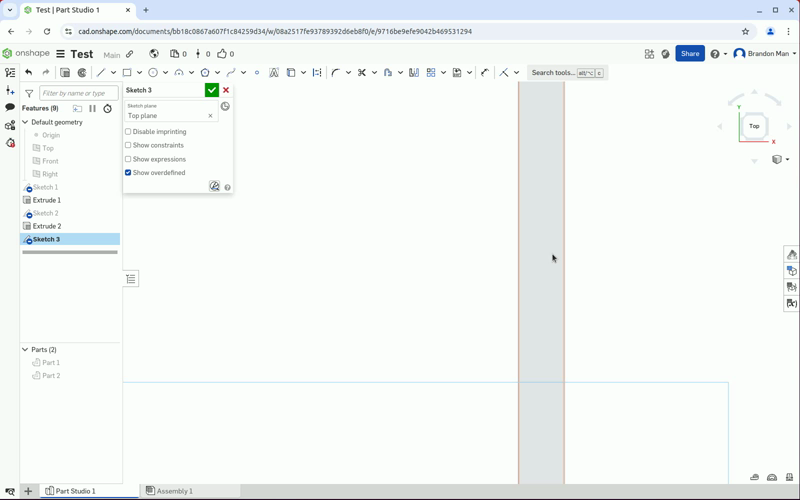
click(552, 253)
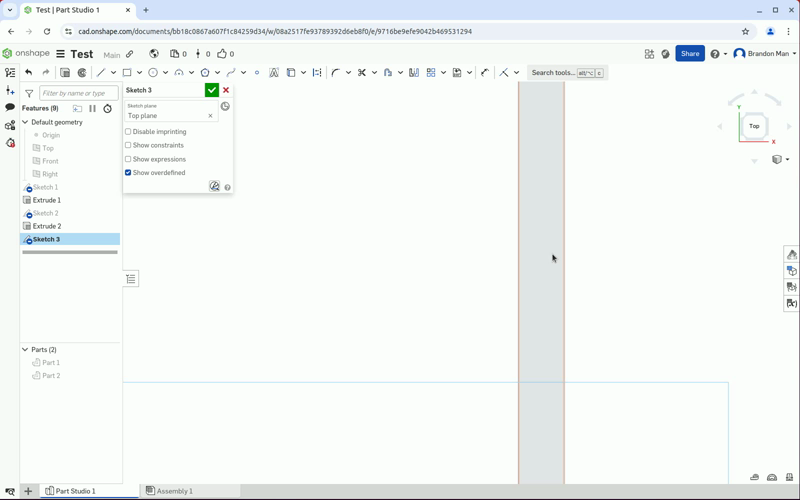
scroll(-6)
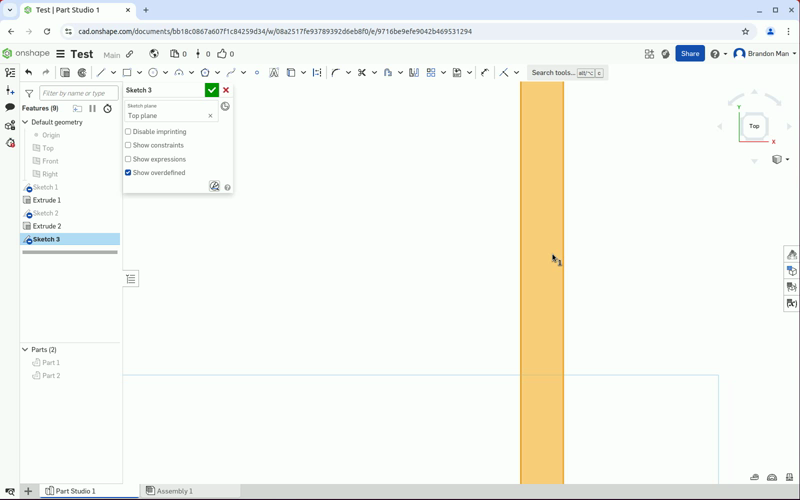
scroll(-6)
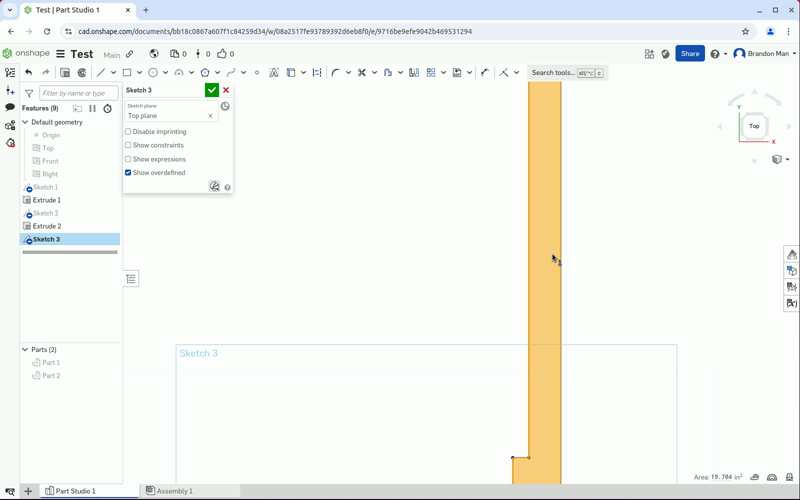
scroll(-6)
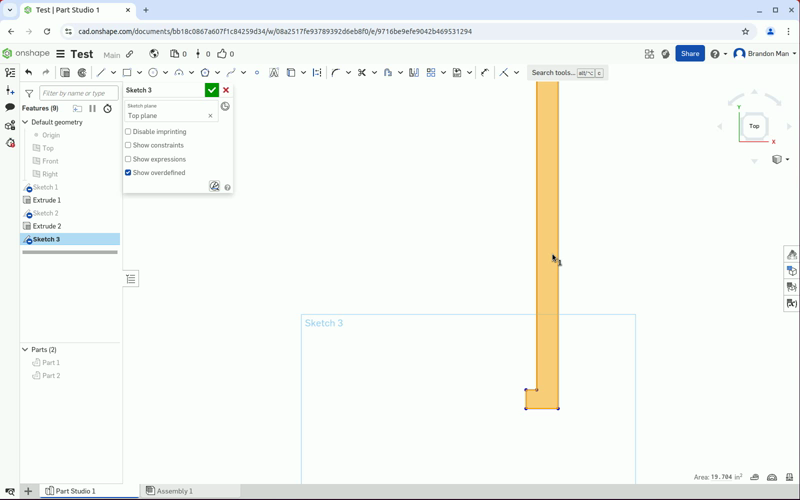
scroll(-6)
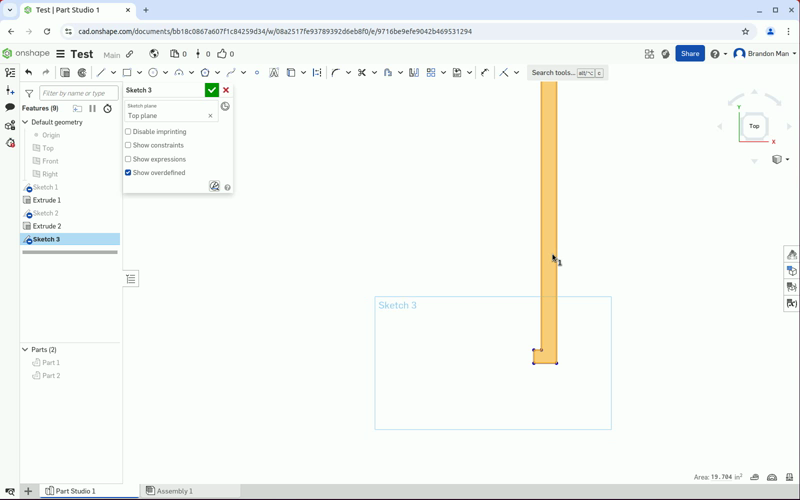
scroll(-6)
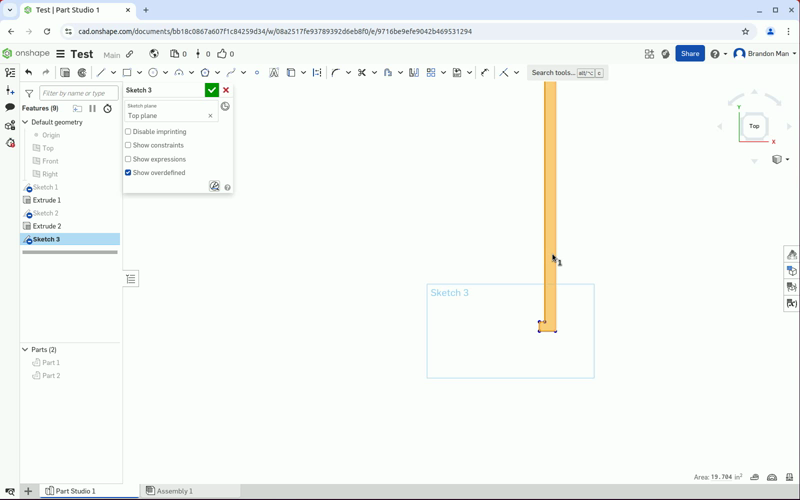
scroll(-6)
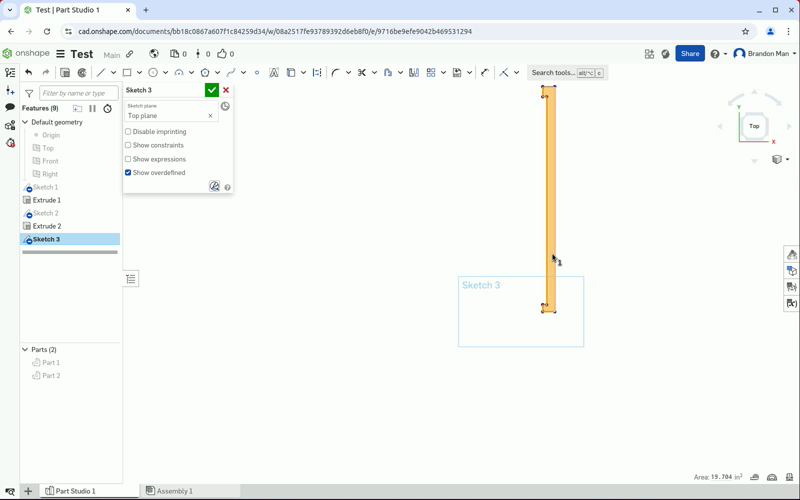
scroll(-6)
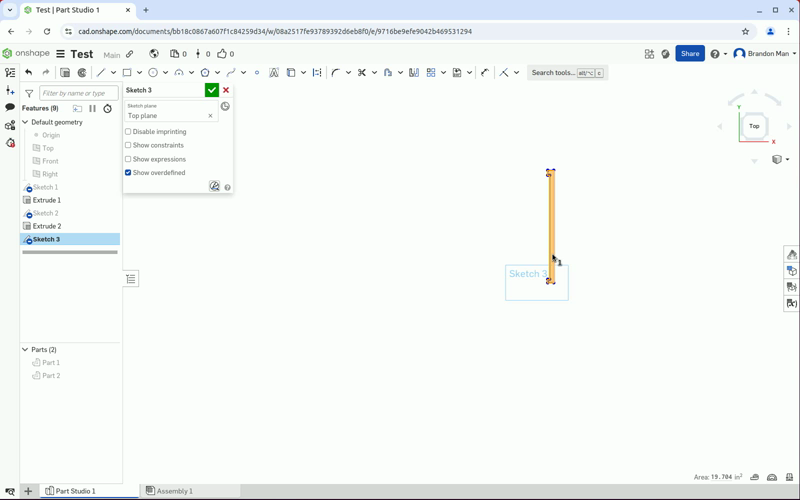
mouse_move(73, 352)
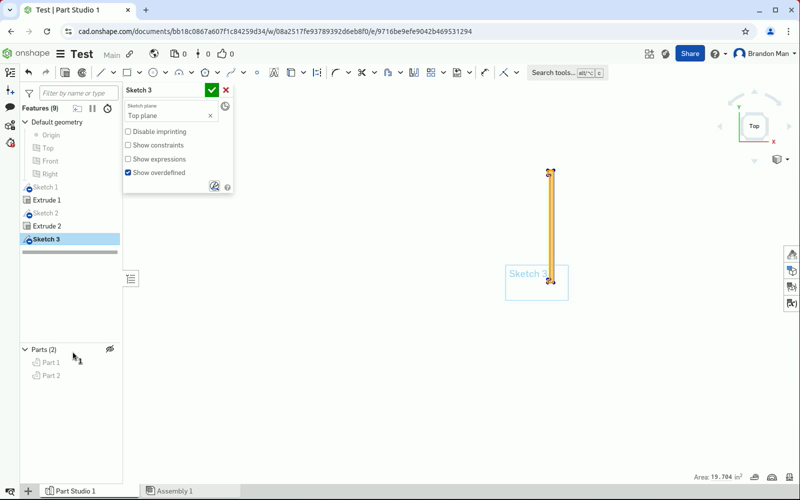
key(shift+y)
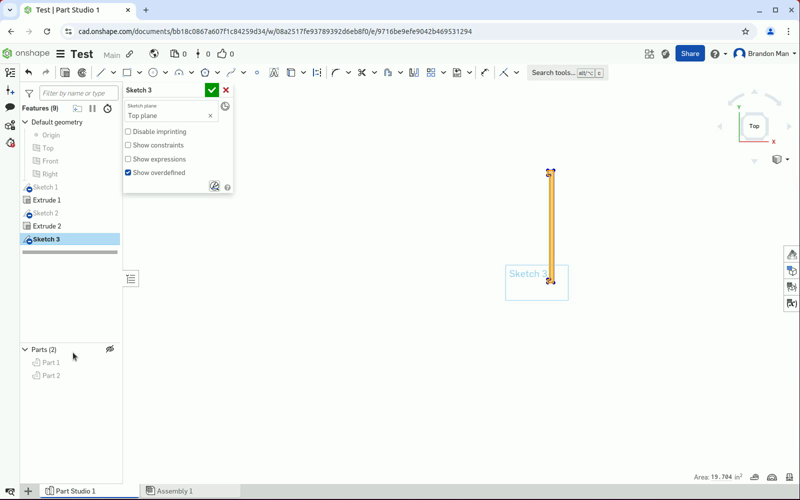
key(shift+e)
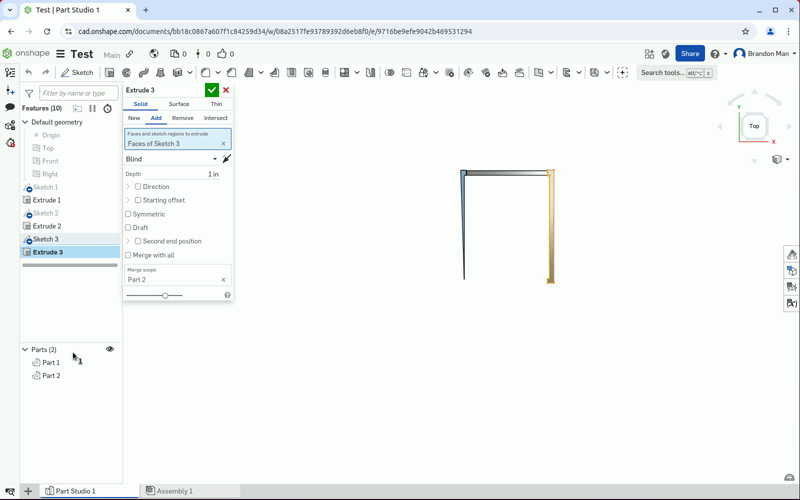
mouse_move(143, 106)
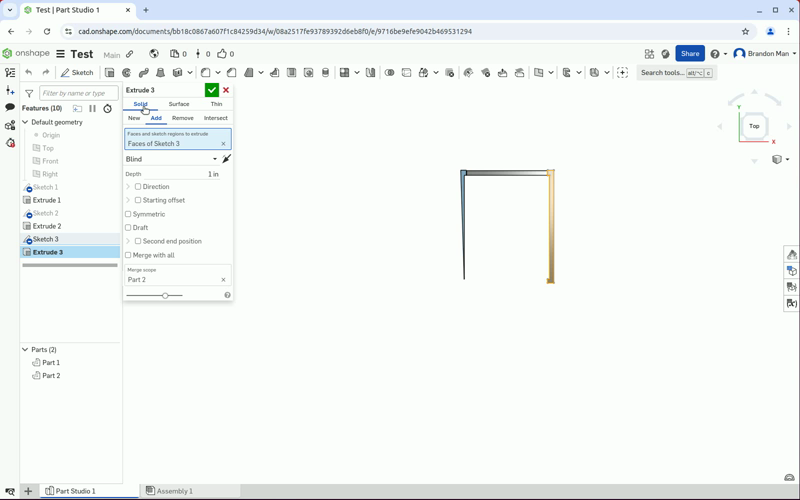
click(143, 106)
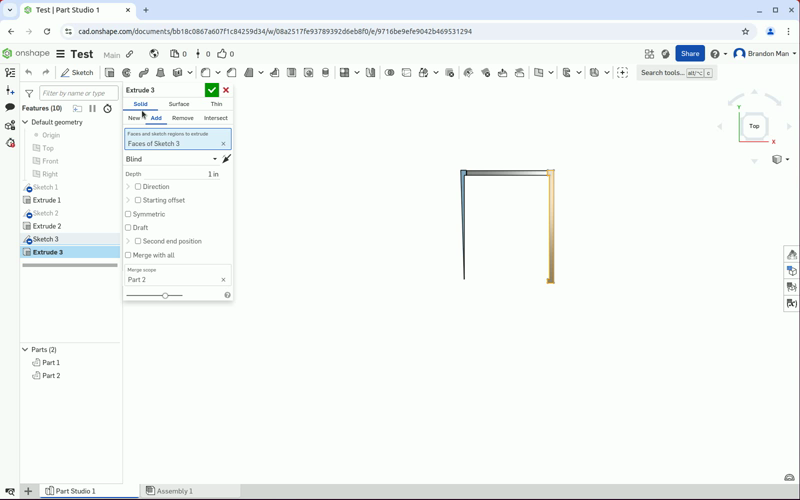
mouse_move(137, 120)
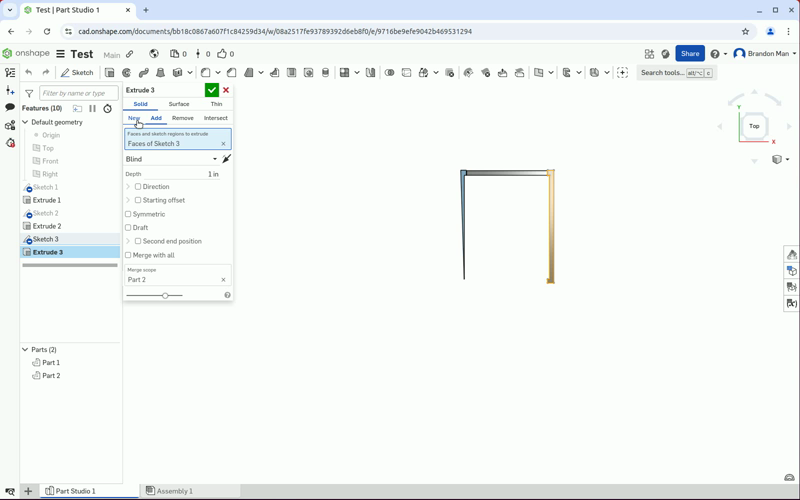
click(137, 120)
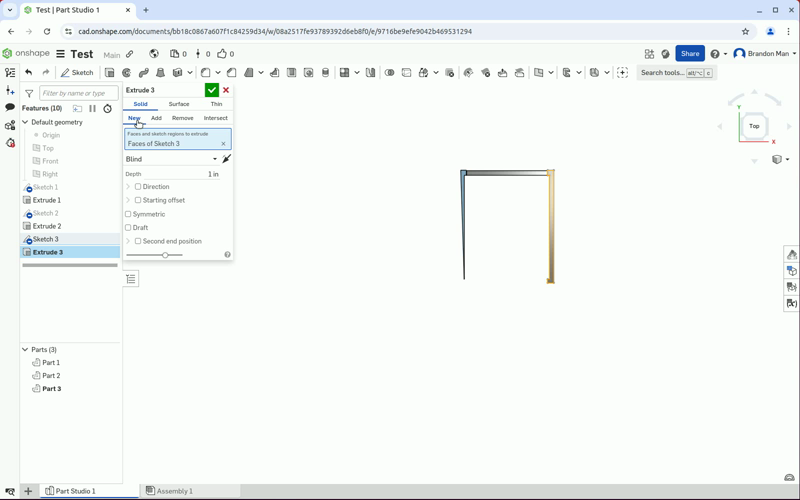
key(tab, 4)
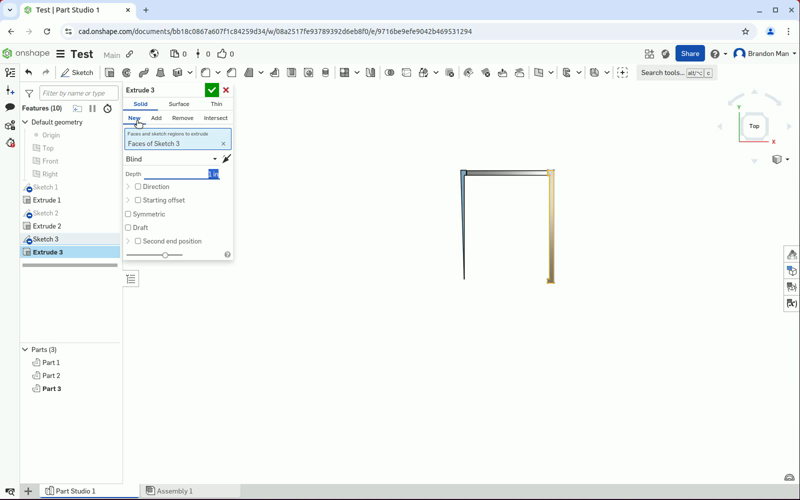
text(6.74)
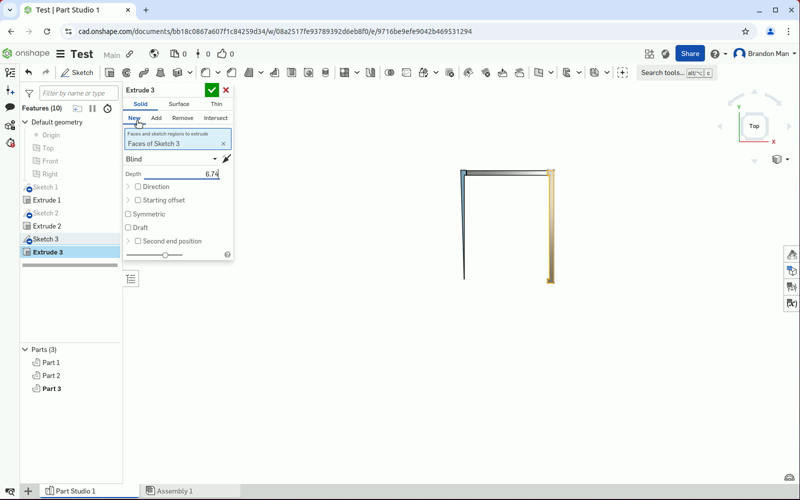
key(enter)
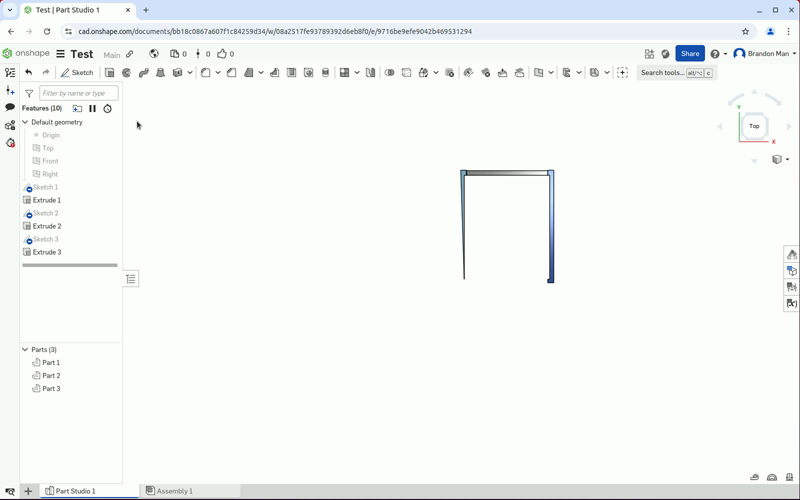
key(shift+h)
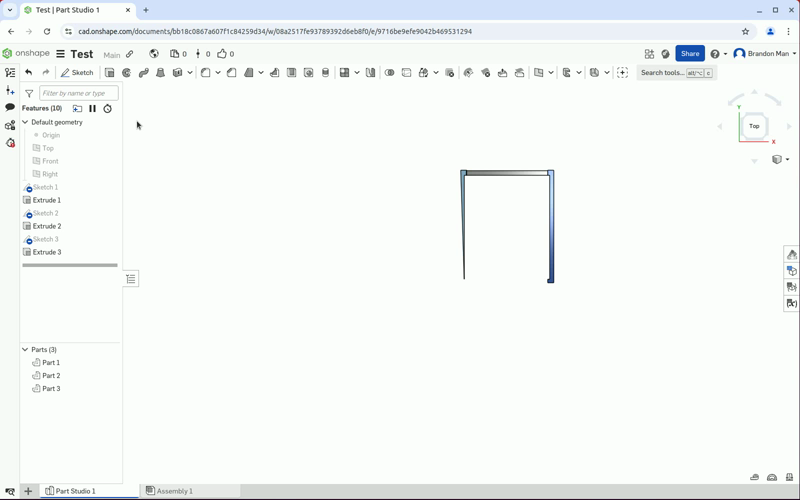
key(shift+h)
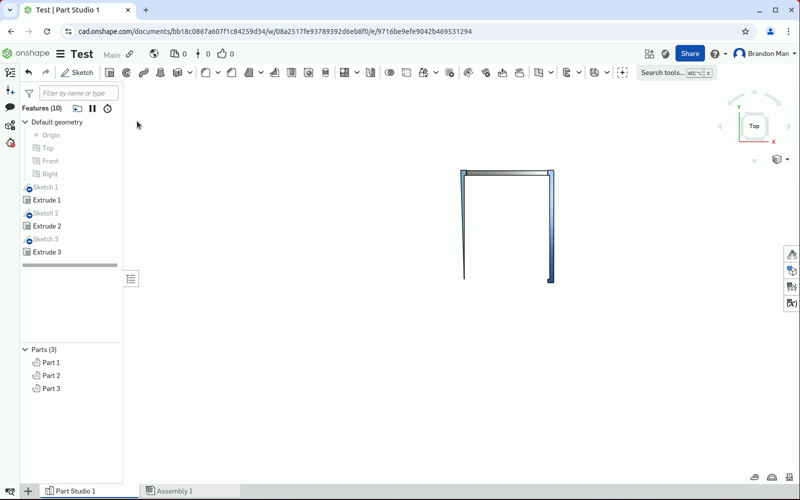
mouse_move(73, 189)
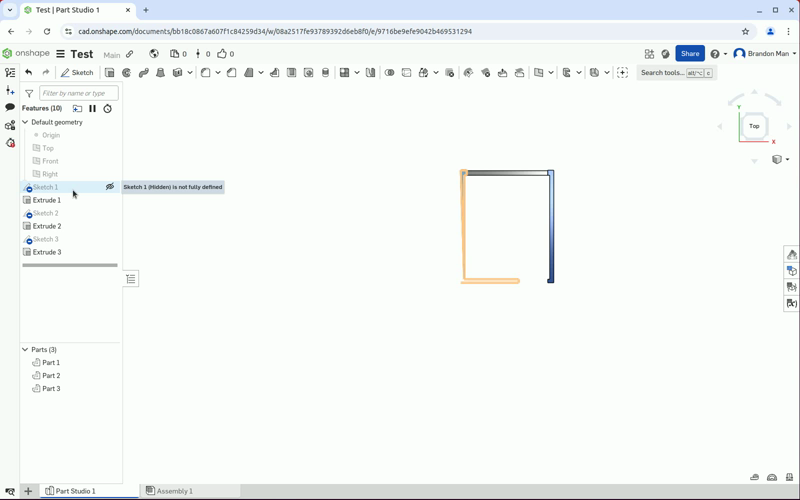
click(73, 189)
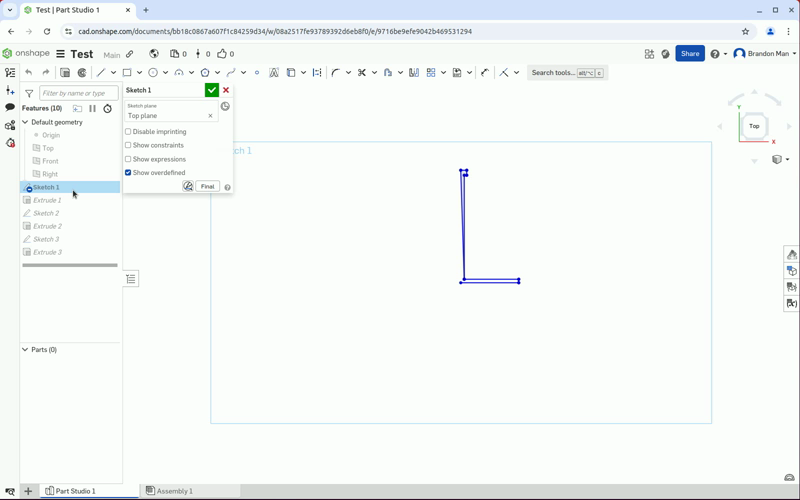
mouse_move(229, 92)
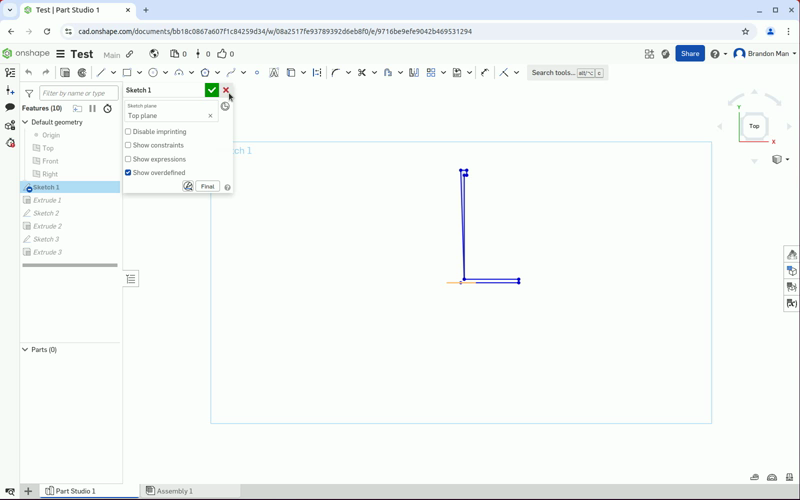
click(229, 92)
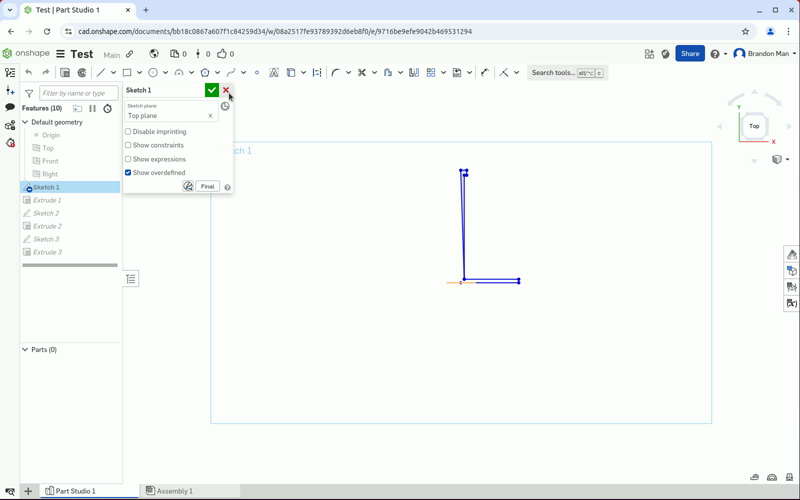
key(shift+s)
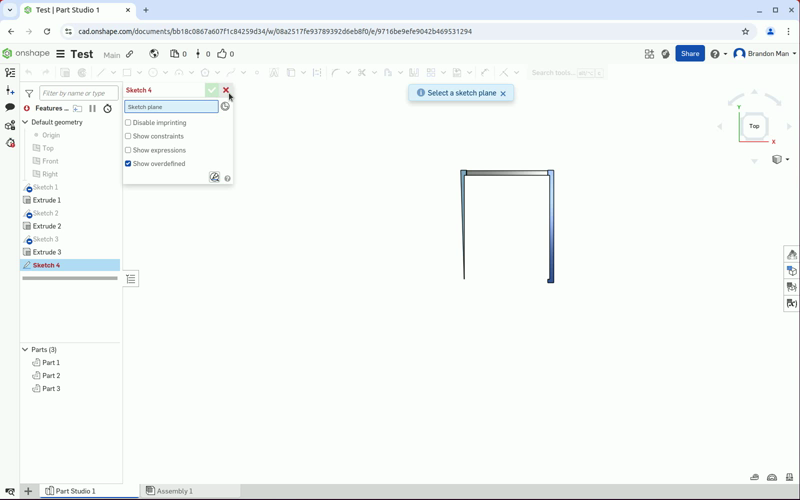
mouse_move(73, 150)
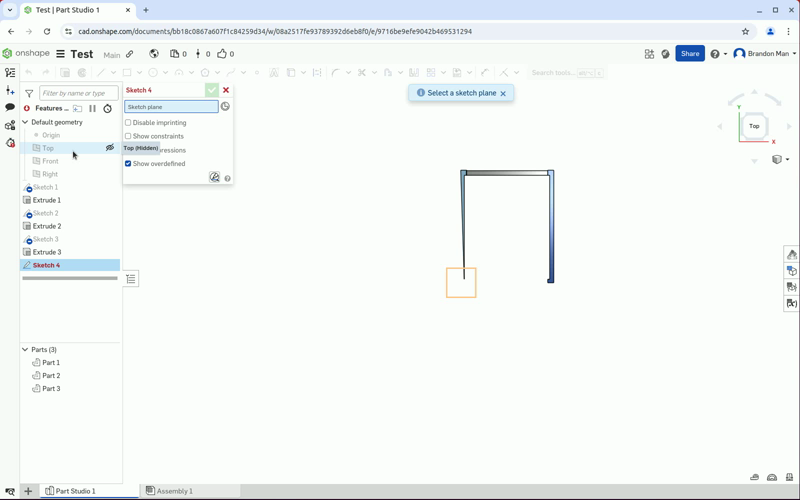
click(73, 150)
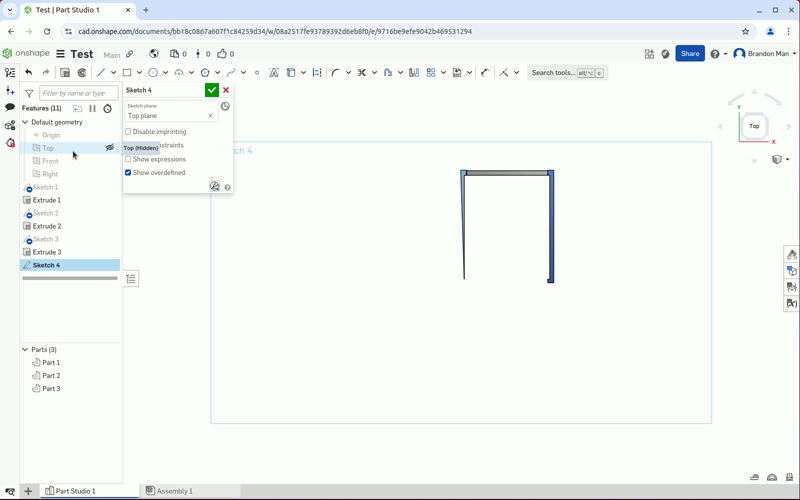
mouse_move(73, 352)
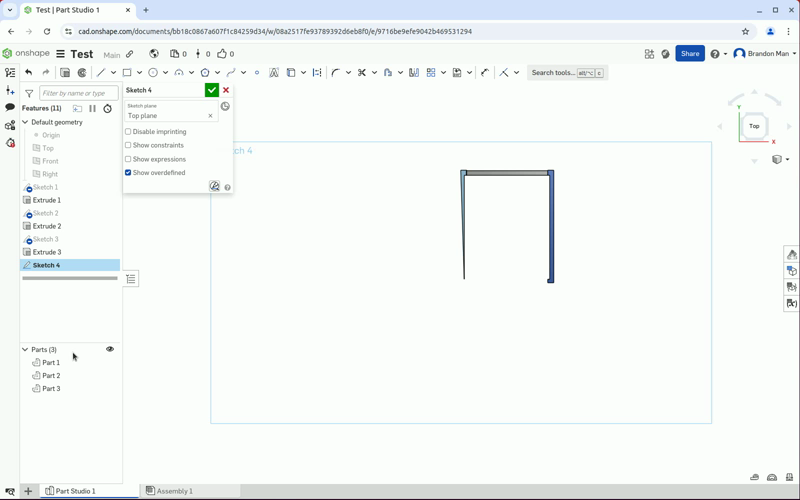
key(y)
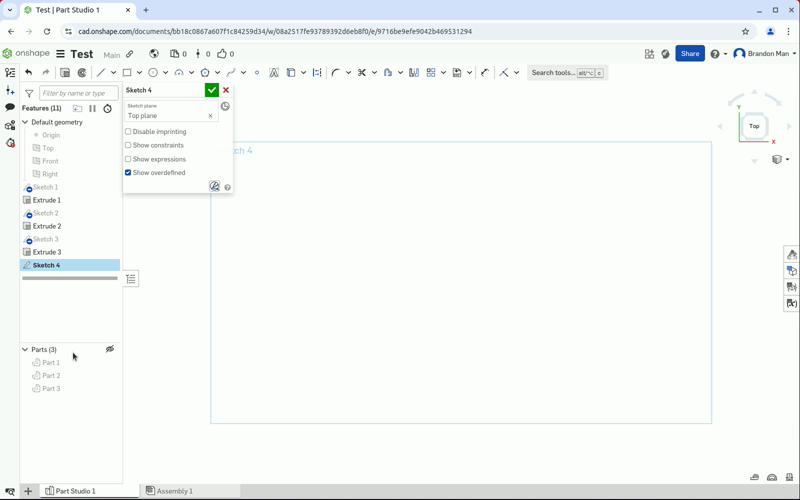
key(l)
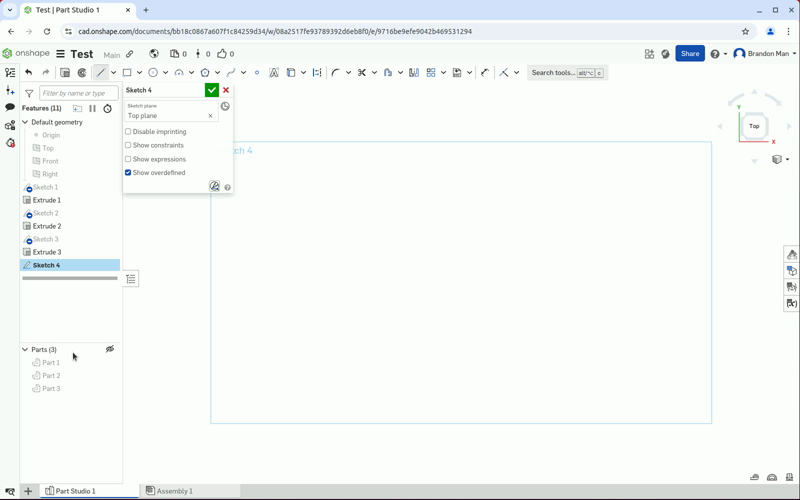
key_down(shift)
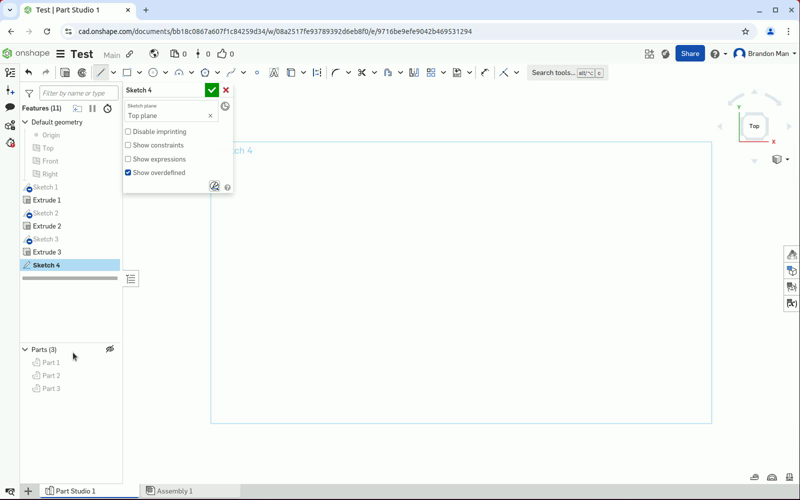
mouse_move(518, 282)
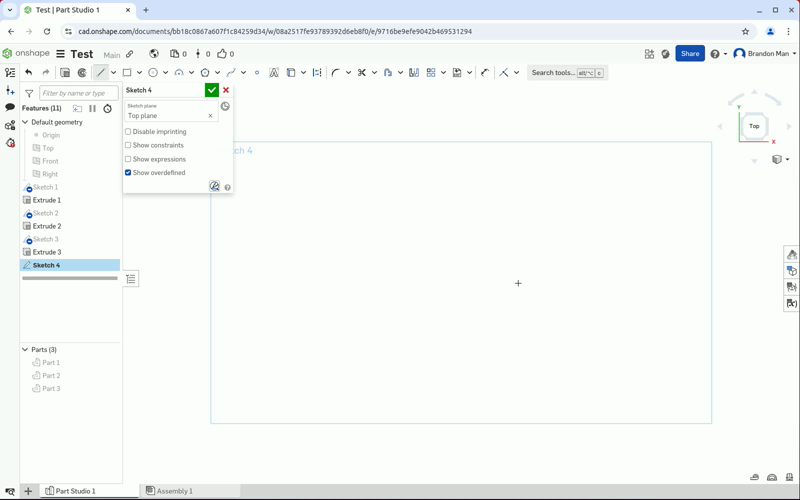
click(518, 282)
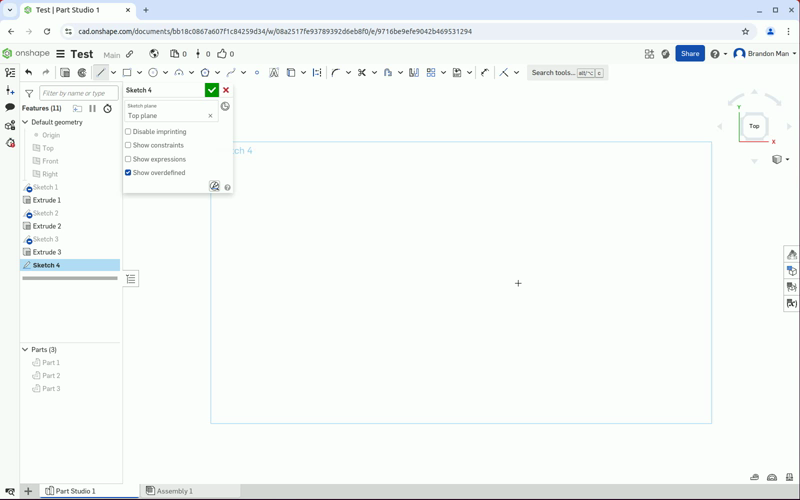
key_up(shift)
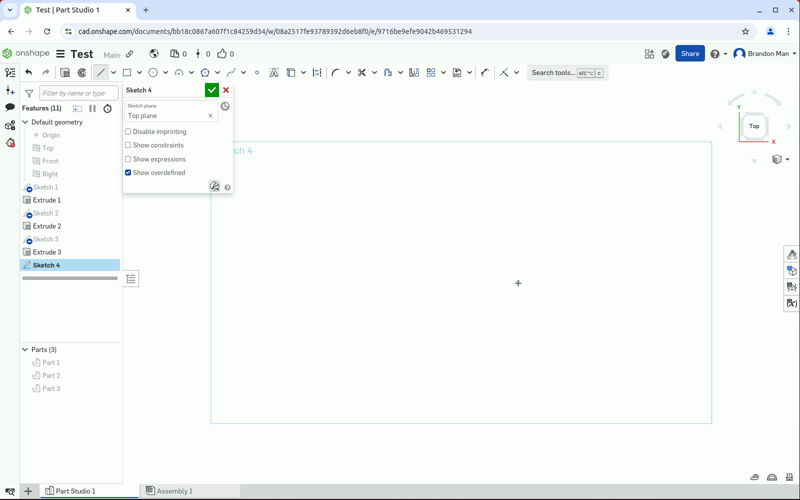
key_down(shift)
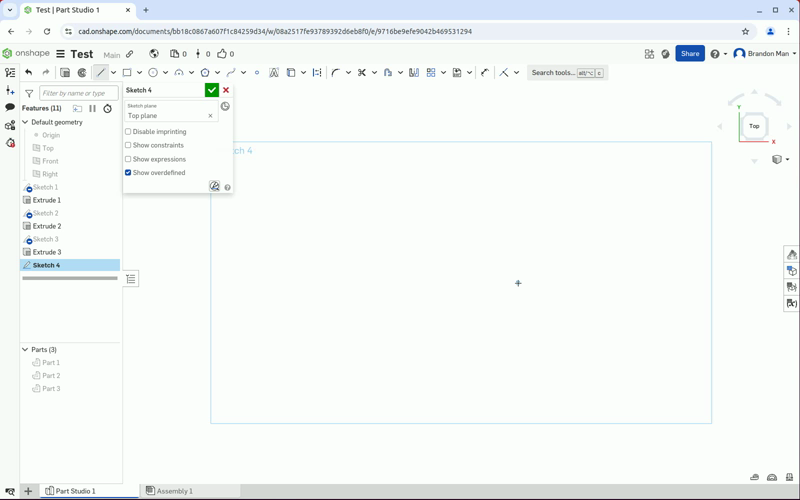
mouse_move(548, 282)
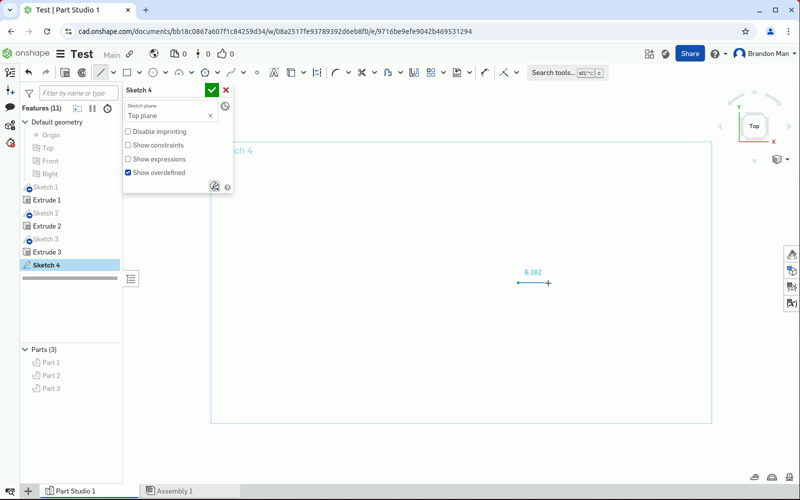
mouse_move(548, 282)
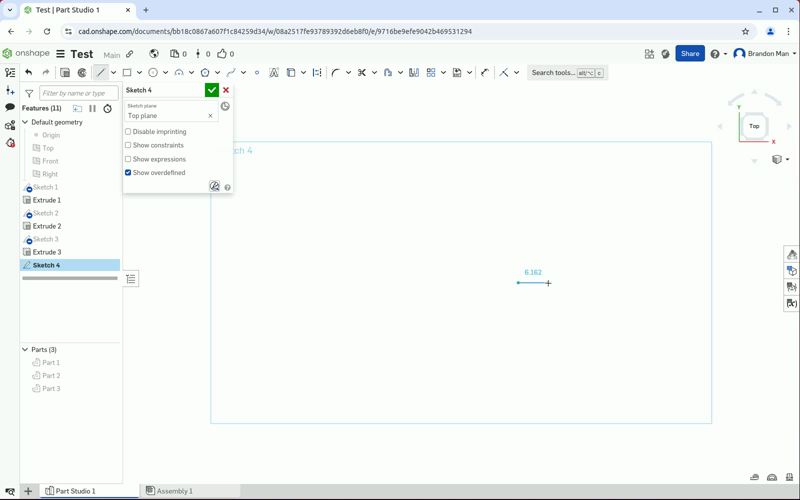
click(548, 282)
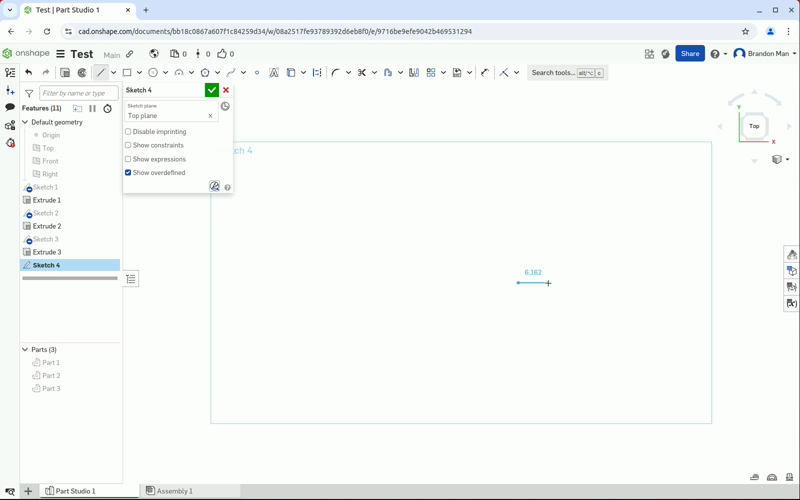
key_up(shift)
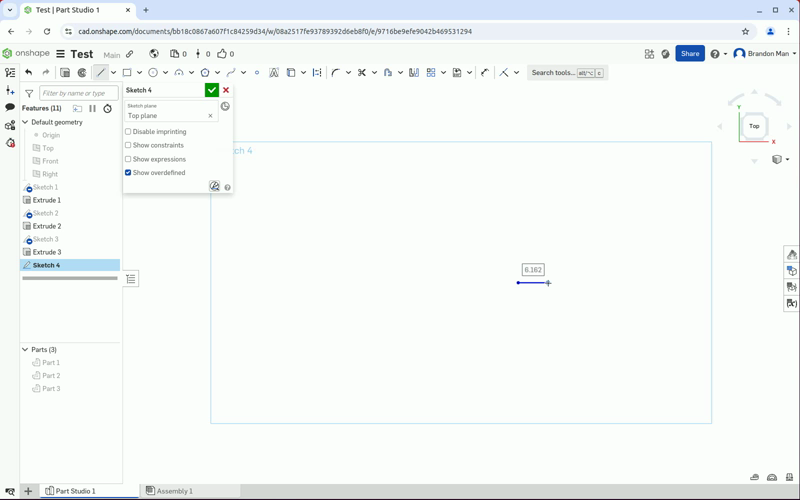
key_down(shift)
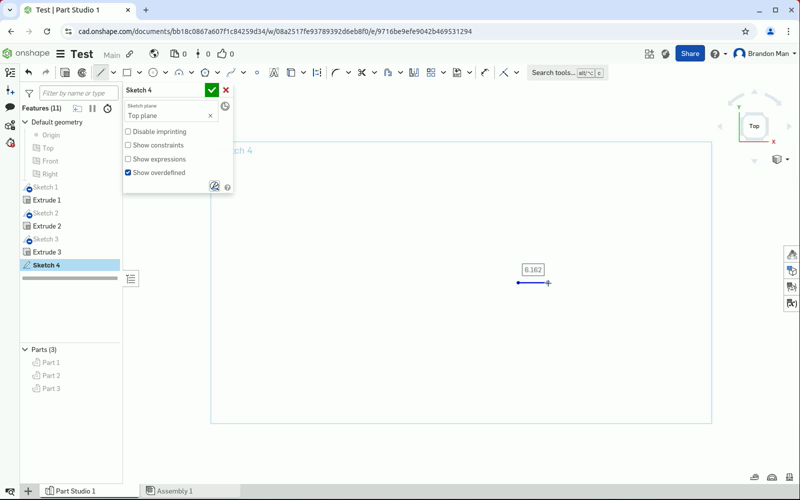
mouse_move(578, 282)
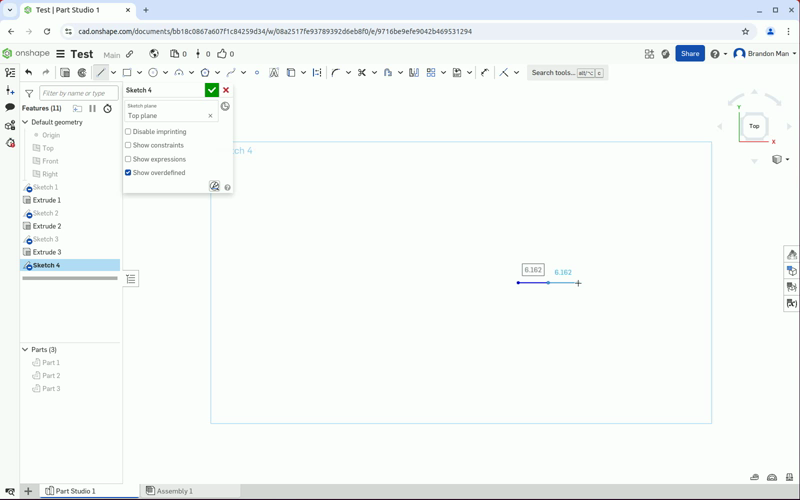
mouse_move(548, 279)
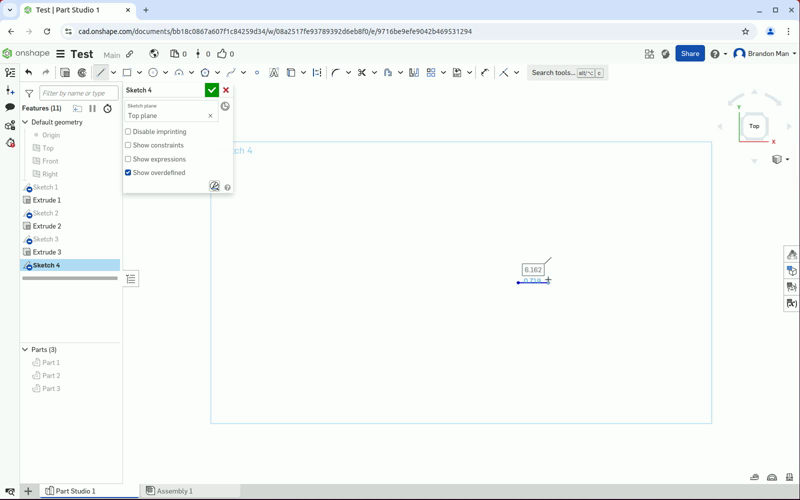
scroll(6)
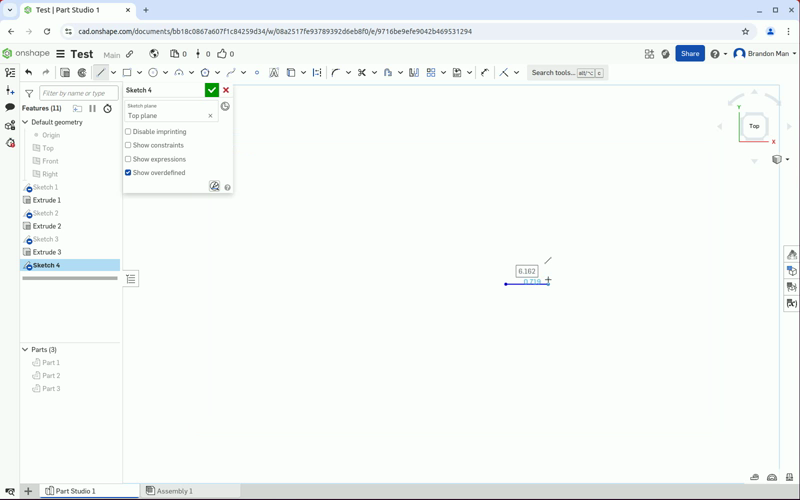
scroll(6)
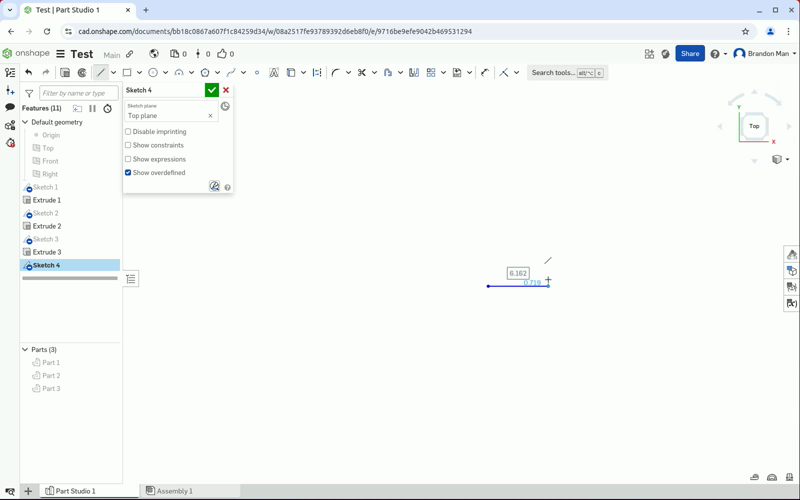
scroll(6)
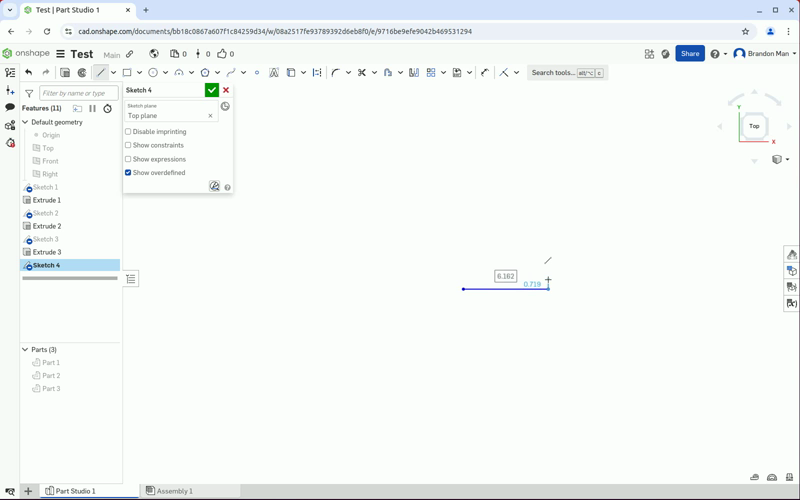
scroll(6)
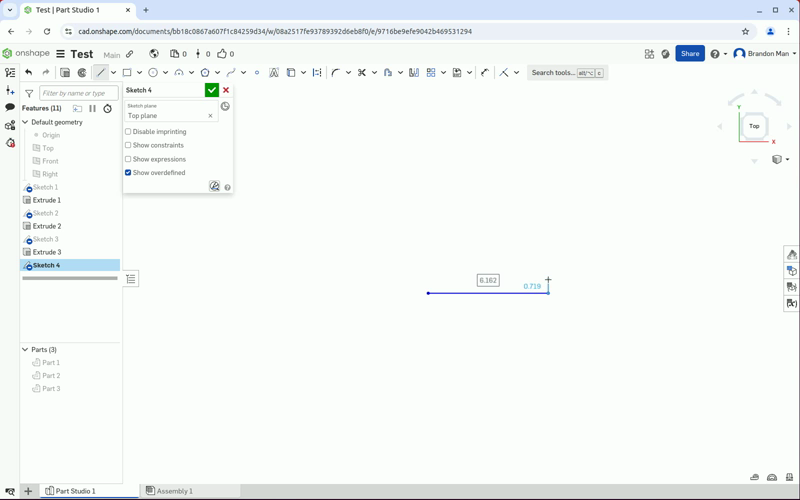
scroll(6)
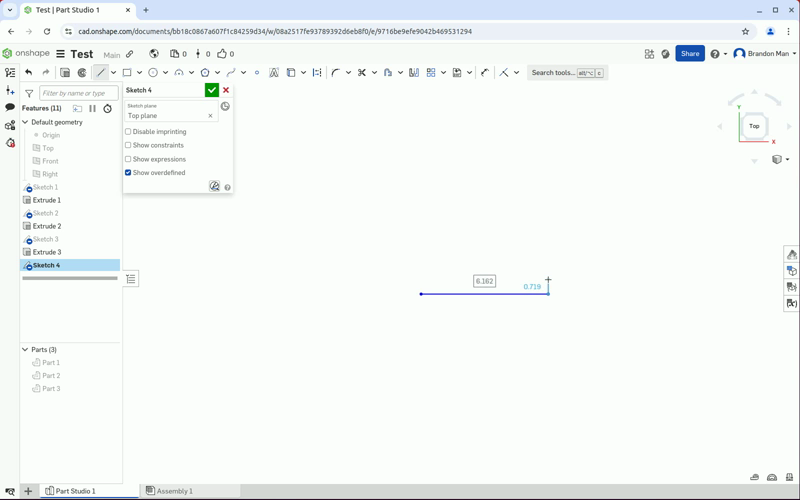
scroll(6)
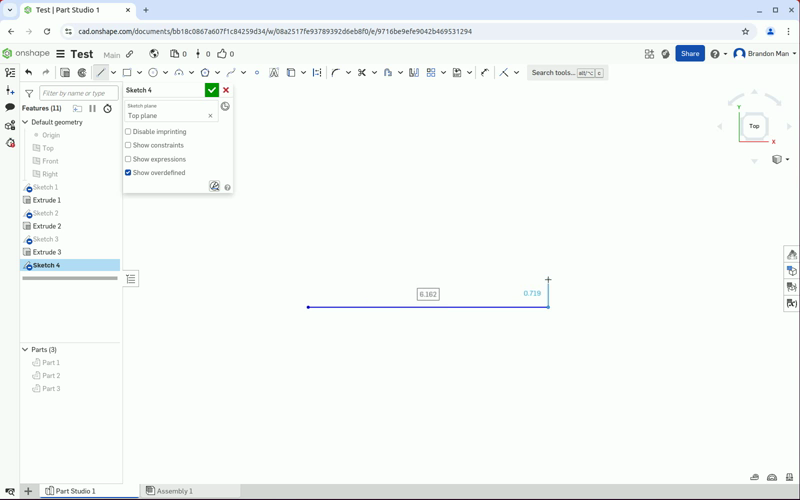
scroll(6)
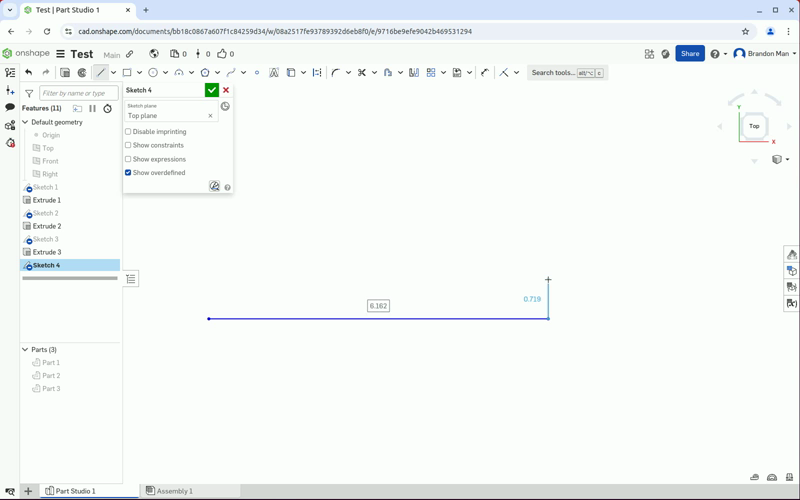
click(548, 279)
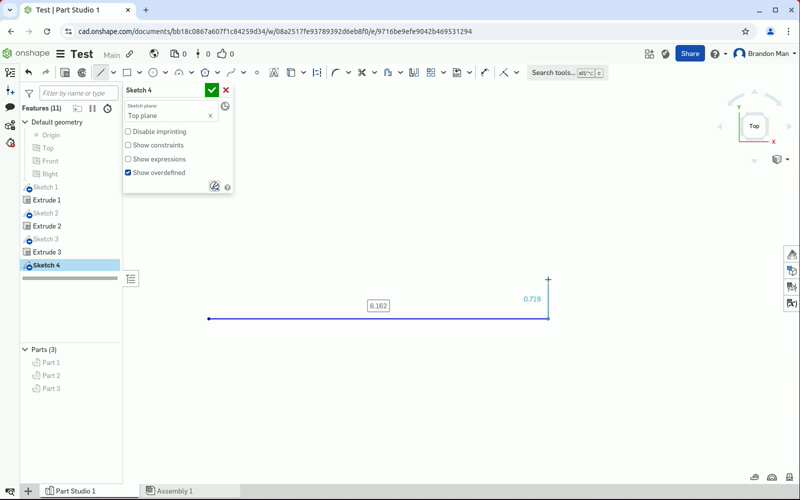
scroll(-6)
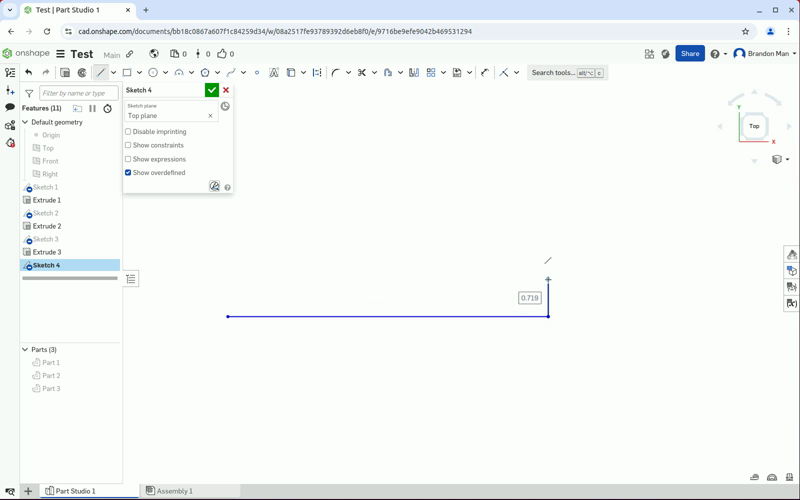
scroll(-6)
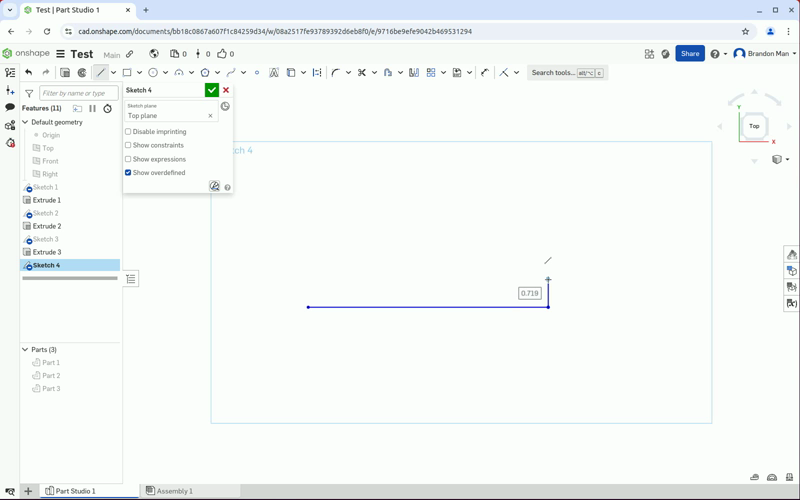
scroll(-6)
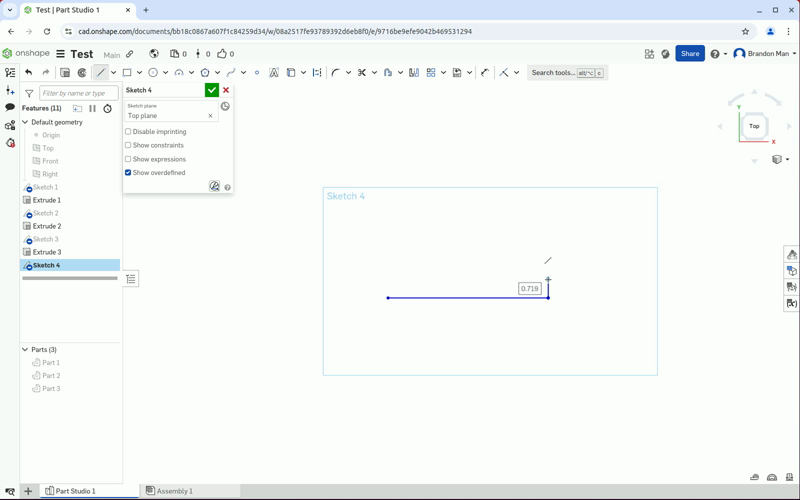
scroll(-6)
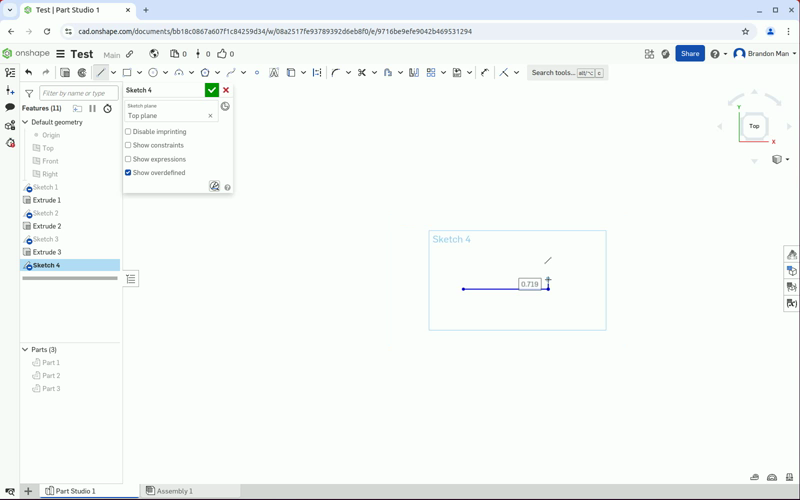
scroll(-6)
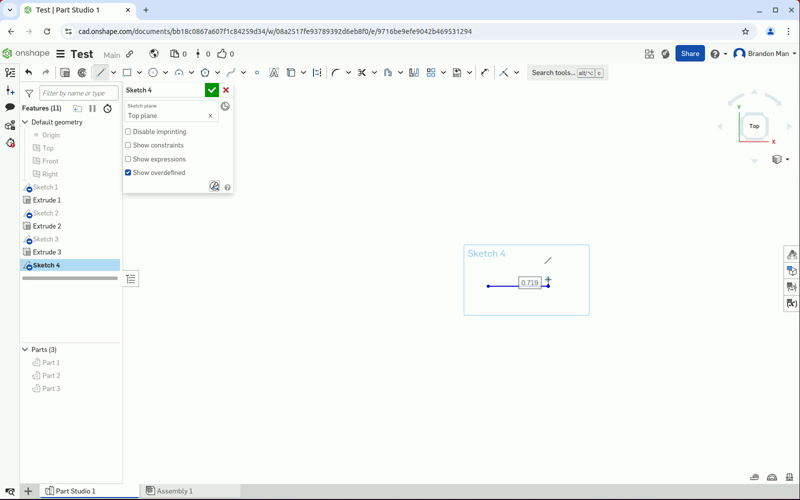
scroll(-6)
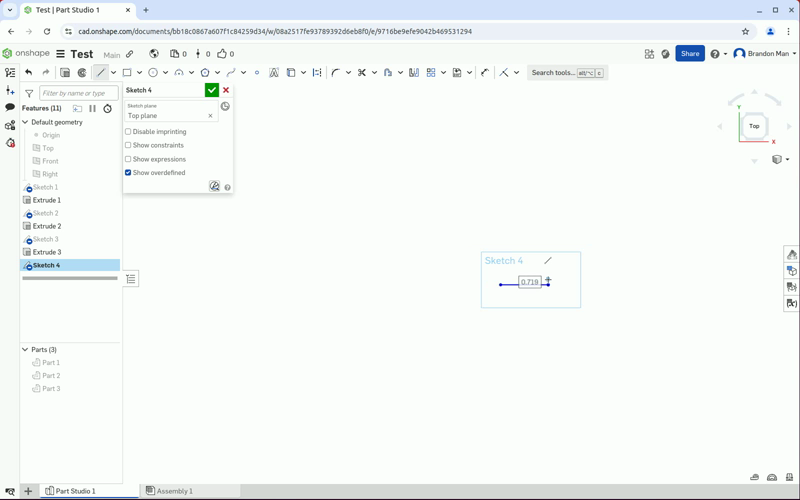
scroll(-6)
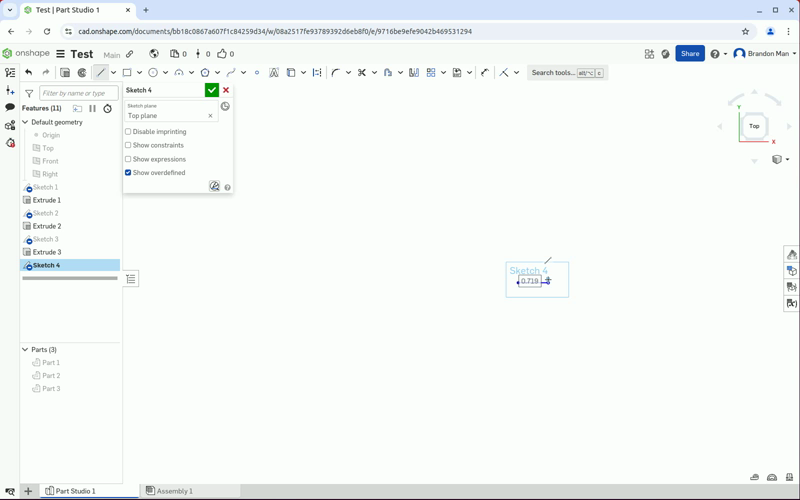
key_up(shift)
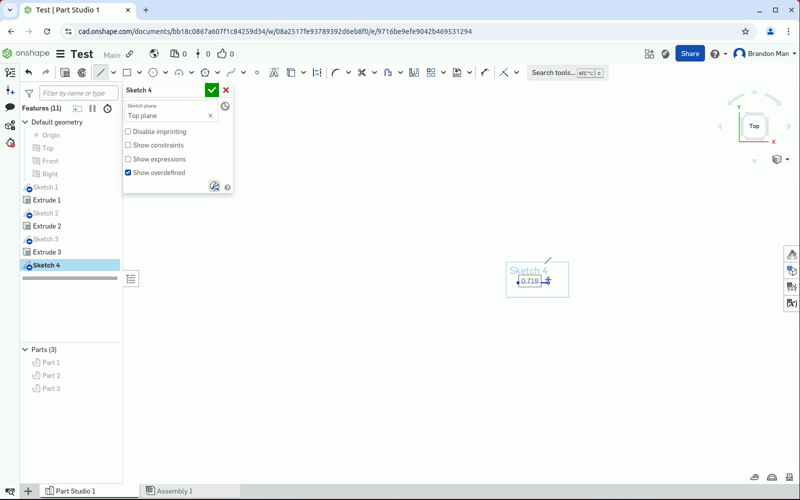
key_down(shift)
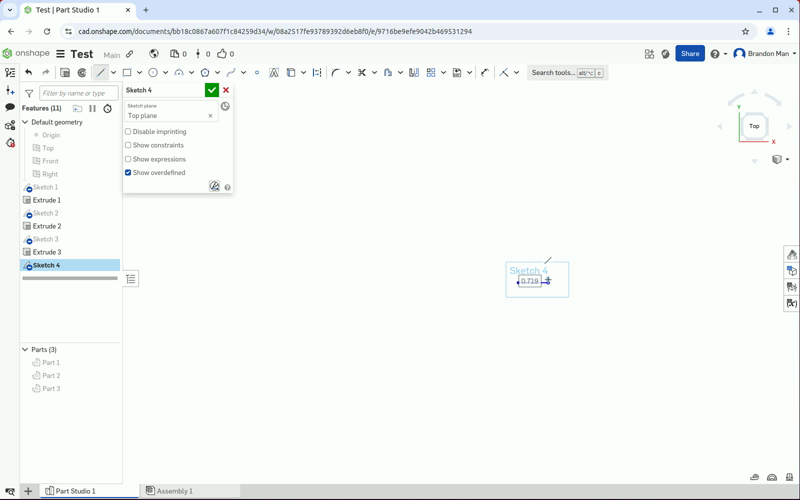
mouse_move(578, 279)
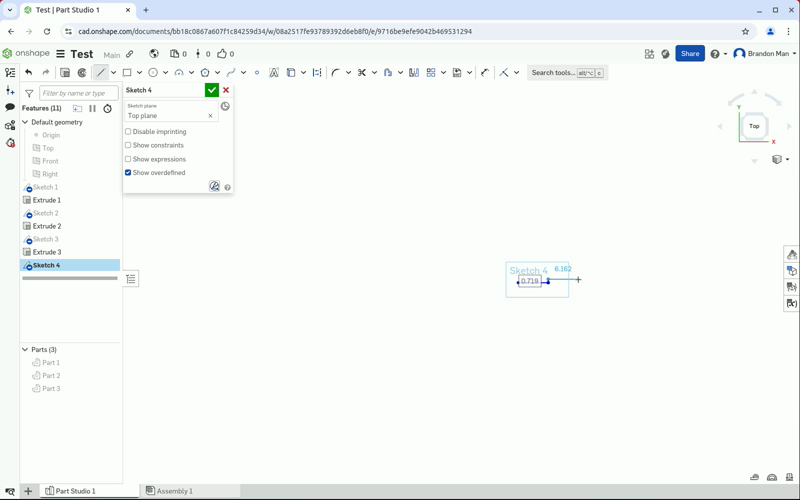
mouse_move(518, 279)
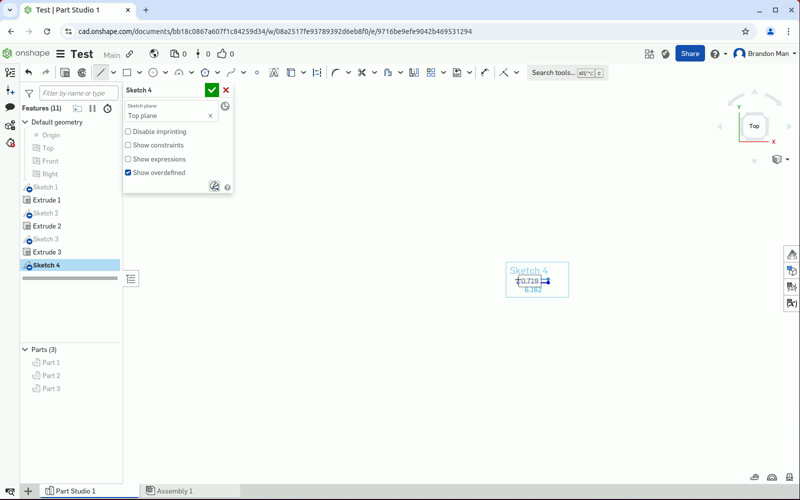
scroll(6)
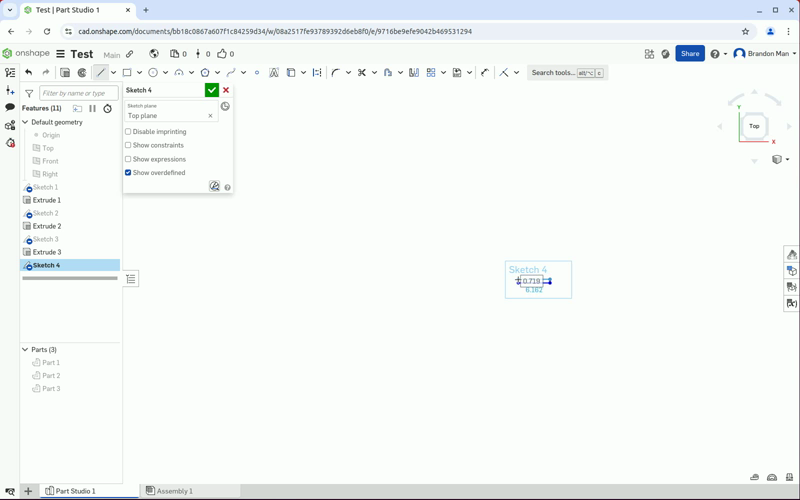
scroll(6)
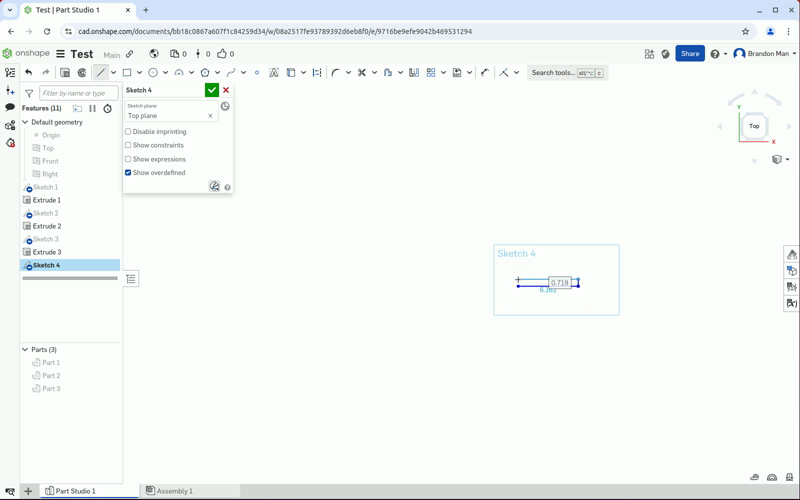
scroll(6)
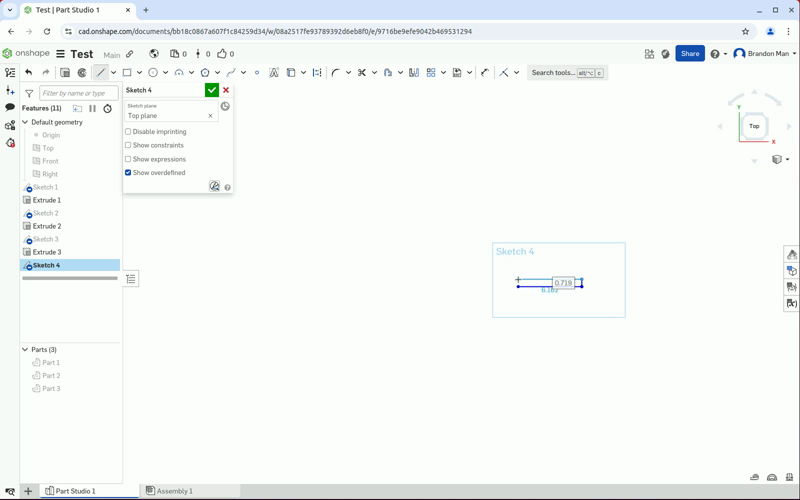
scroll(6)
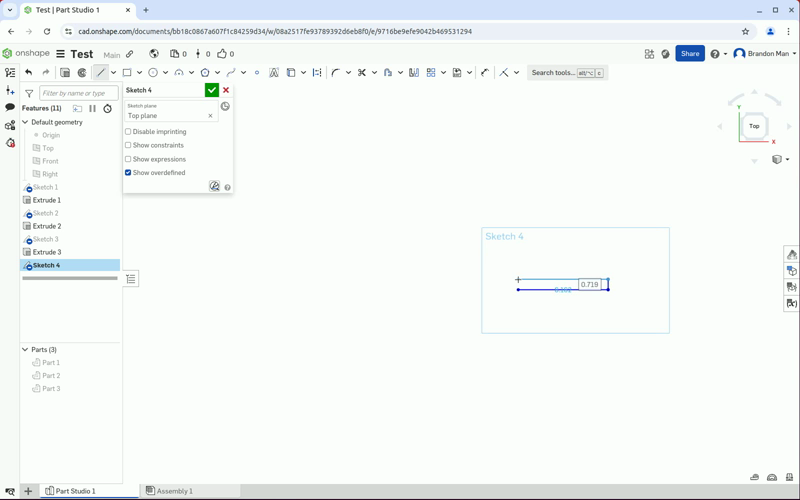
scroll(6)
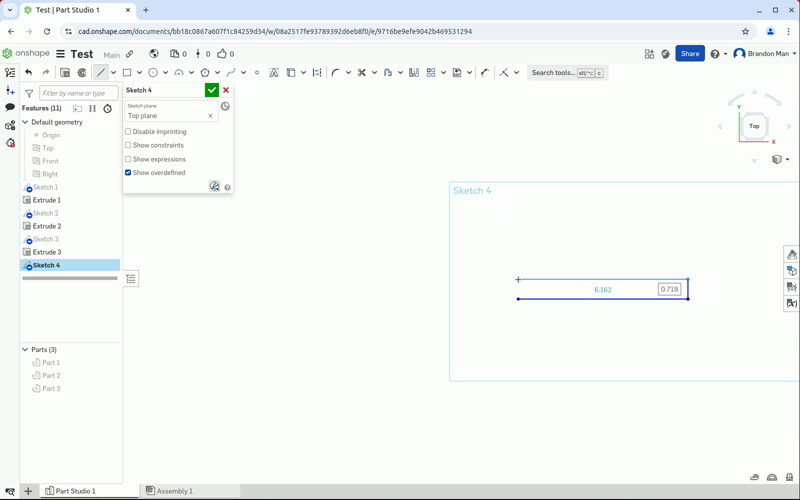
scroll(6)
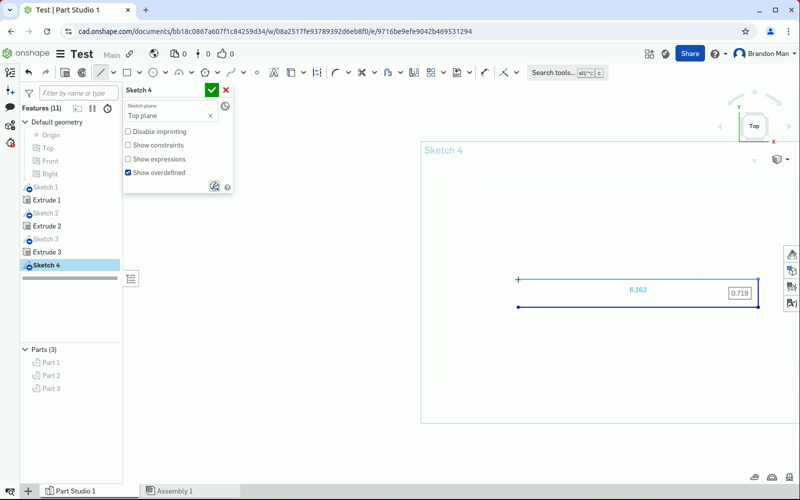
scroll(6)
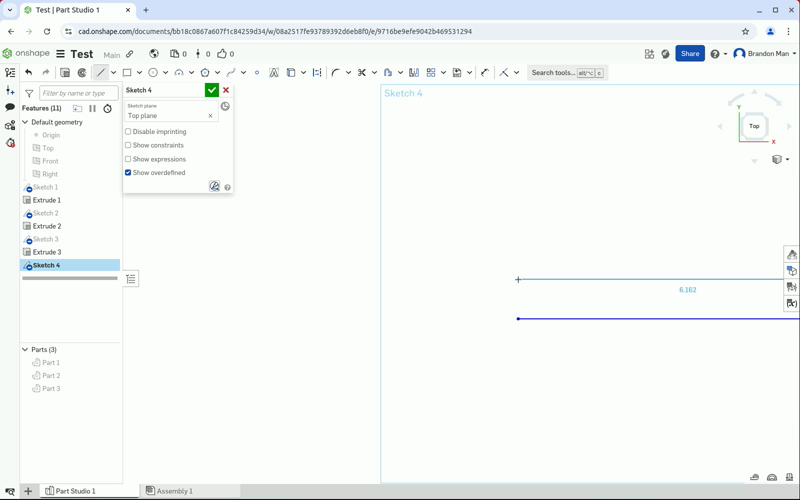
click(518, 279)
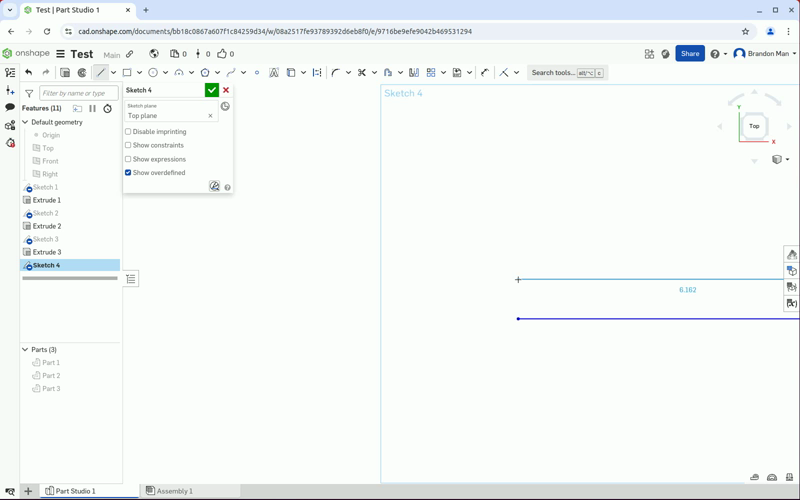
scroll(-6)
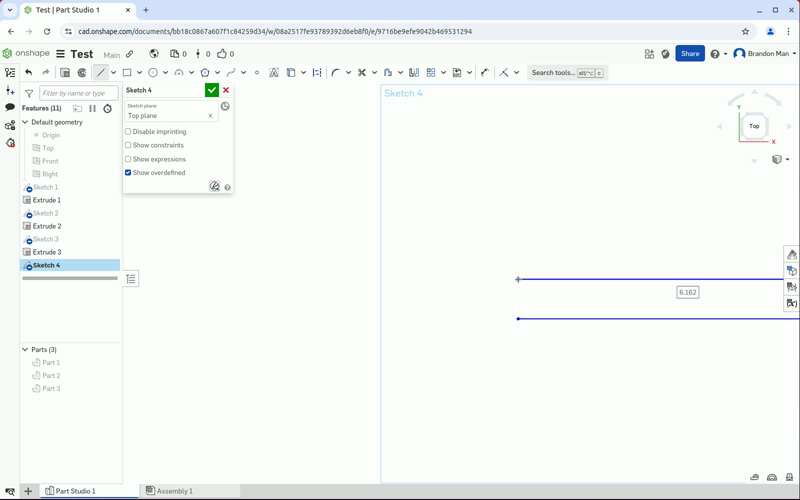
scroll(-6)
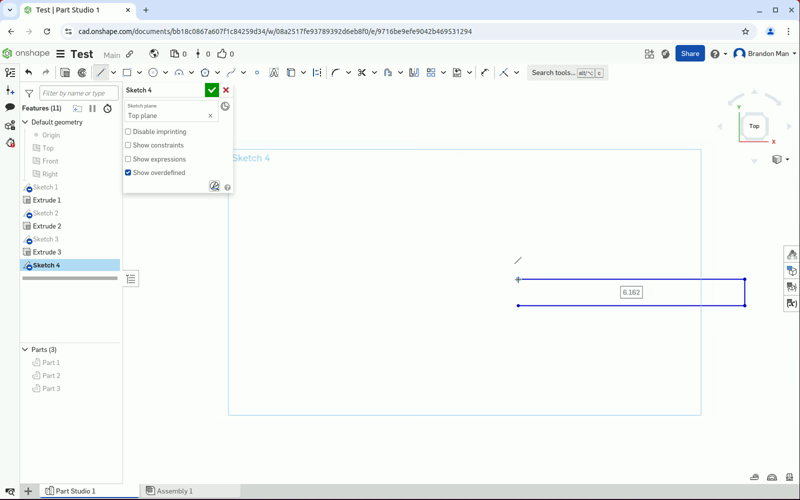
scroll(-6)
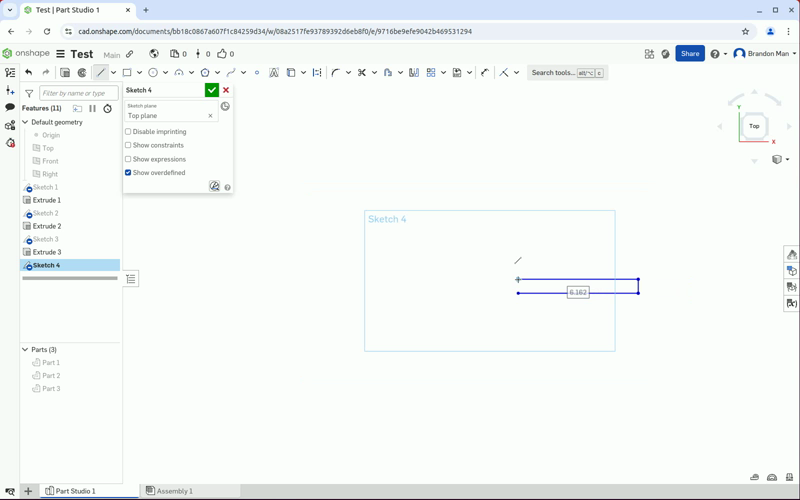
scroll(-6)
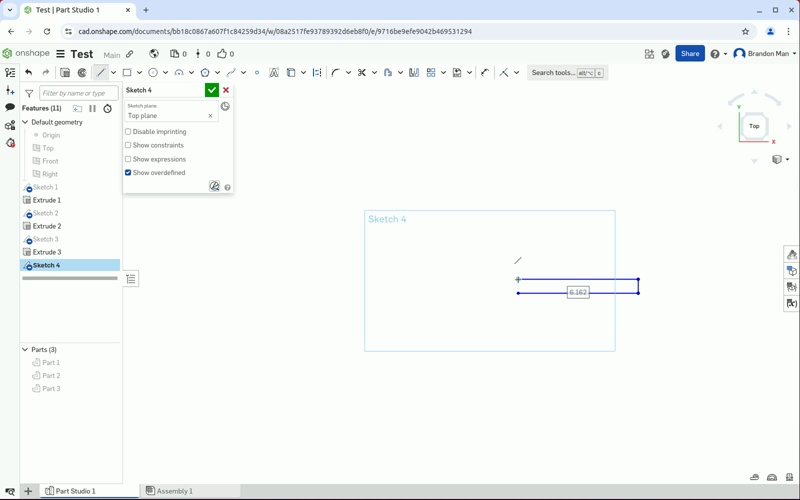
scroll(-6)
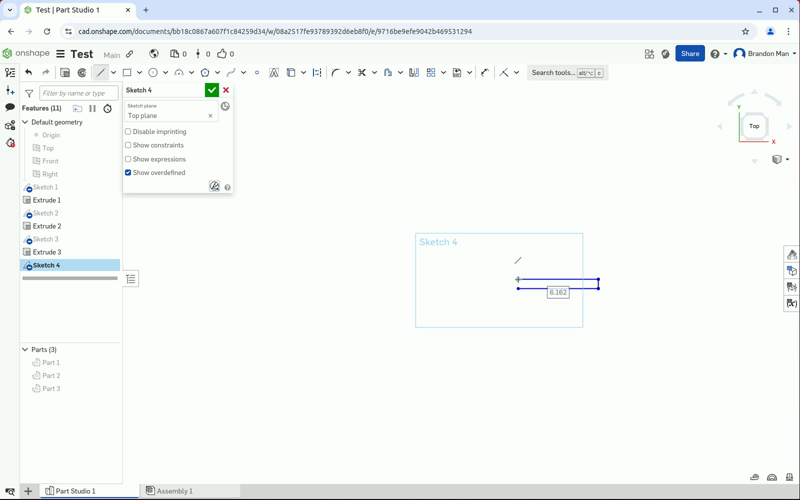
scroll(-6)
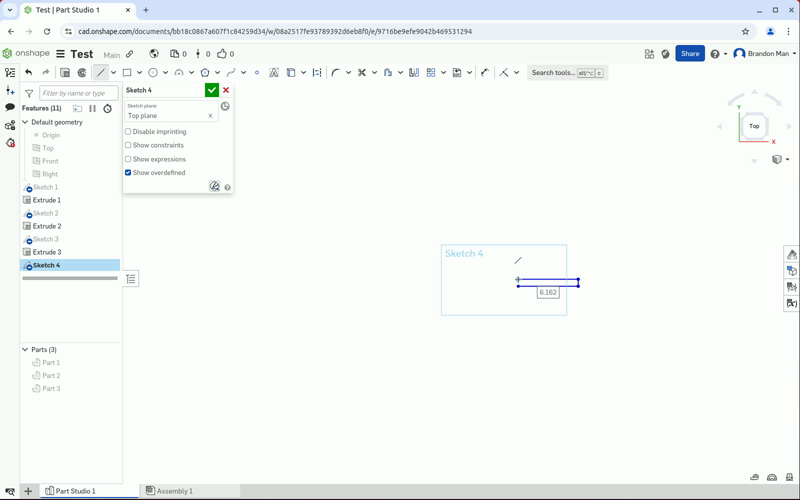
scroll(-6)
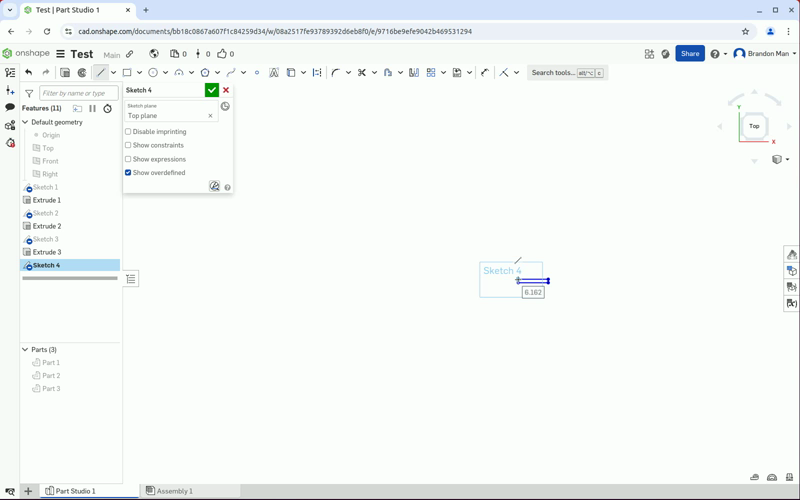
key_up(shift)
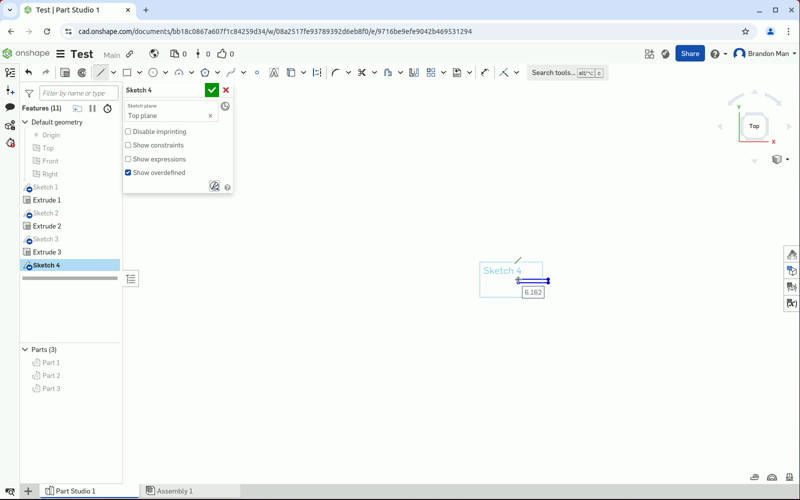
mouse_move(548, 279)
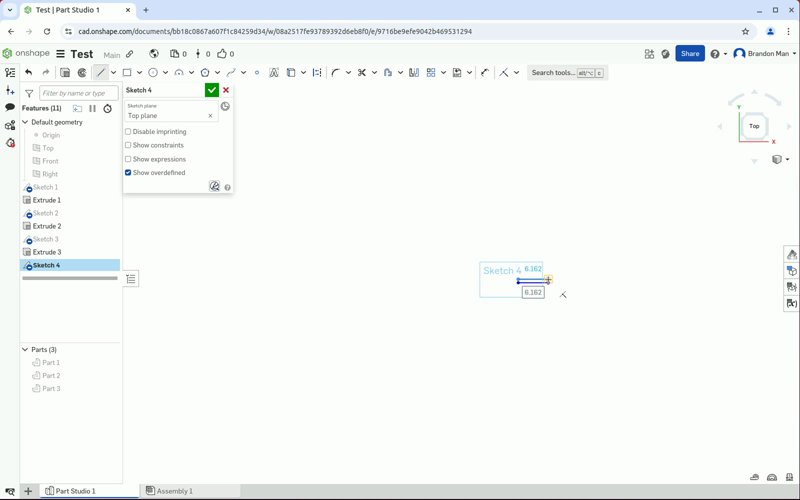
key_down(shift)
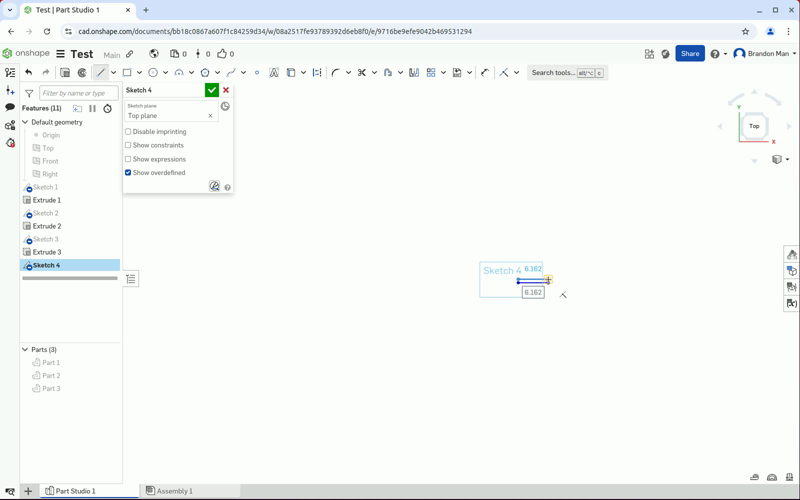
mouse_move(518, 282)
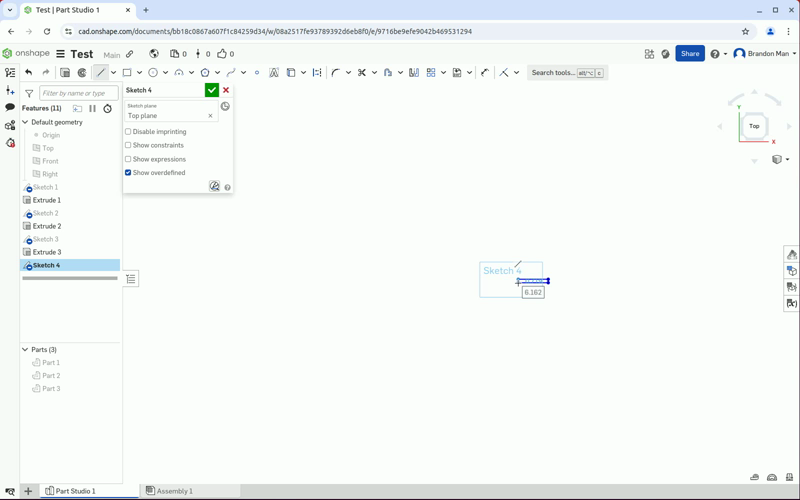
scroll(6)
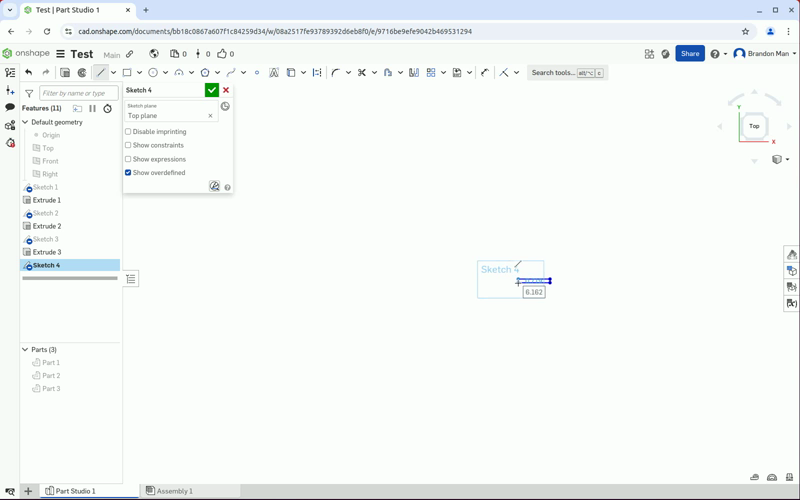
scroll(6)
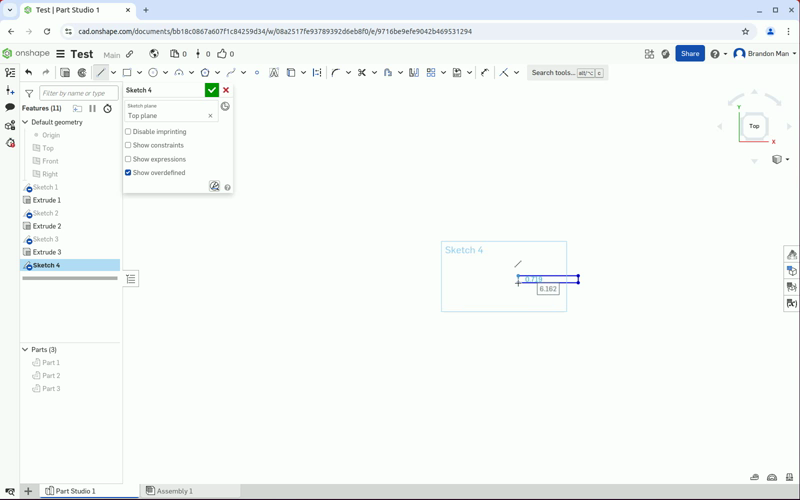
scroll(6)
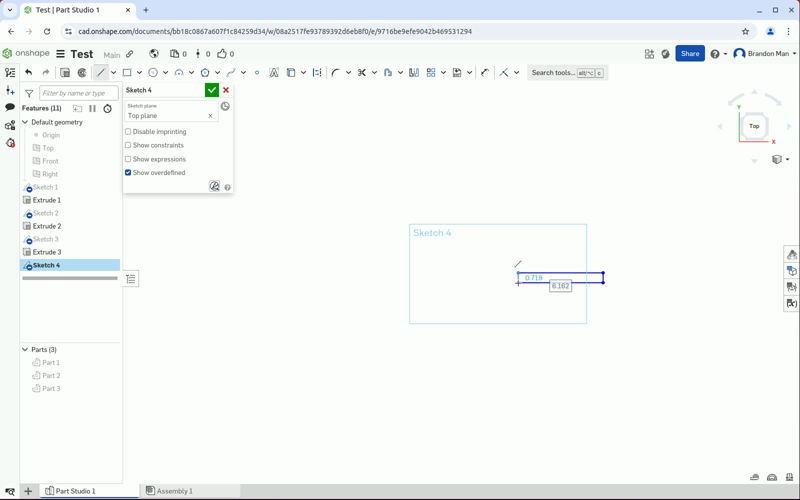
scroll(6)
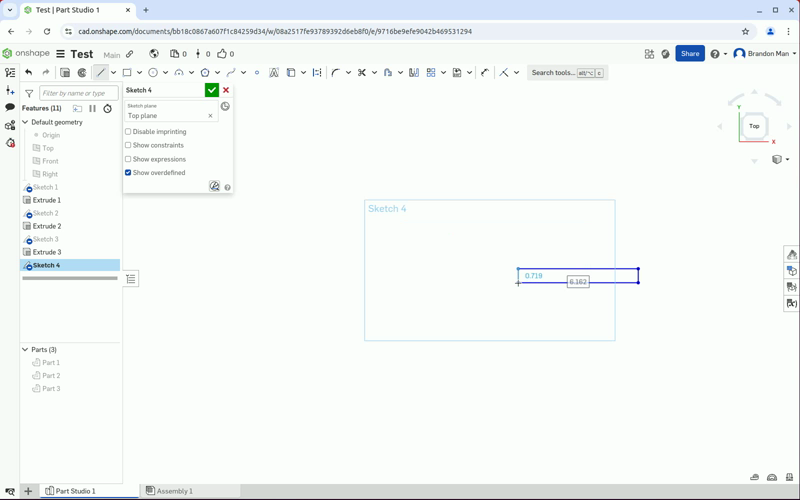
scroll(6)
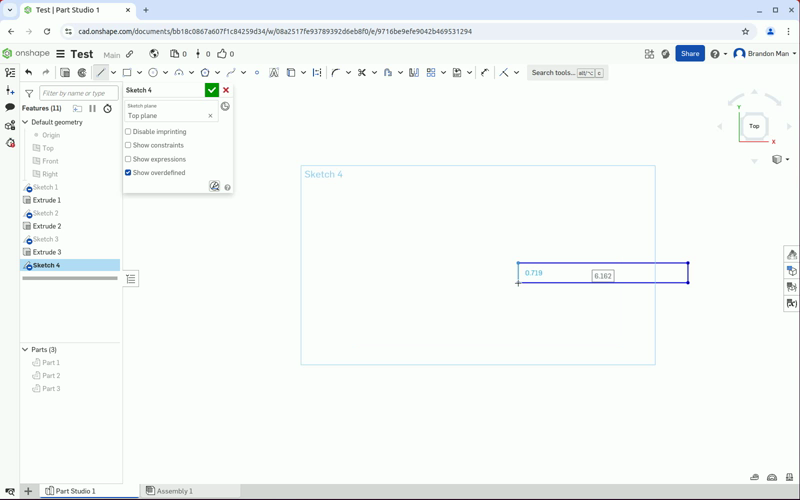
scroll(6)
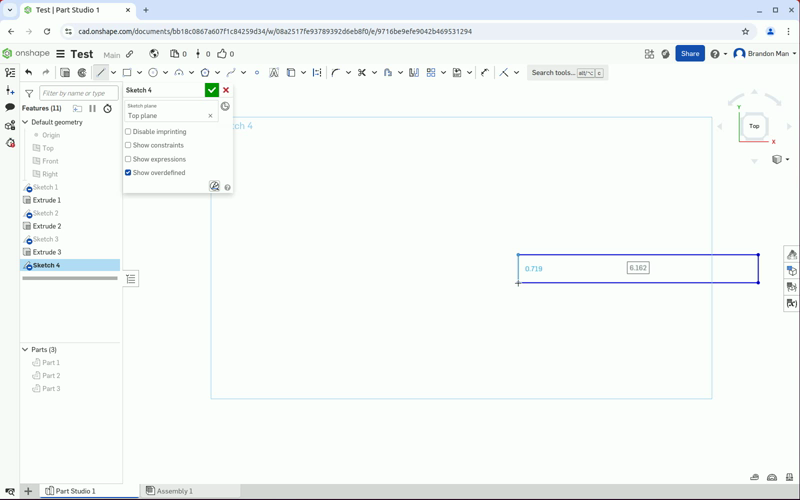
scroll(6)
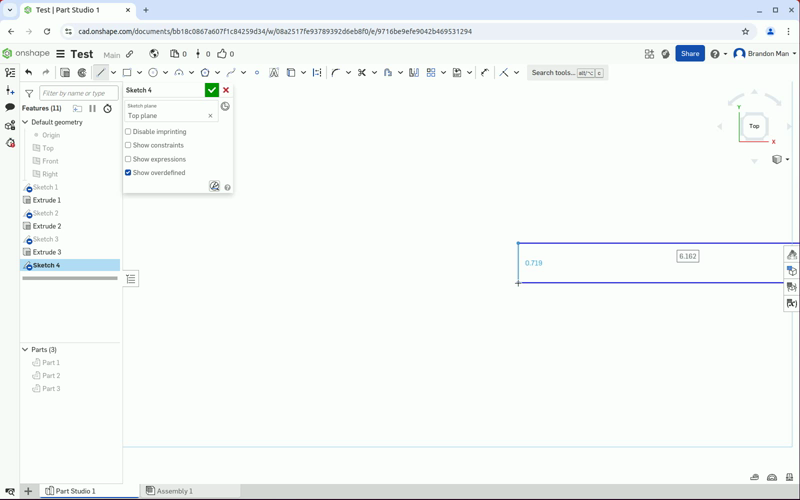
key_up(shift)
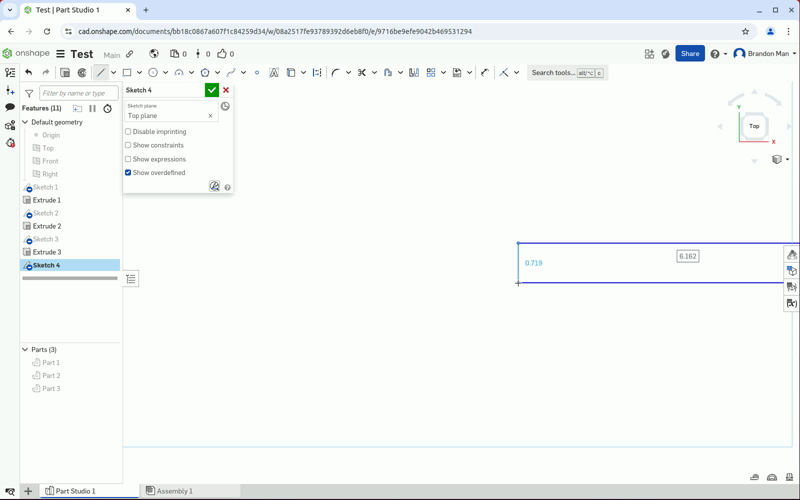
click(518, 282)
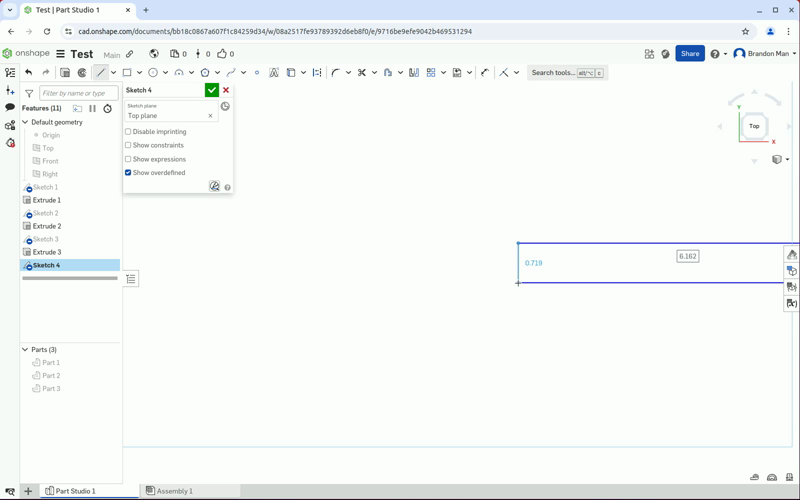
scroll(-6)
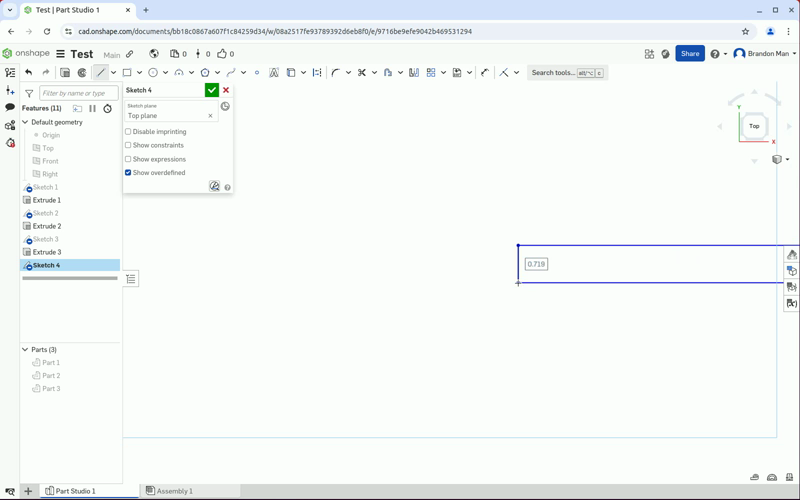
scroll(-6)
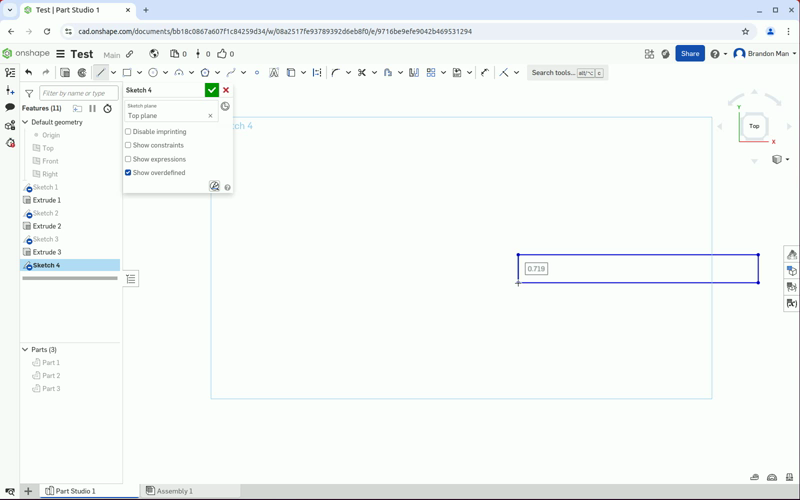
scroll(-6)
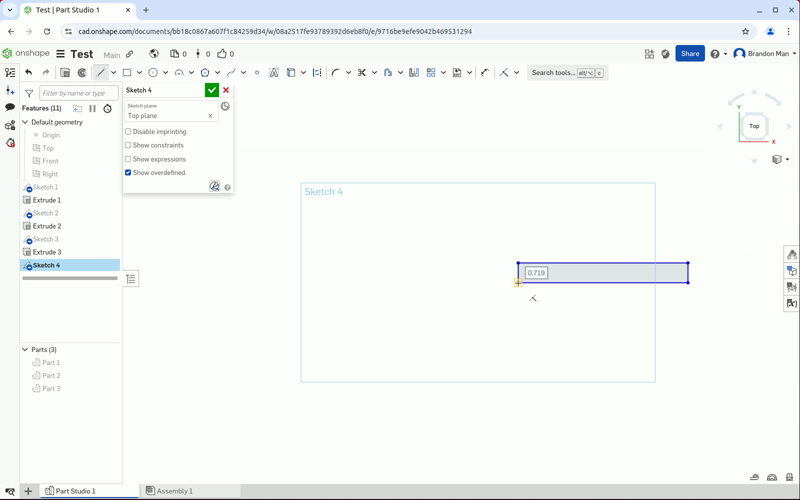
scroll(-6)
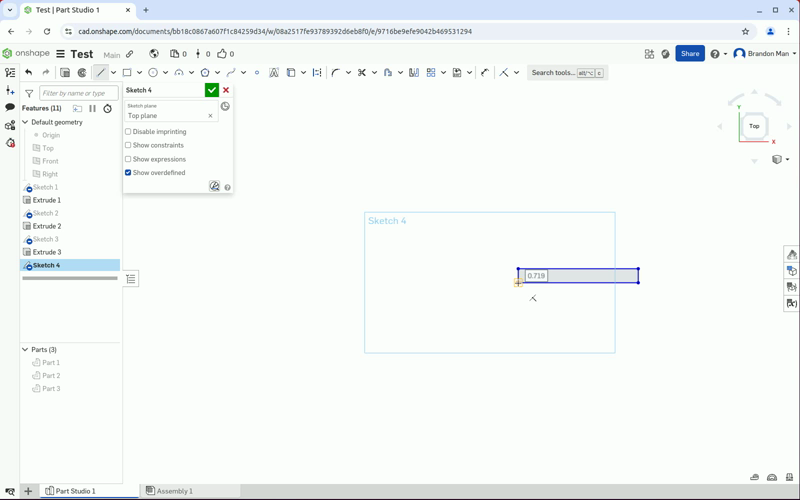
scroll(-6)
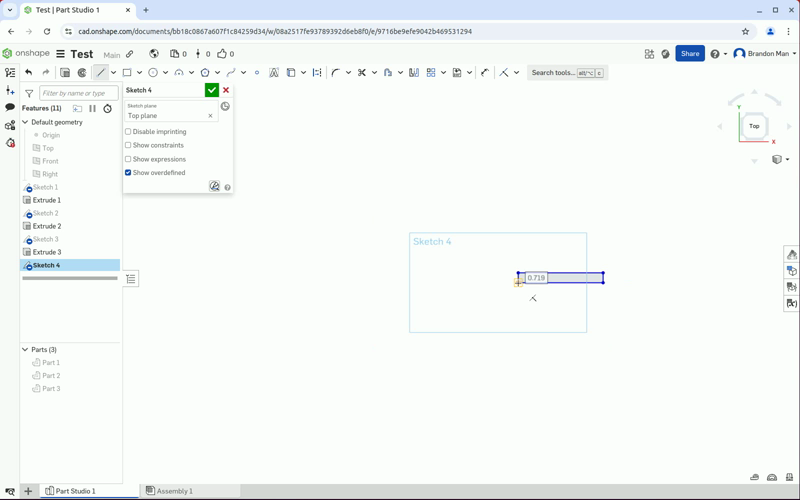
scroll(-6)
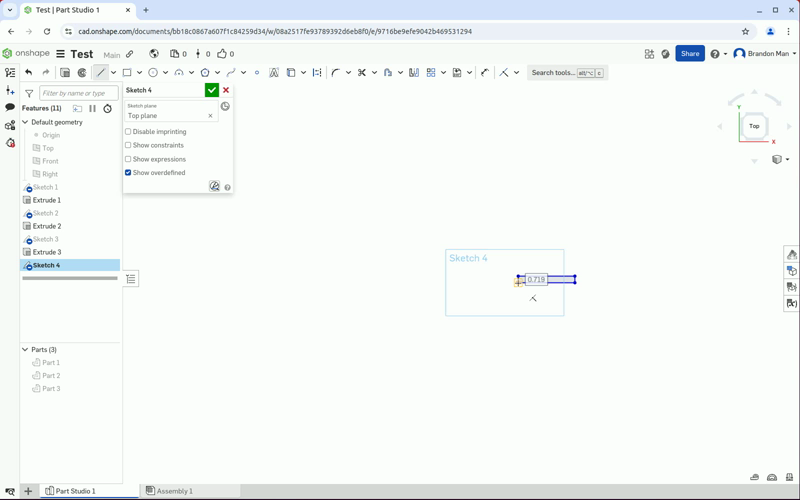
scroll(-6)
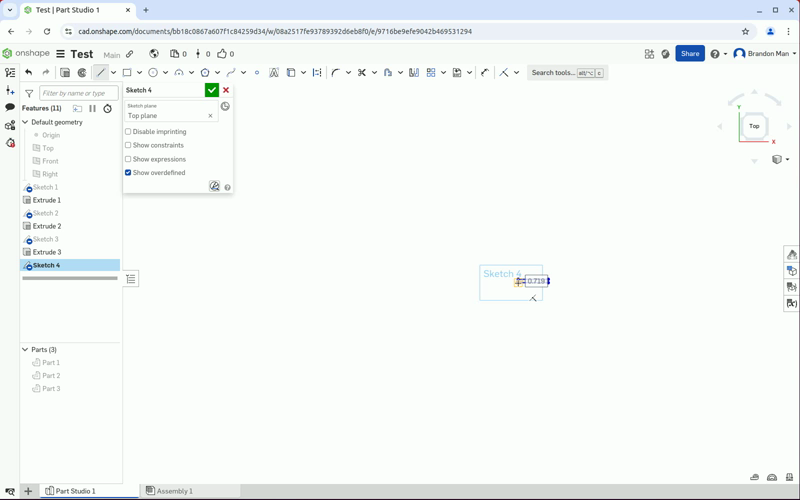
key(esc)
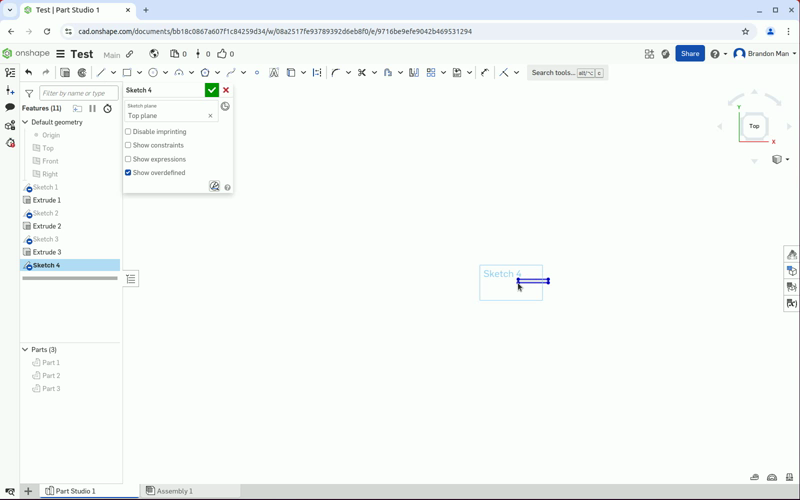
mouse_move(530, 280)
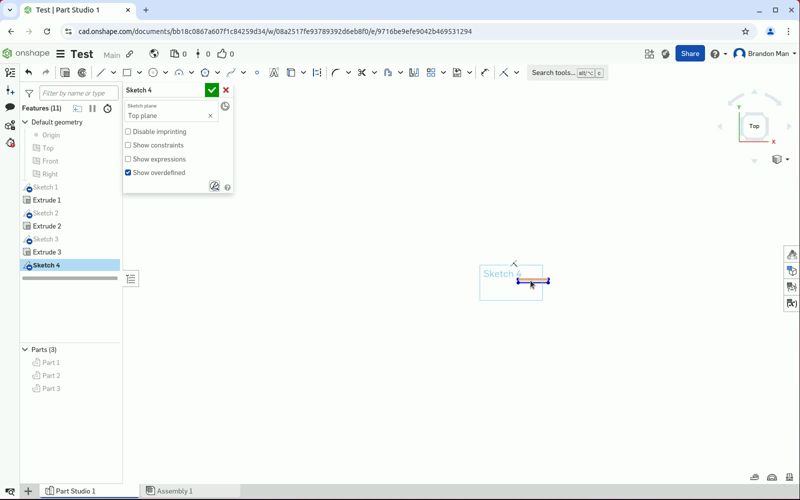
scroll(6)
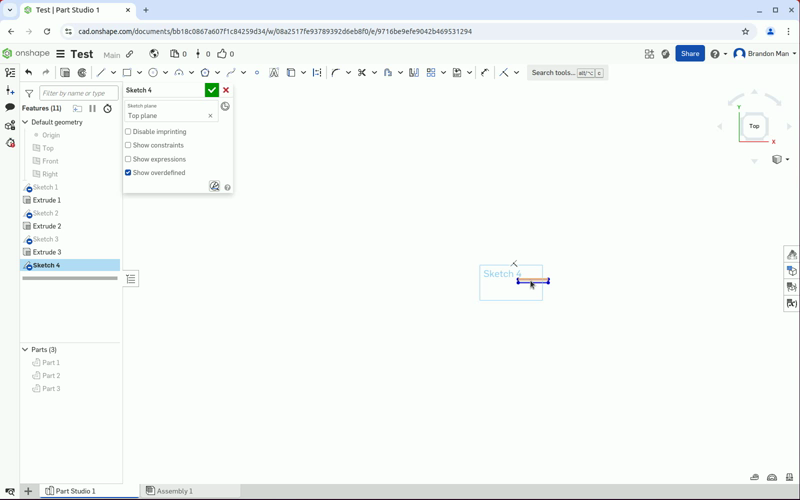
scroll(6)
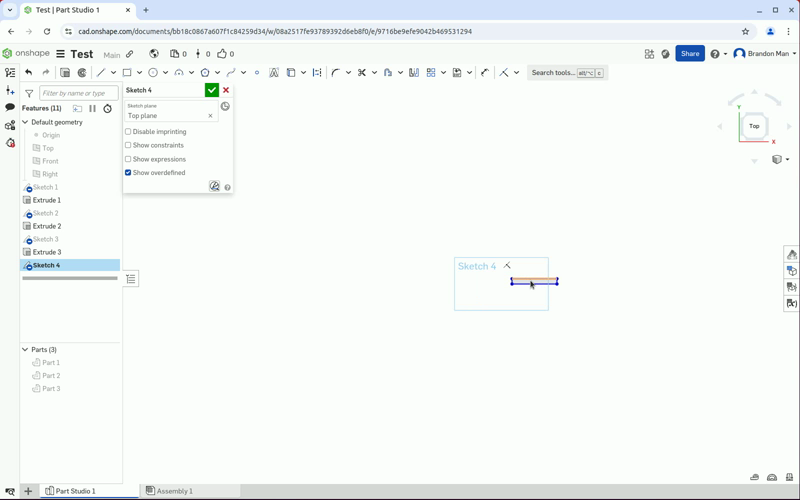
scroll(6)
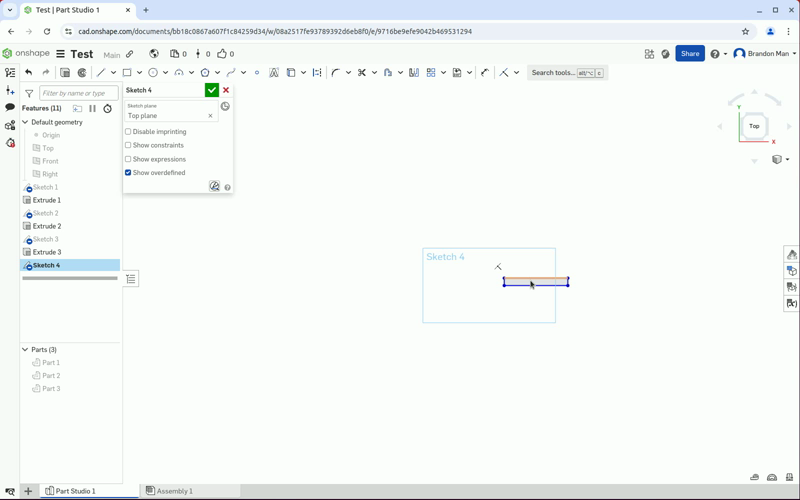
scroll(6)
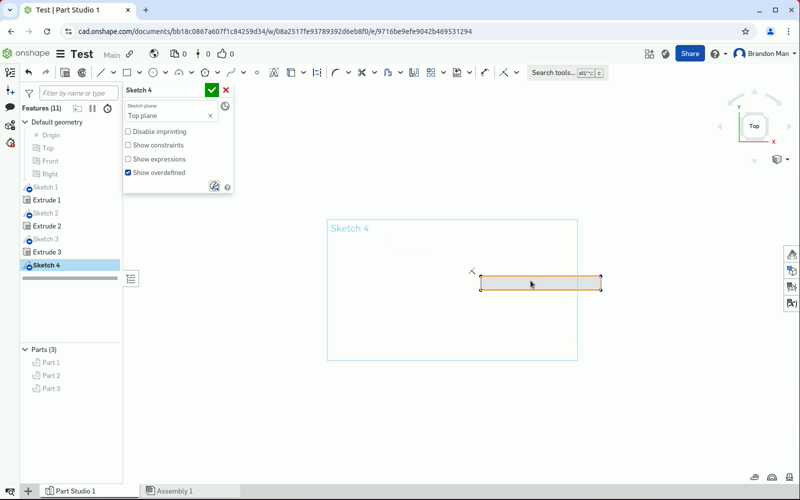
scroll(6)
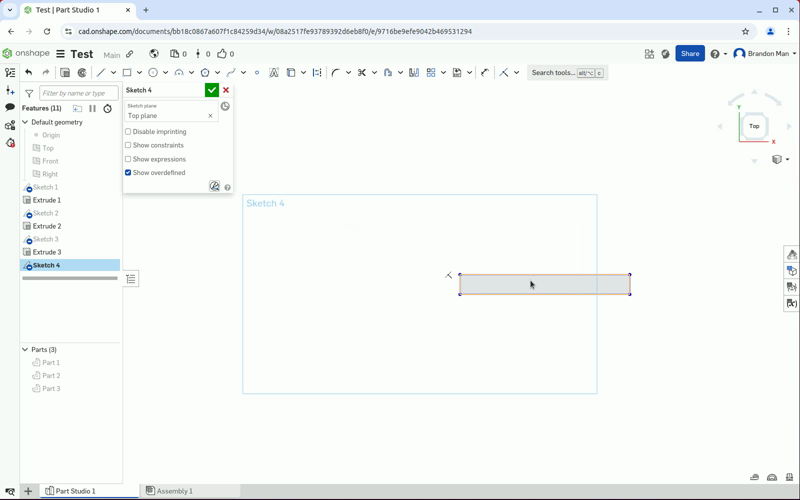
scroll(6)
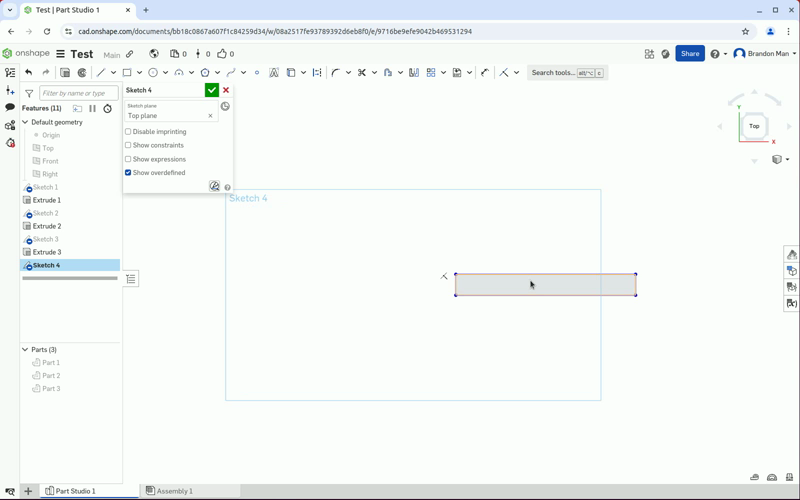
scroll(6)
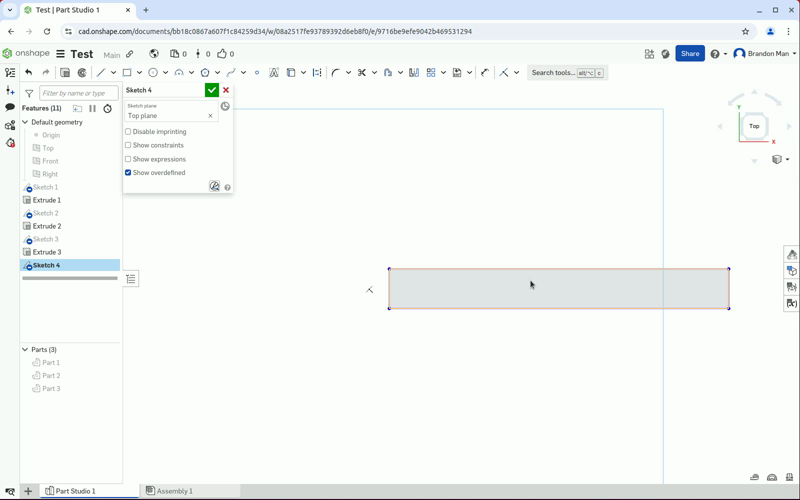
click(530, 280)
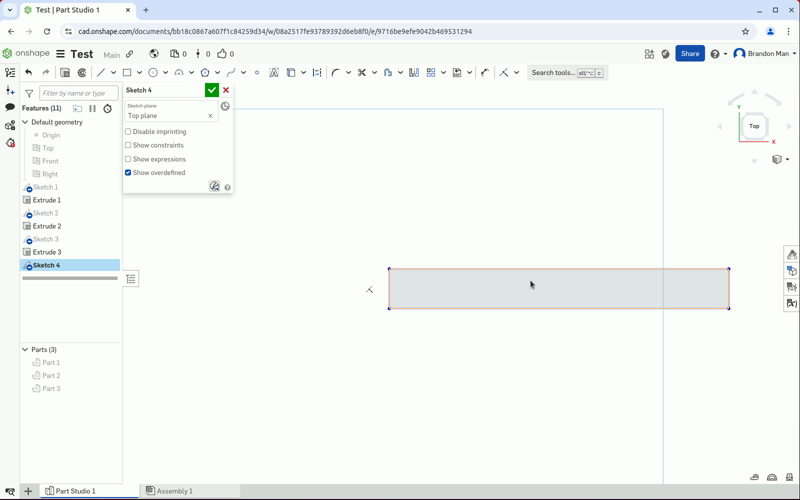
scroll(-6)
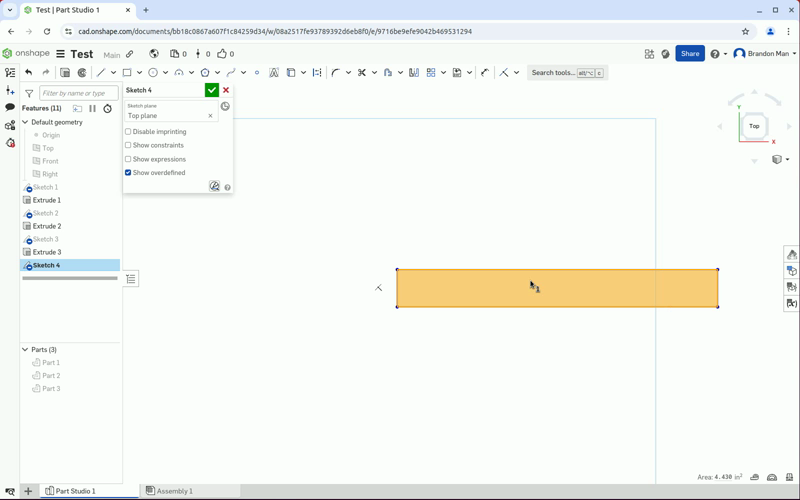
scroll(-6)
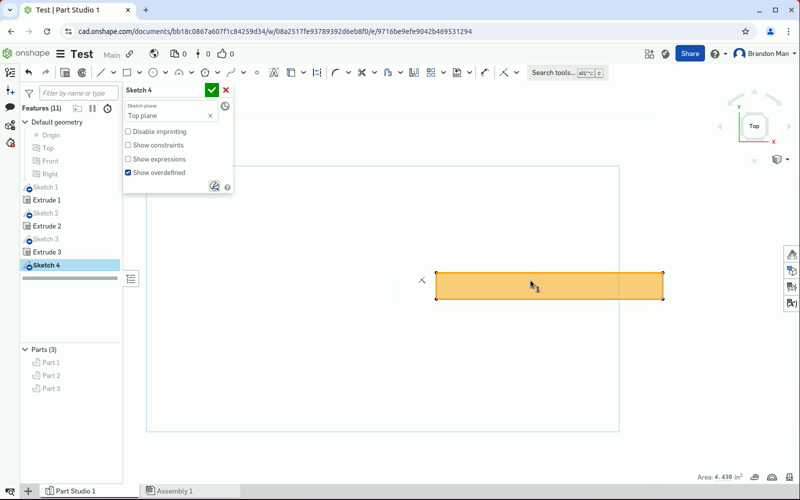
scroll(-6)
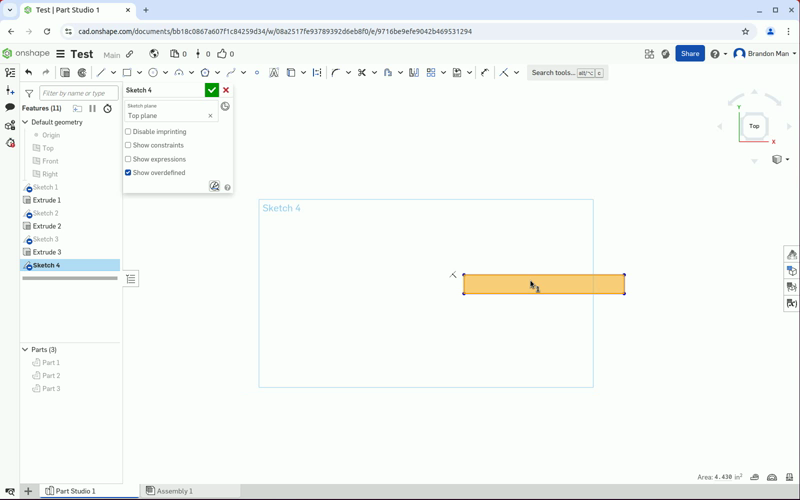
scroll(-6)
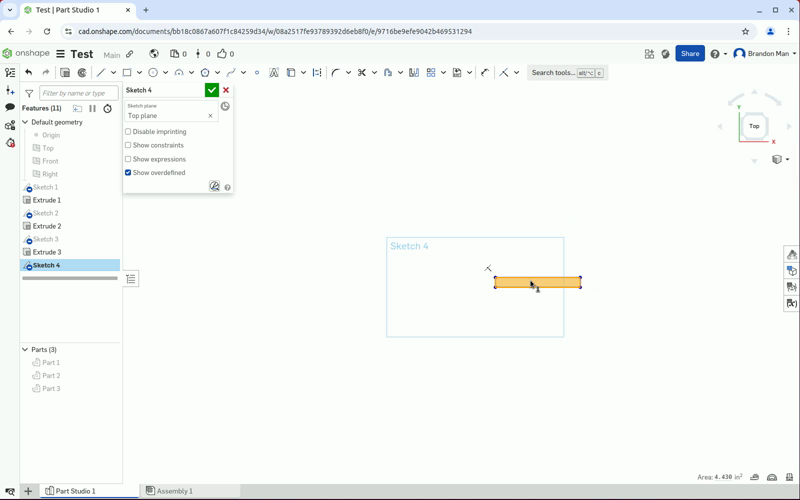
scroll(-6)
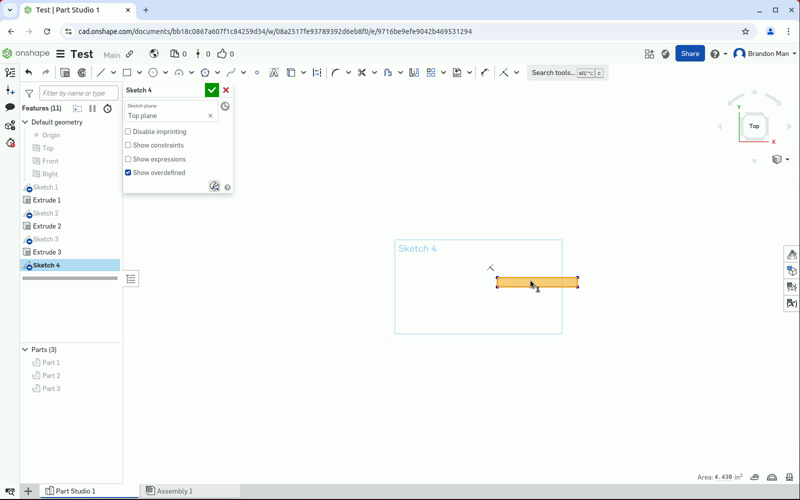
scroll(-6)
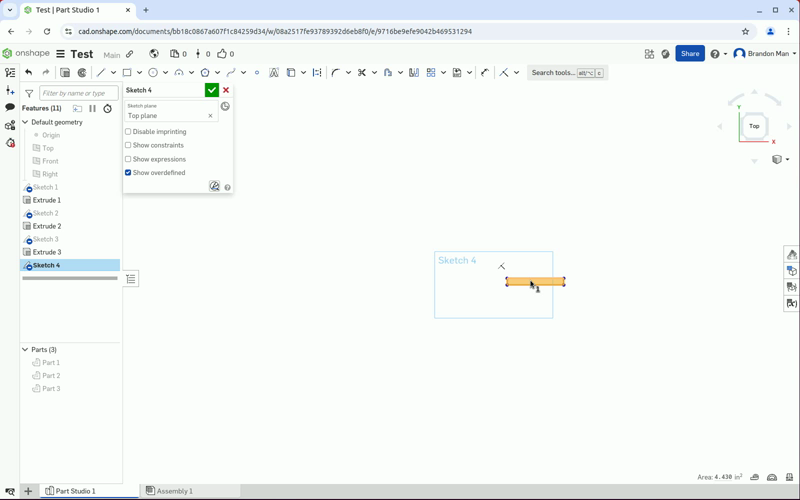
scroll(-6)
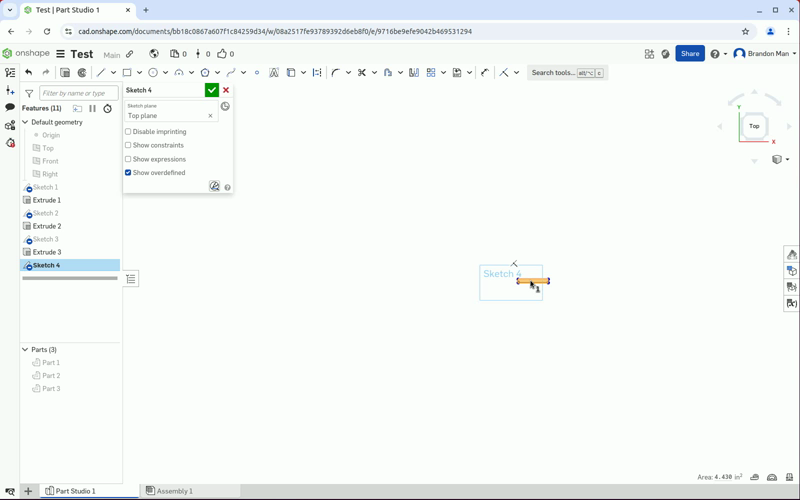
mouse_move(73, 352)
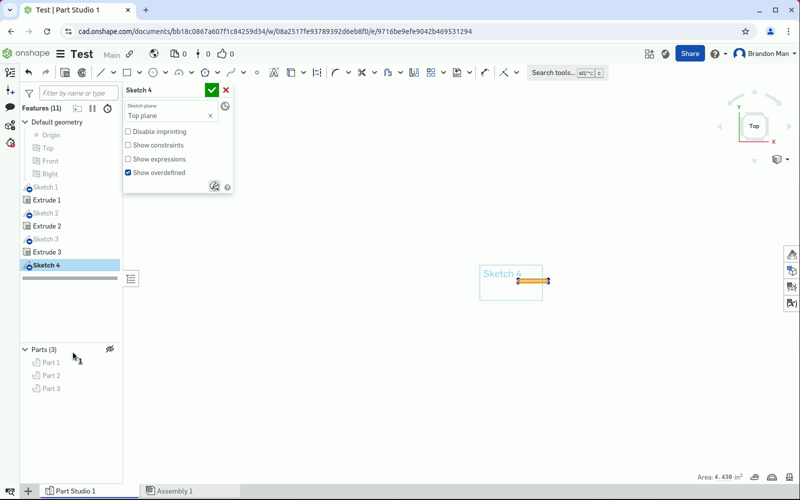
key(shift+y)
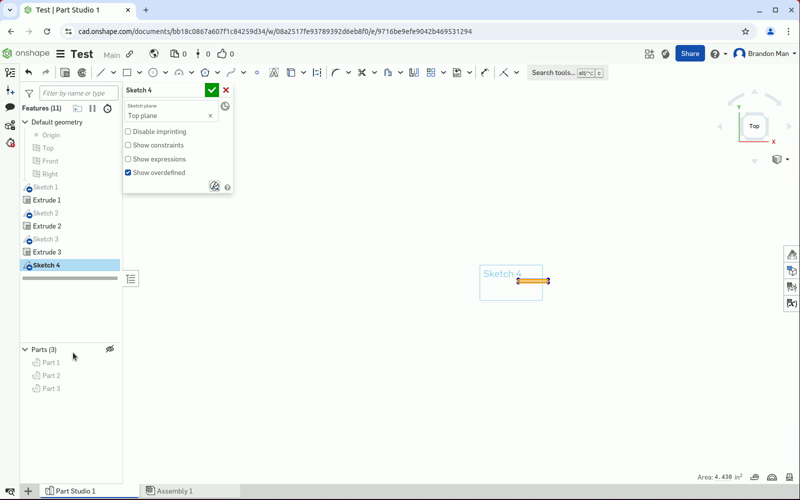
key(shift+e)
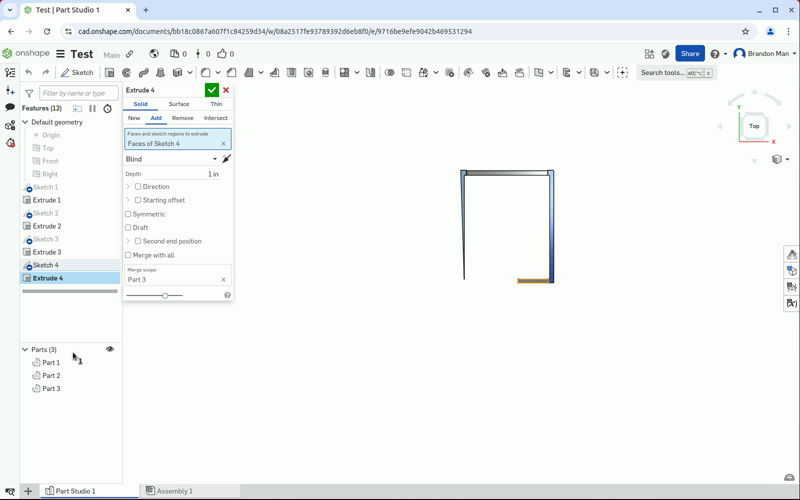
mouse_move(143, 106)
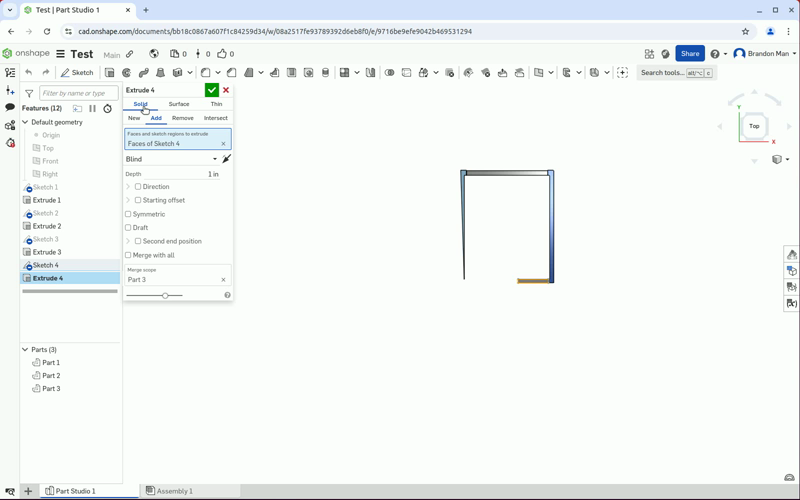
click(143, 106)
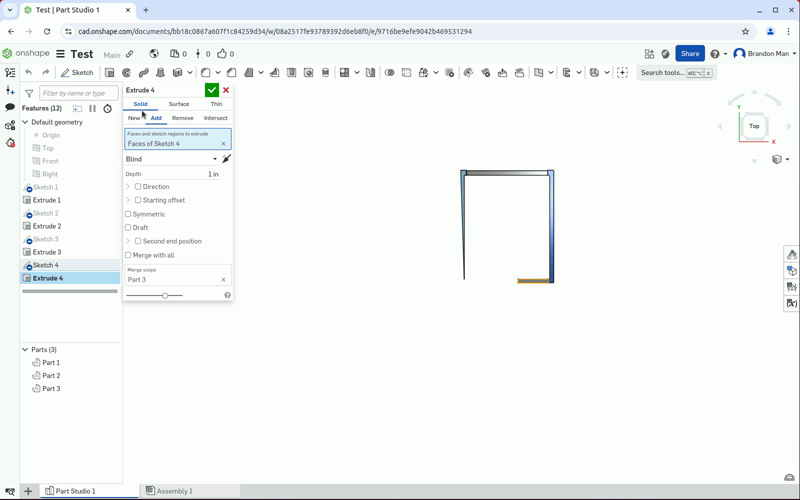
mouse_move(137, 120)
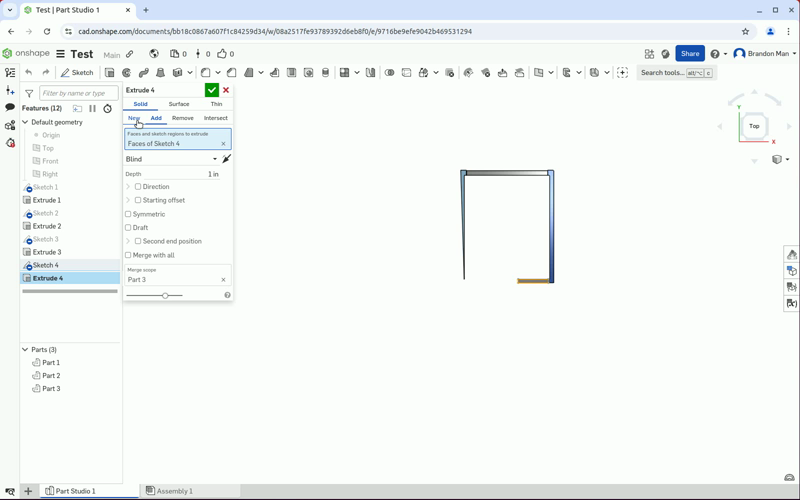
click(137, 120)
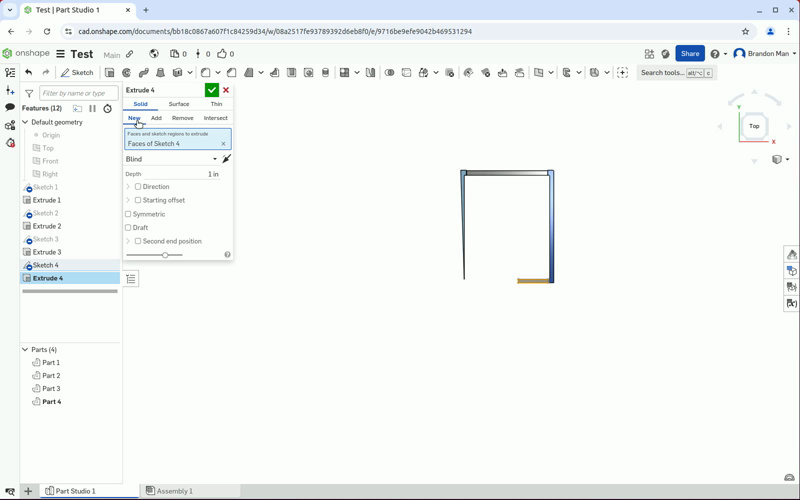
key(tab, 4)
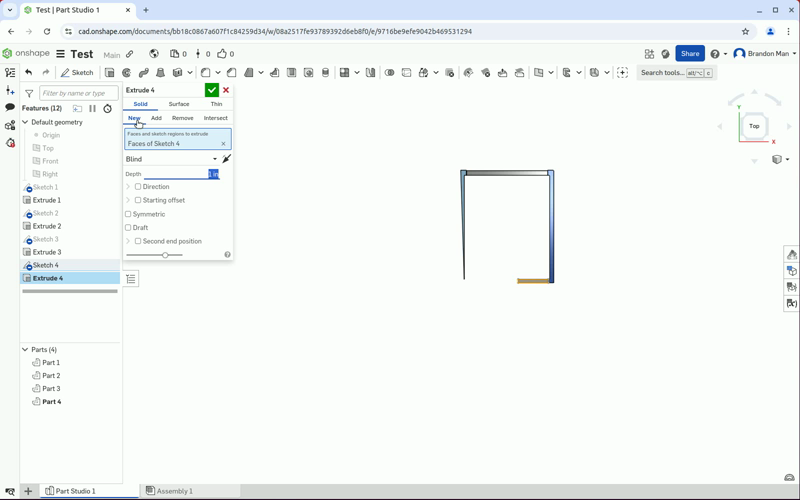
text(6.74)
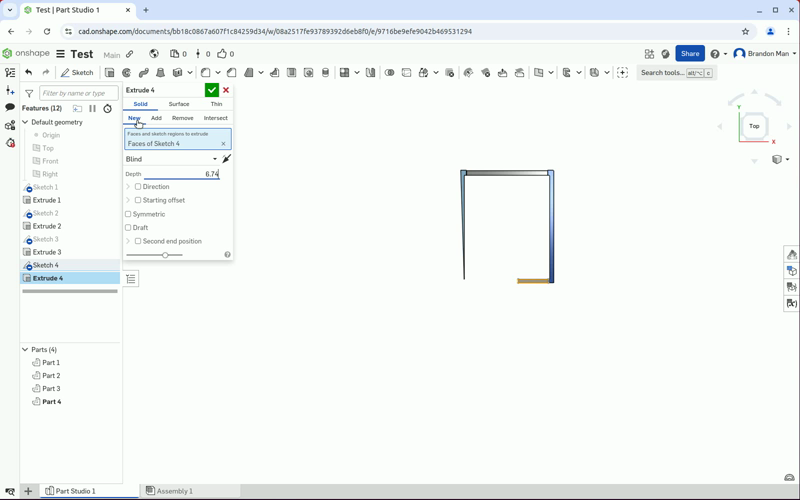
key(enter)
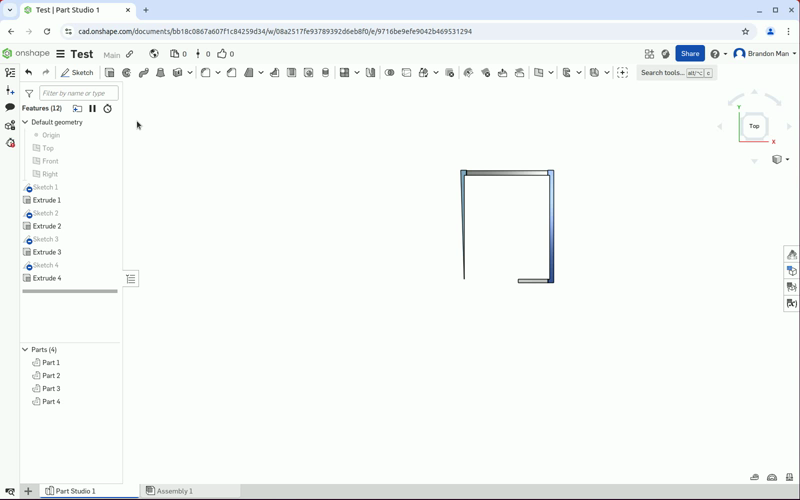
key(shift+h)
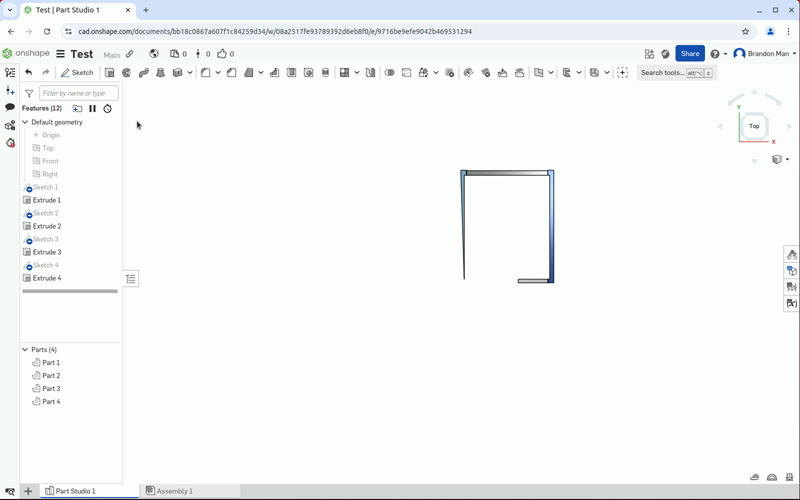
key(shift+h)
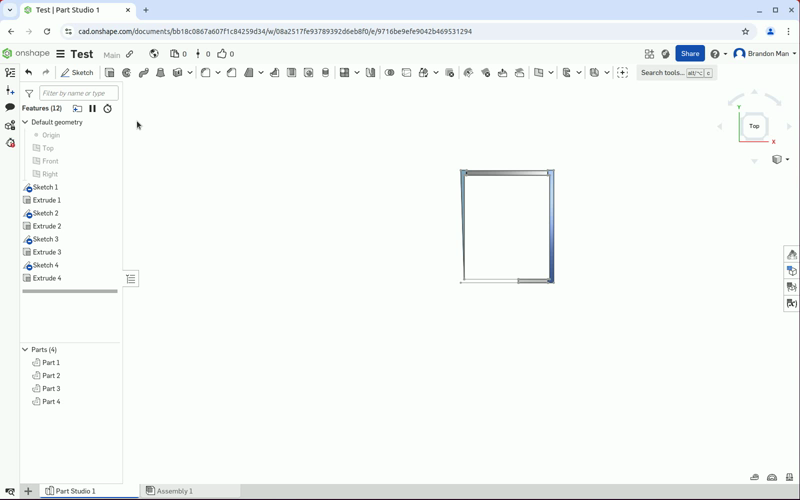
key(shift+7)
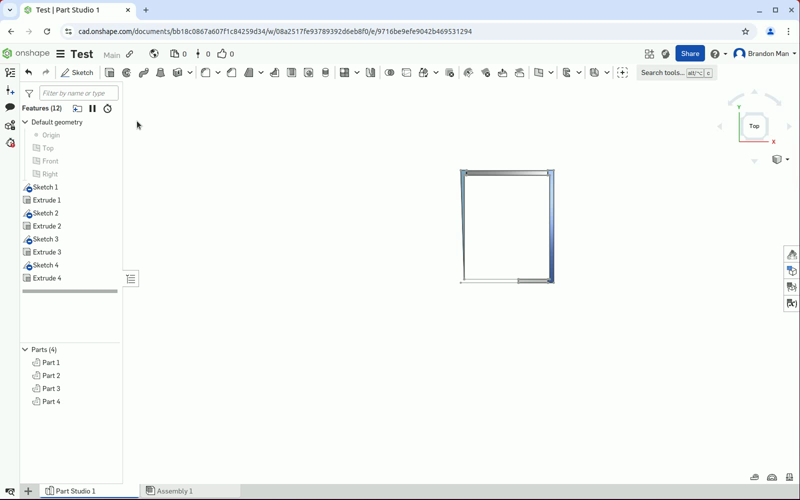
key(up, 3)
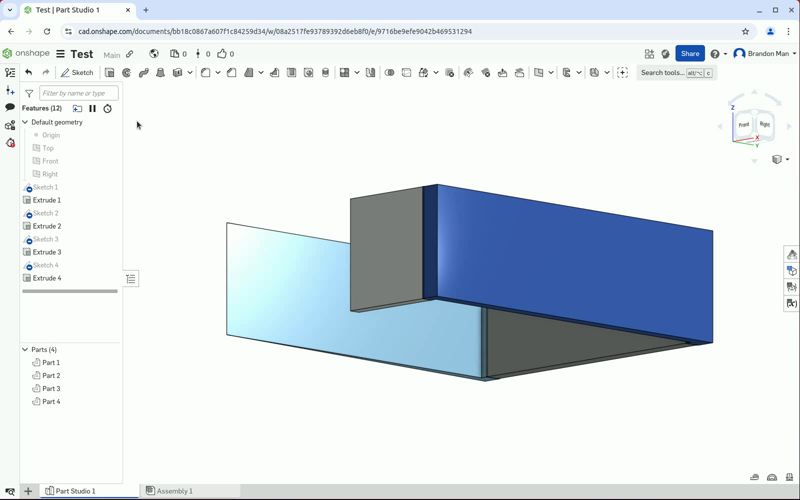
key(left, 3)
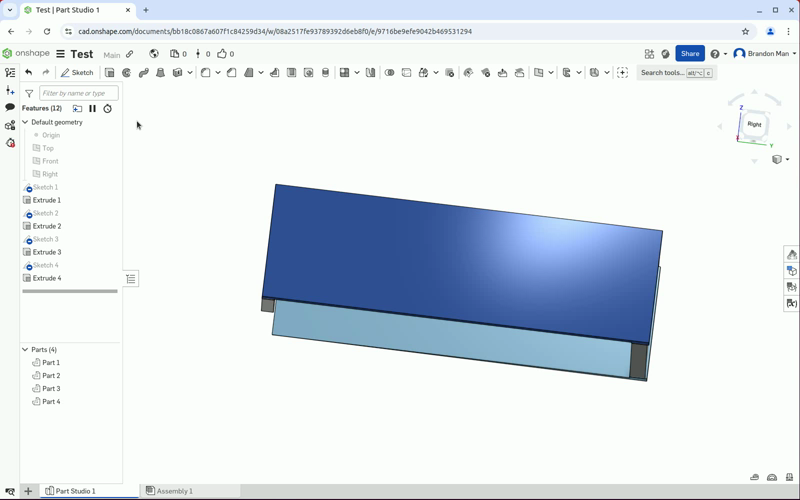
key(right, 3)
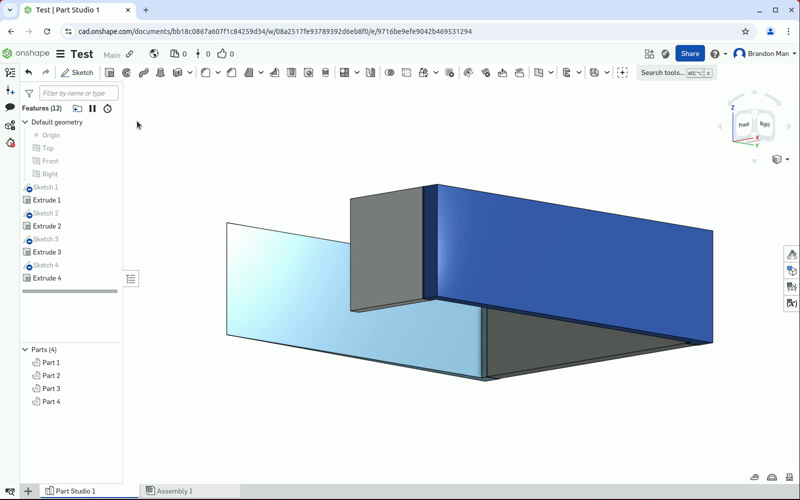
key(down, 3)
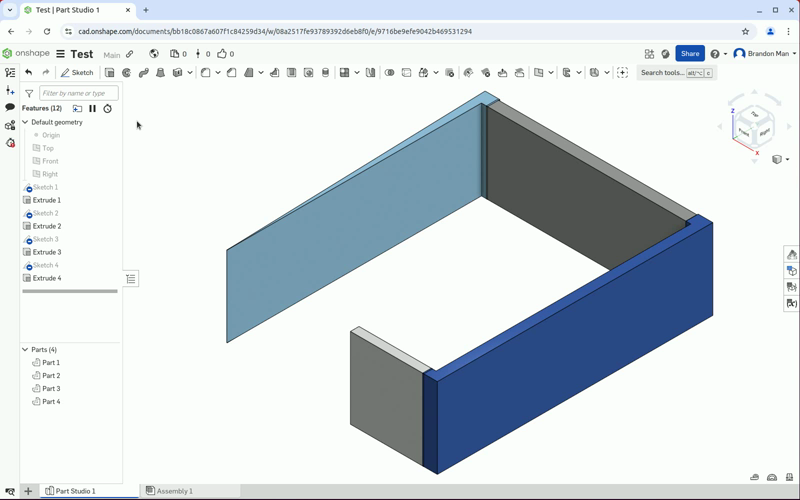
mouse_move(73, 189)
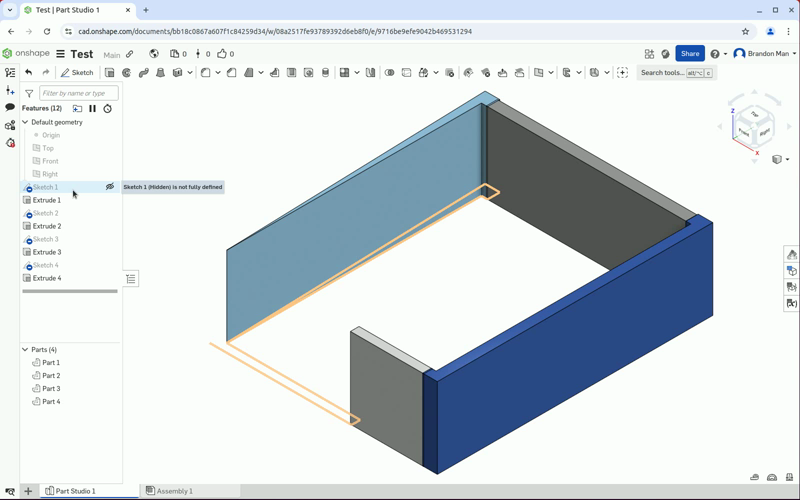
click(73, 189)